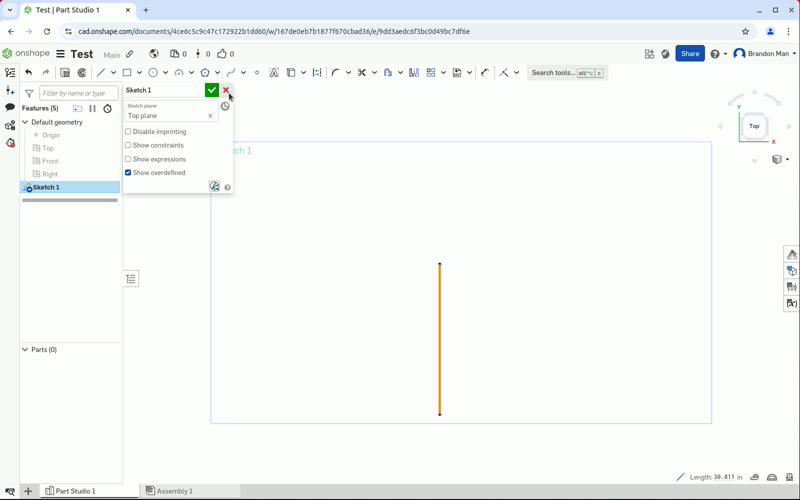
key(shift+h)
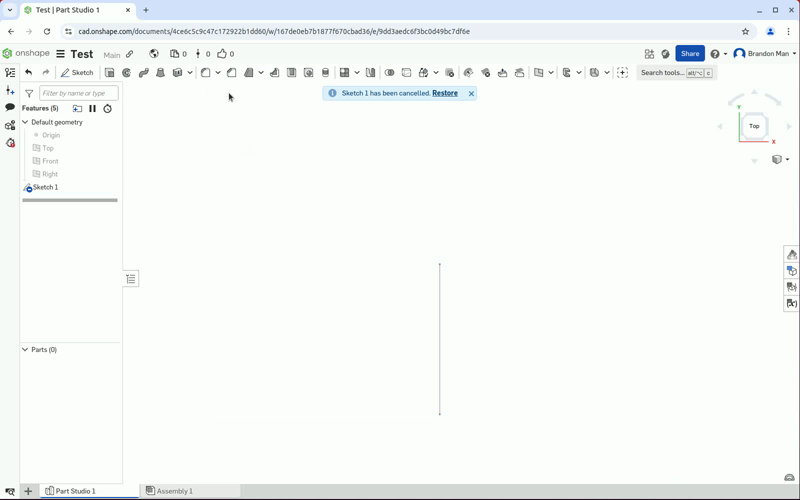
key(shift+s)
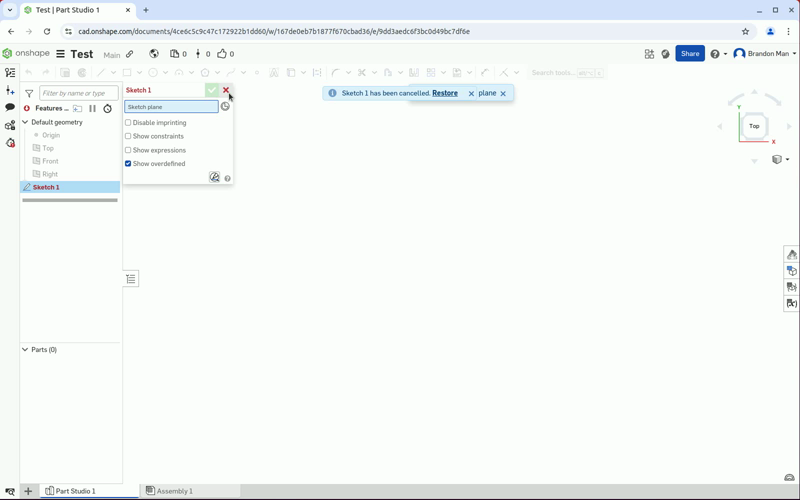
mouse_move(73, 150)
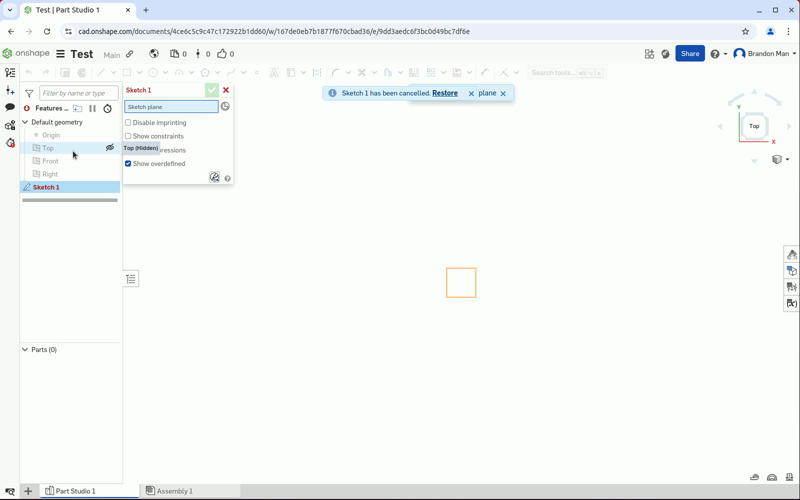
click(73, 150)
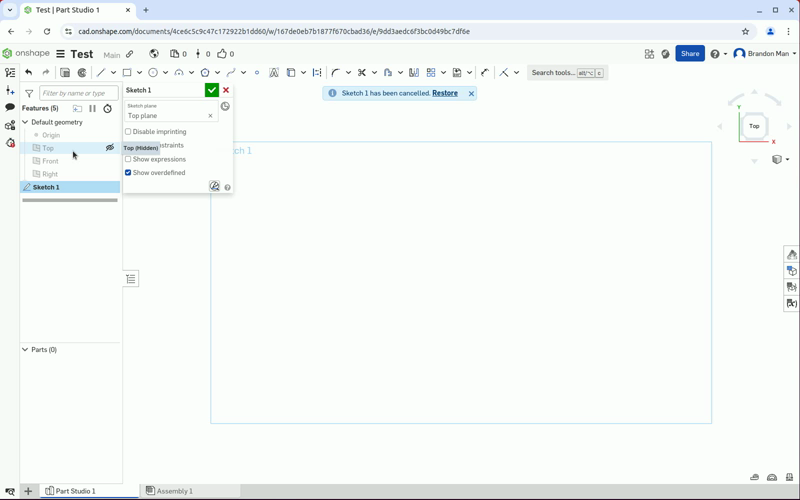
mouse_move(73, 352)
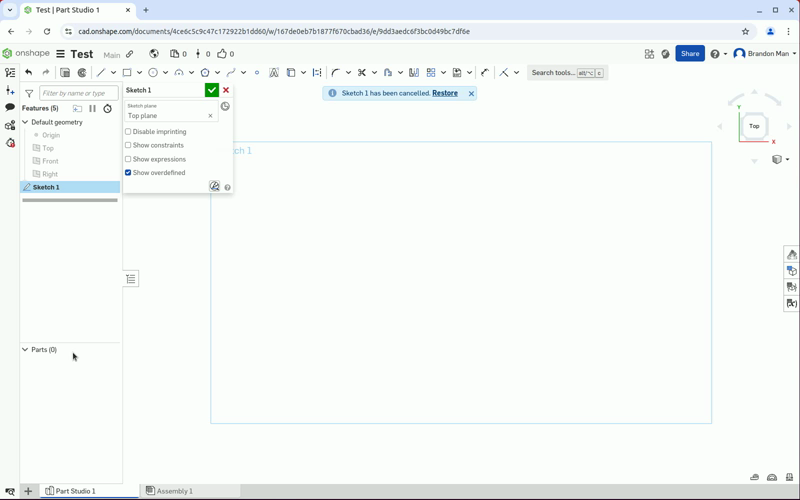
key(y)
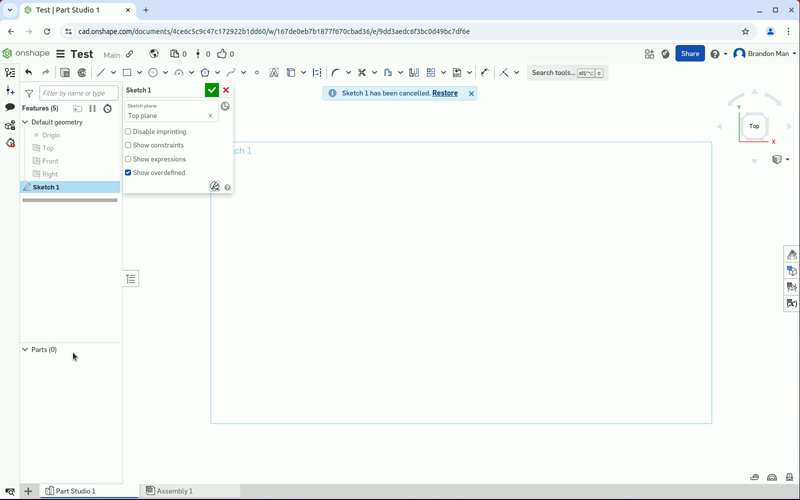
key(l)
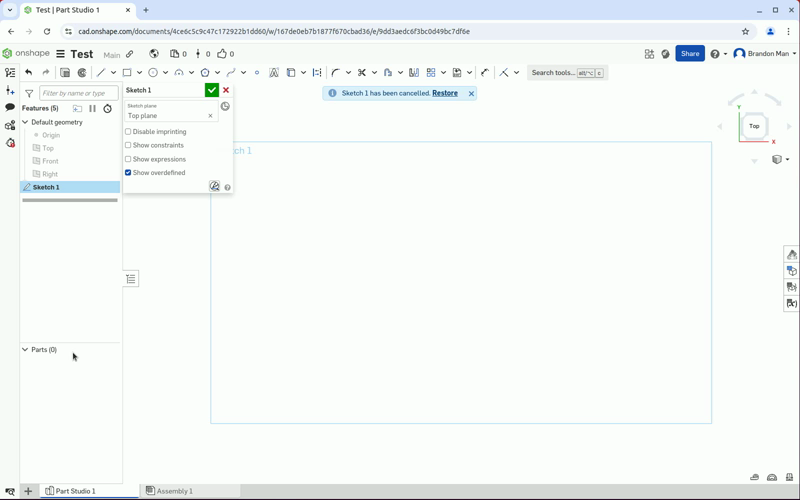
key_down(shift)
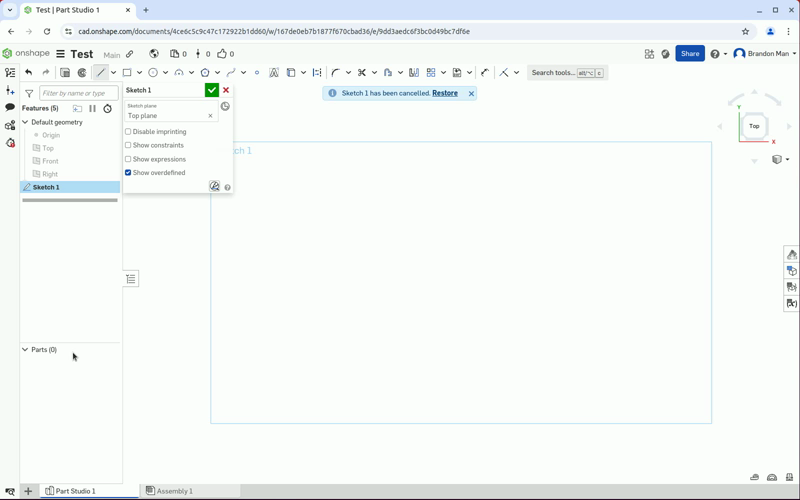
mouse_move(454, 330)
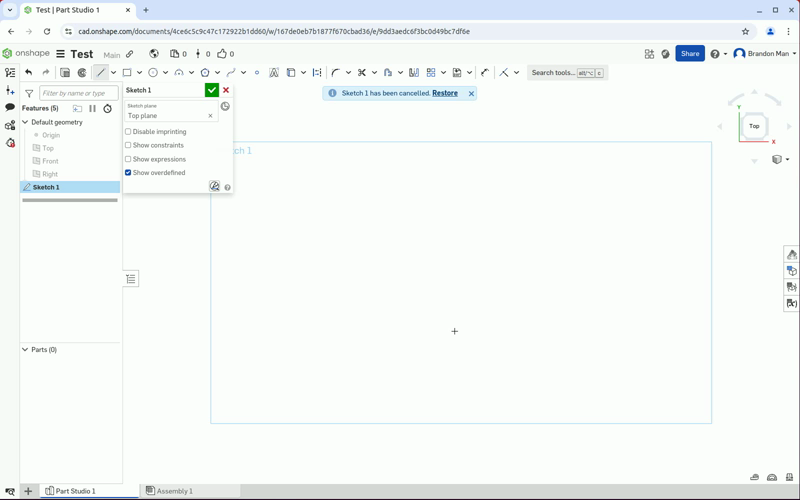
click(454, 330)
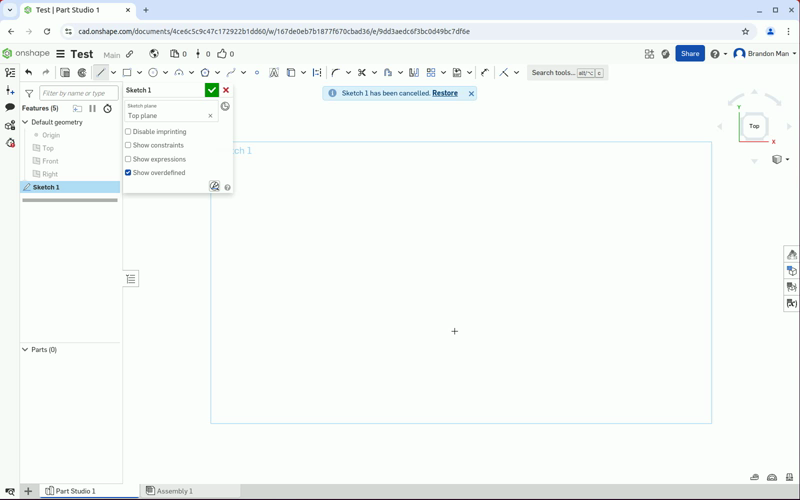
key_up(shift)
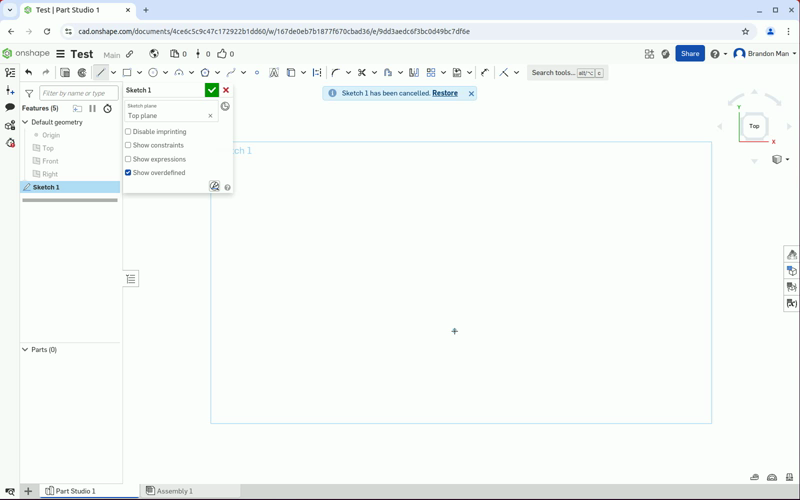
key_down(shift)
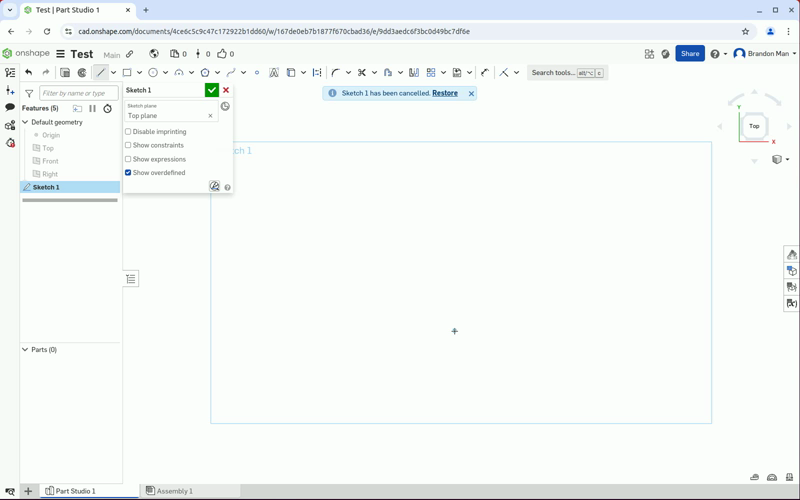
mouse_move(484, 330)
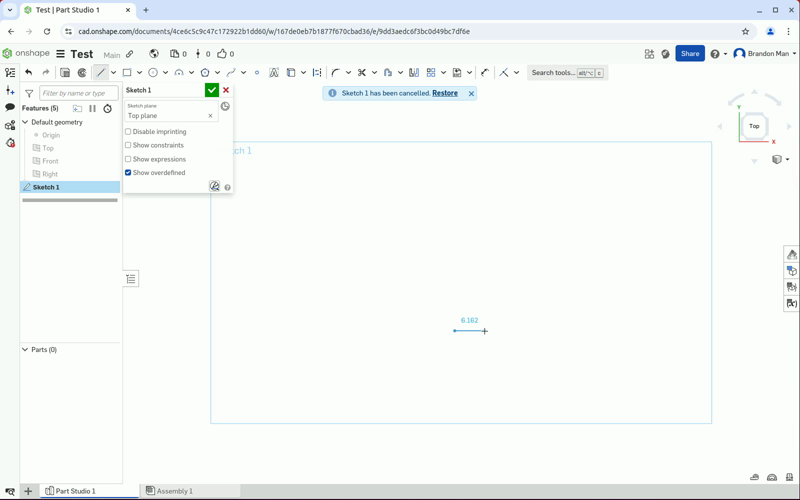
mouse_move(502, 323)
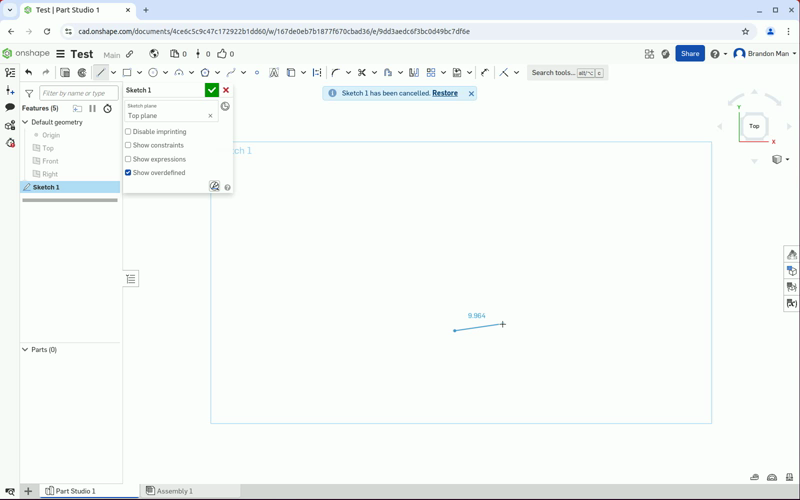
click(502, 323)
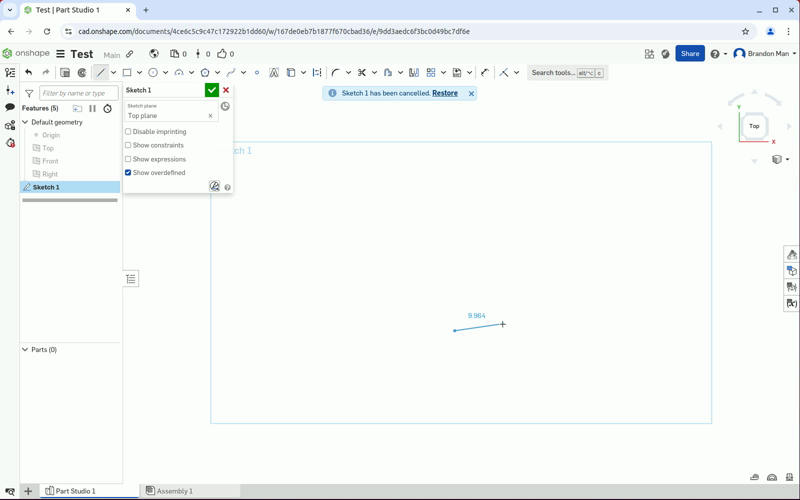
key_up(shift)
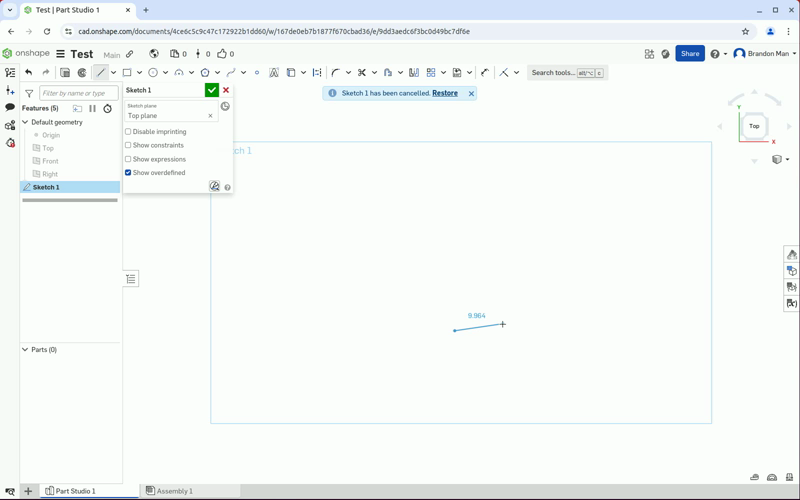
key_down(shift)
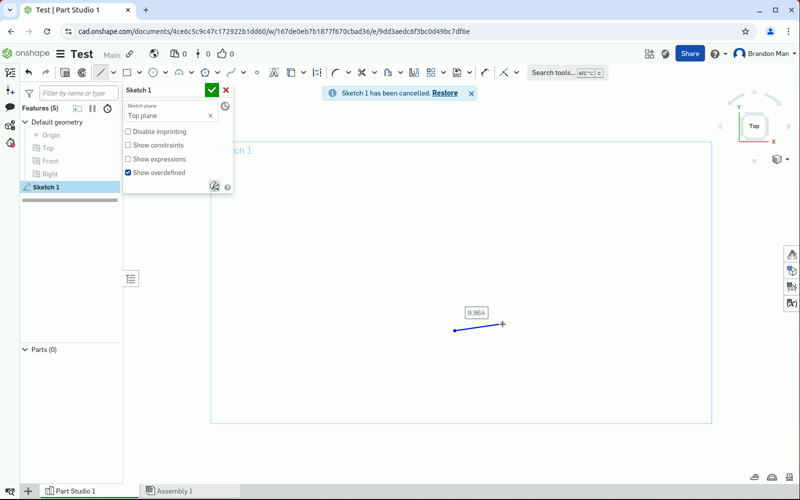
mouse_move(532, 323)
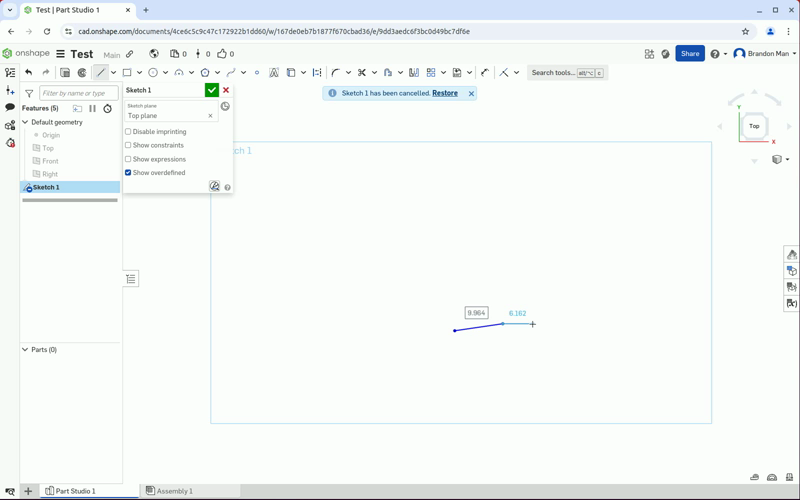
mouse_move(504, 315)
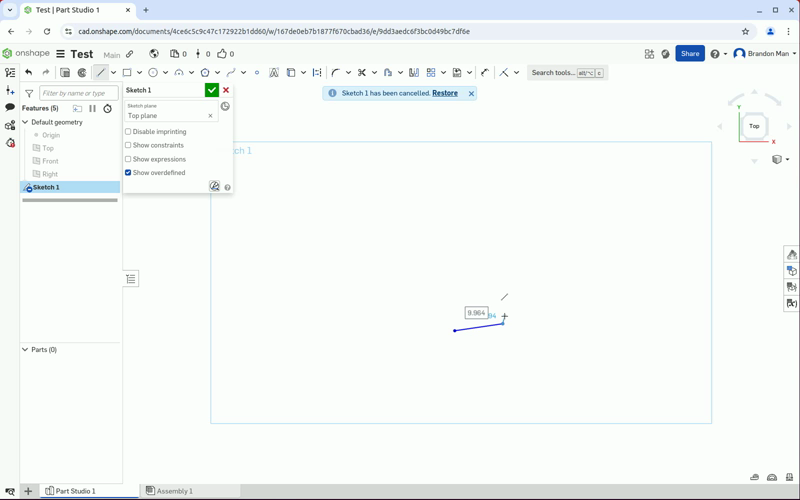
click(504, 315)
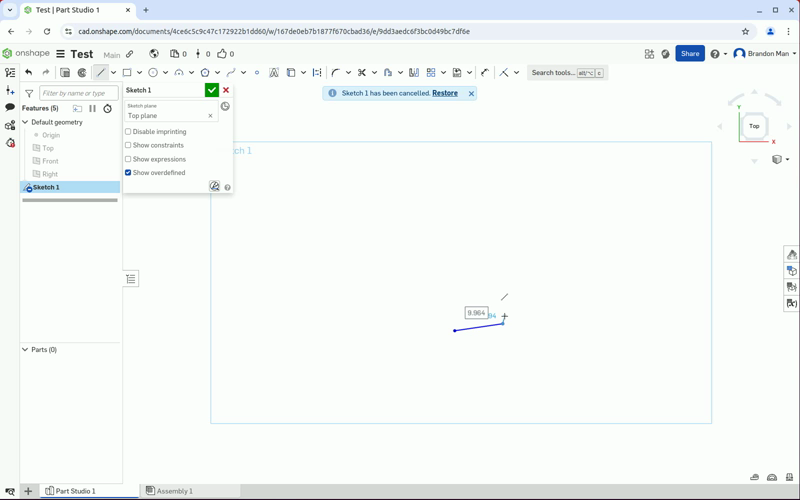
key_up(shift)
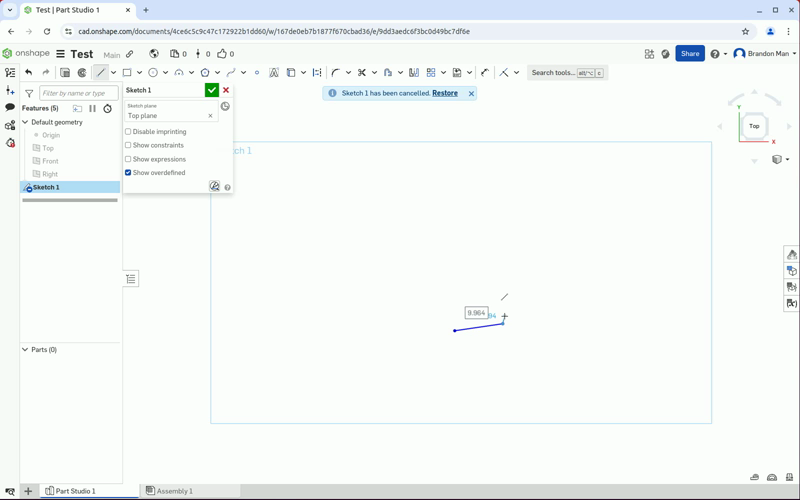
key_down(shift)
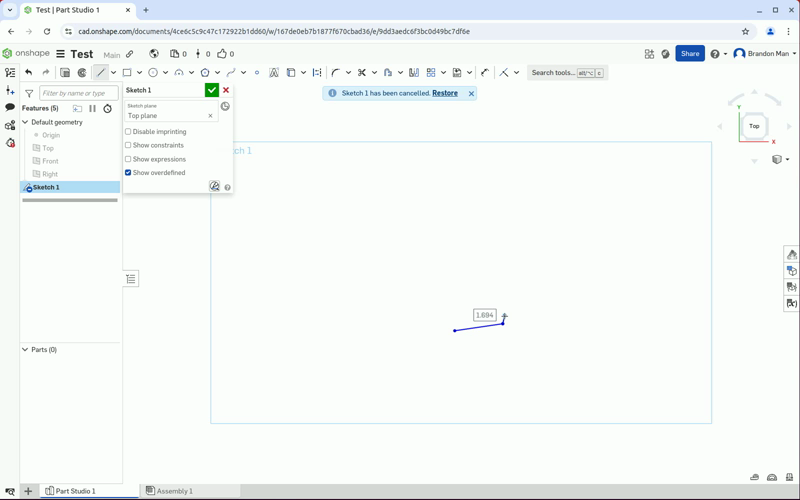
mouse_move(534, 315)
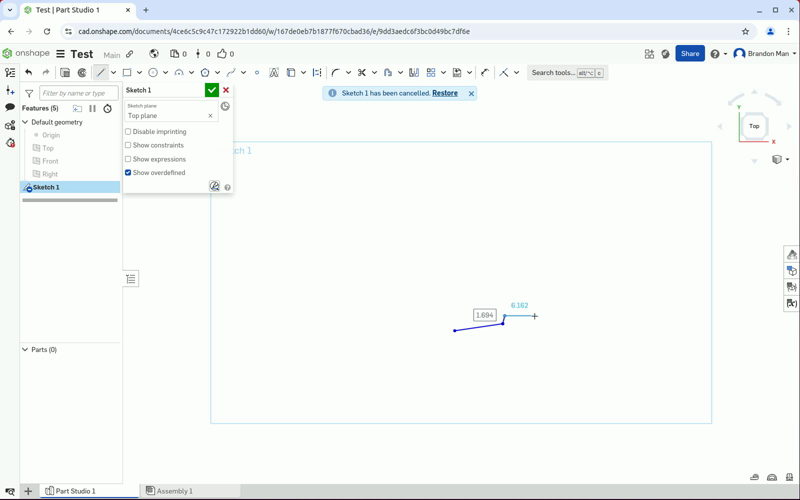
mouse_move(491, 312)
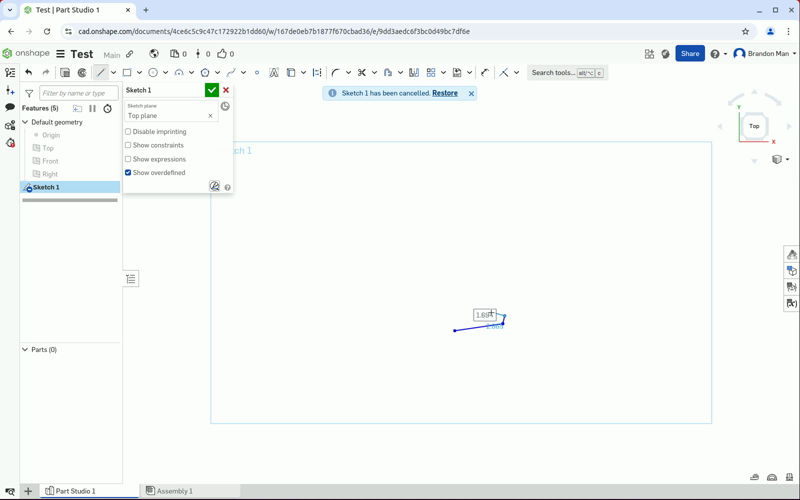
click(491, 312)
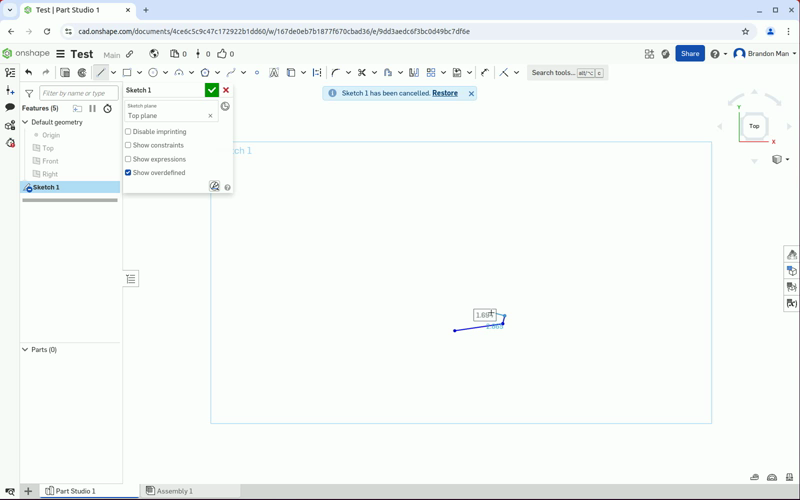
key_up(shift)
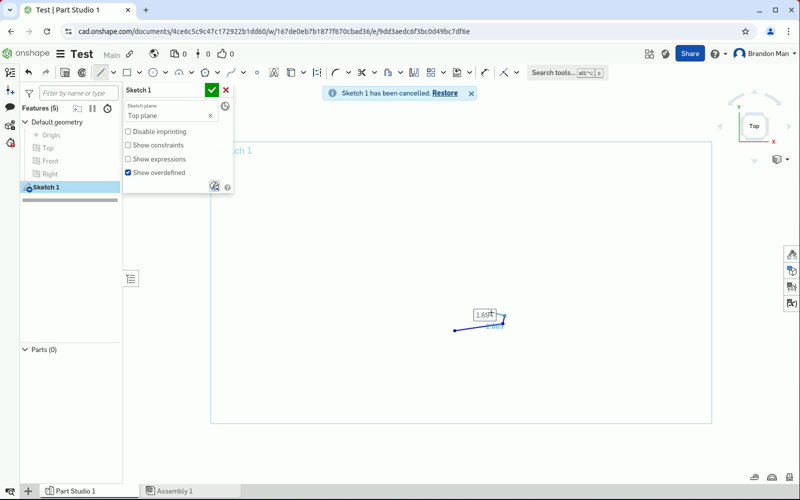
key_down(shift)
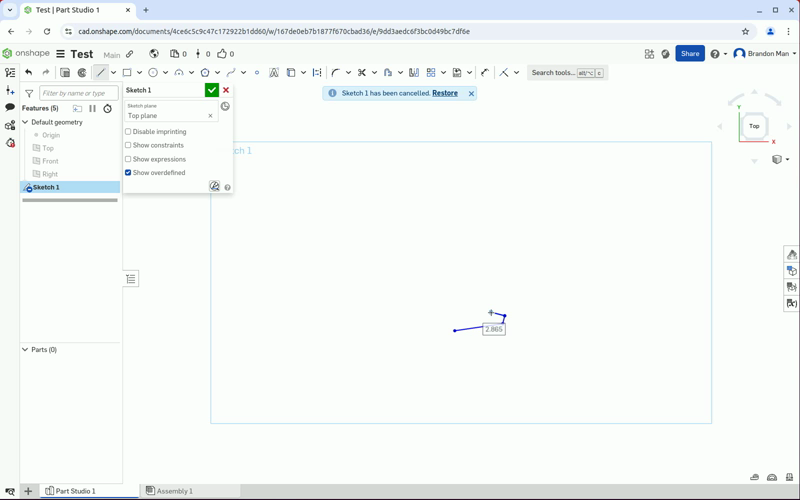
mouse_move(521, 312)
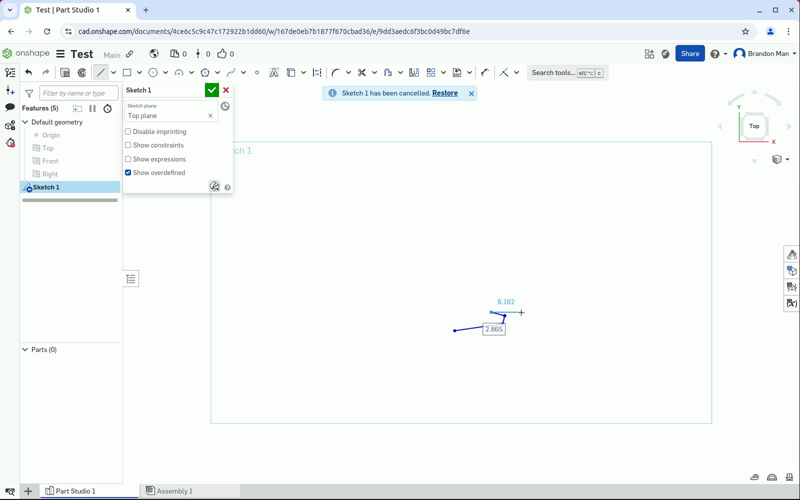
mouse_move(461, 282)
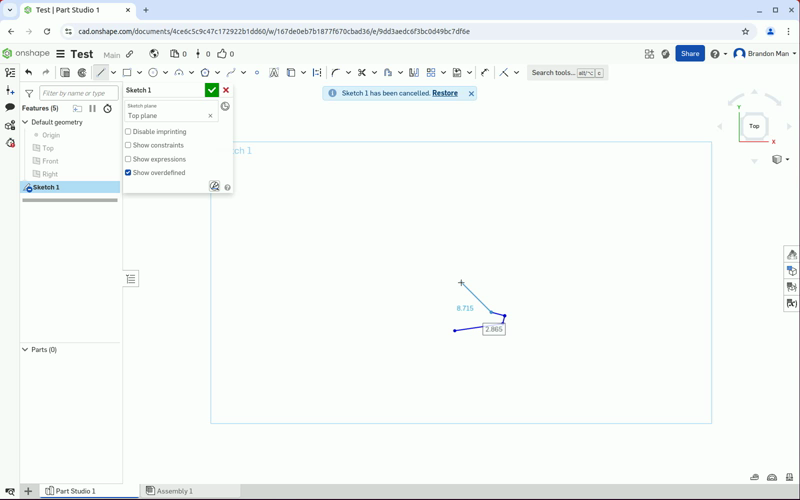
click(461, 282)
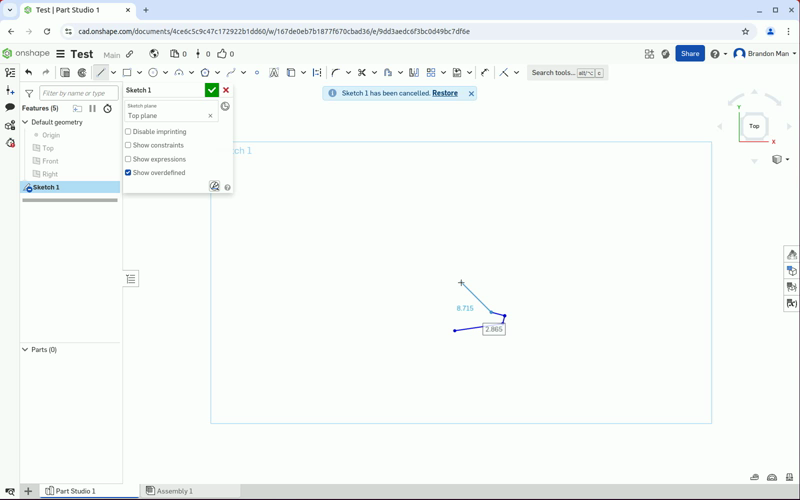
key_up(shift)
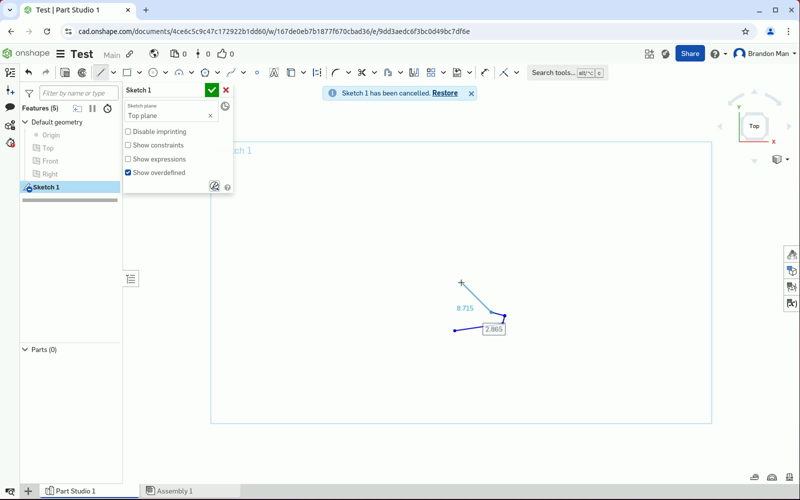
mouse_move(491, 282)
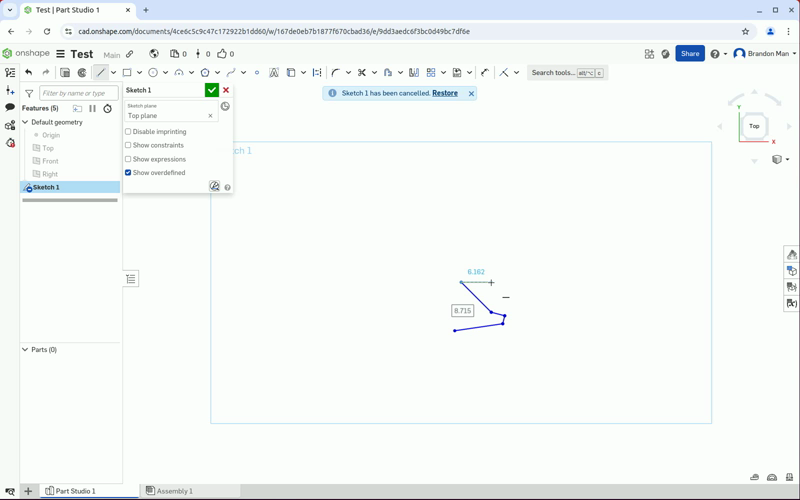
key_down(shift)
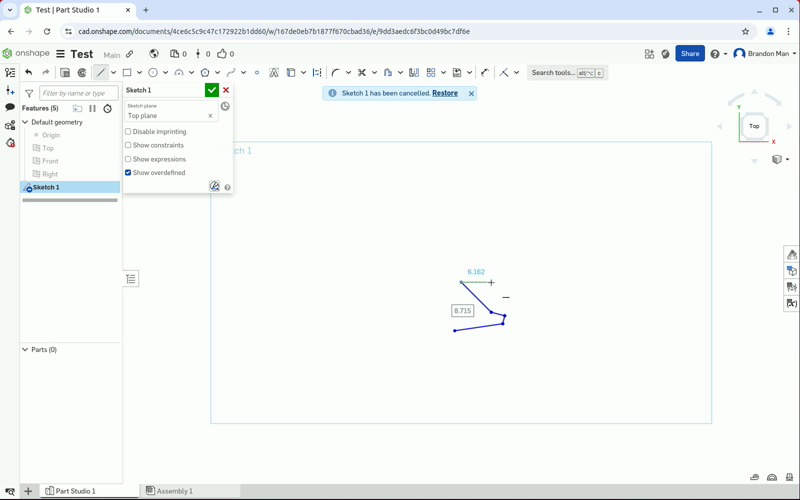
mouse_move(454, 330)
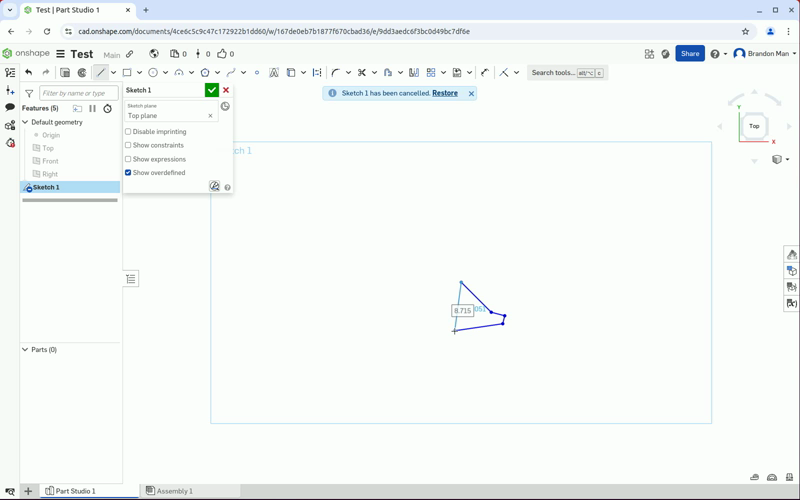
key_up(shift)
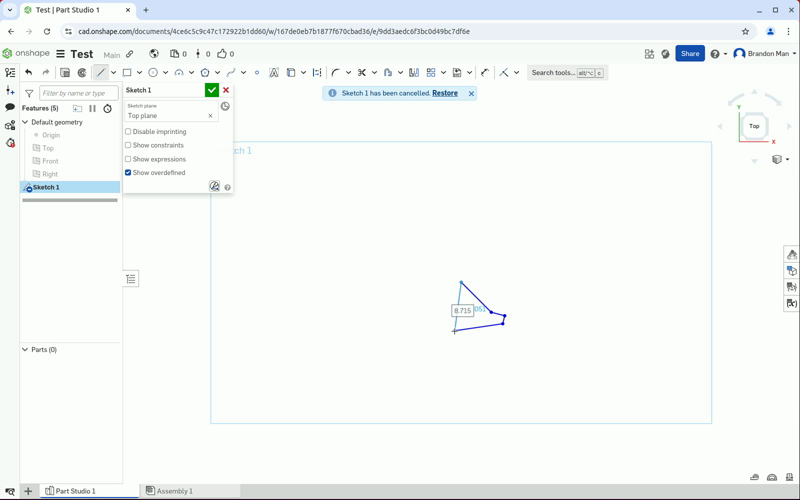
click(454, 330)
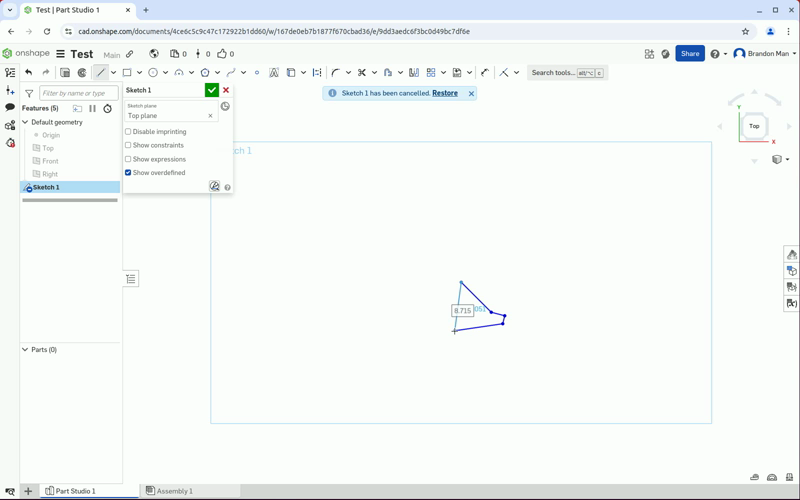
key(esc)
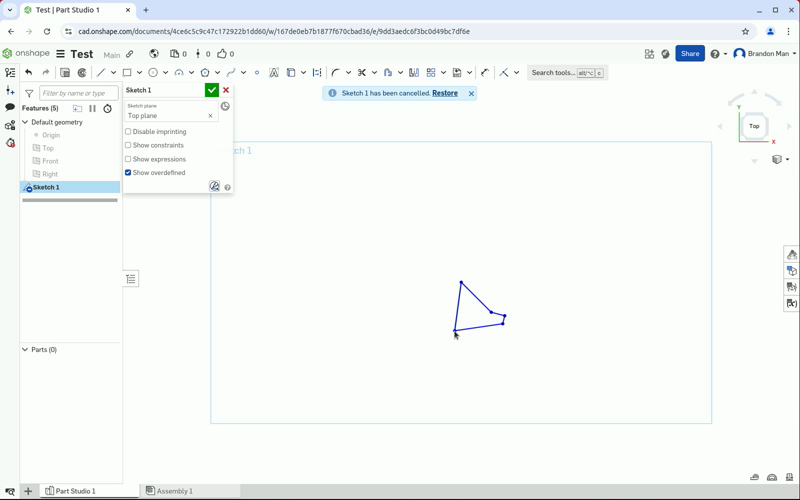
mouse_move(468, 304)
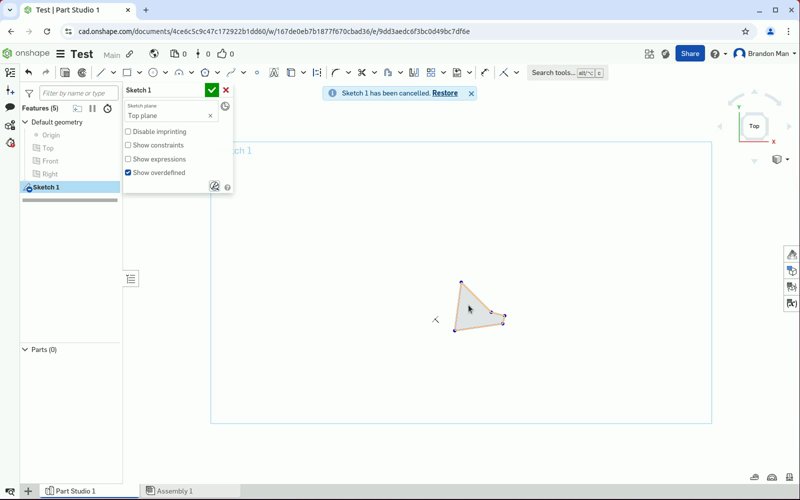
scroll(6)
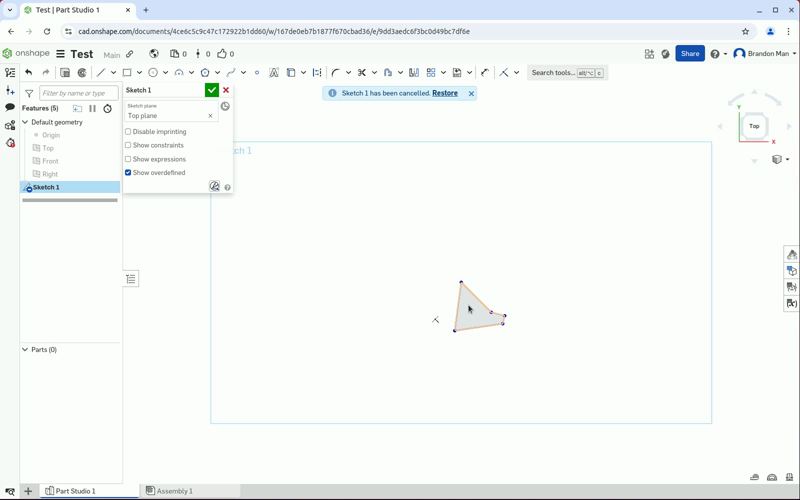
scroll(6)
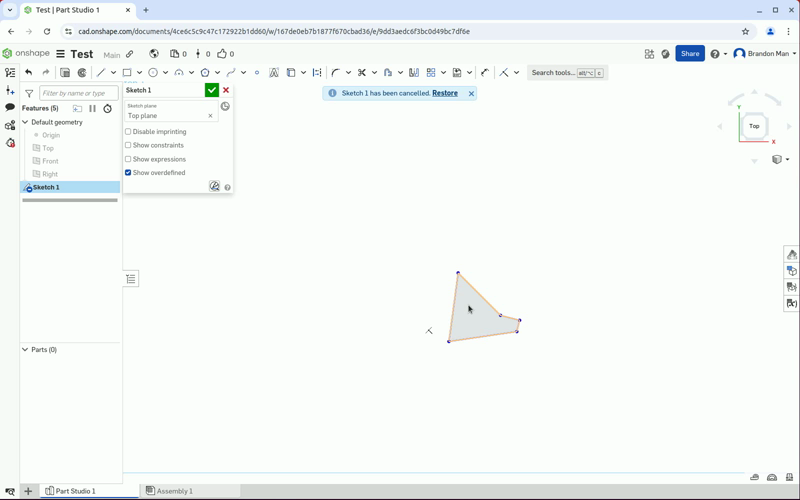
scroll(6)
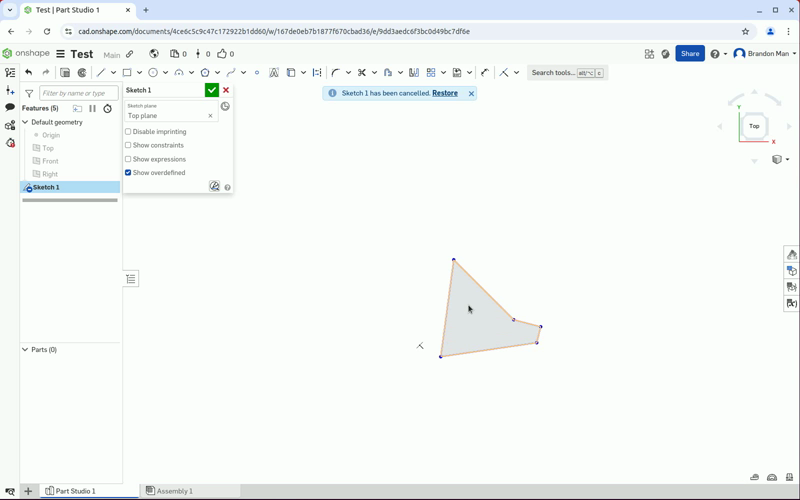
scroll(6)
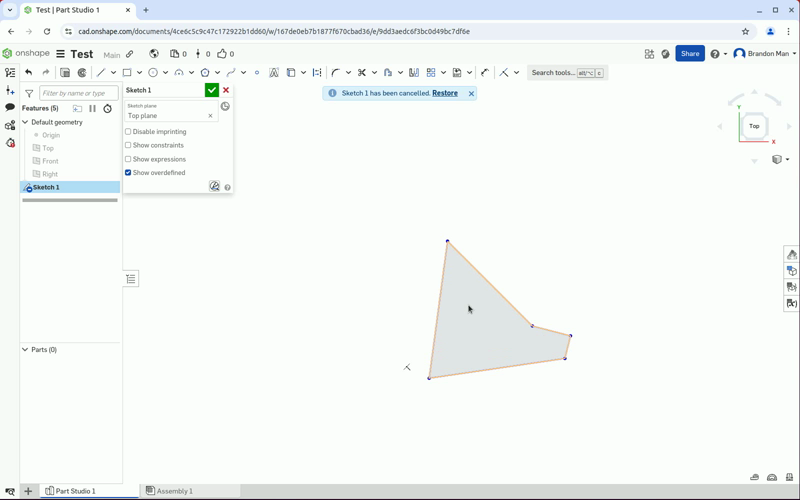
scroll(6)
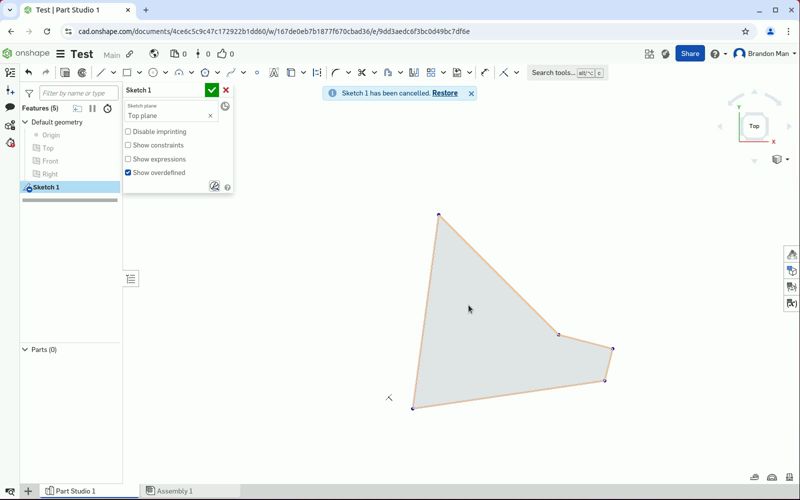
scroll(6)
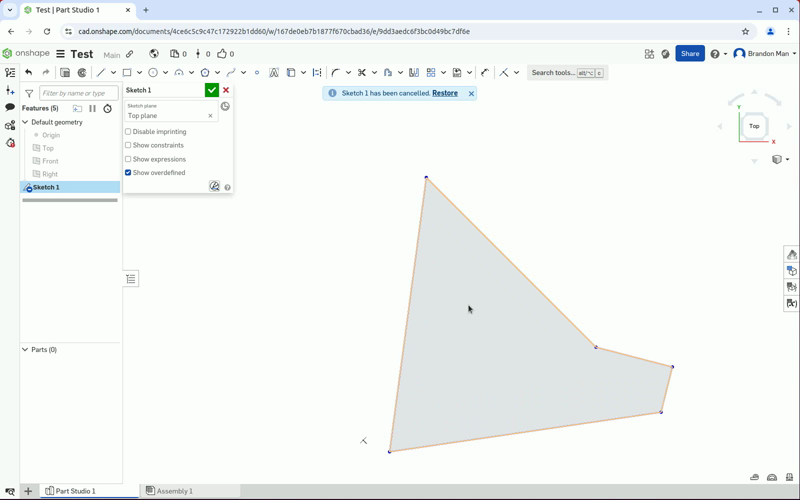
scroll(6)
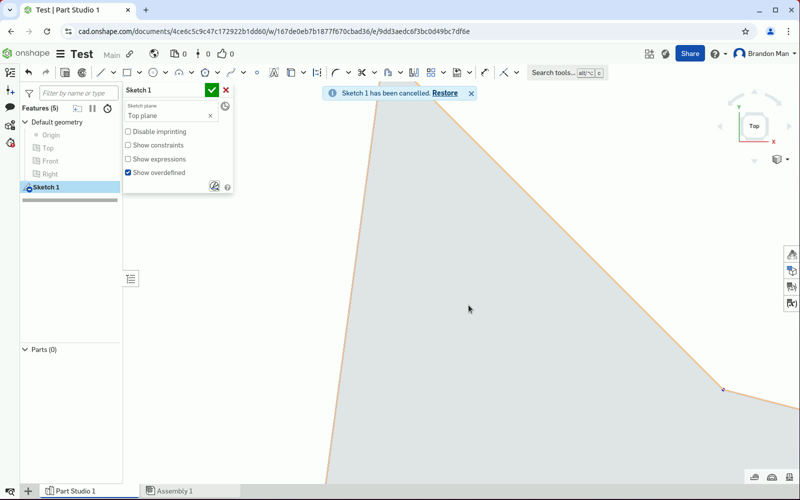
click(468, 304)
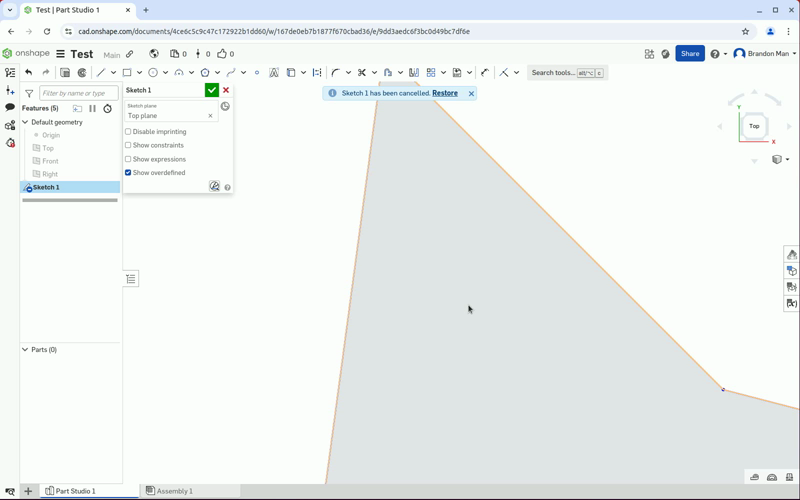
scroll(-6)
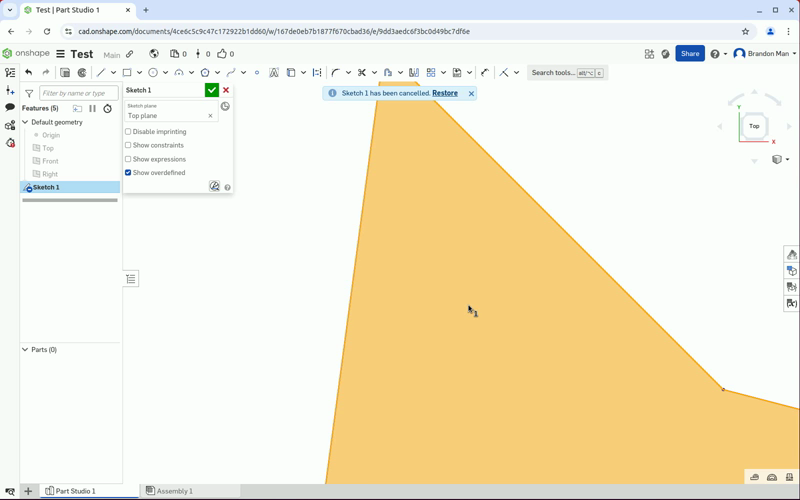
scroll(-6)
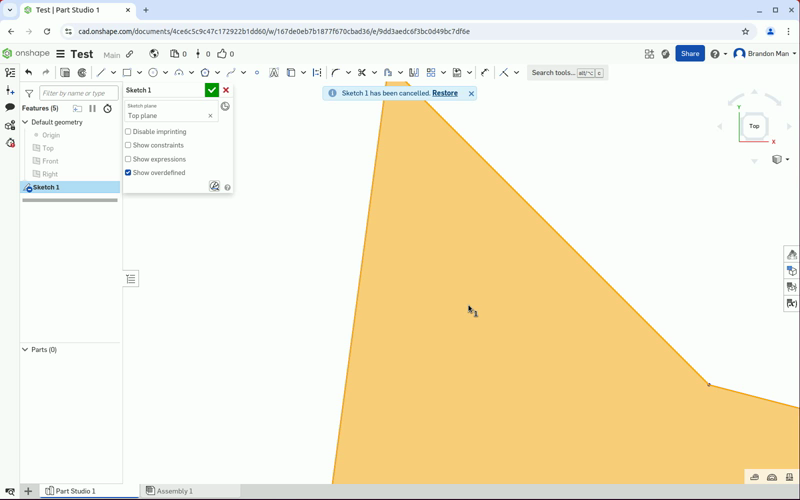
scroll(-6)
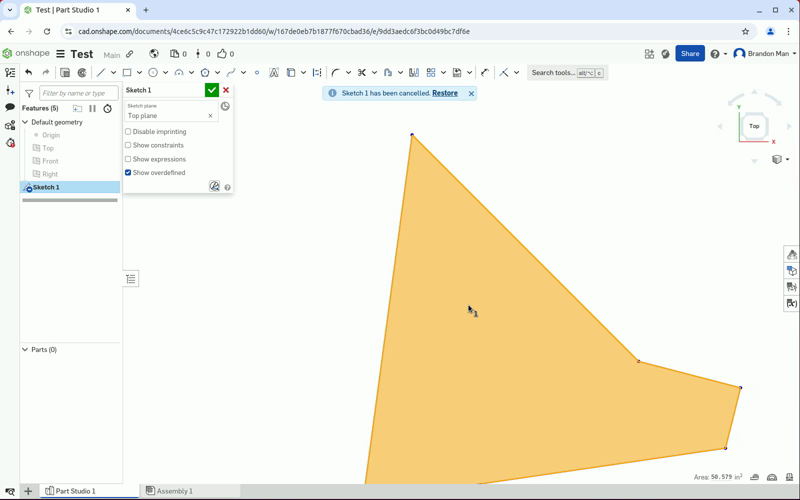
scroll(-6)
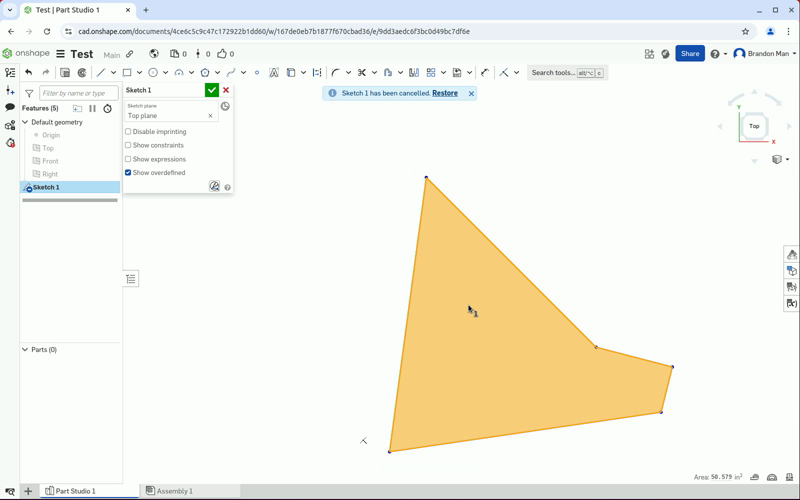
scroll(-6)
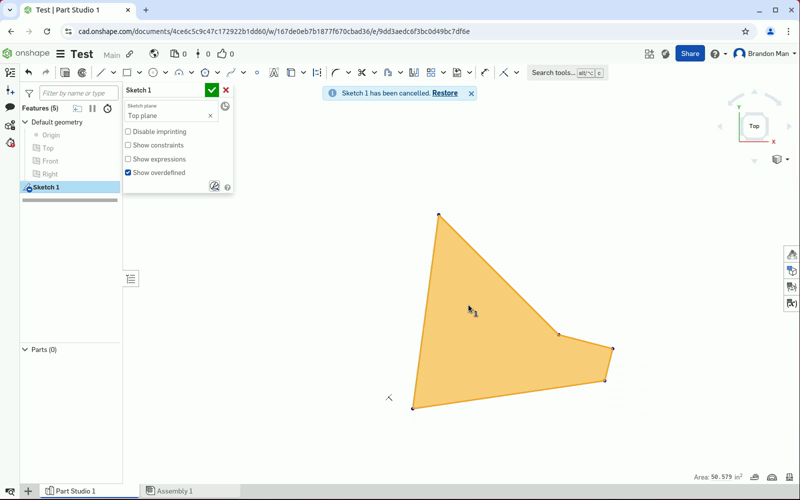
scroll(-6)
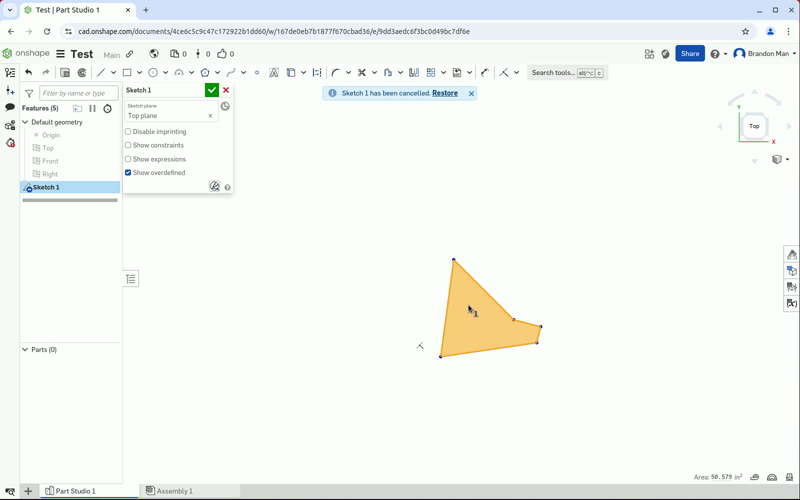
scroll(-6)
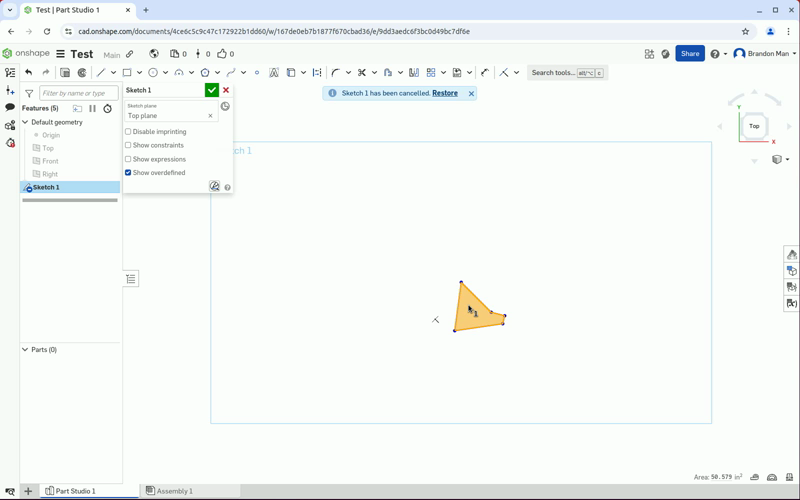
mouse_move(73, 352)
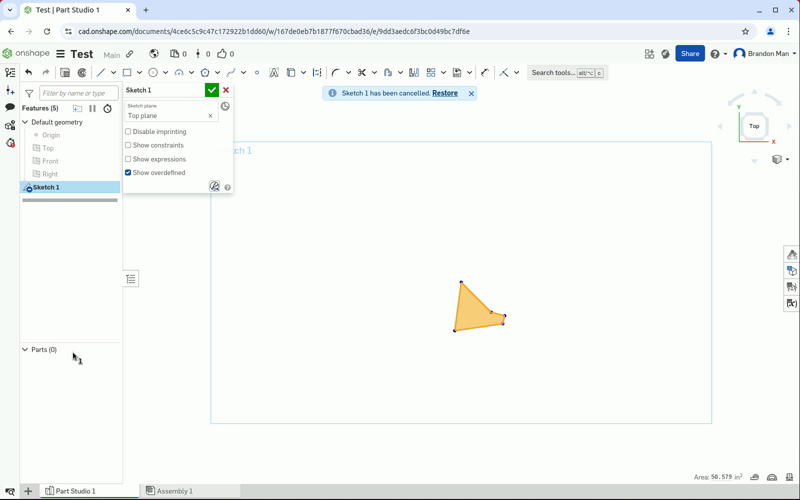
key(shift+y)
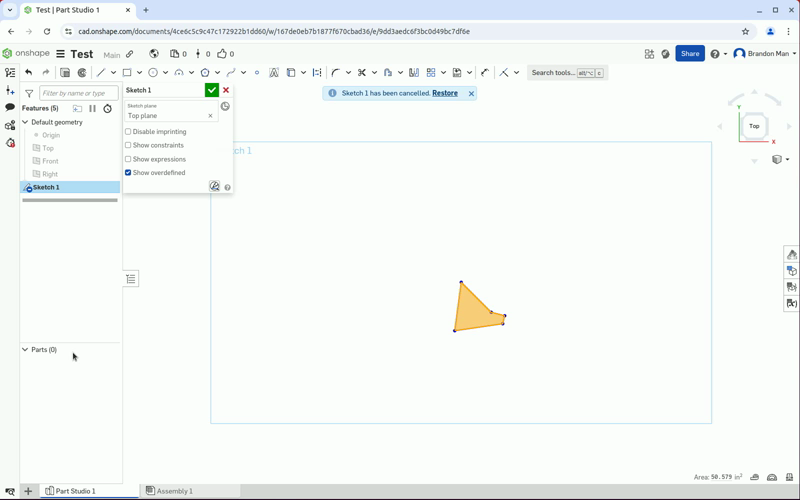
key(shift+e)
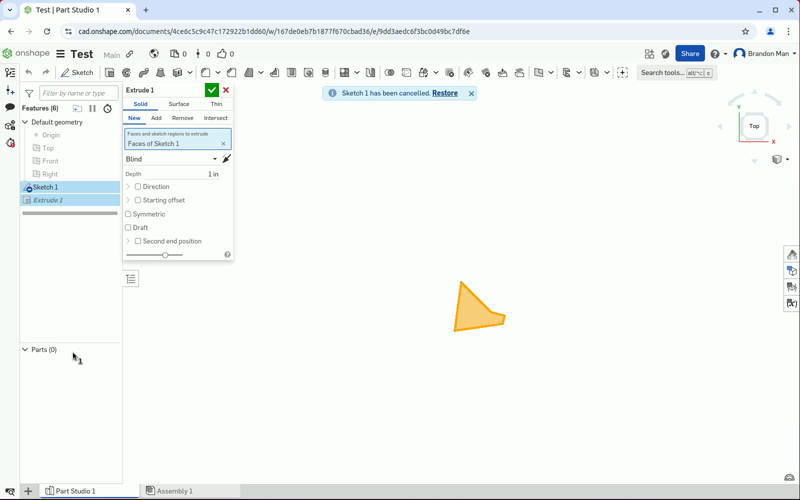
mouse_move(143, 106)
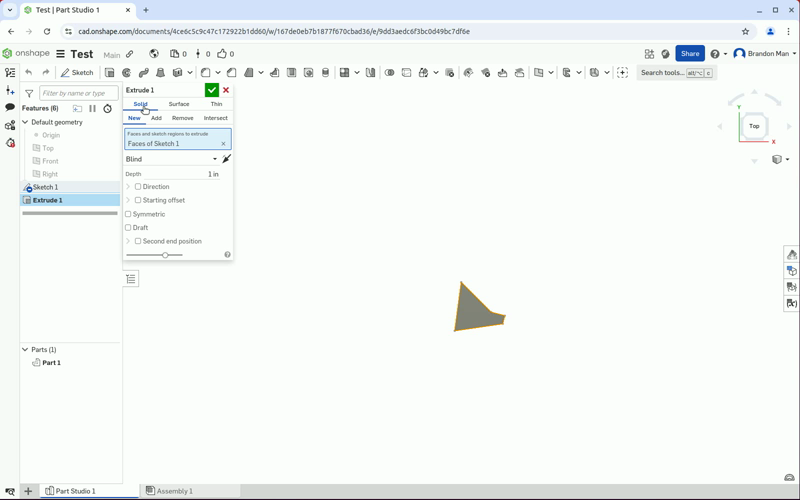
click(143, 106)
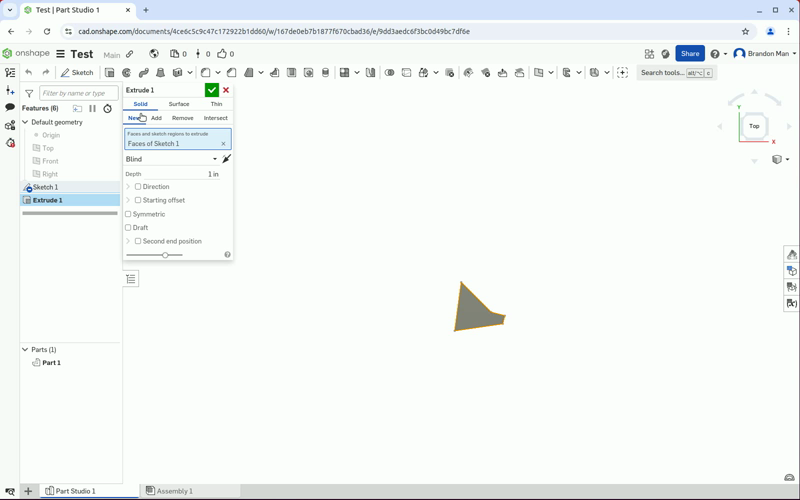
mouse_move(137, 120)
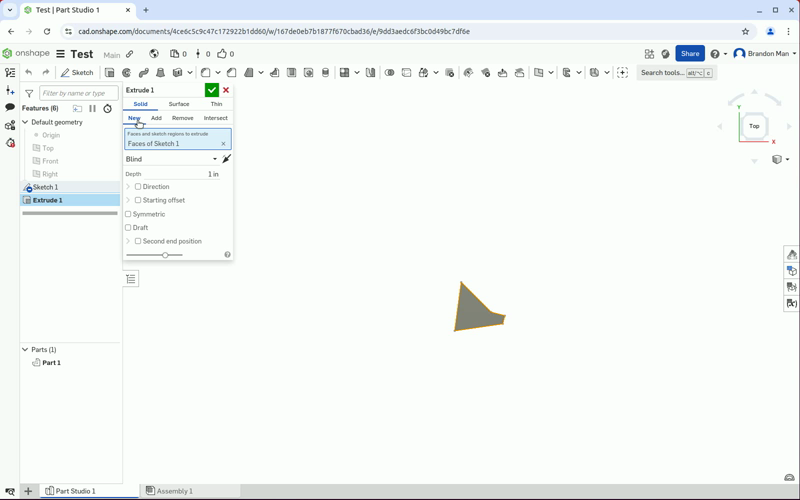
click(137, 120)
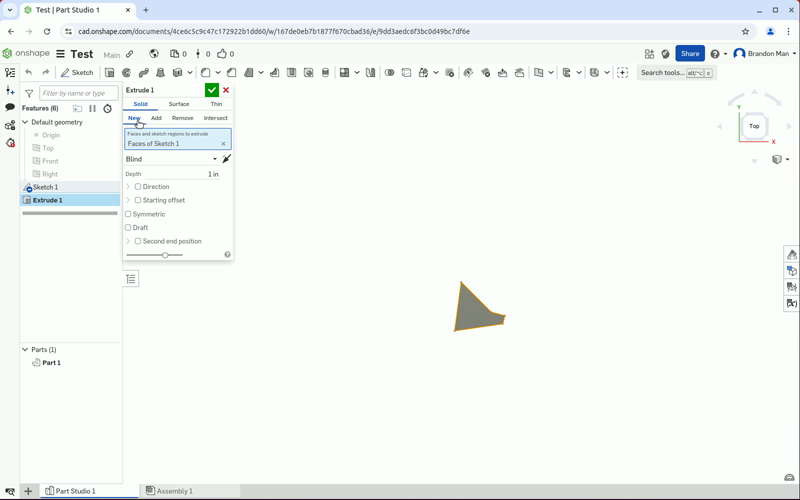
key(tab, 4)
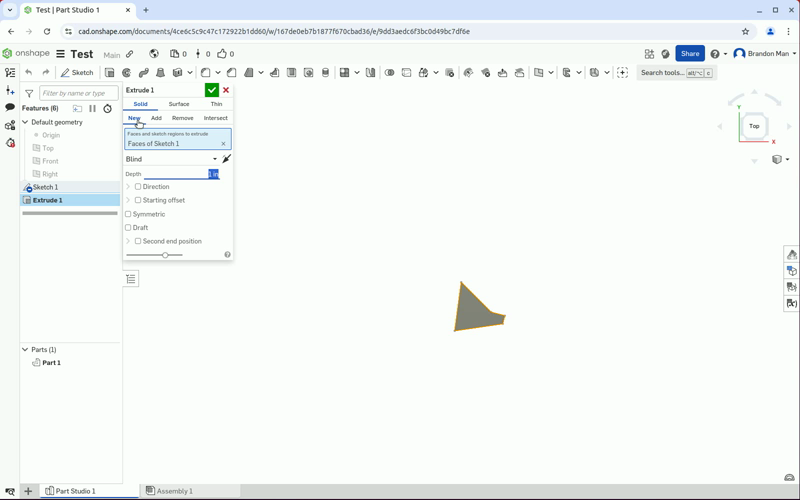
text(-0.241)
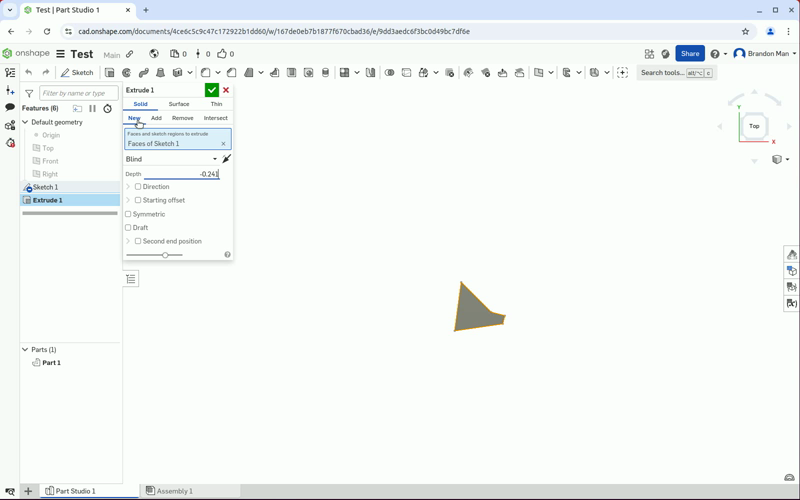
key(enter)
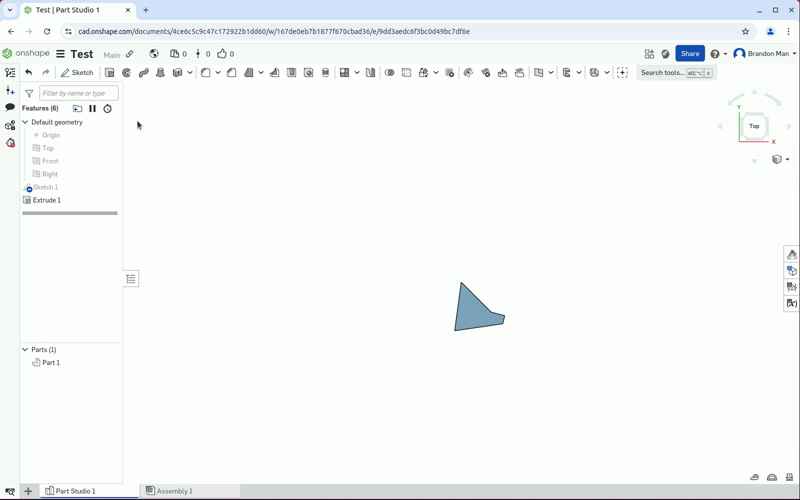
key(shift+h)
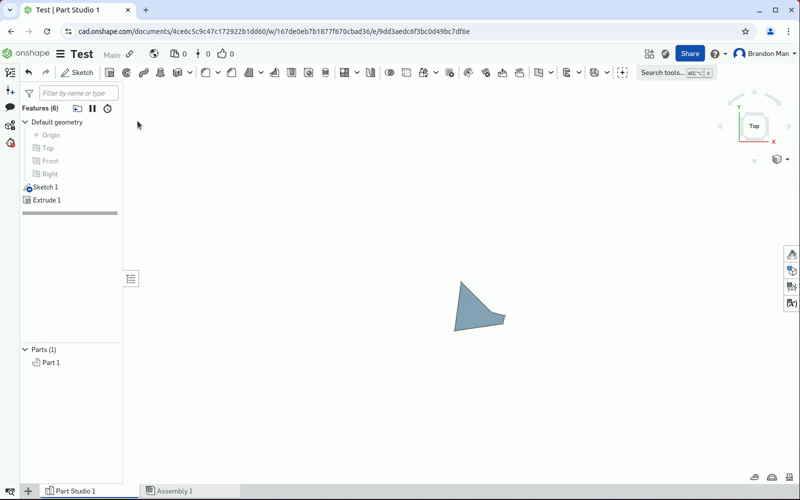
key(shift+h)
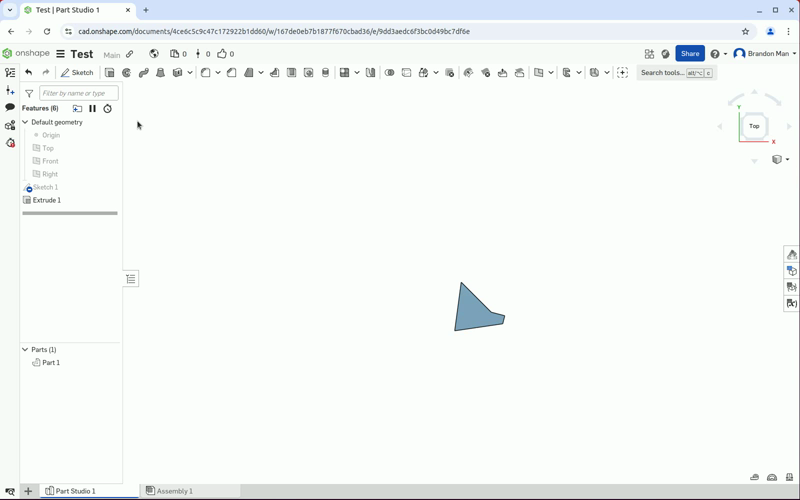
mouse_move(73, 189)
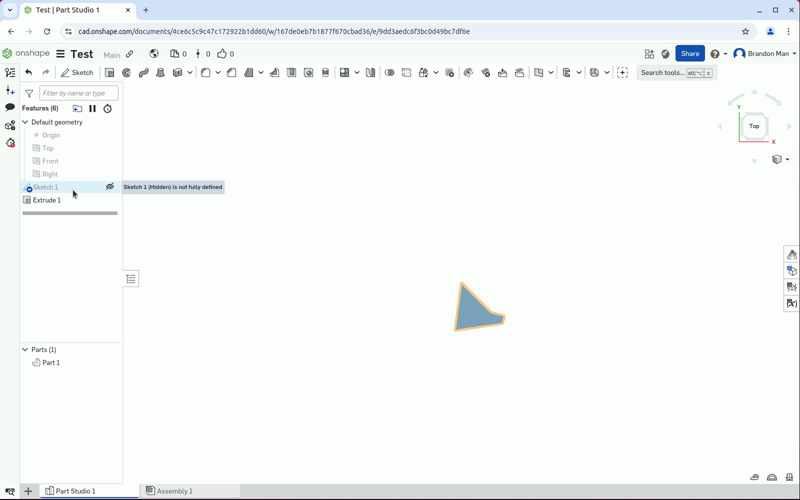
click(73, 189)
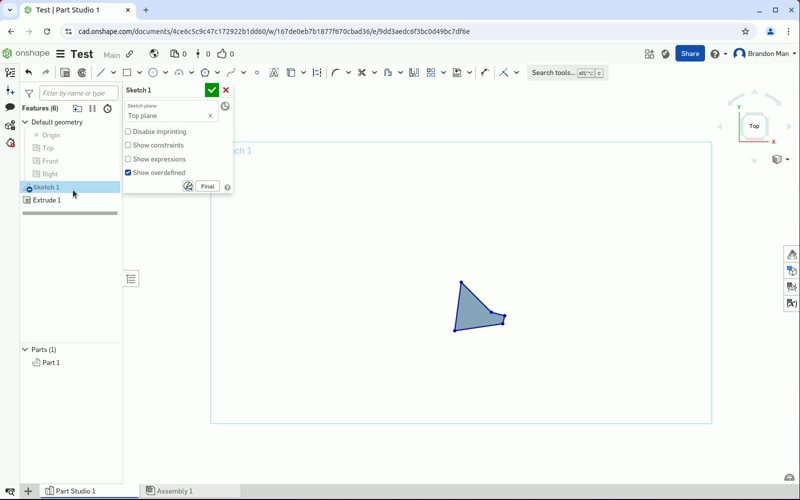
mouse_move(229, 92)
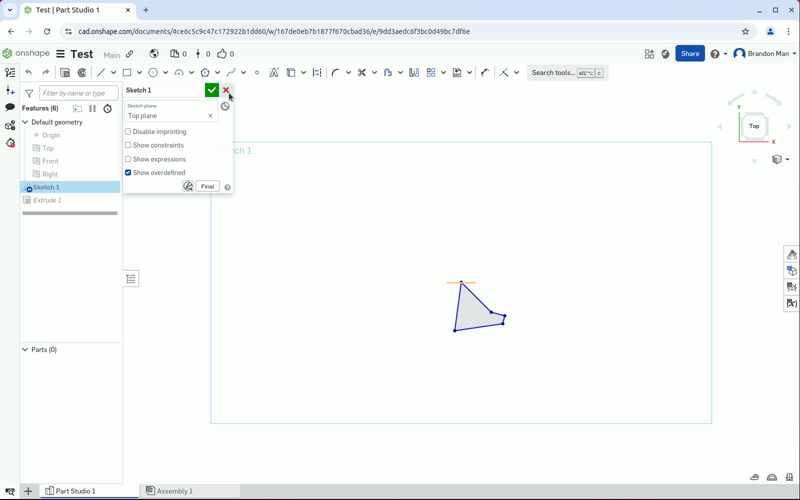
click(229, 92)
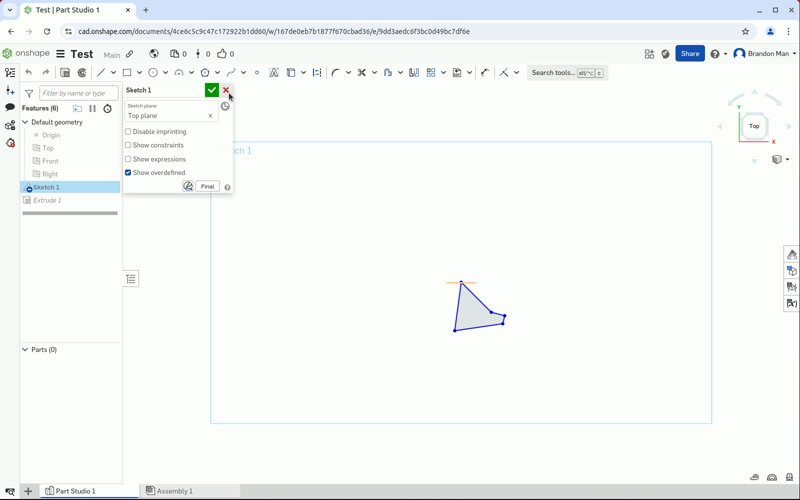
key(shift+s)
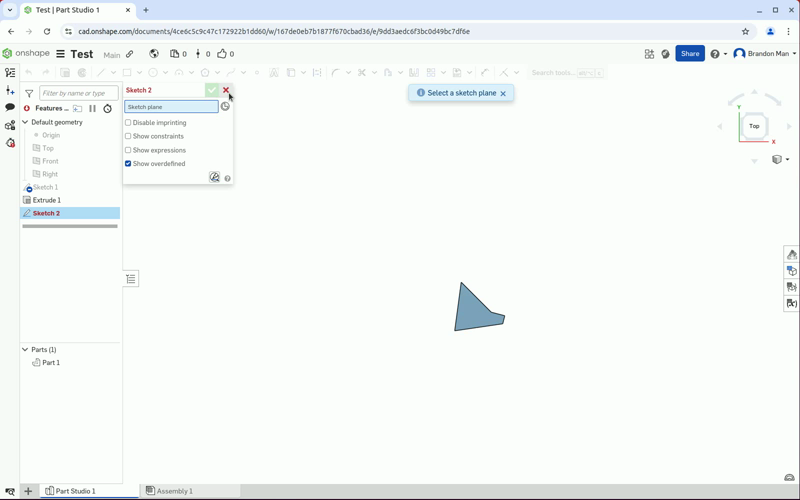
mouse_move(73, 150)
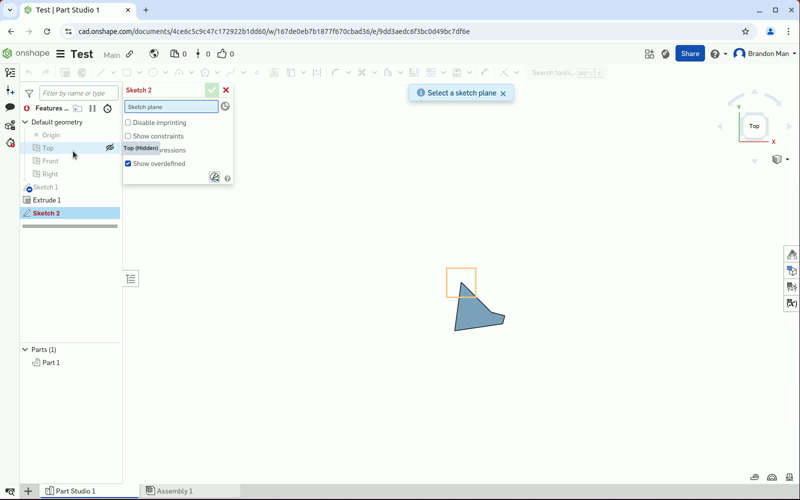
click(73, 150)
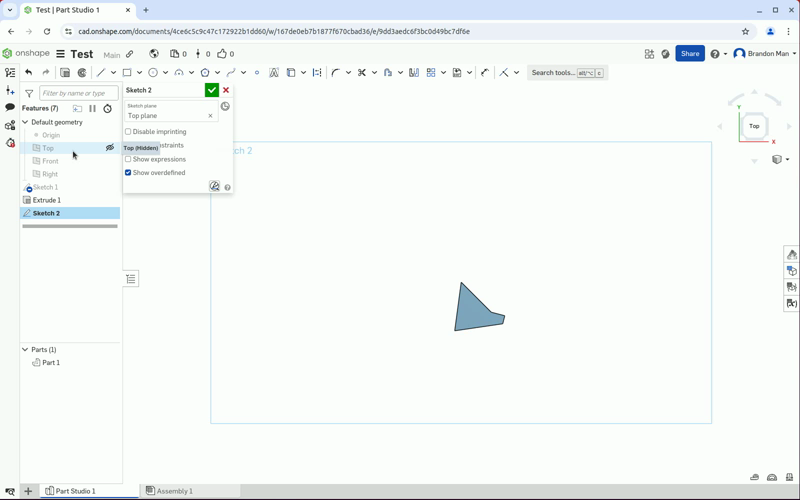
mouse_move(73, 352)
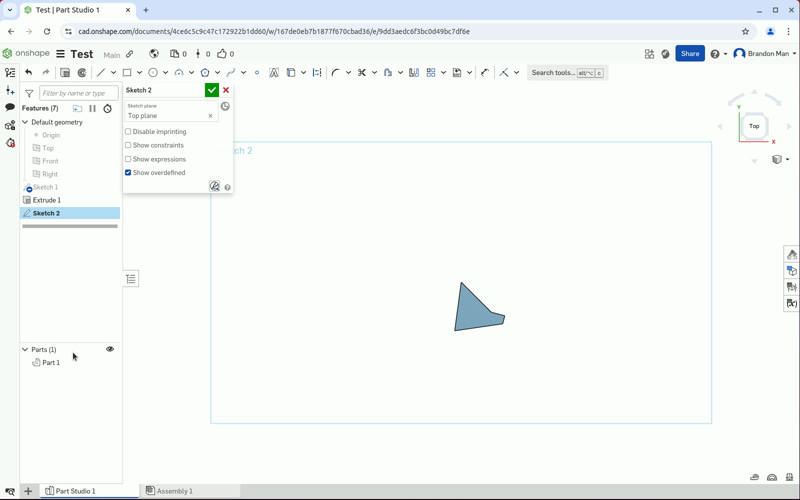
key(y)
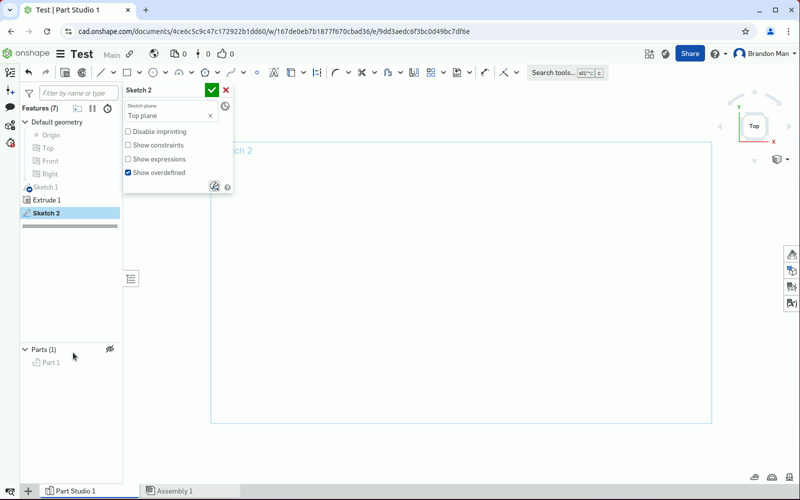
key(l)
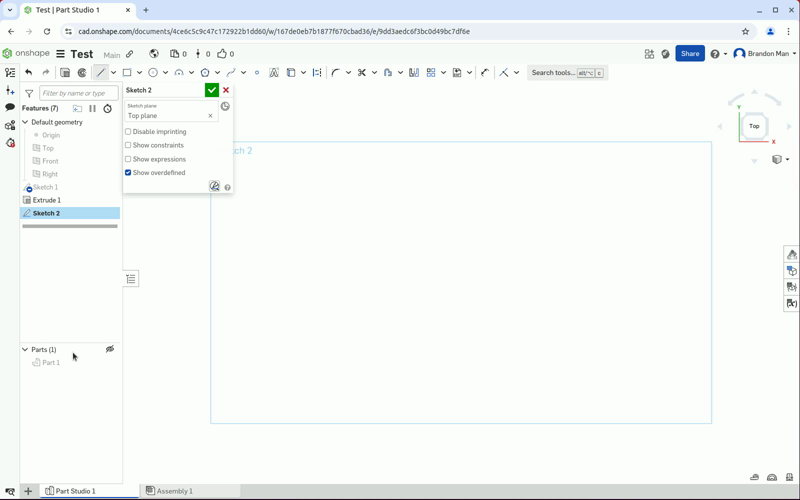
key_down(shift)
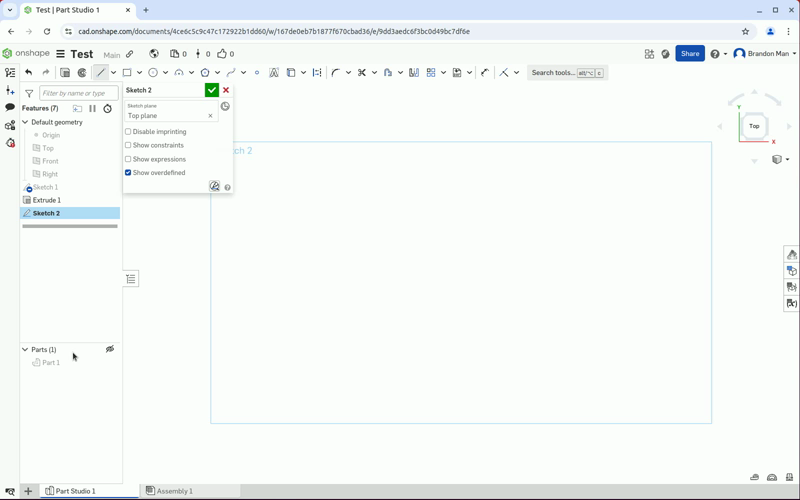
mouse_move(453, 334)
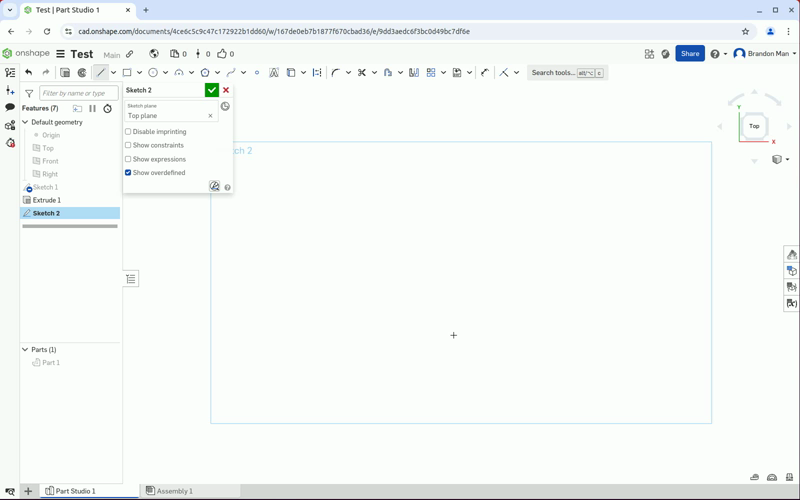
click(453, 334)
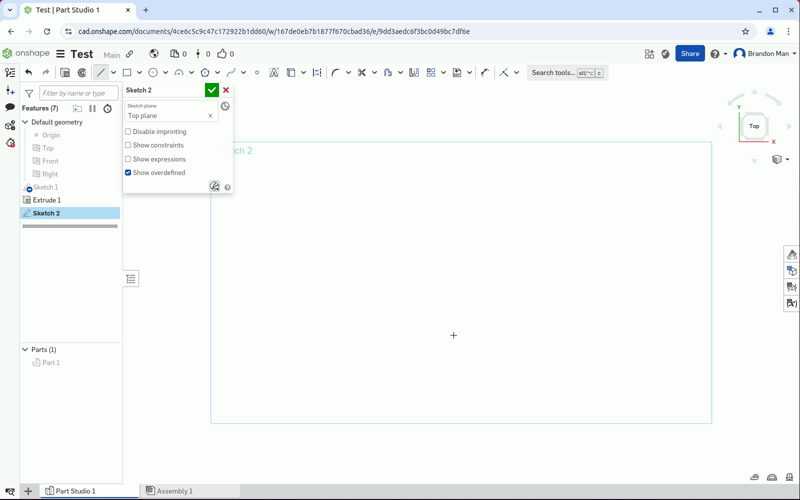
key_up(shift)
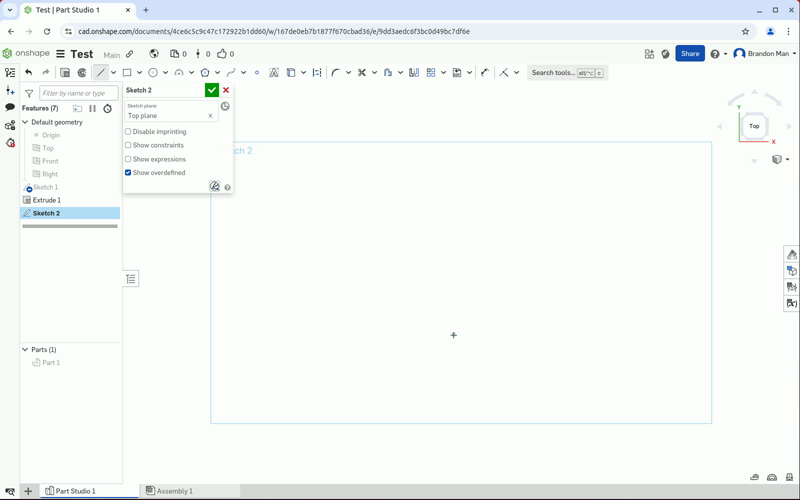
key_down(shift)
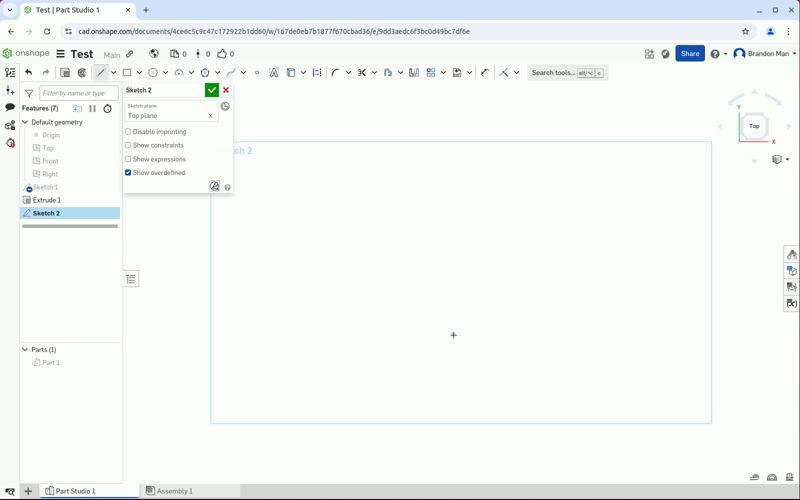
mouse_move(483, 334)
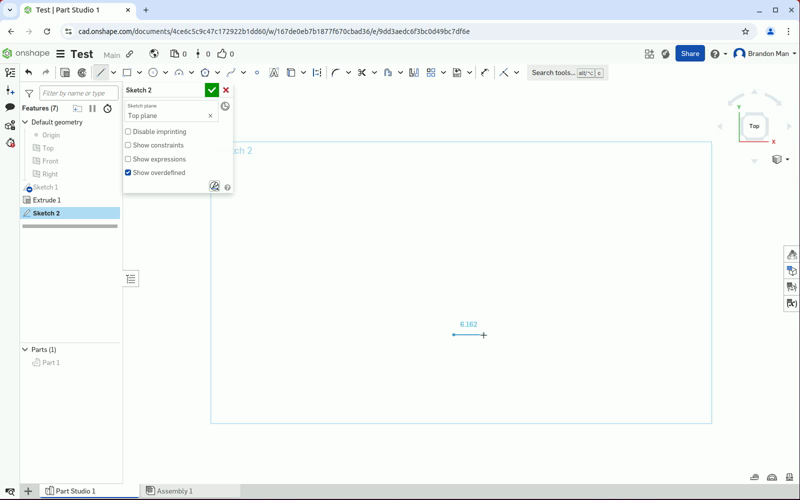
mouse_move(501, 327)
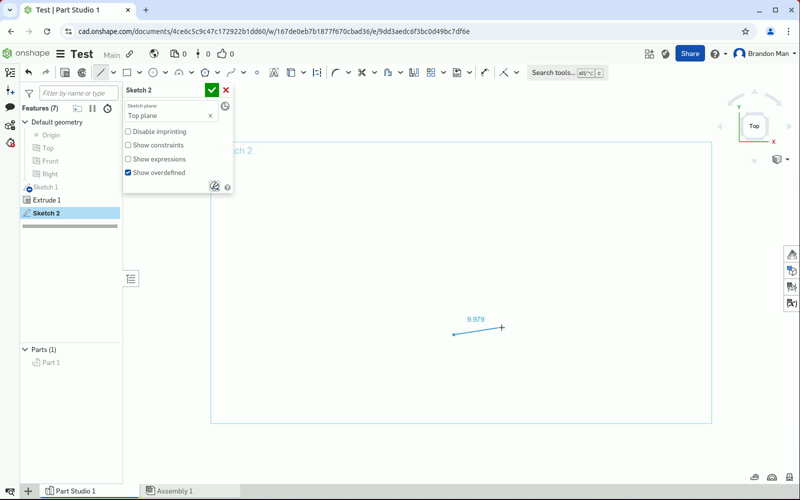
click(501, 327)
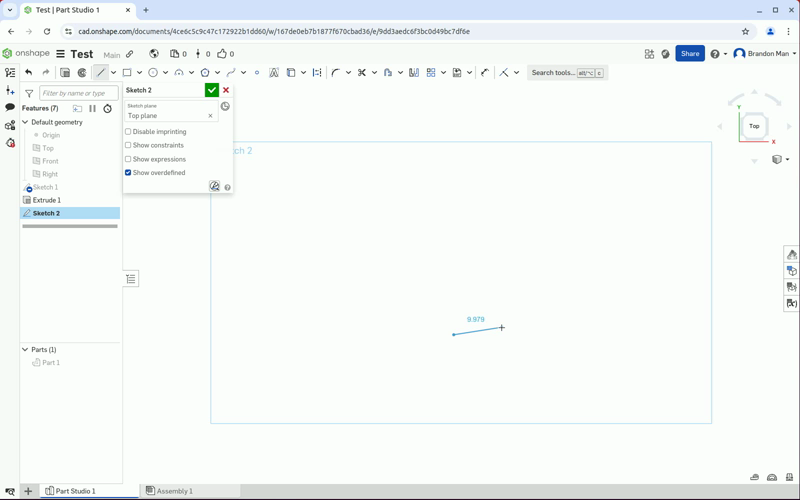
key_up(shift)
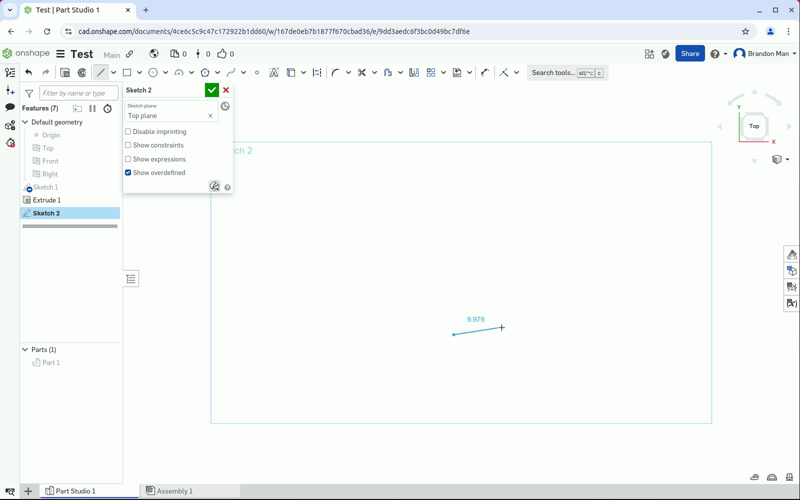
key_down(shift)
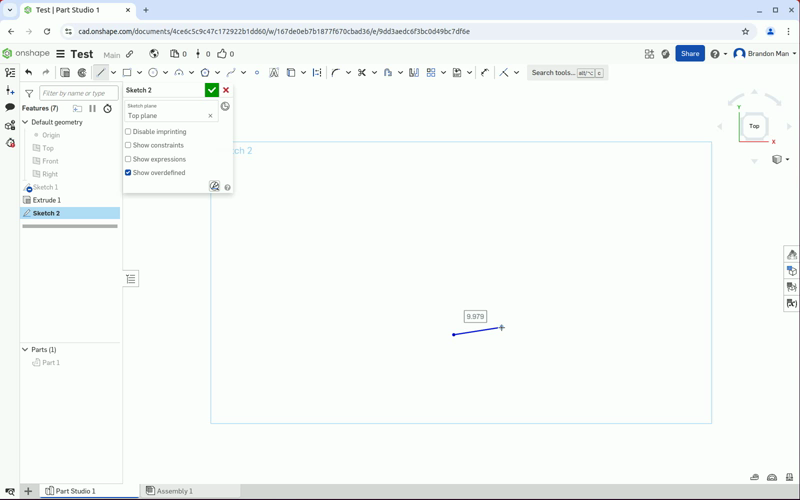
mouse_move(531, 327)
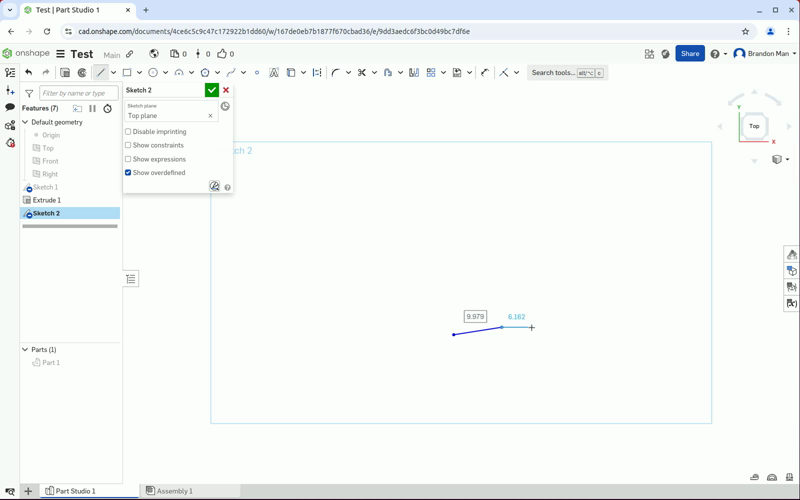
mouse_move(502, 324)
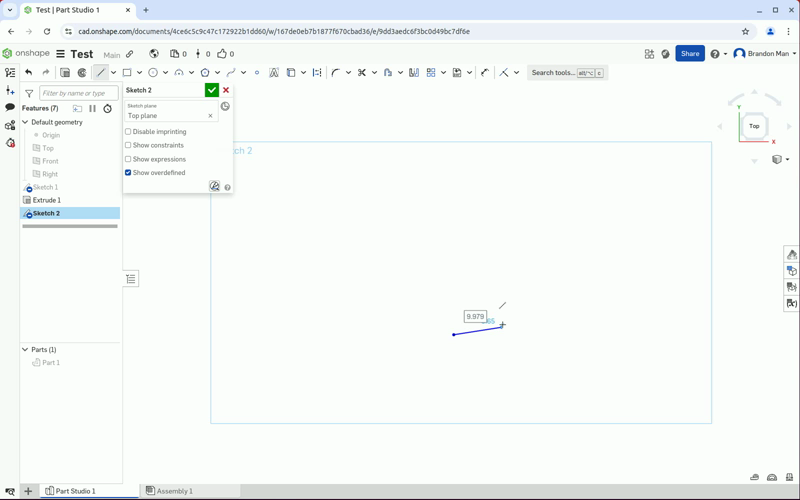
scroll(6)
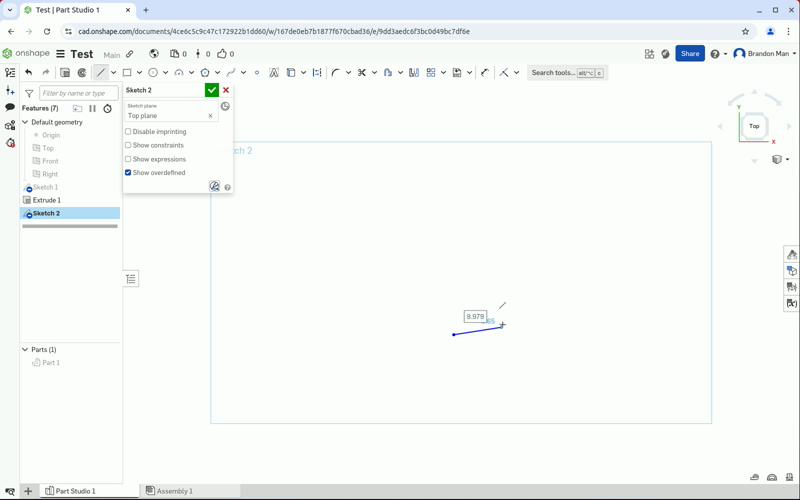
scroll(6)
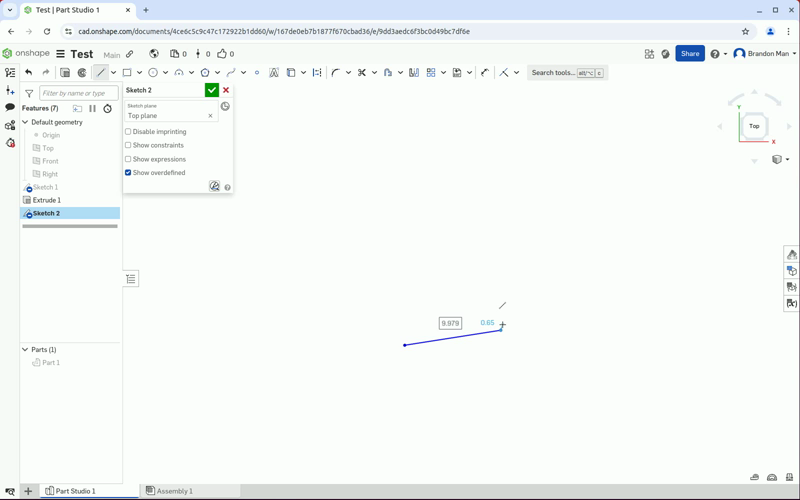
scroll(6)
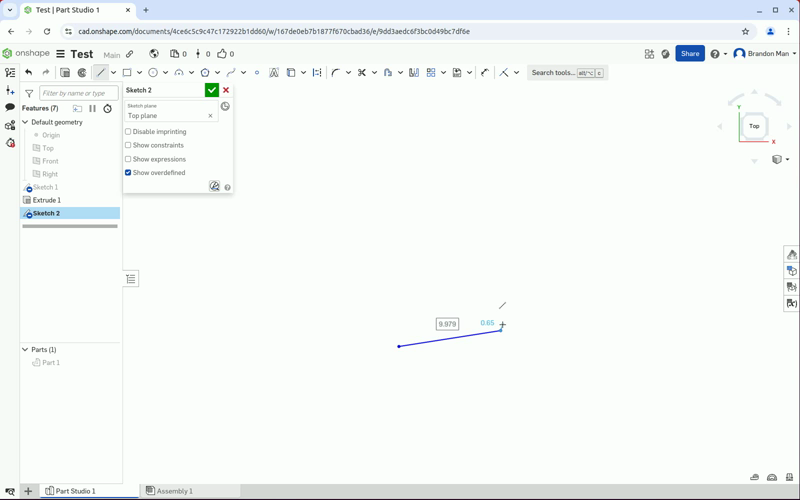
scroll(6)
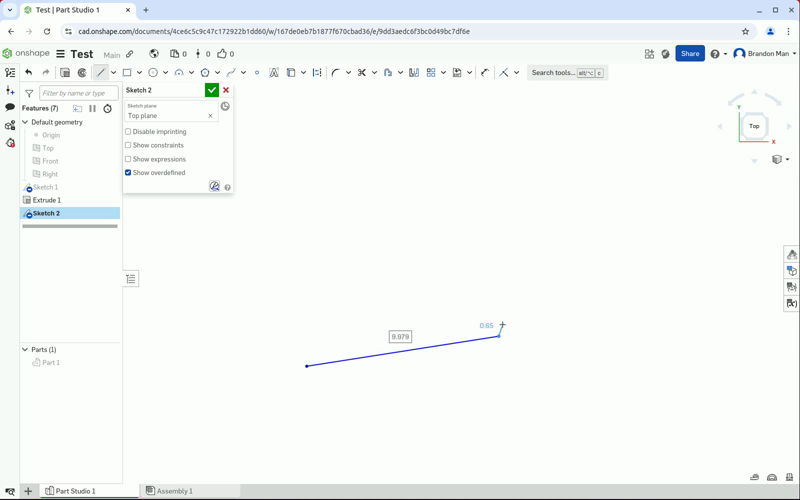
scroll(6)
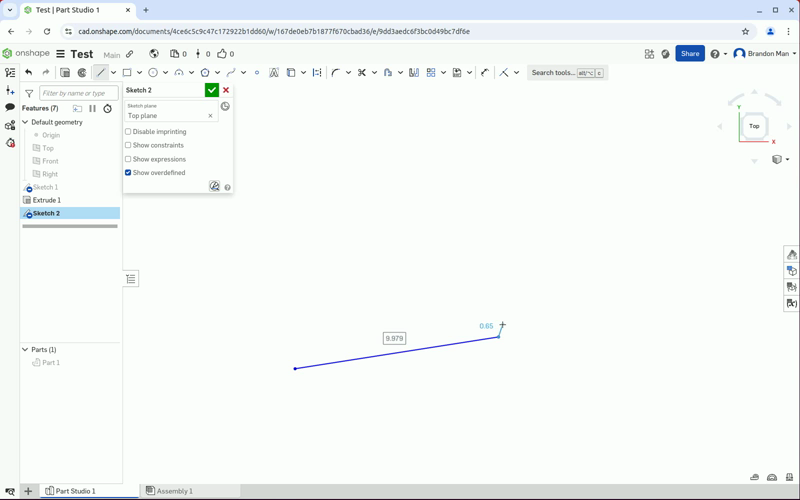
scroll(6)
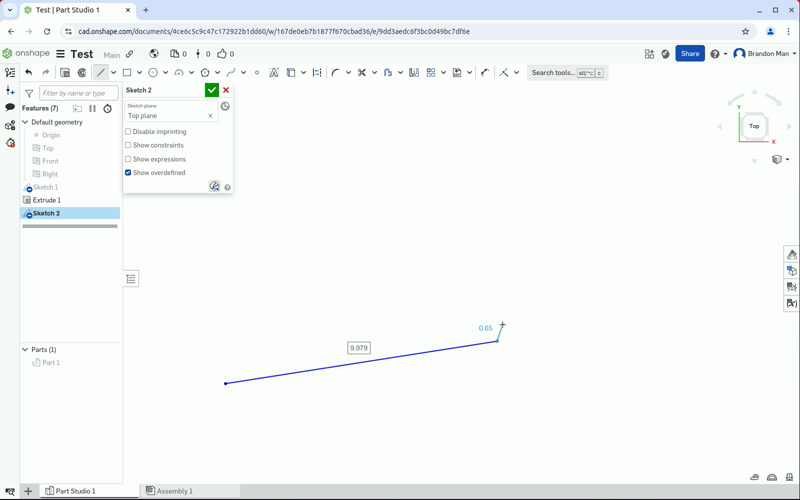
scroll(6)
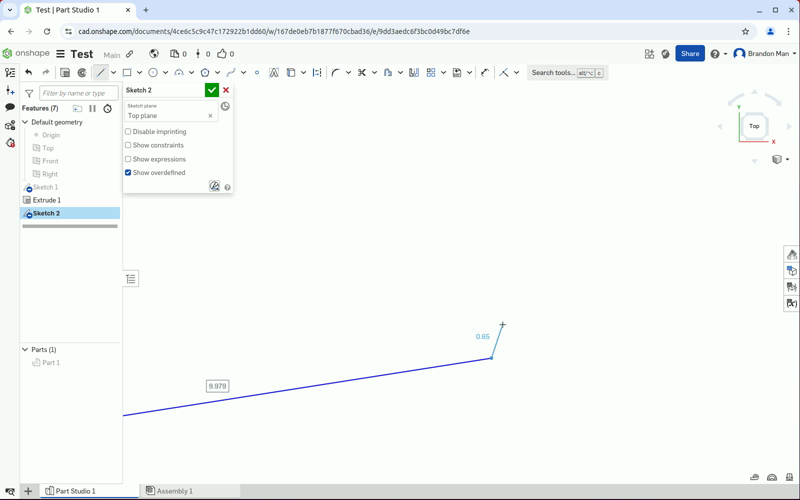
click(502, 324)
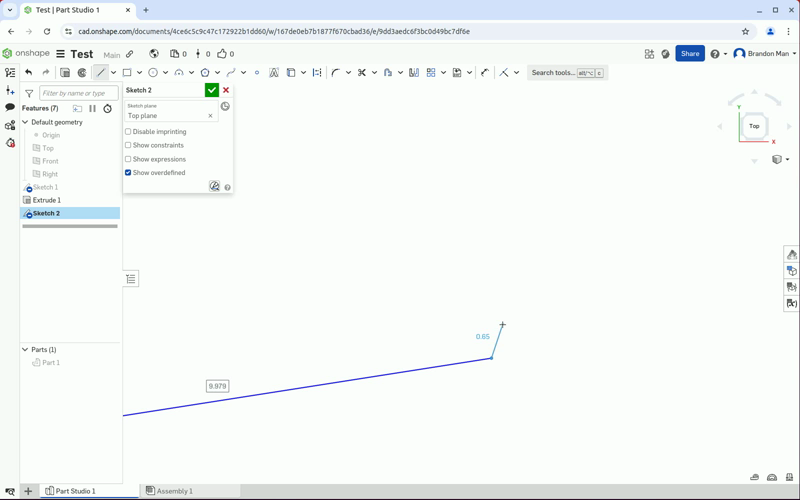
scroll(-6)
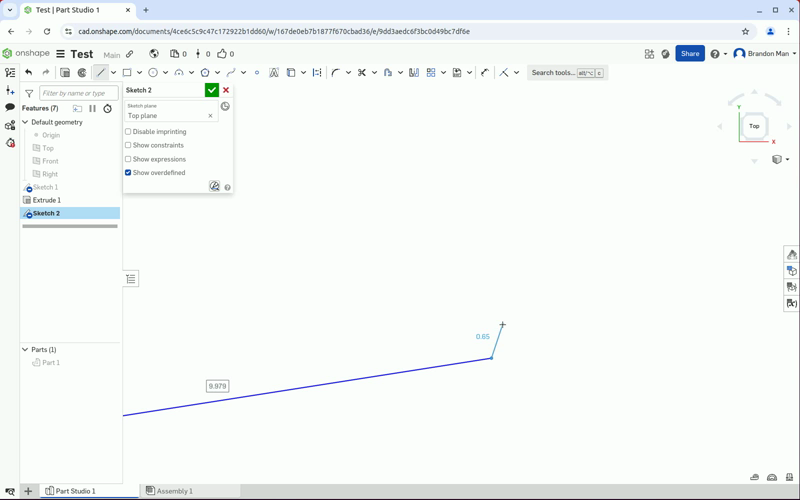
scroll(-6)
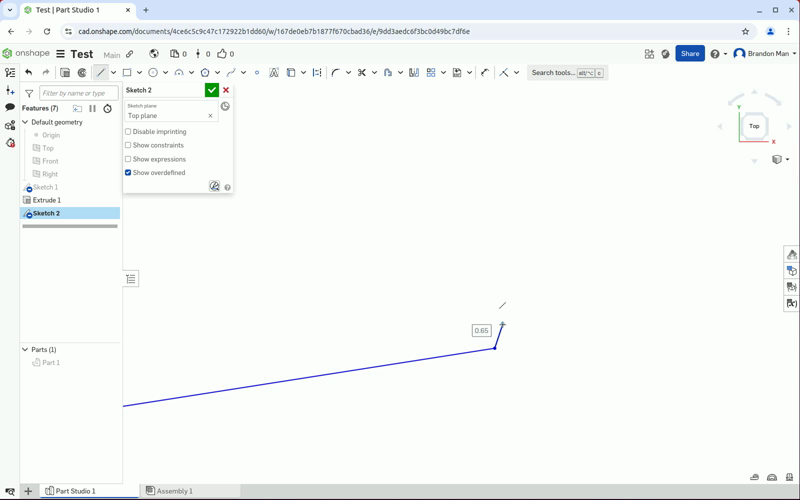
scroll(-6)
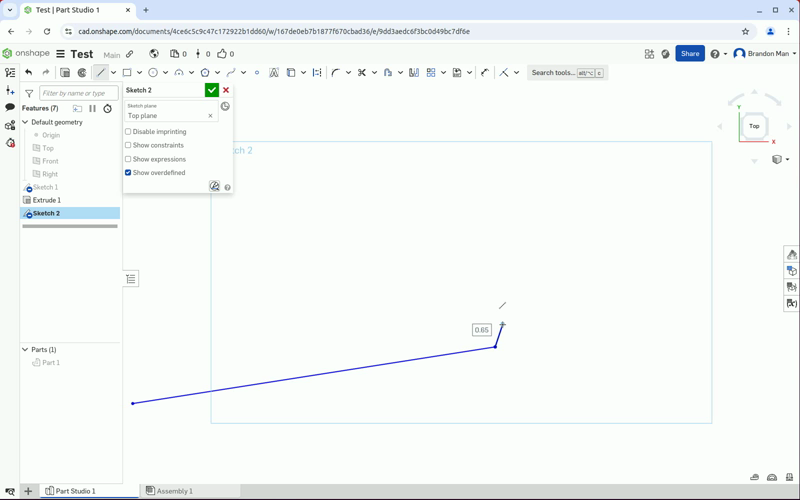
scroll(-6)
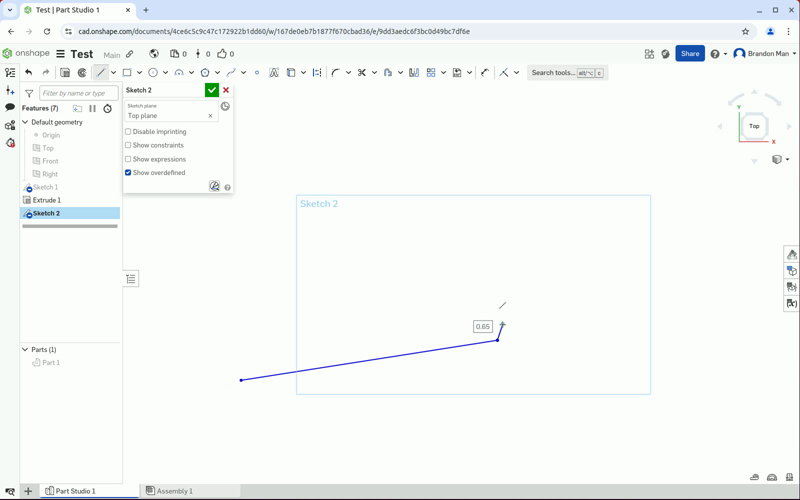
scroll(-6)
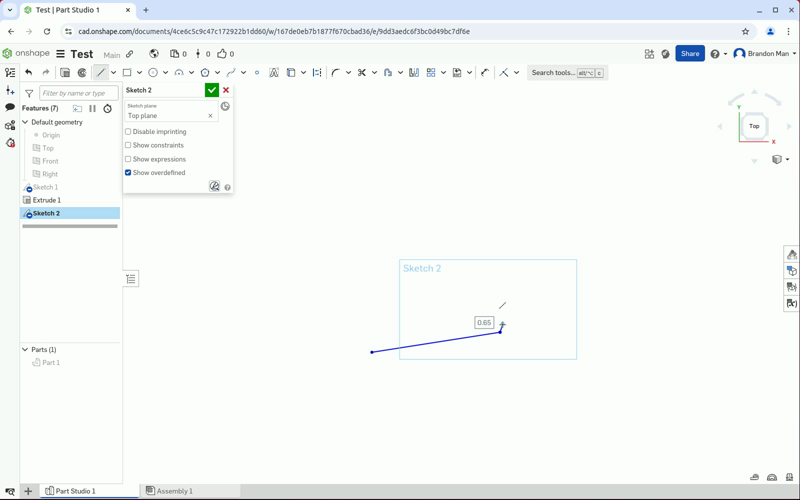
scroll(-6)
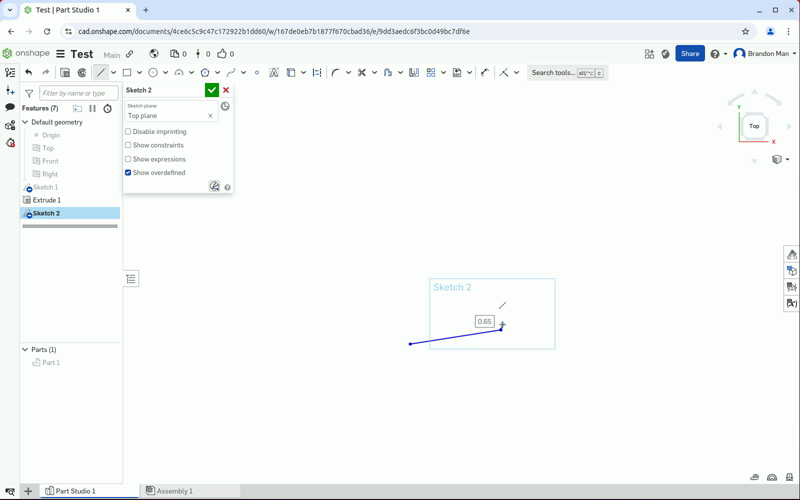
scroll(-6)
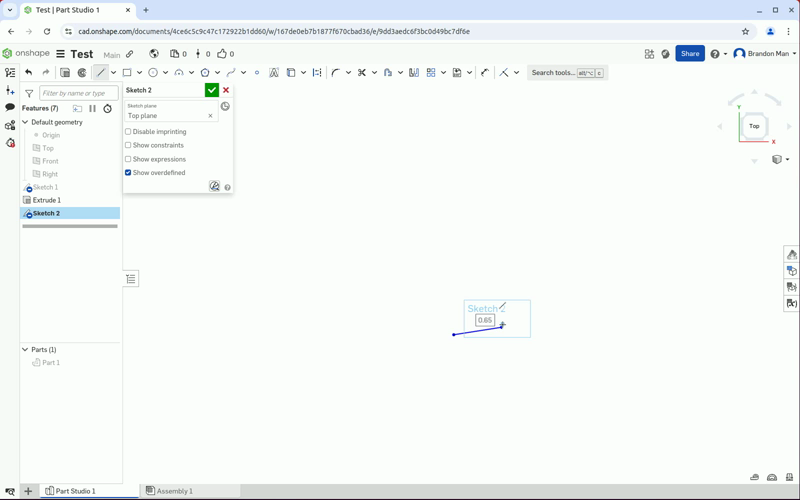
key_up(shift)
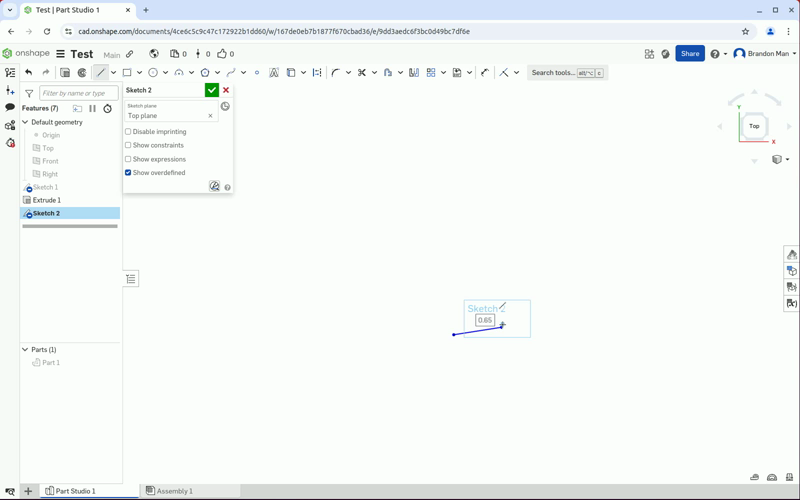
key_down(shift)
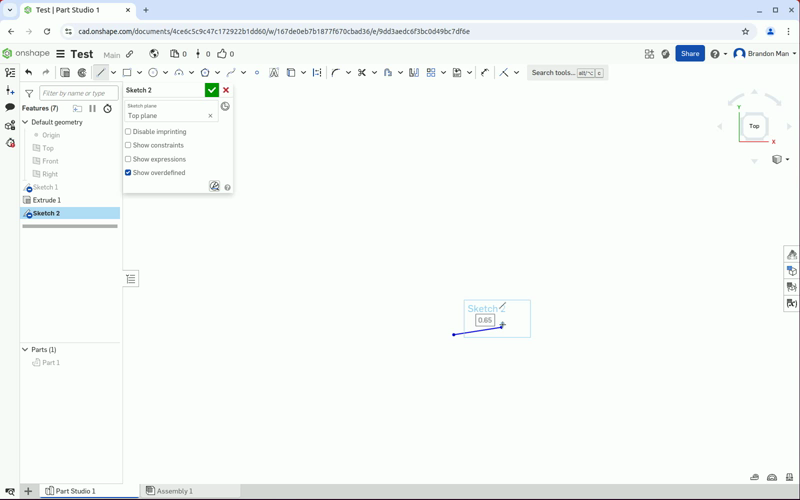
mouse_move(532, 324)
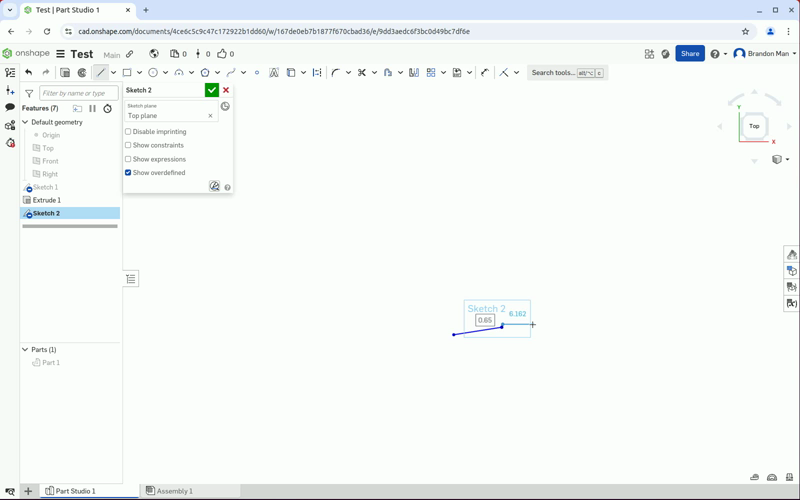
mouse_move(454, 331)
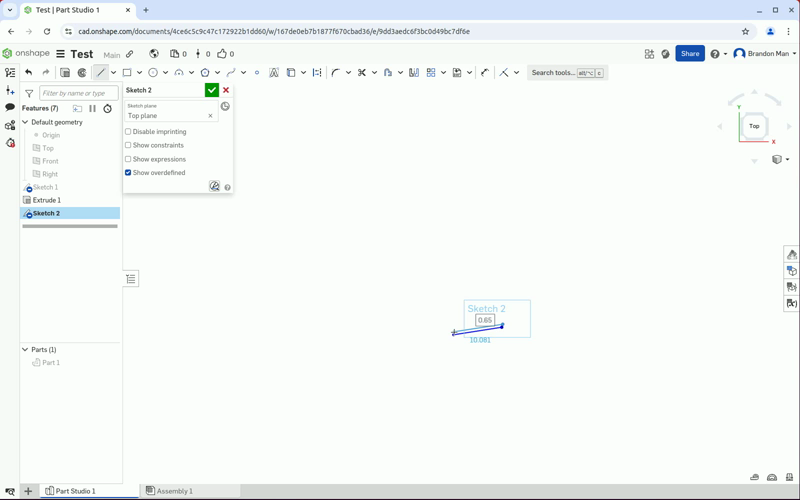
scroll(6)
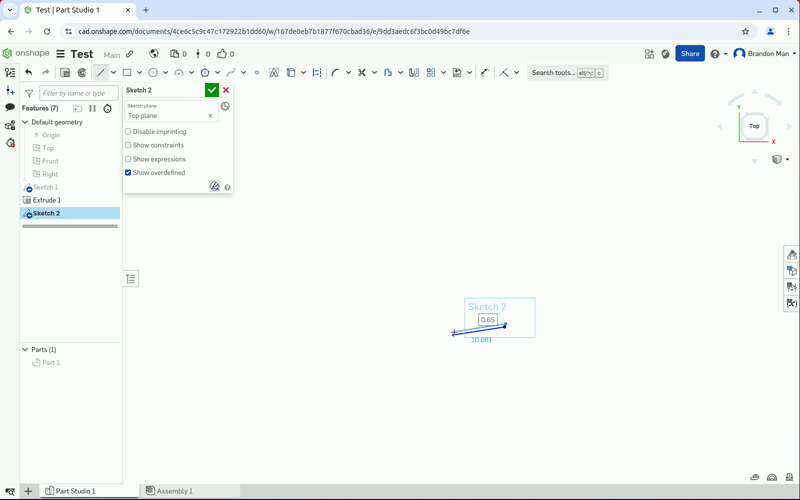
scroll(6)
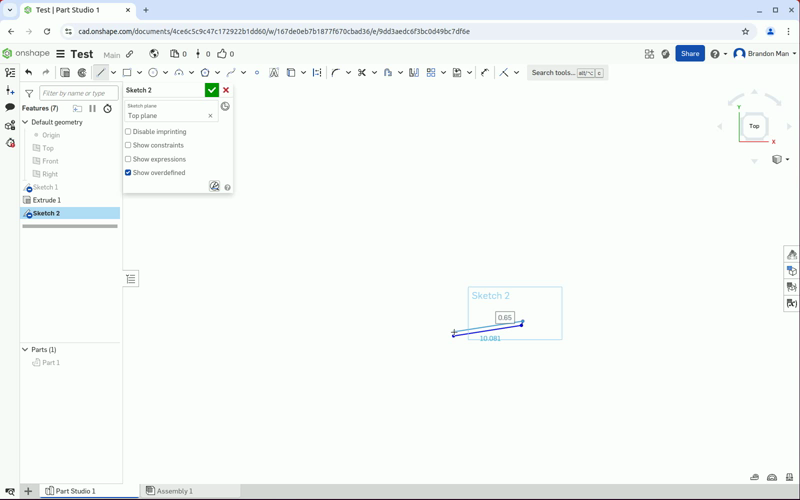
scroll(6)
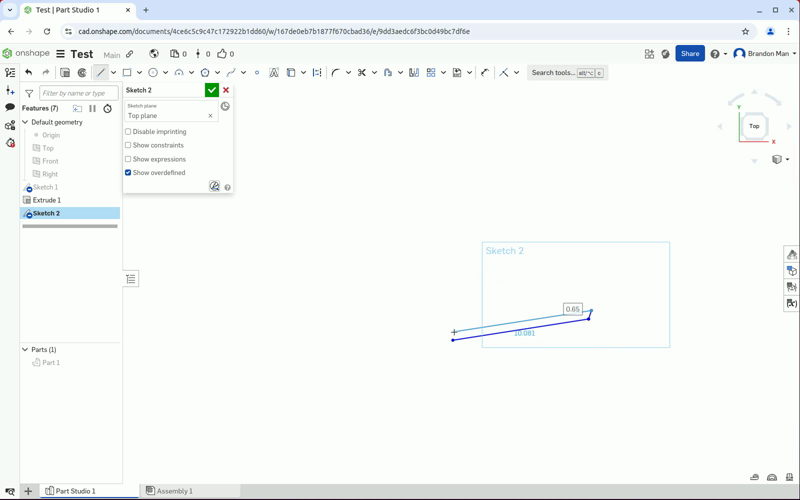
scroll(6)
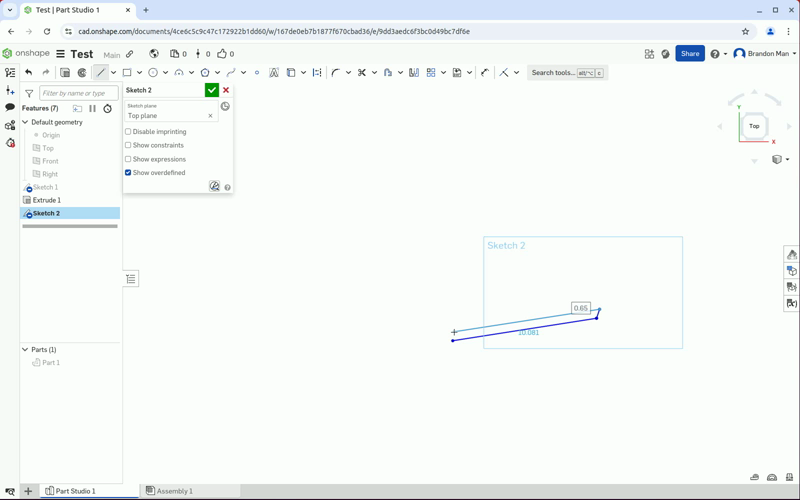
scroll(6)
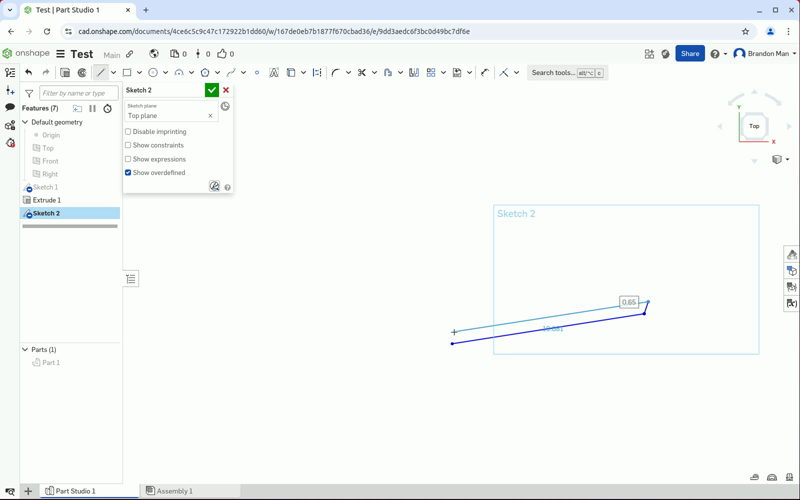
scroll(6)
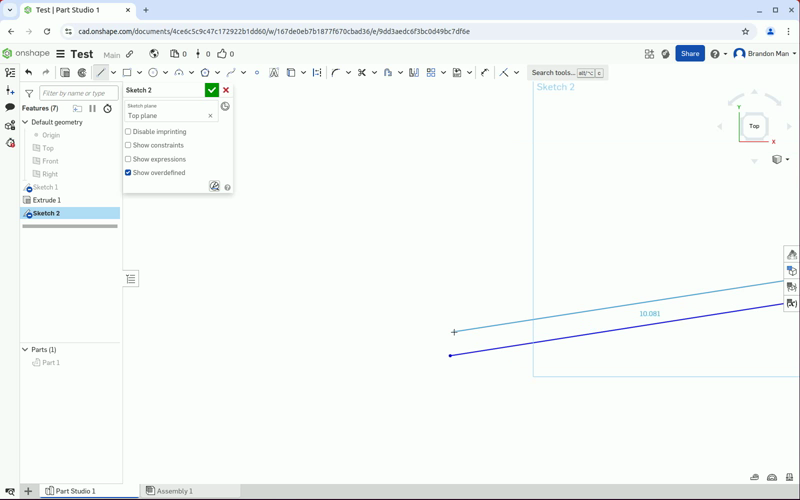
scroll(6)
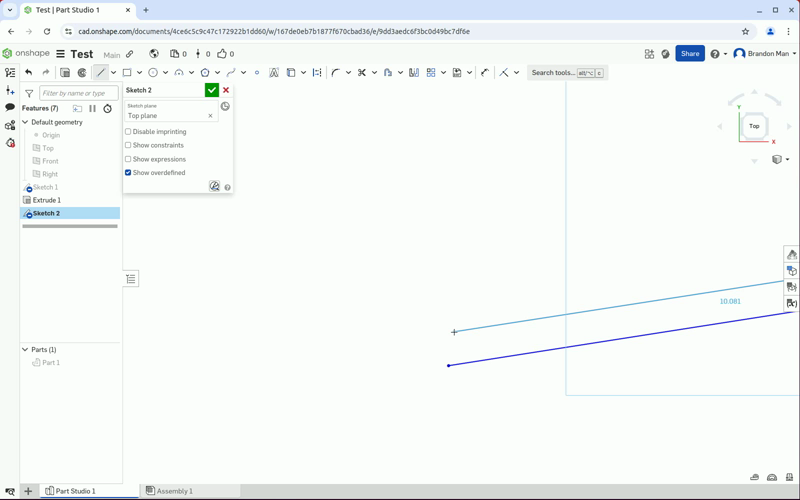
click(454, 331)
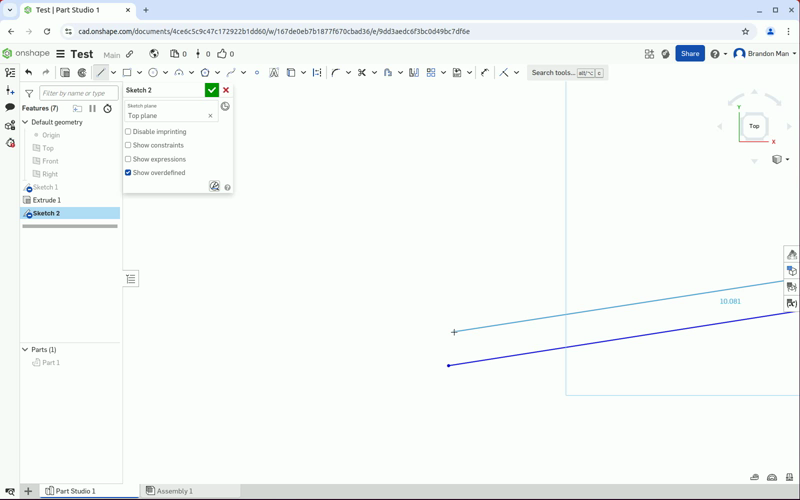
scroll(-6)
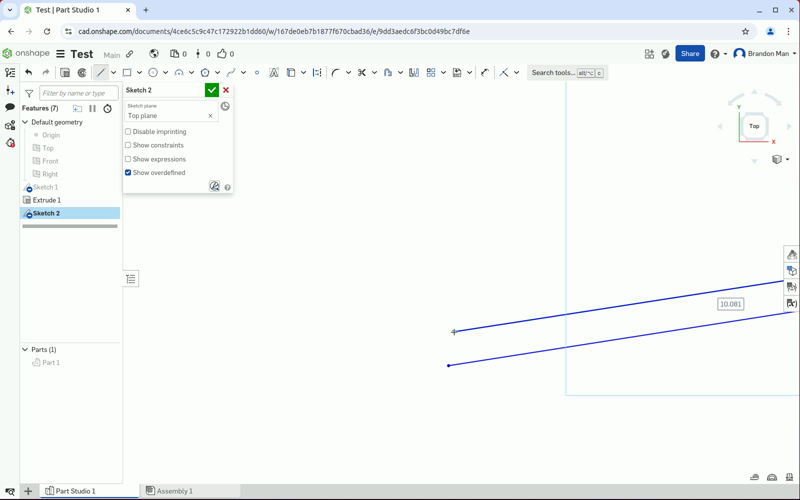
scroll(-6)
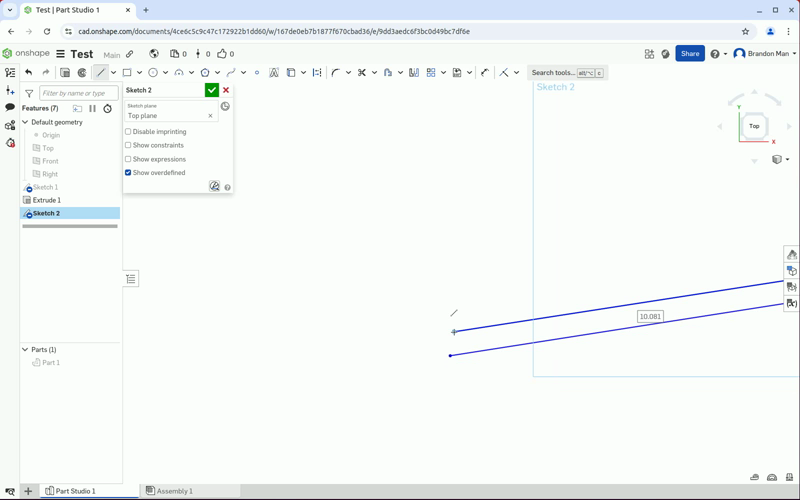
scroll(-6)
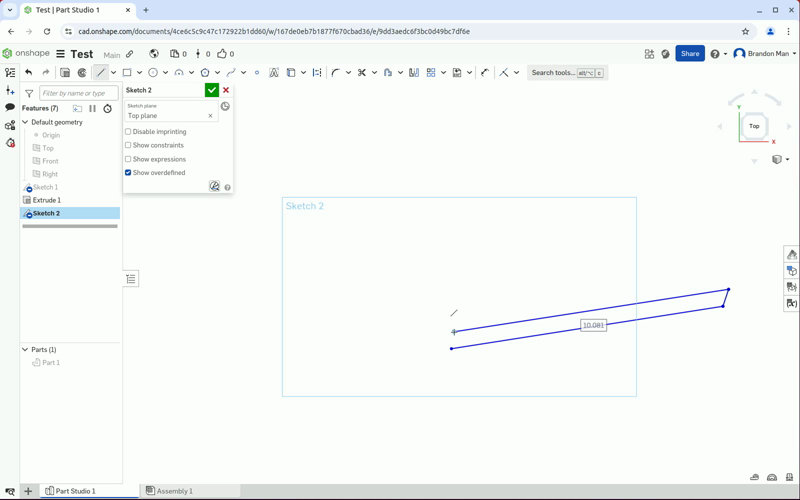
scroll(-6)
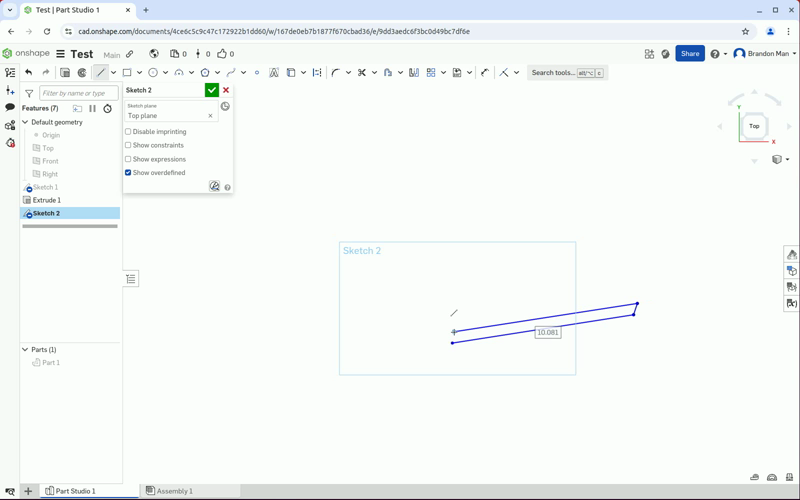
scroll(-6)
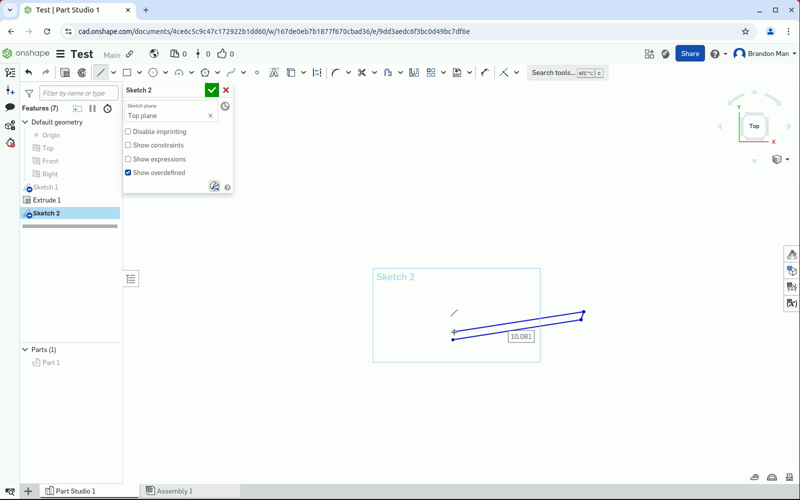
scroll(-6)
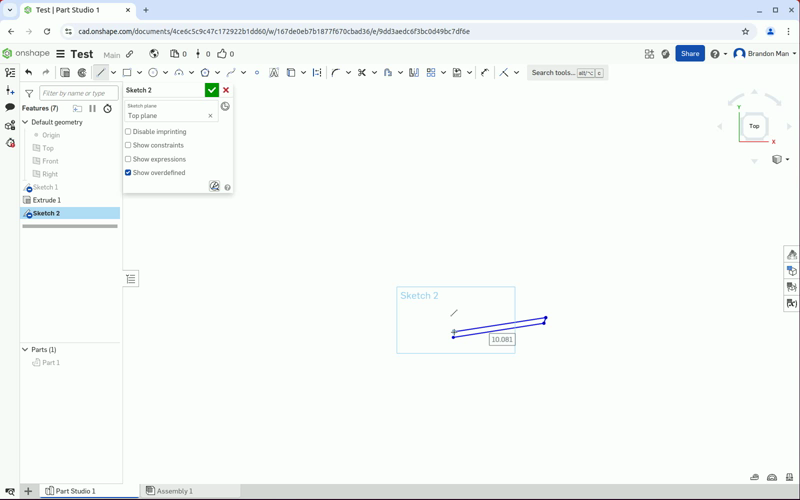
scroll(-6)
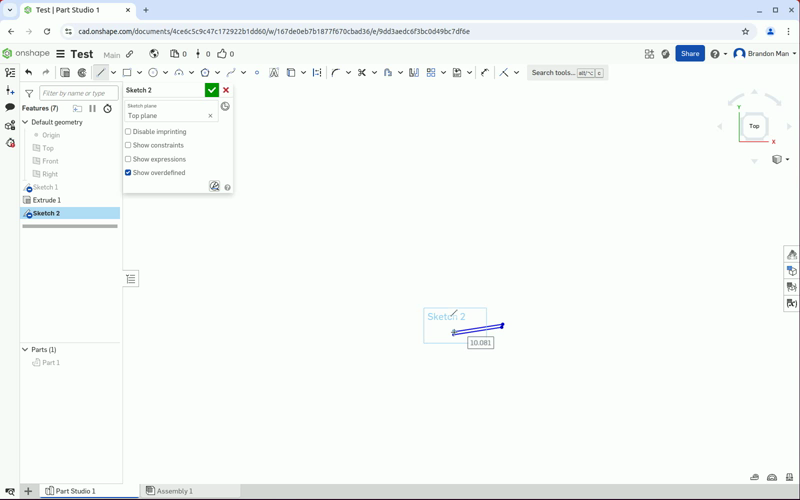
key_up(shift)
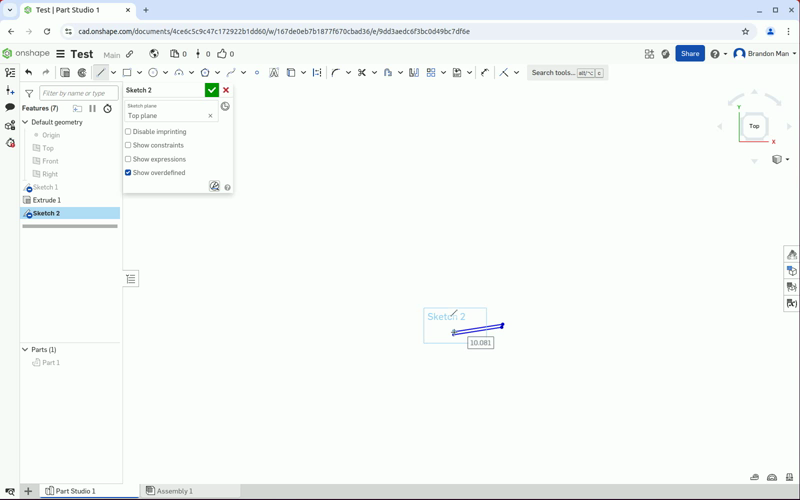
mouse_move(484, 331)
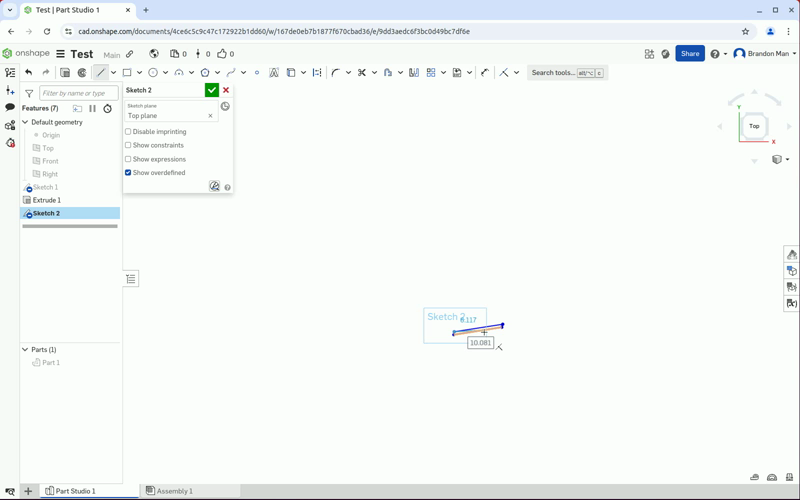
key_down(shift)
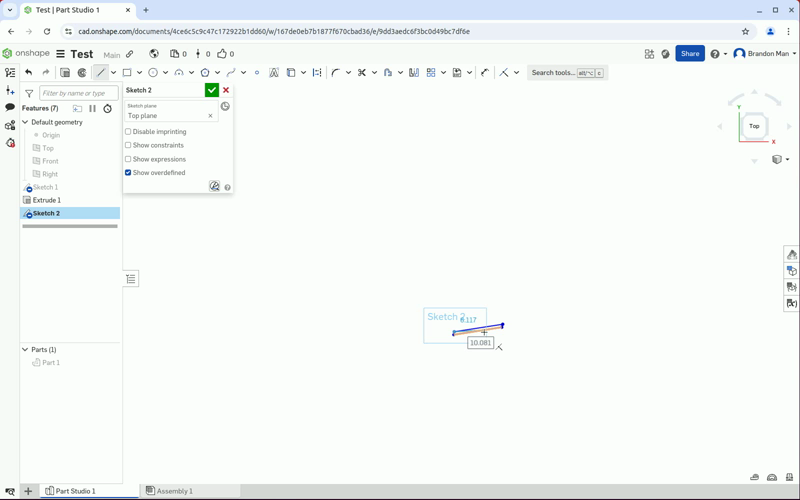
mouse_move(453, 334)
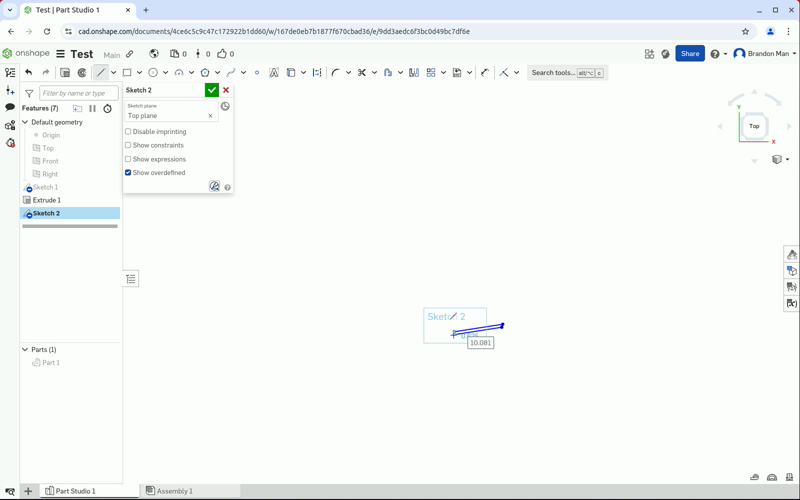
scroll(6)
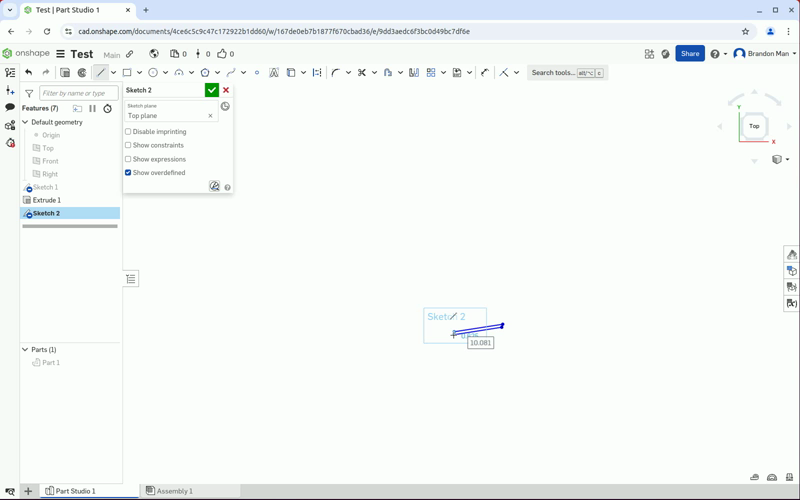
scroll(6)
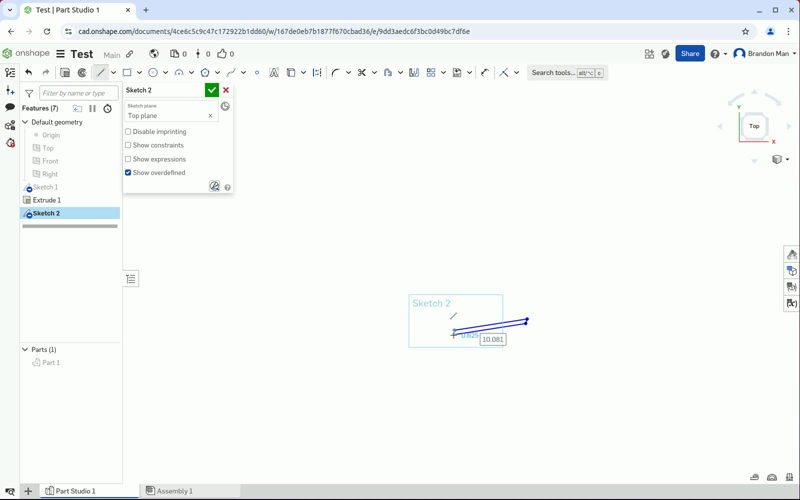
scroll(6)
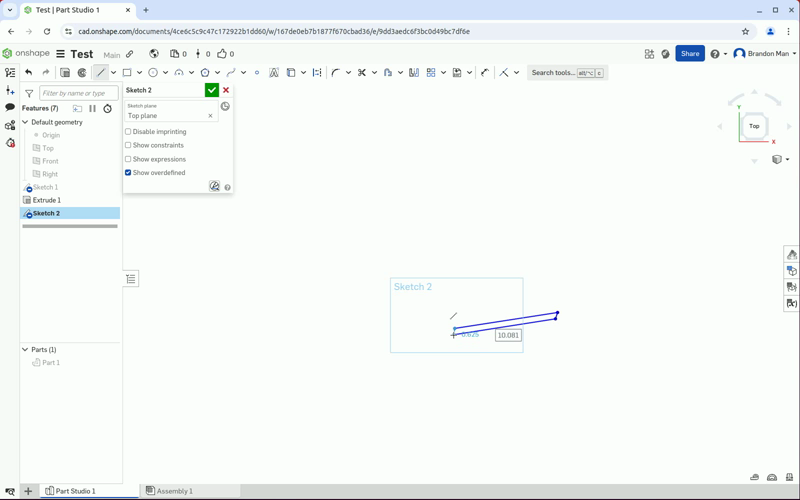
scroll(6)
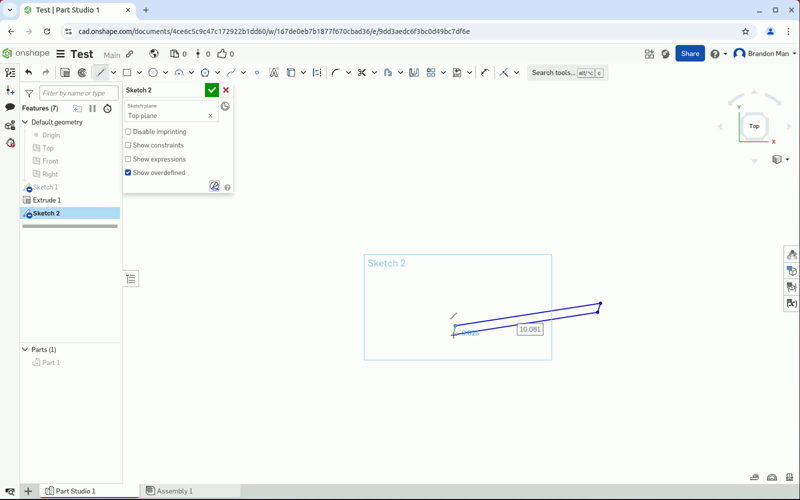
scroll(6)
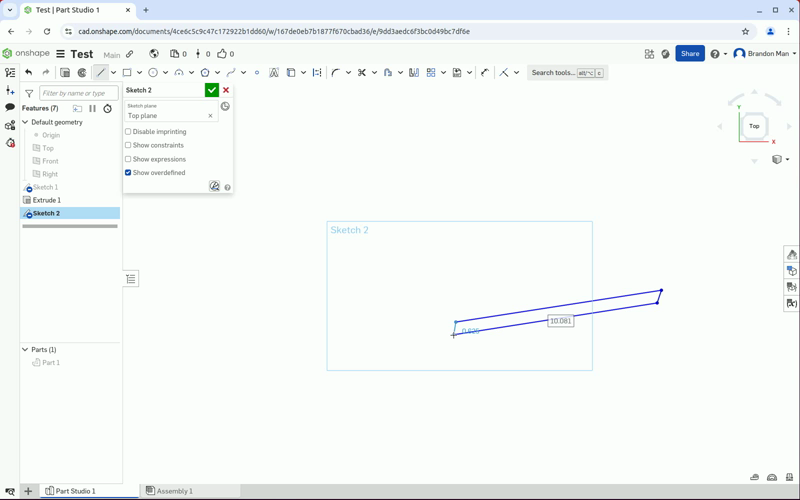
scroll(6)
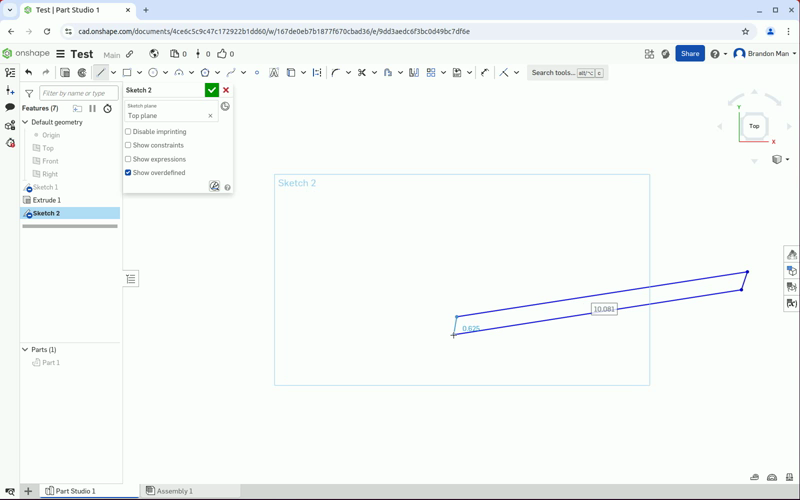
scroll(6)
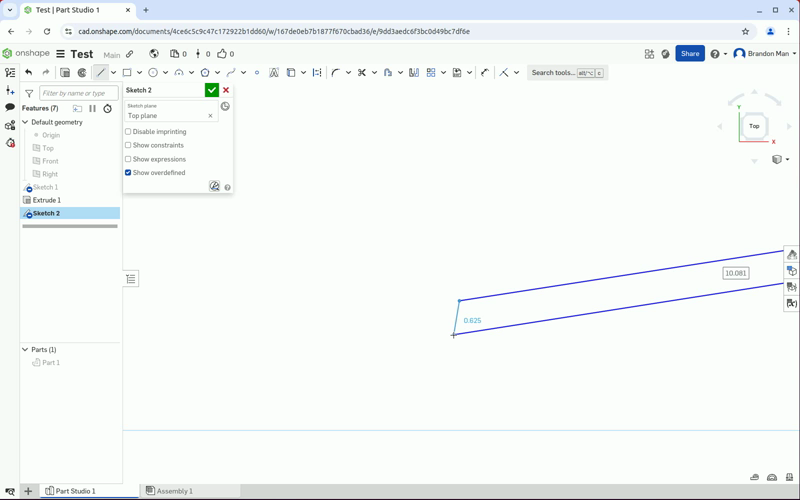
key_up(shift)
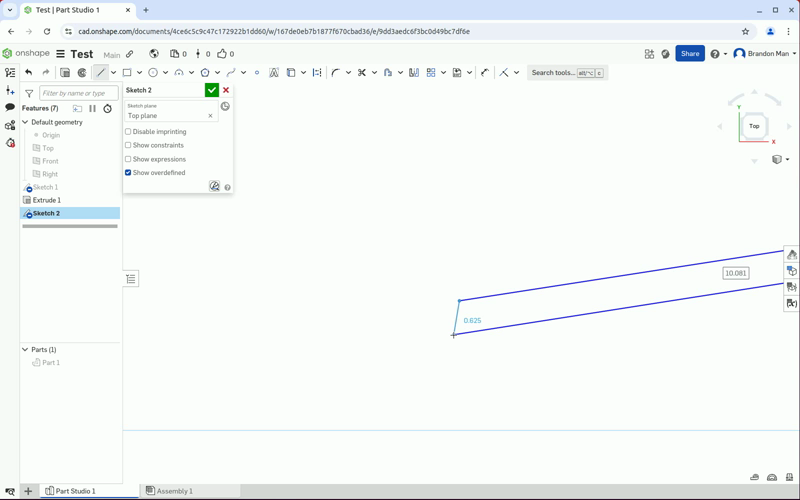
click(453, 334)
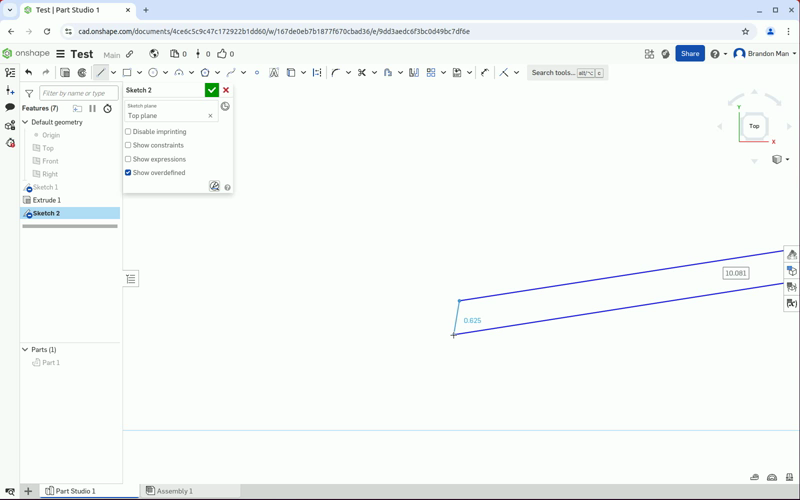
scroll(-6)
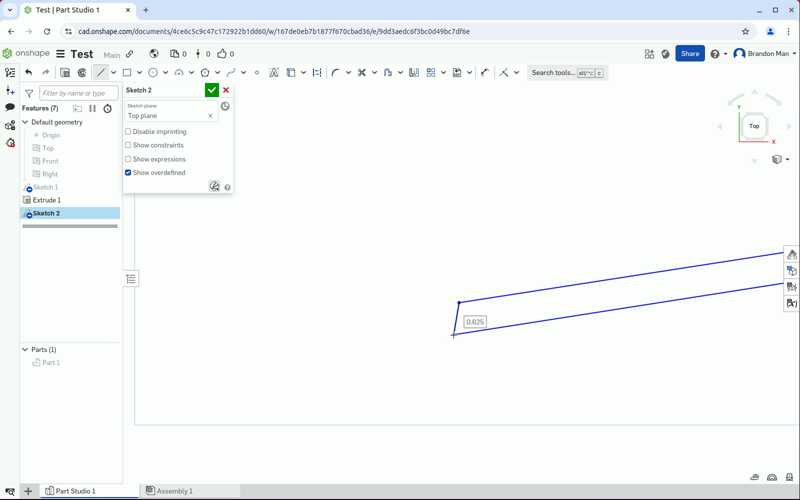
scroll(-6)
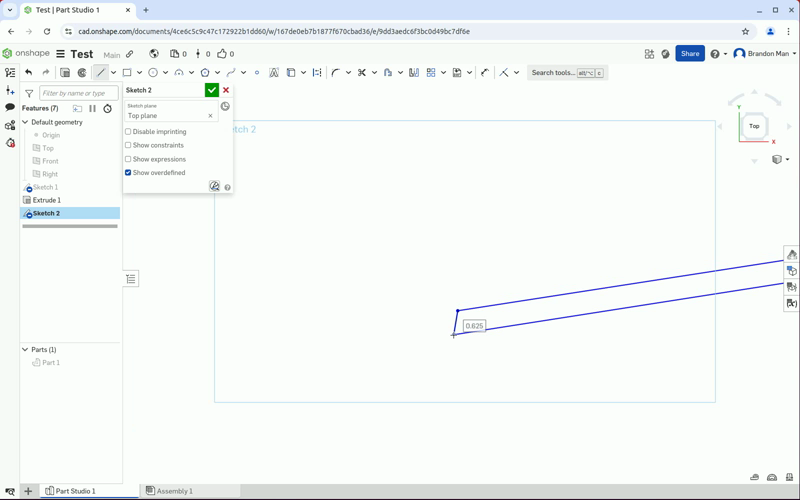
scroll(-6)
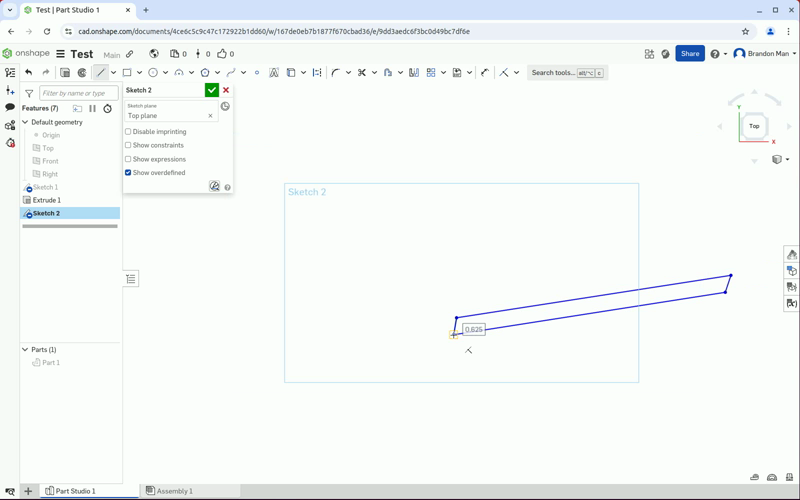
scroll(-6)
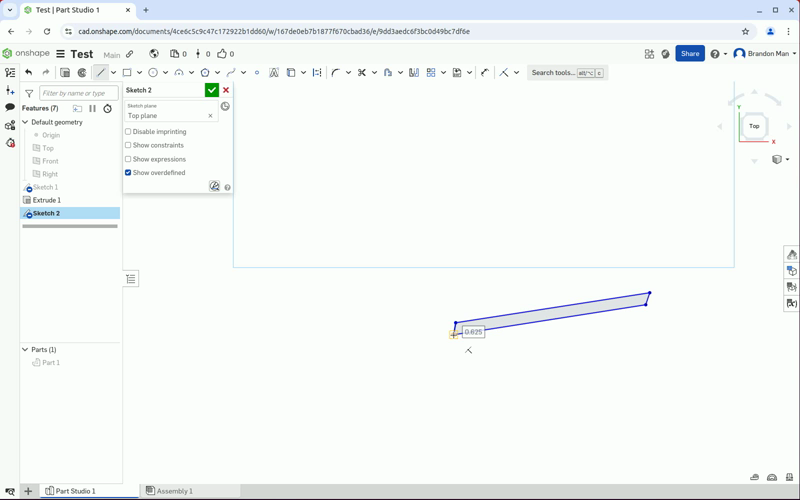
scroll(-6)
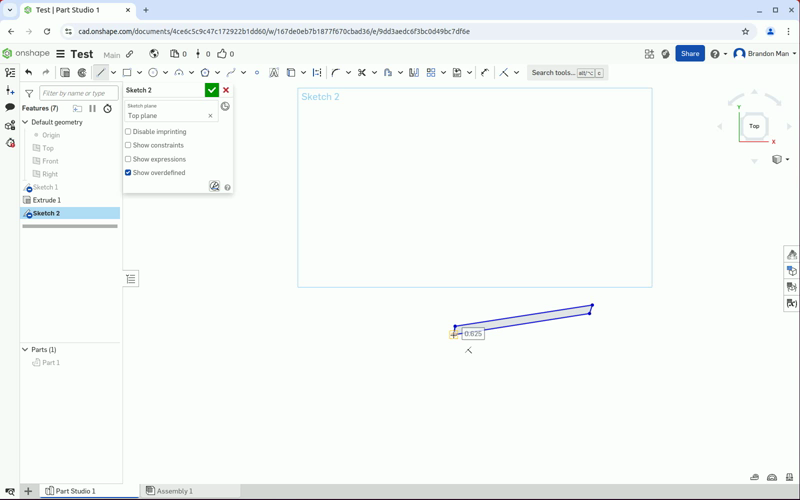
scroll(-6)
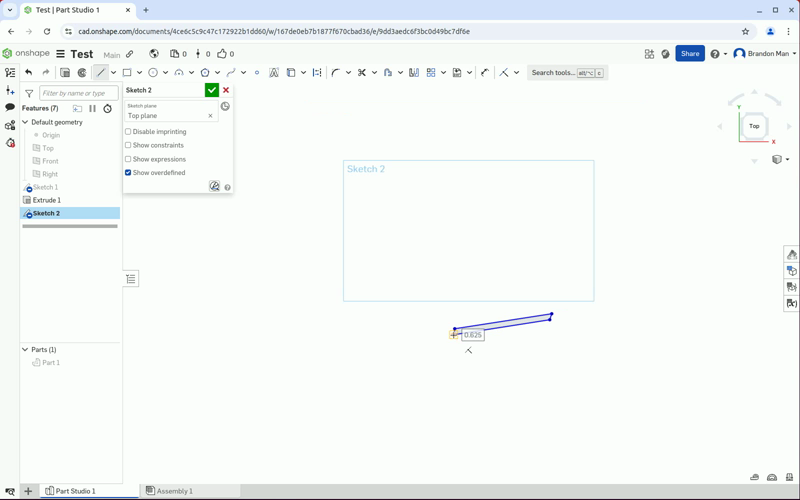
scroll(-6)
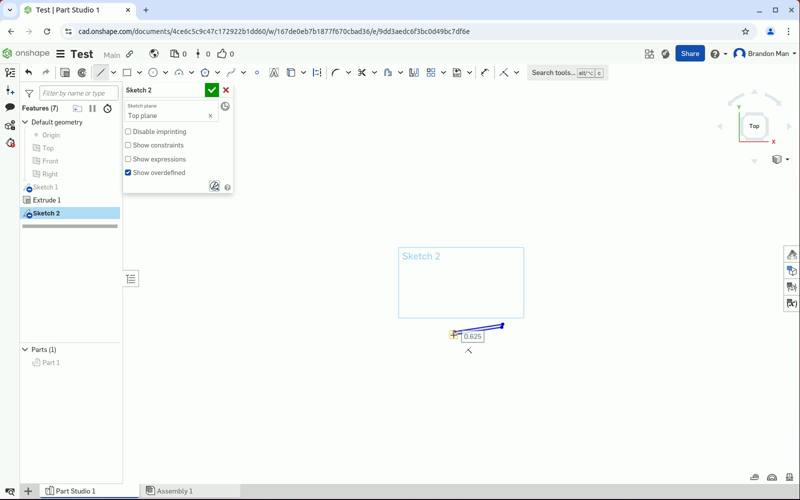
key(esc)
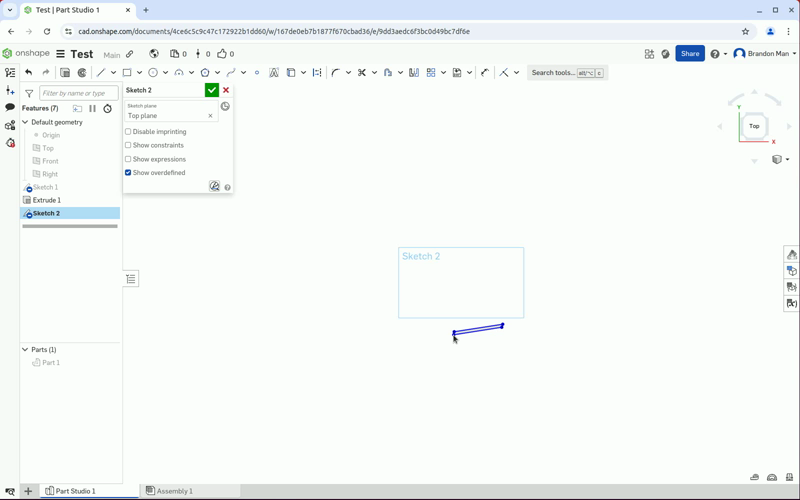
mouse_move(463, 332)
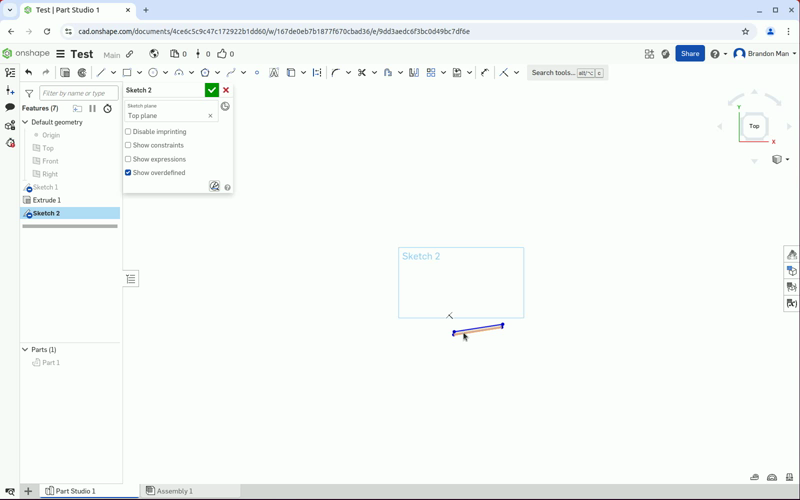
scroll(6)
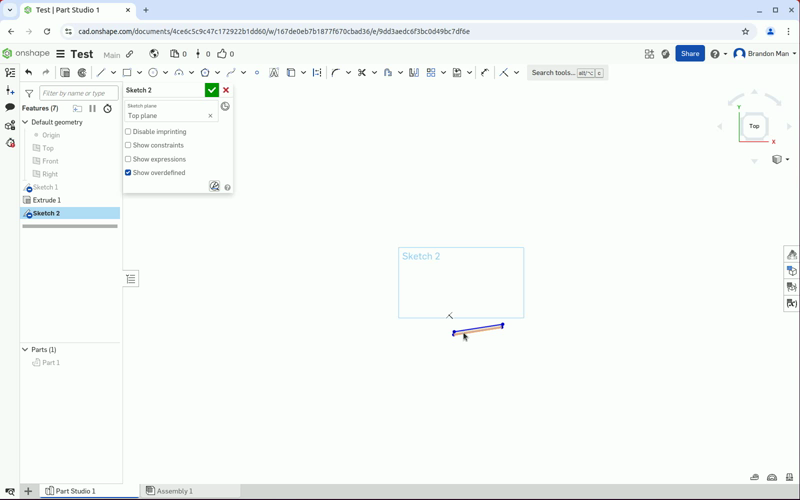
scroll(6)
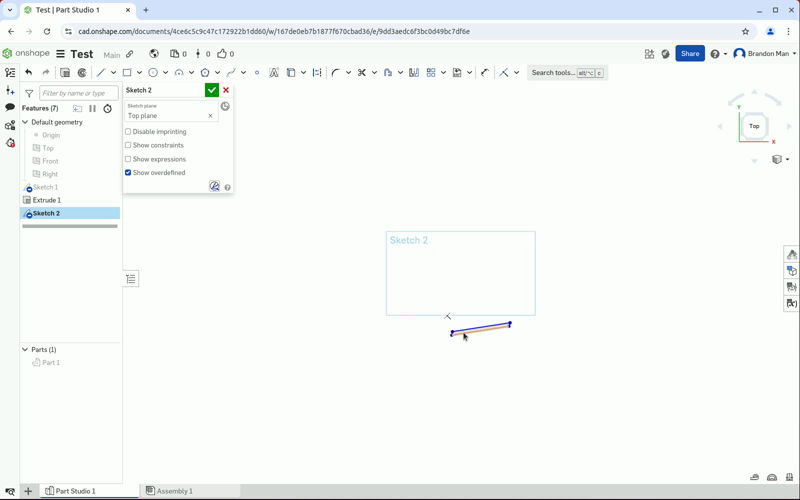
scroll(6)
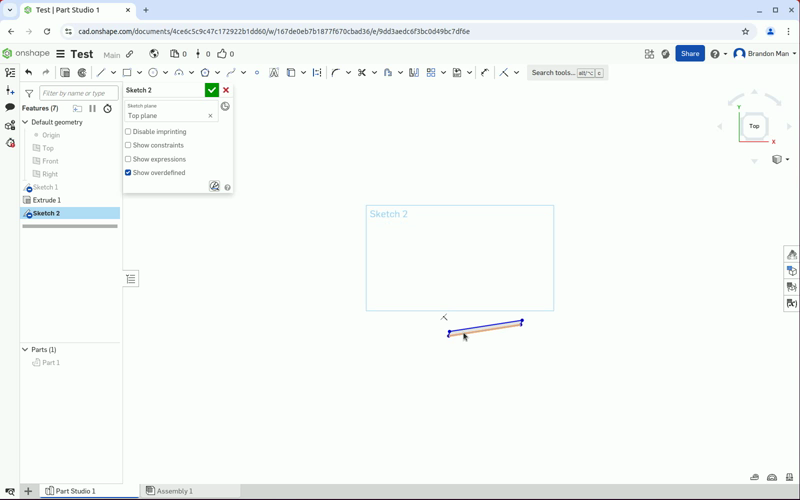
scroll(6)
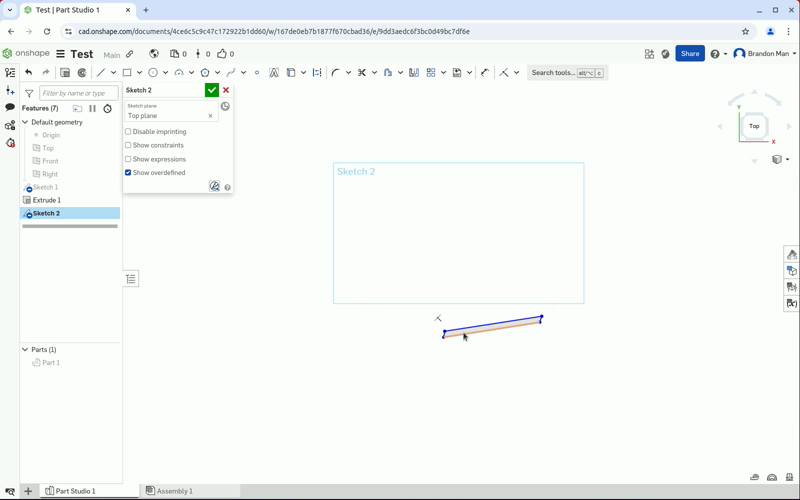
scroll(6)
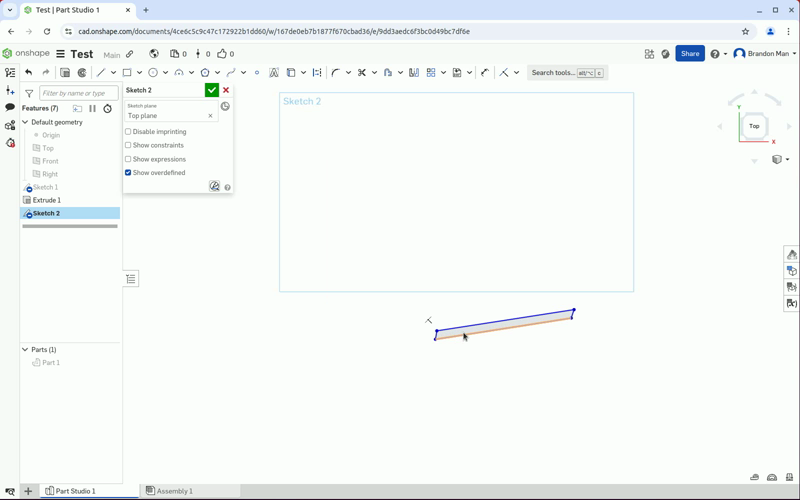
scroll(6)
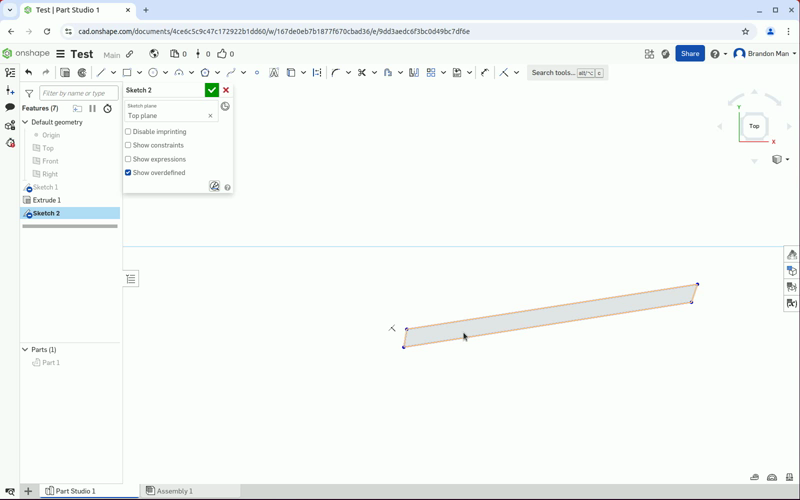
scroll(6)
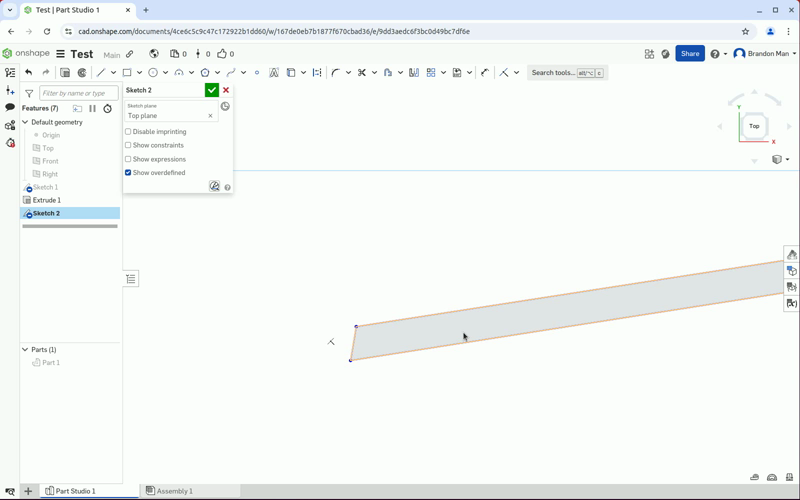
click(463, 332)
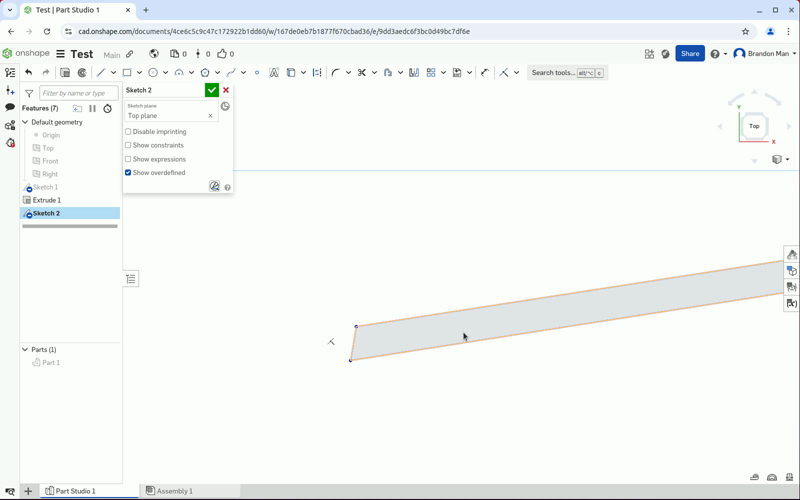
scroll(-6)
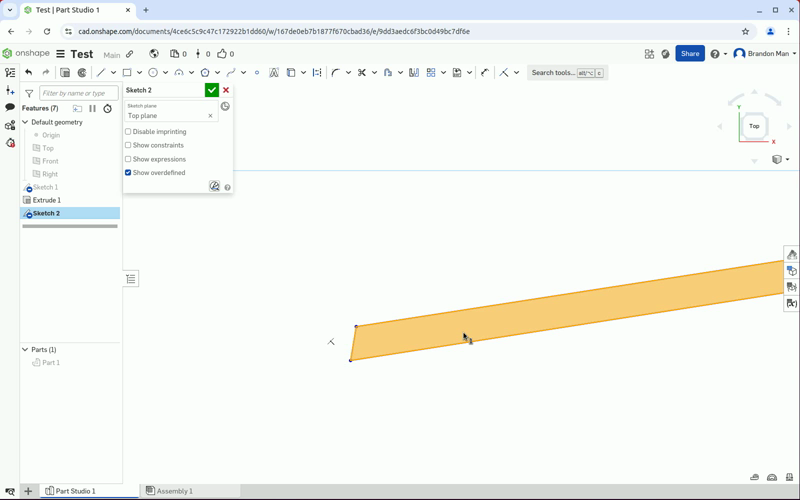
scroll(-6)
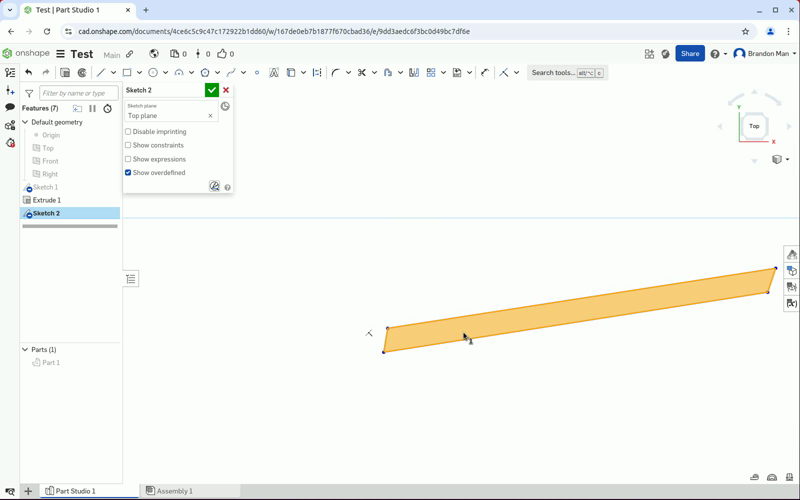
scroll(-6)
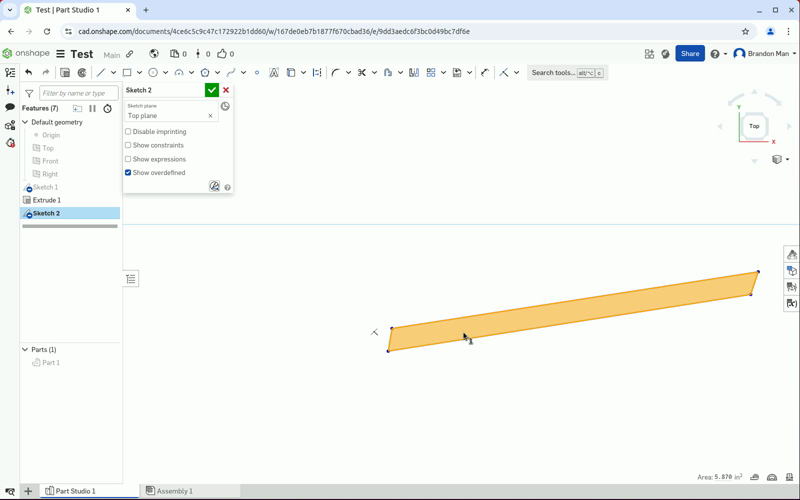
scroll(-6)
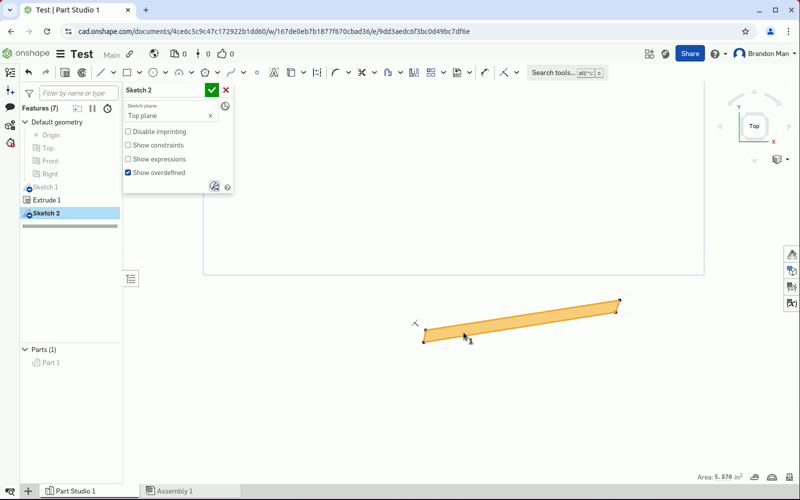
scroll(-6)
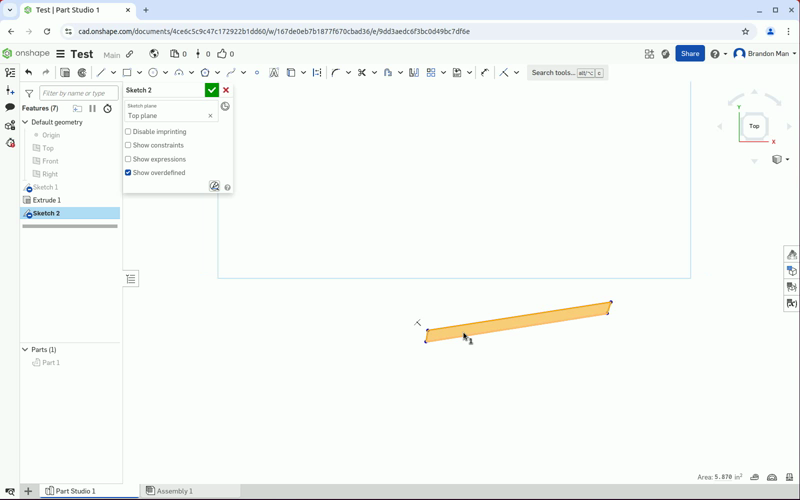
scroll(-6)
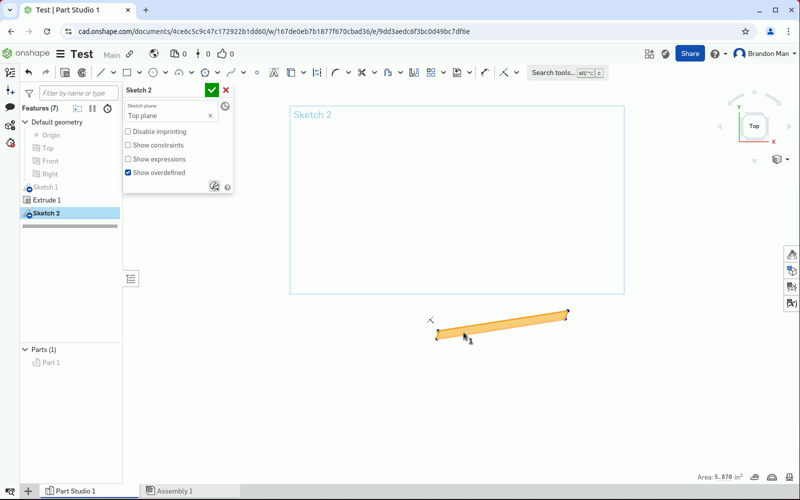
scroll(-6)
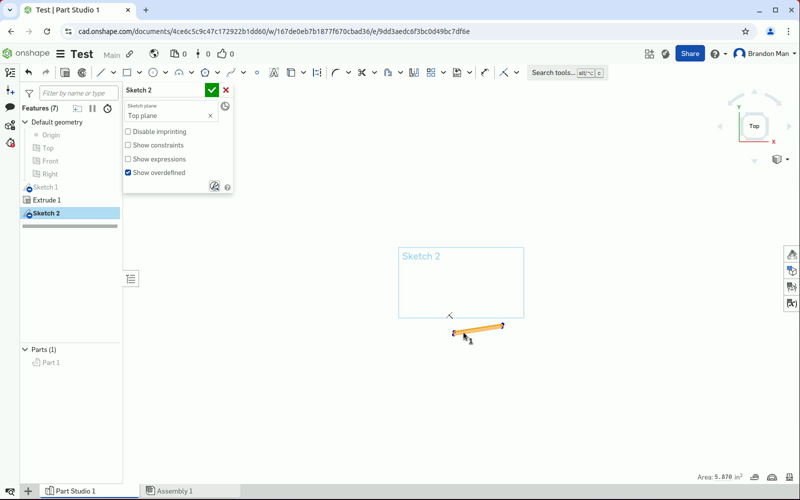
mouse_move(73, 352)
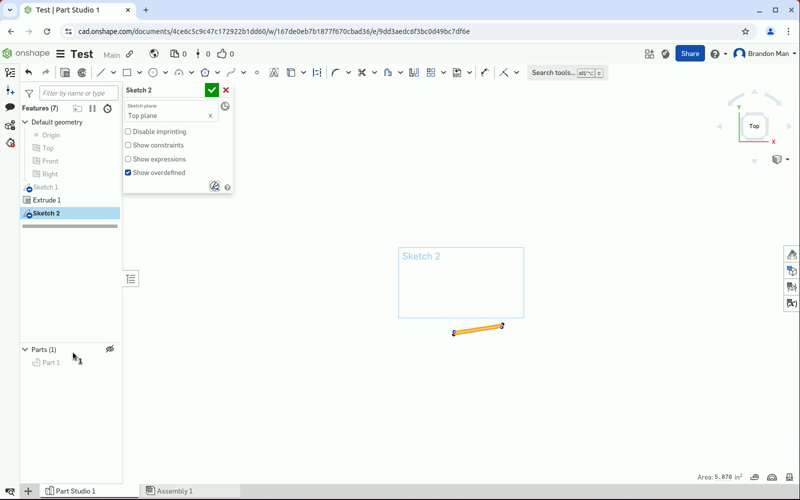
key(shift+y)
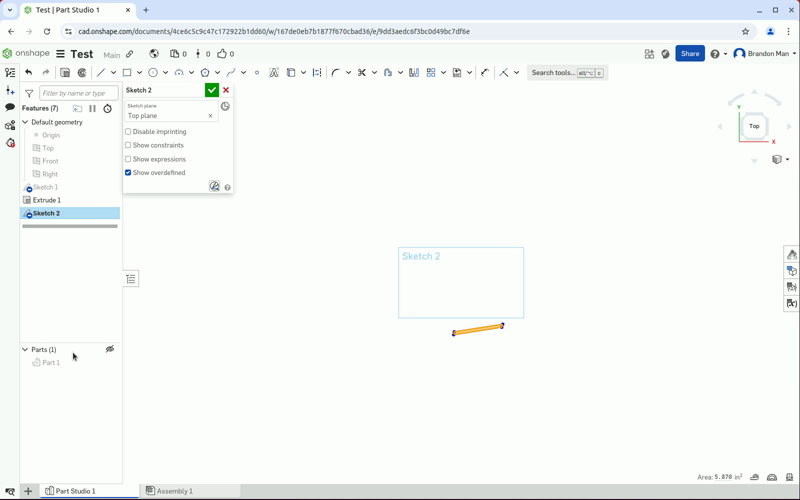
key(shift+e)
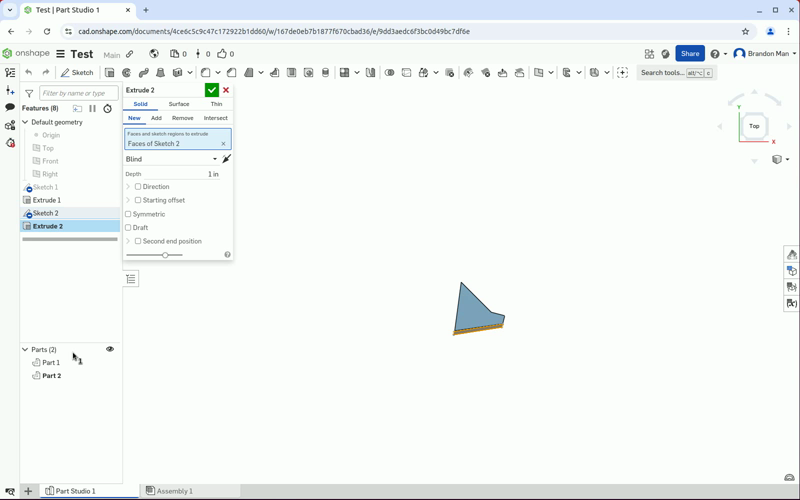
mouse_move(143, 106)
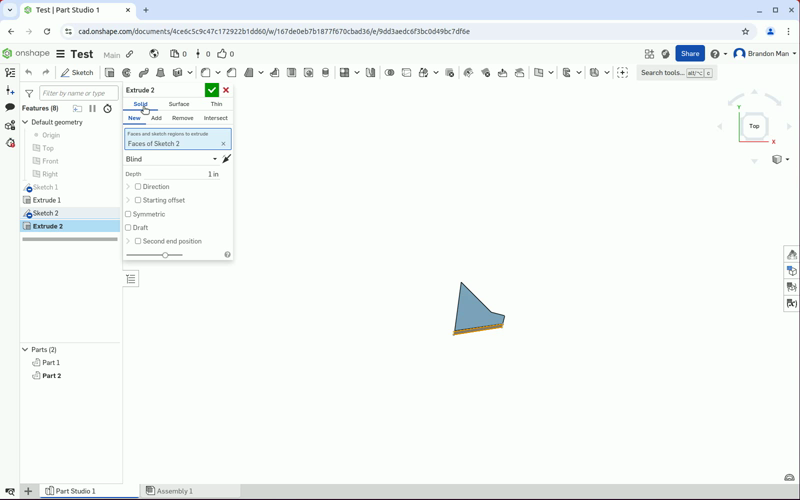
click(143, 106)
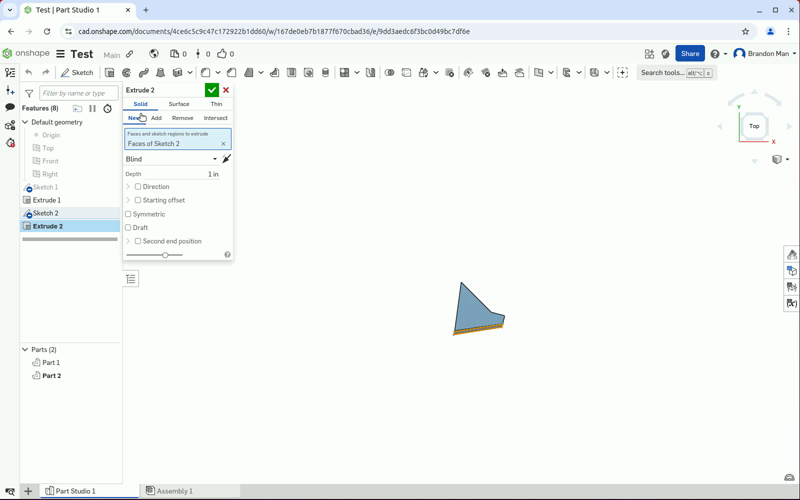
mouse_move(137, 120)
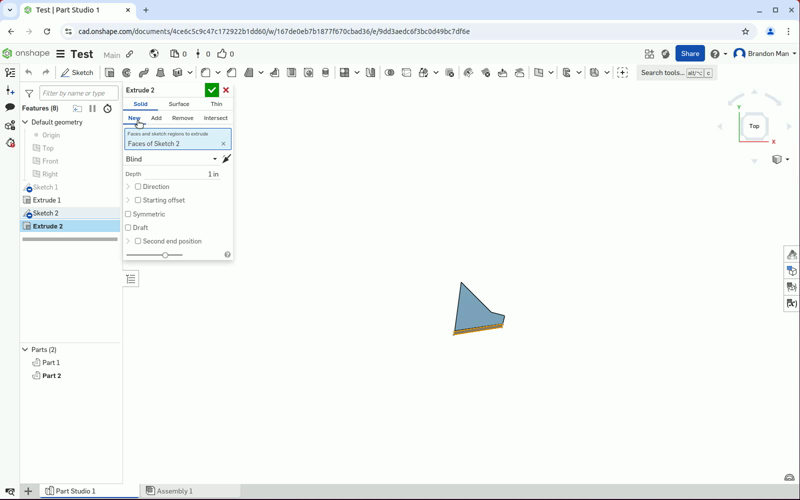
click(137, 120)
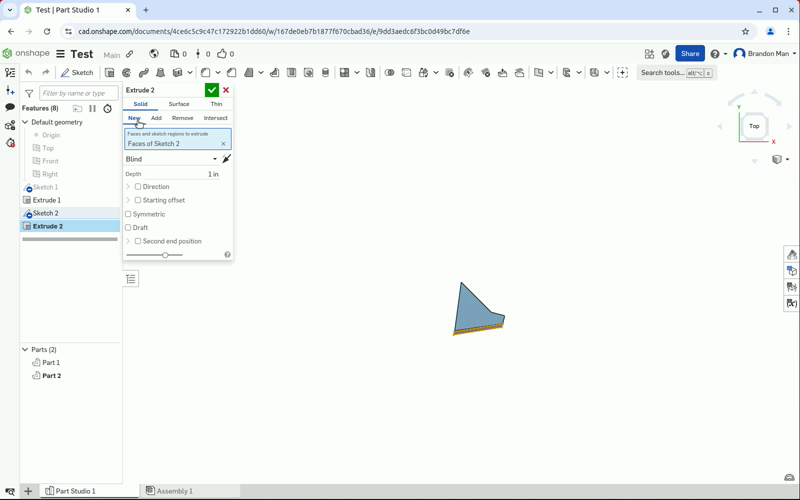
key(tab, 4)
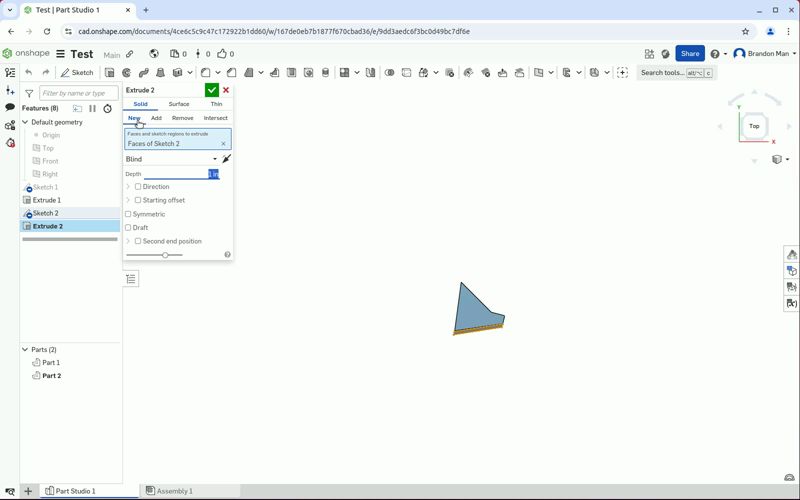
text(-0.241)
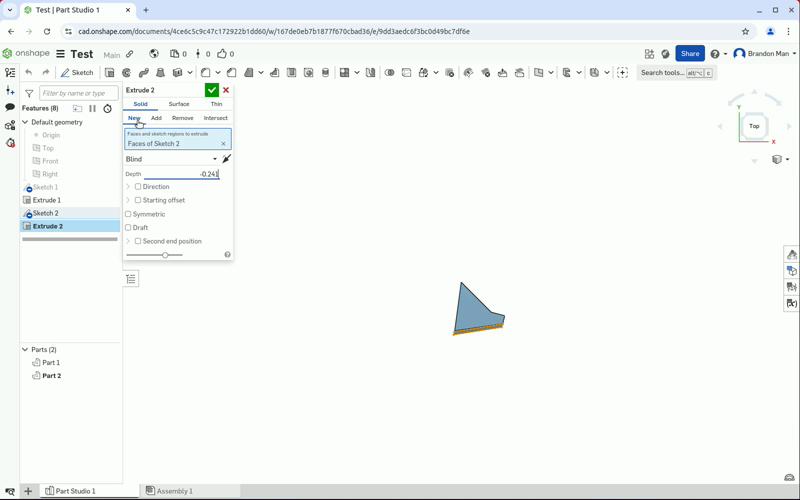
key(enter)
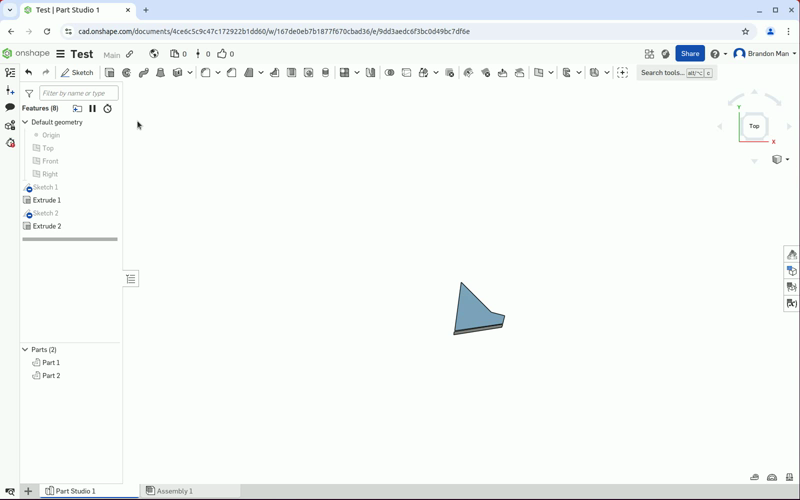
key(shift+h)
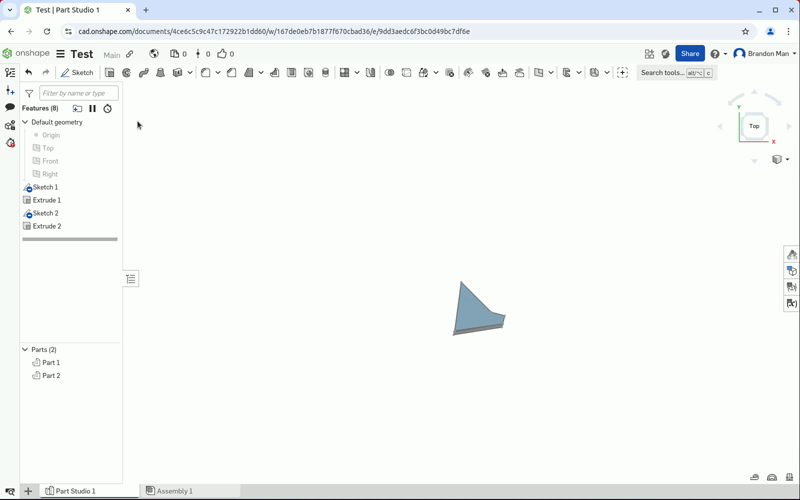
key(shift+h)
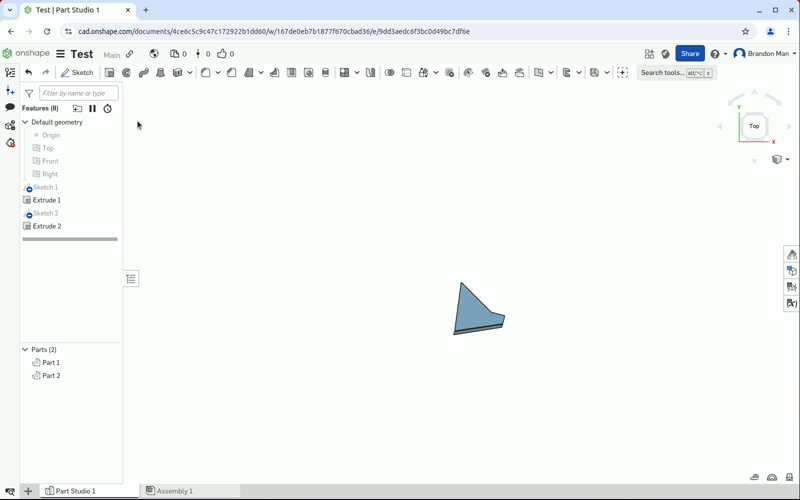
mouse_move(73, 189)
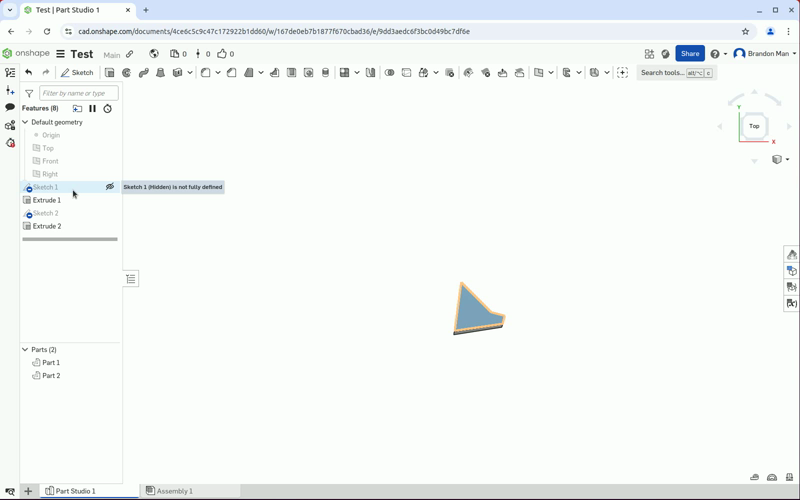
click(73, 189)
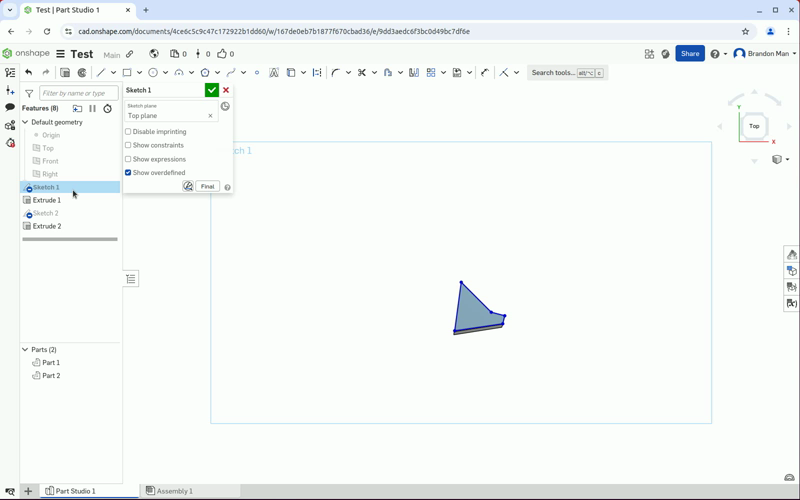
mouse_move(229, 92)
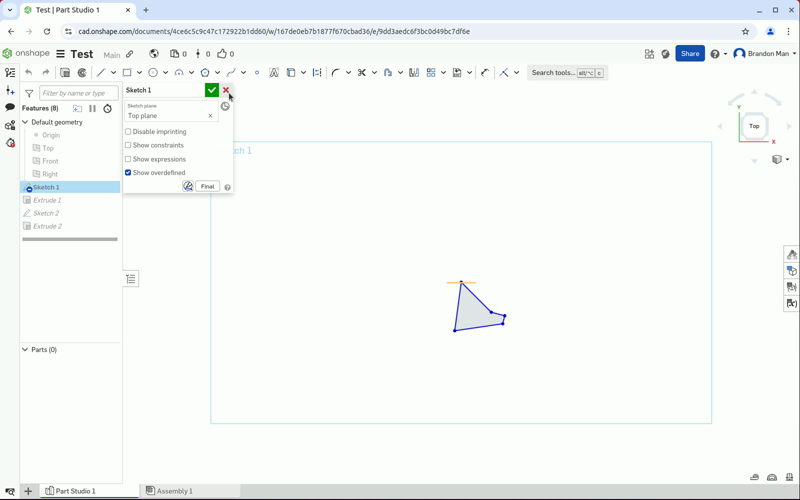
click(229, 92)
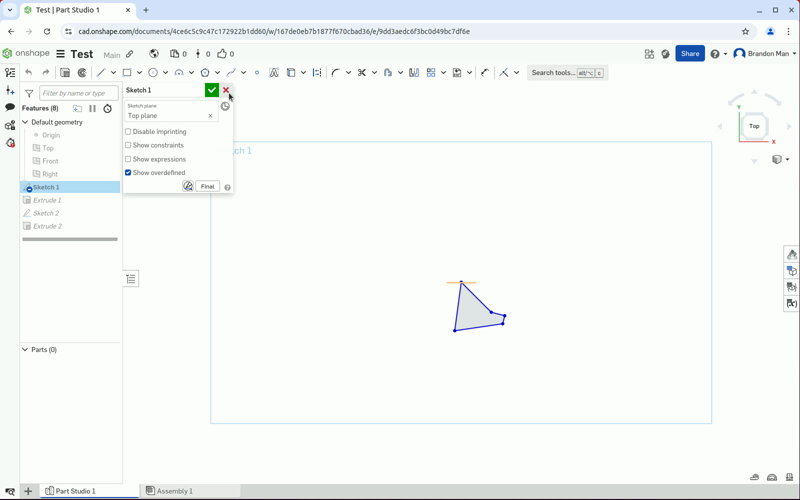
key(shift+s)
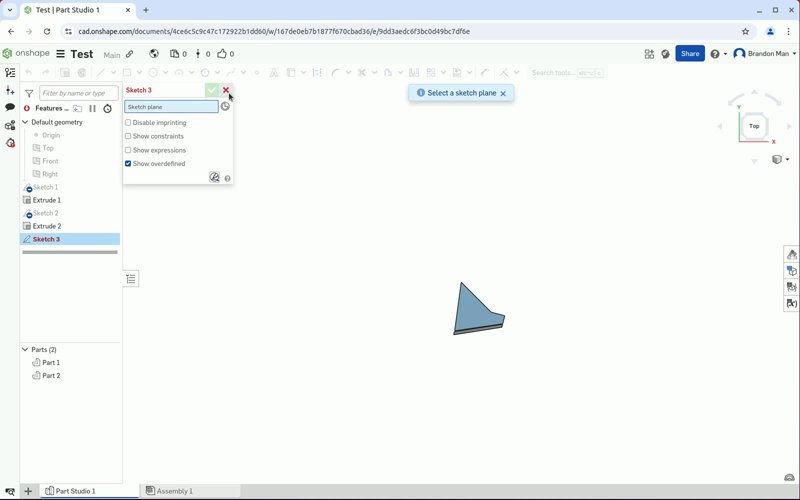
mouse_move(73, 150)
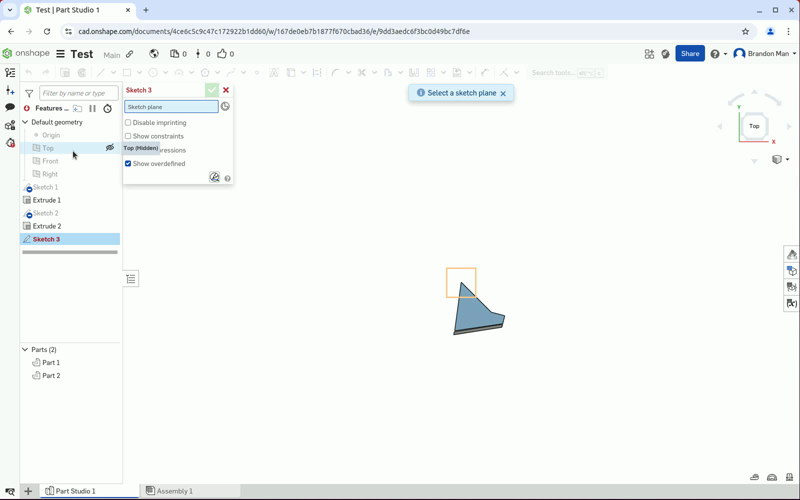
click(73, 150)
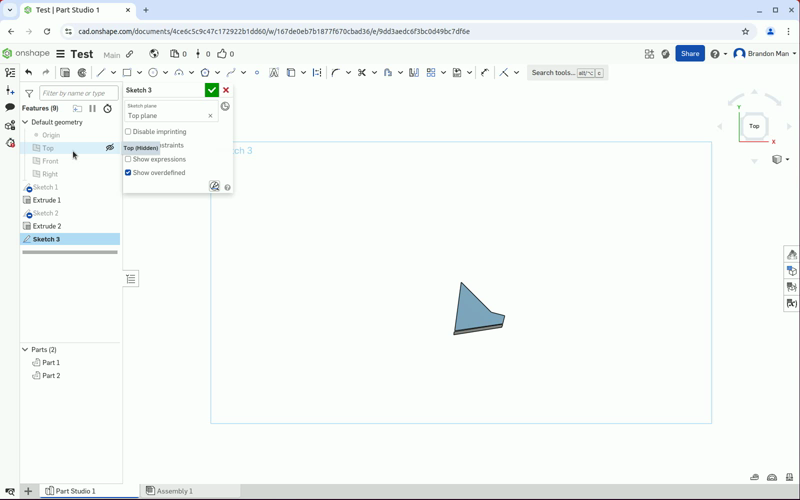
mouse_move(73, 352)
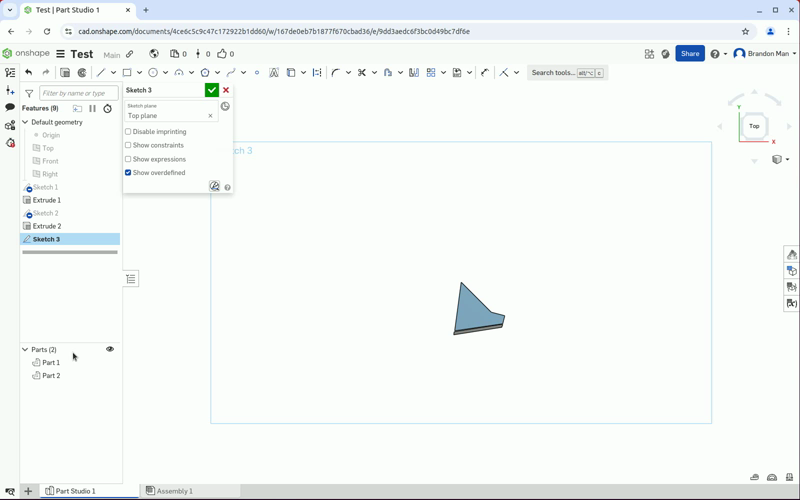
key(y)
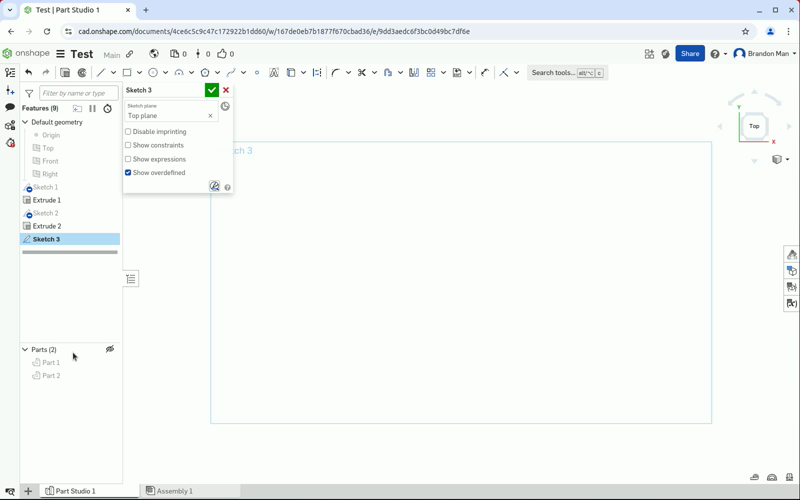
key(l)
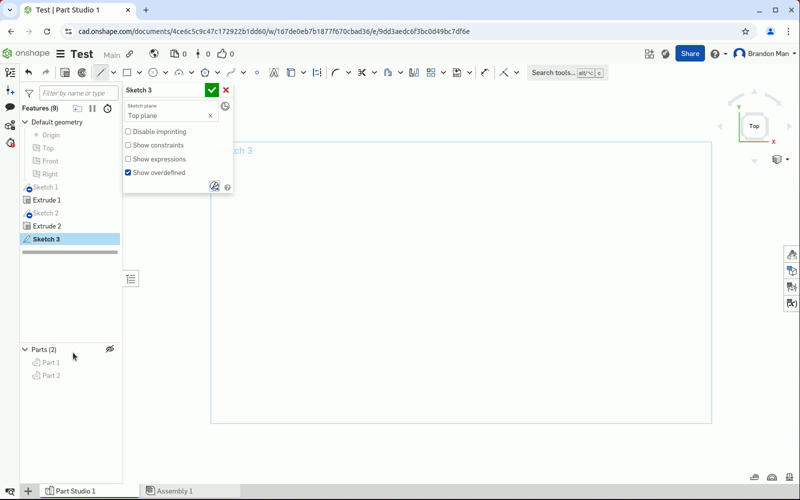
key_down(shift)
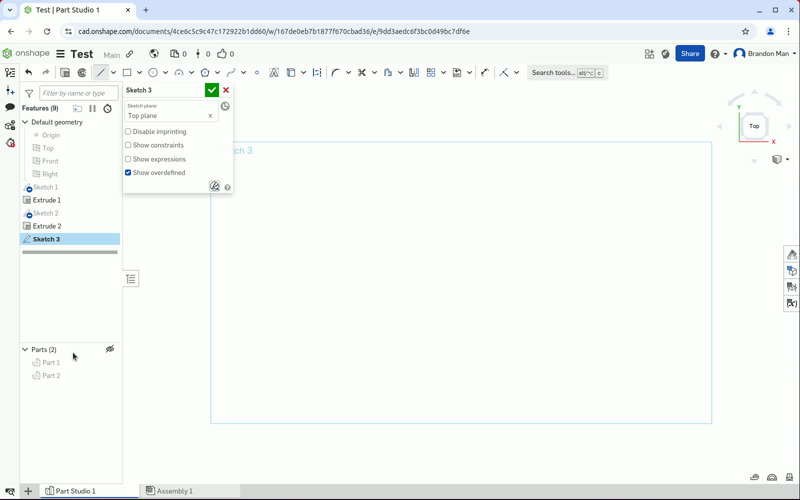
mouse_move(452, 351)
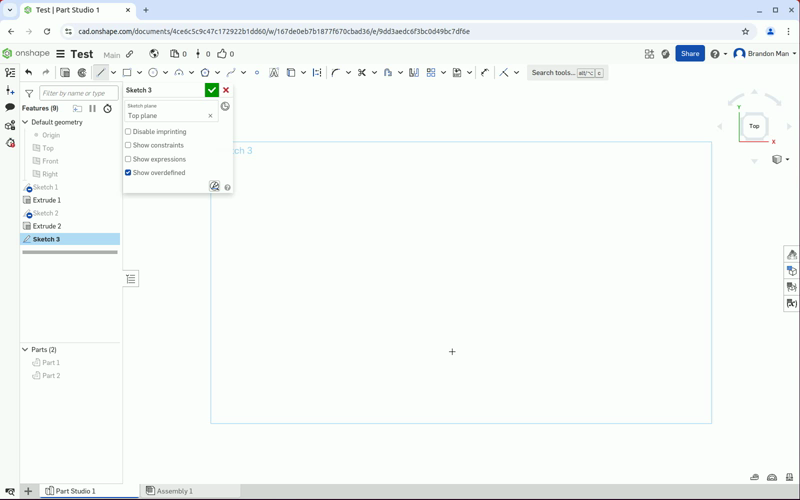
click(452, 351)
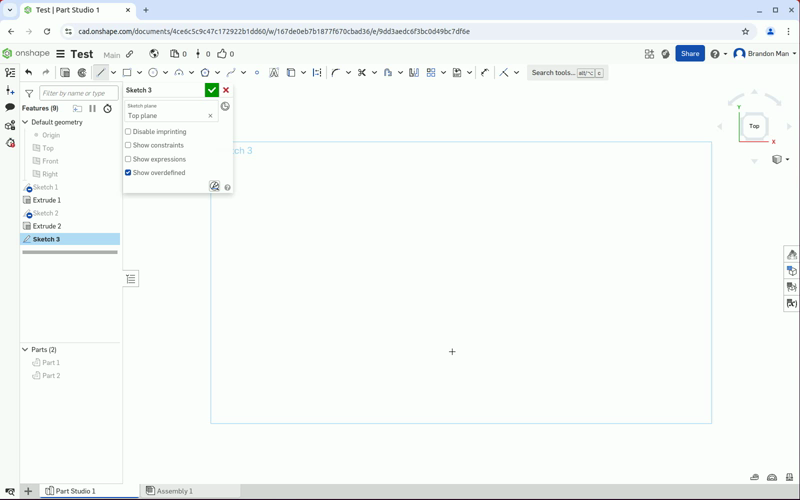
key_up(shift)
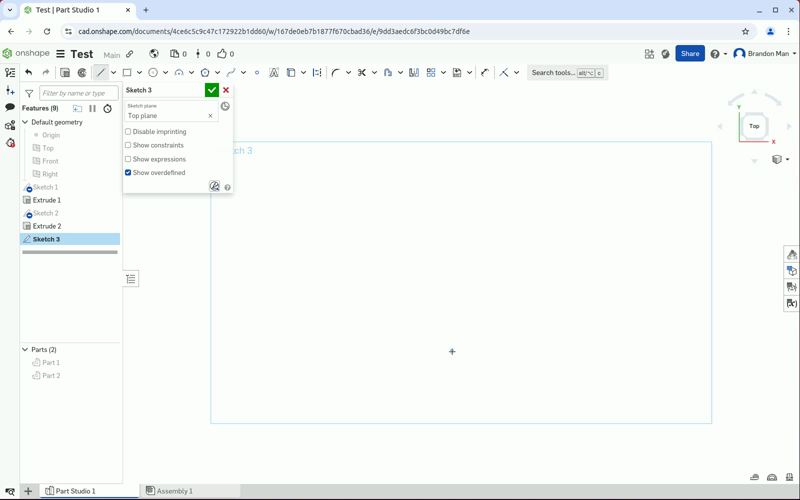
key_down(shift)
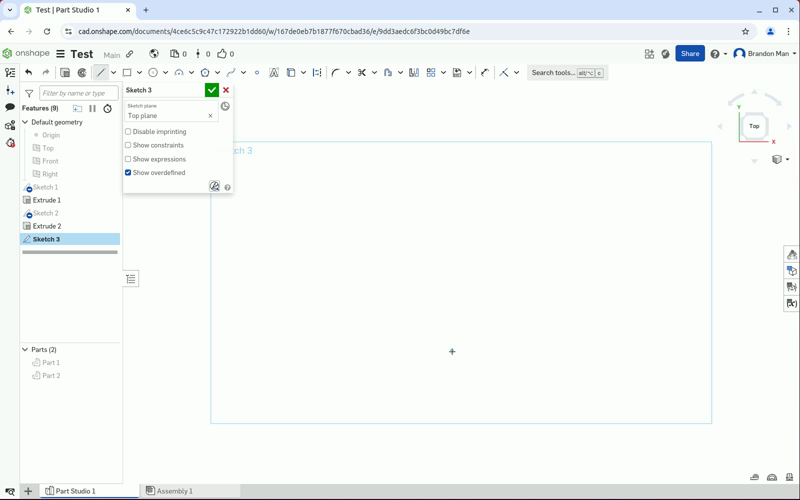
mouse_move(482, 351)
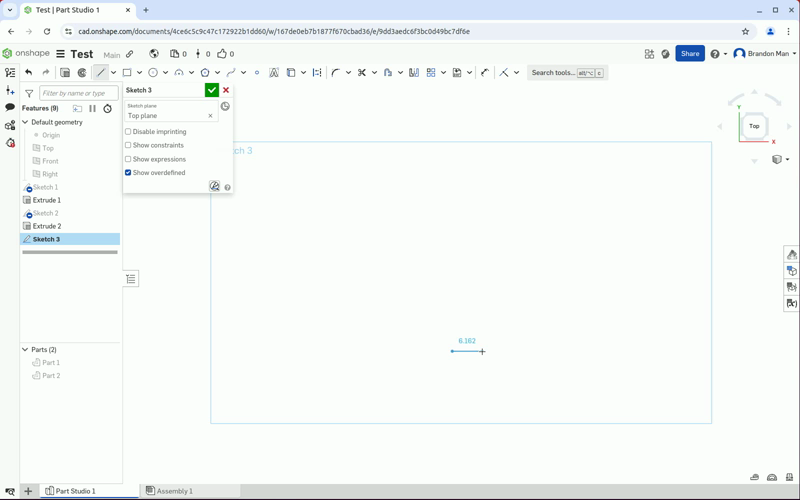
mouse_move(475, 371)
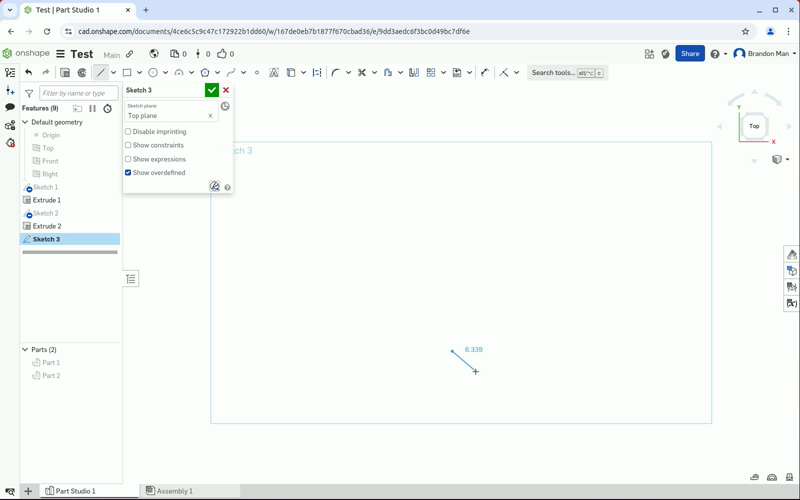
click(475, 371)
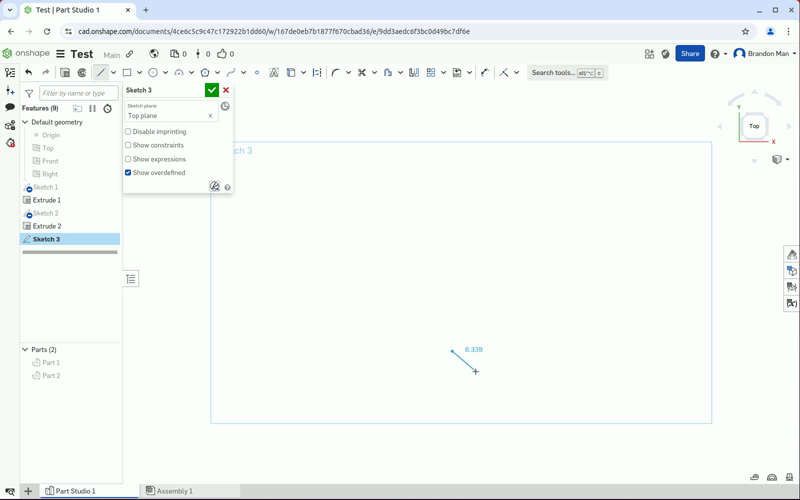
key_up(shift)
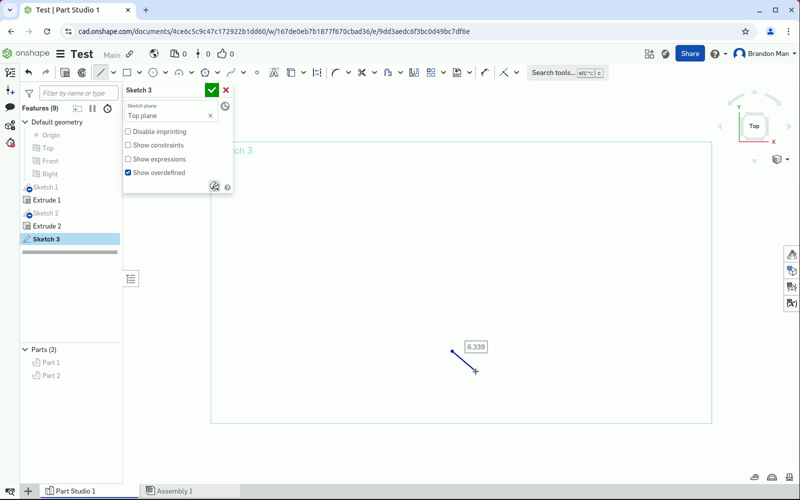
key_down(shift)
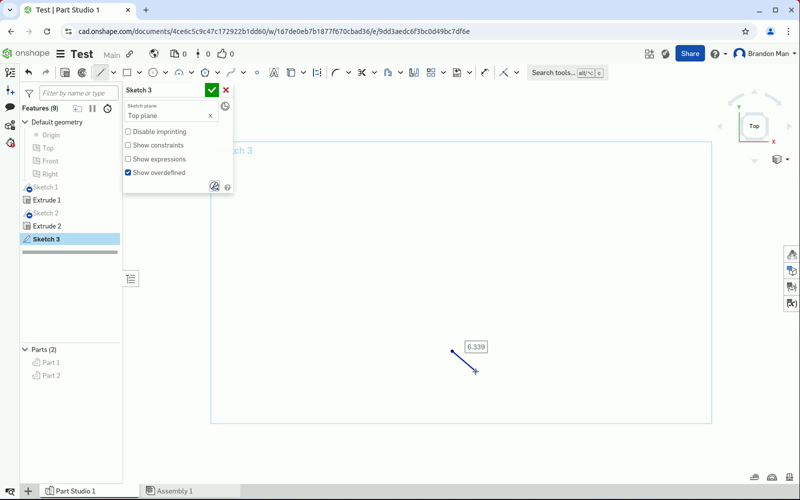
mouse_move(505, 371)
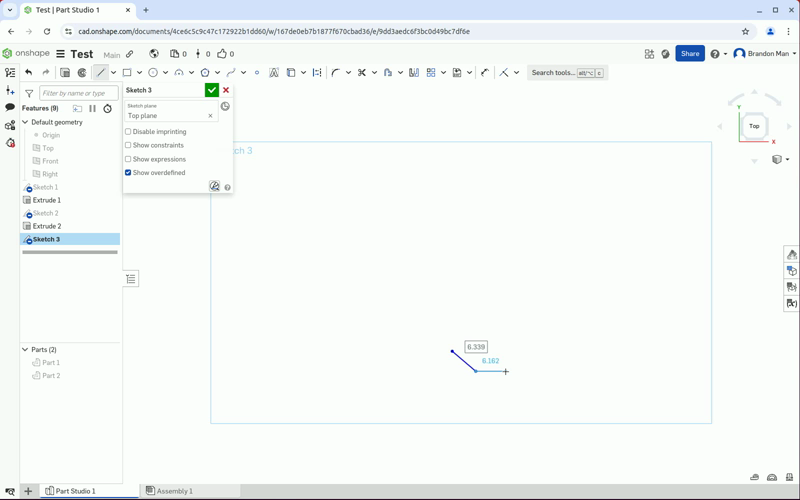
mouse_move(490, 375)
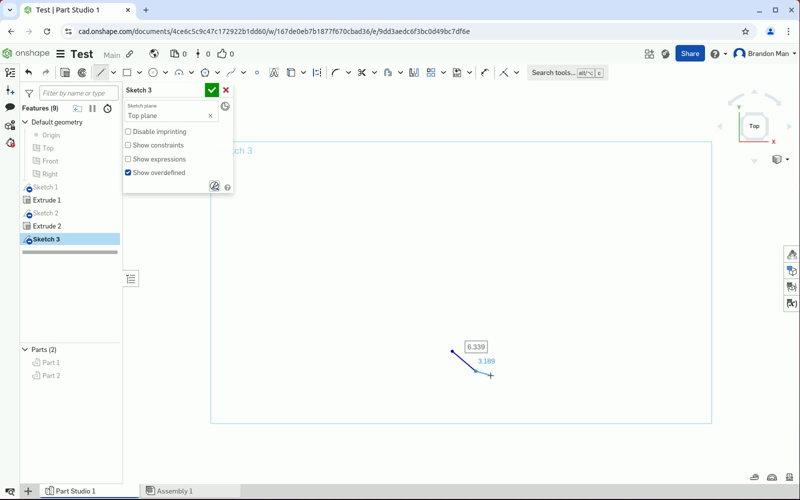
click(490, 375)
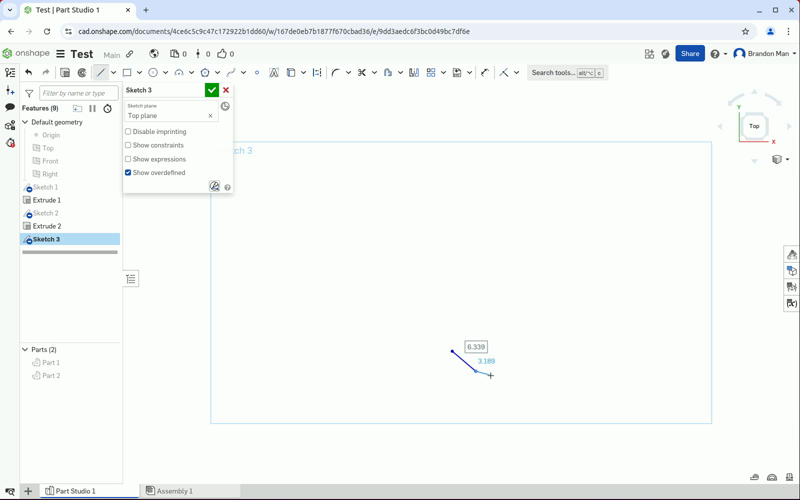
key_up(shift)
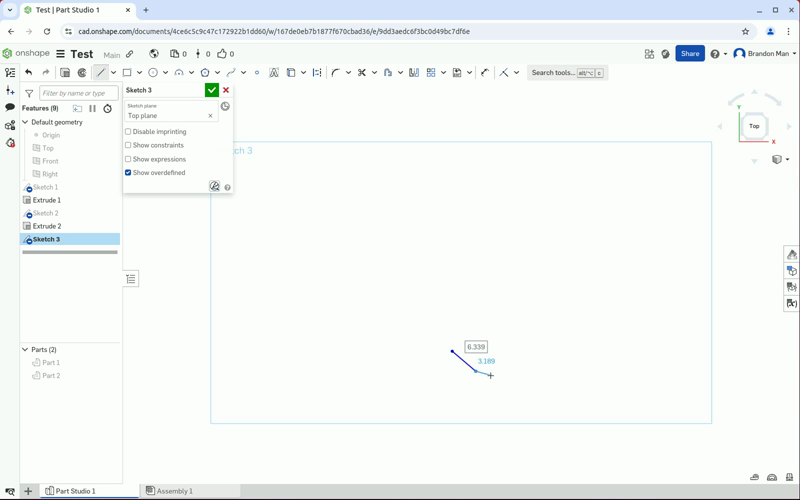
key_down(shift)
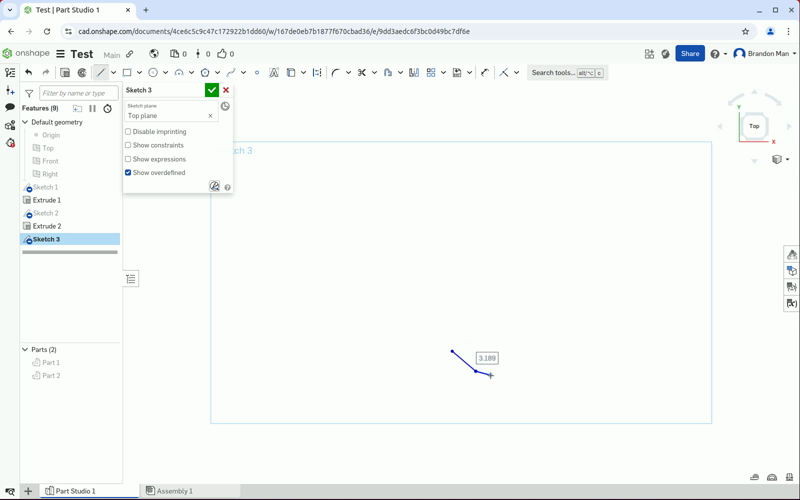
mouse_move(520, 375)
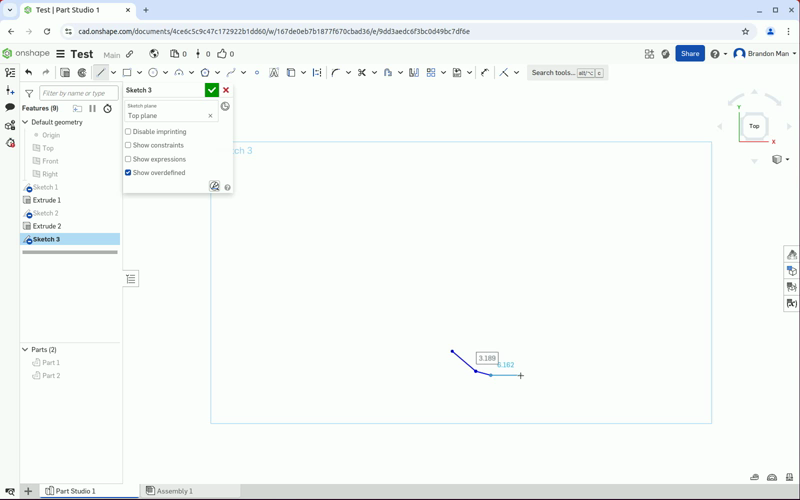
mouse_move(502, 326)
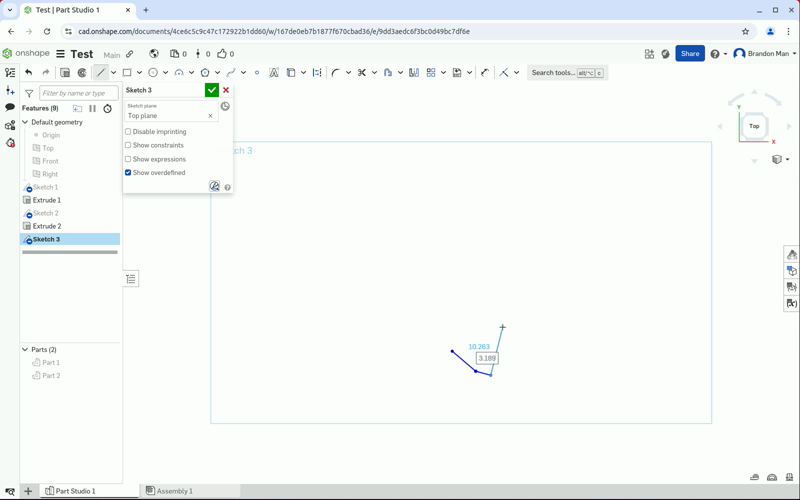
click(502, 326)
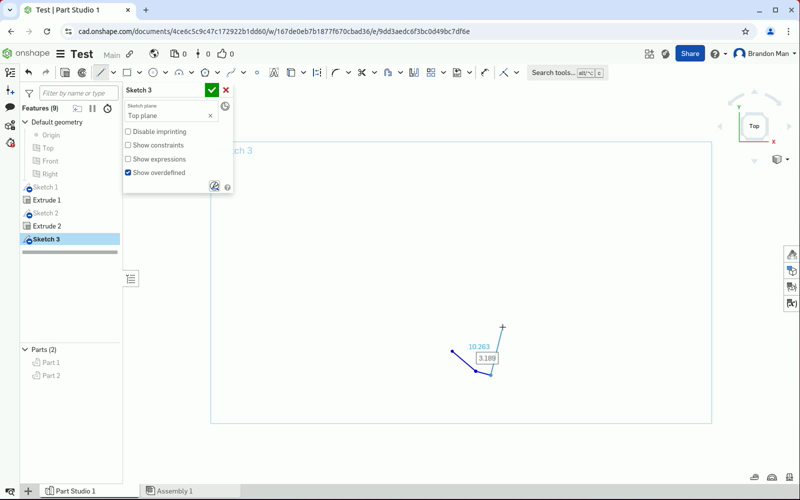
key_up(shift)
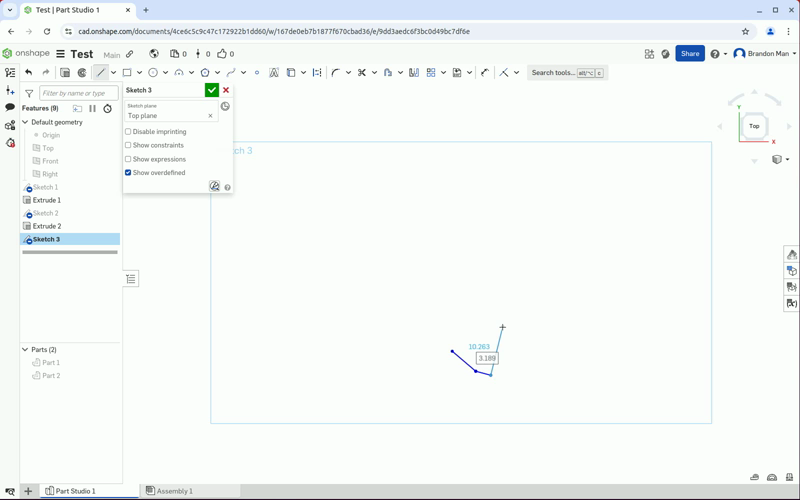
key_down(shift)
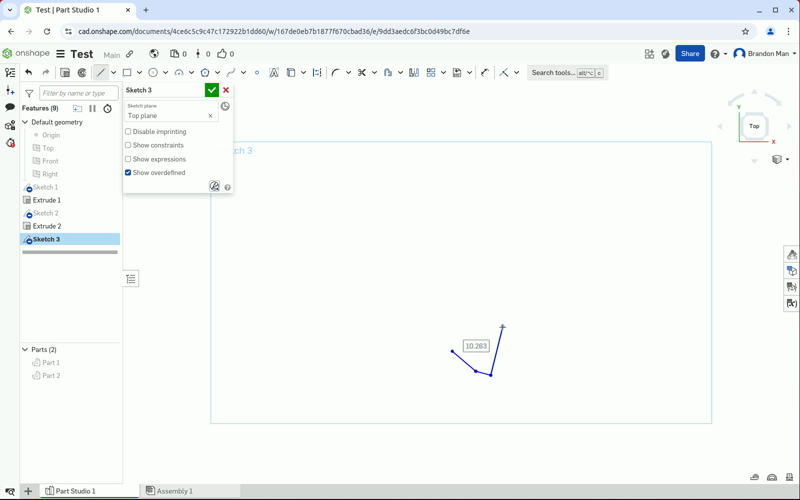
mouse_move(532, 326)
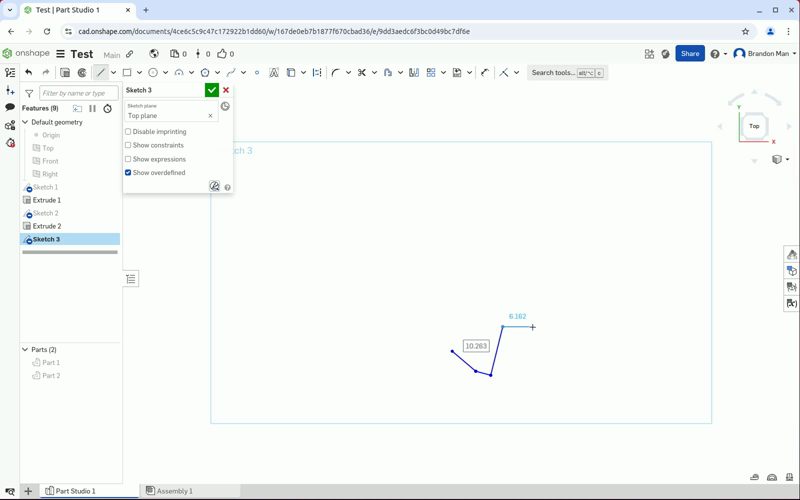
mouse_move(454, 333)
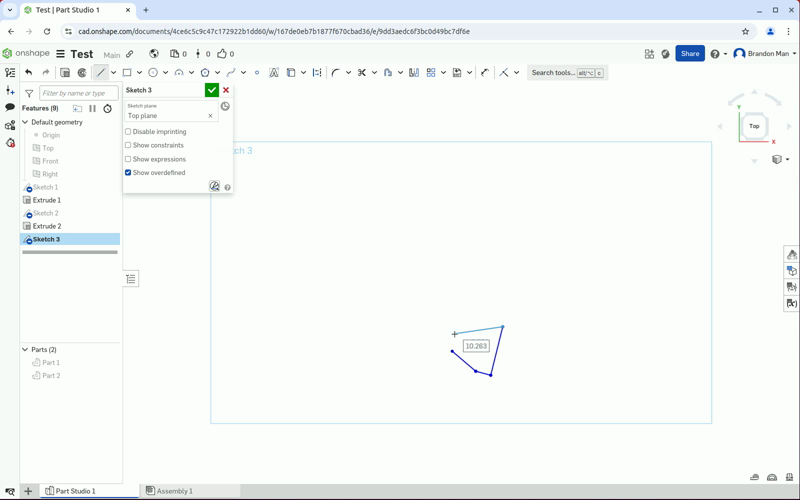
click(454, 333)
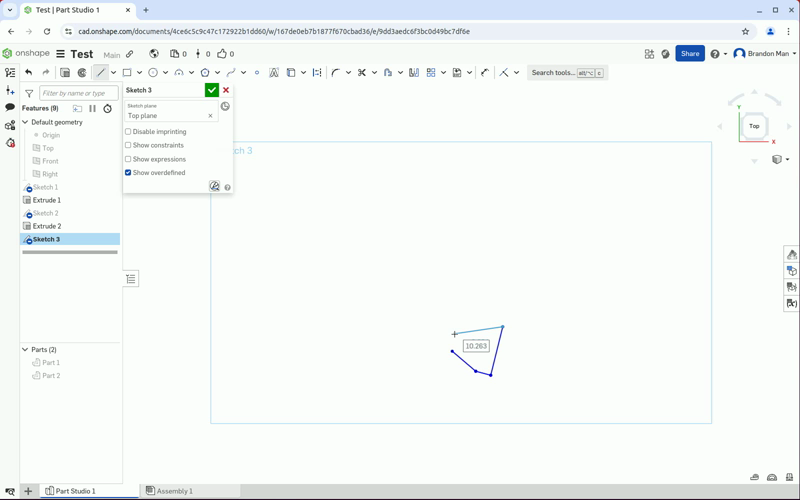
key_up(shift)
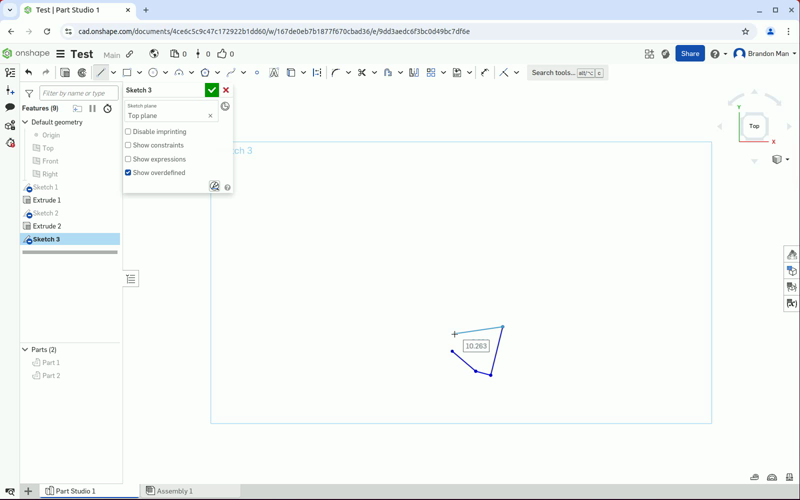
mouse_move(484, 333)
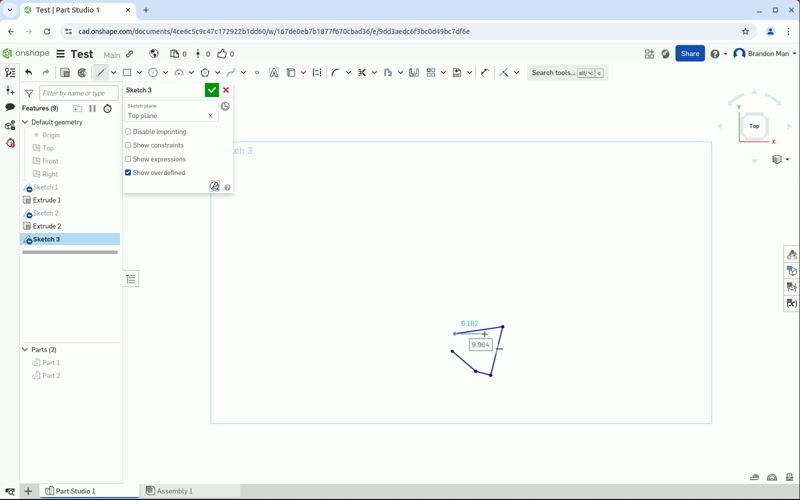
key_down(shift)
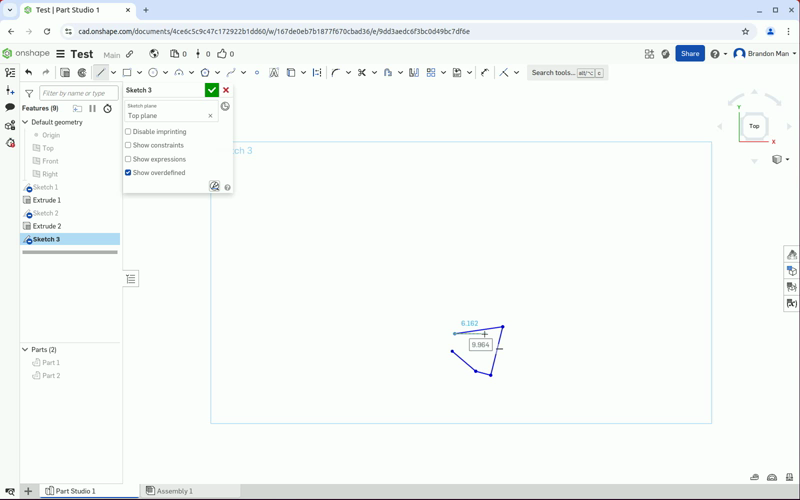
mouse_move(452, 351)
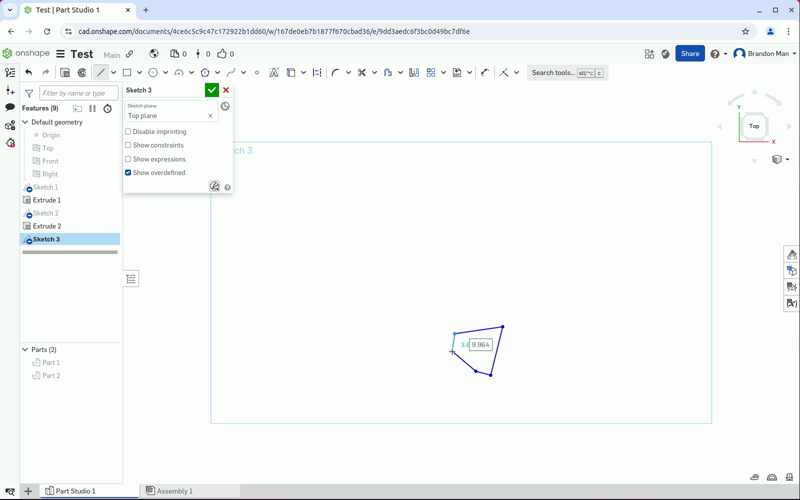
key_up(shift)
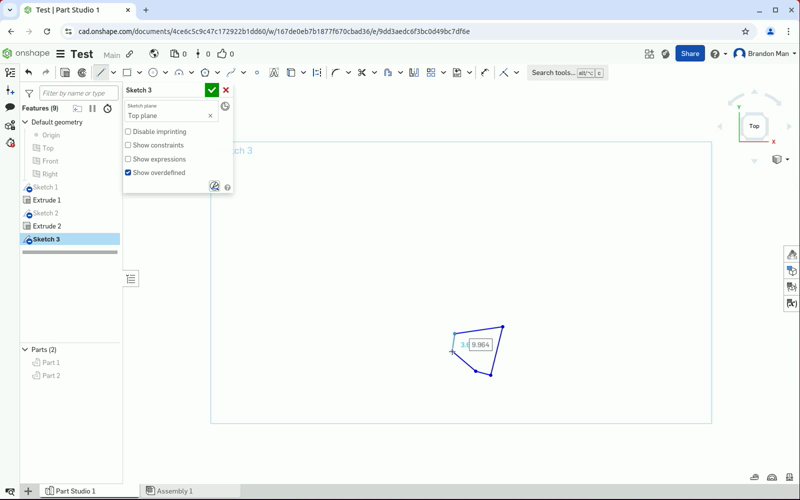
click(452, 351)
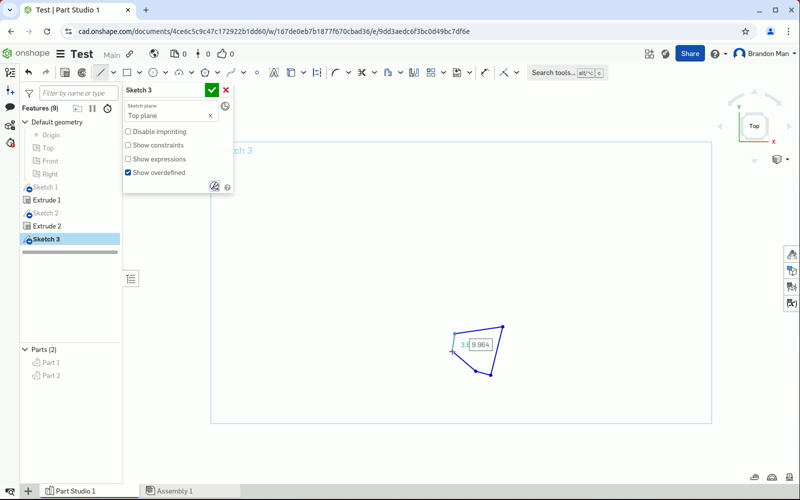
key(esc)
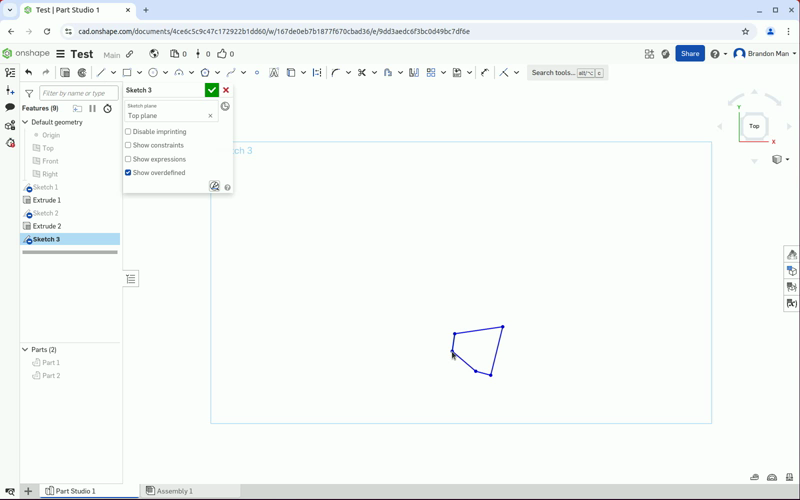
mouse_move(486, 345)
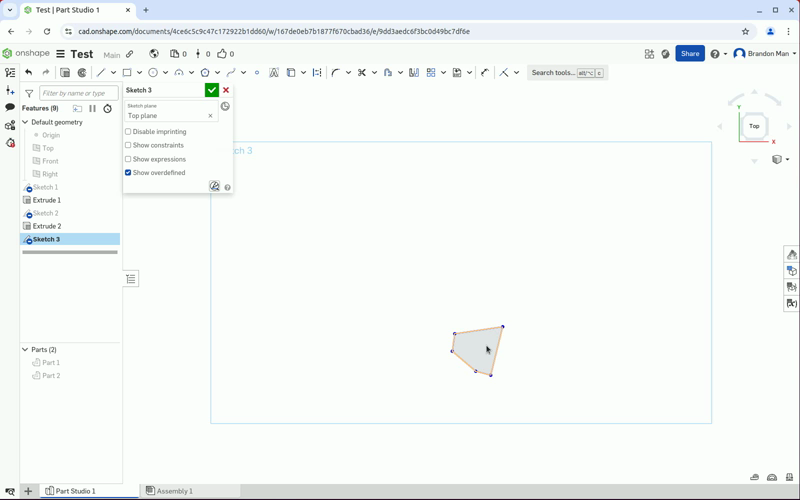
scroll(6)
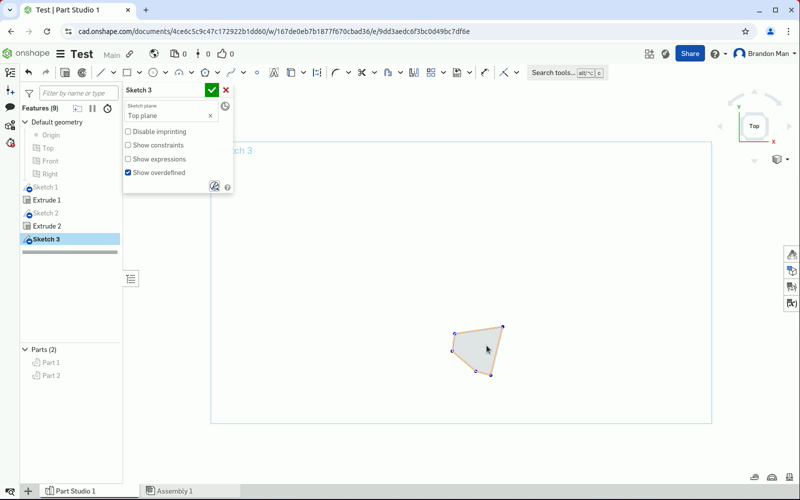
scroll(6)
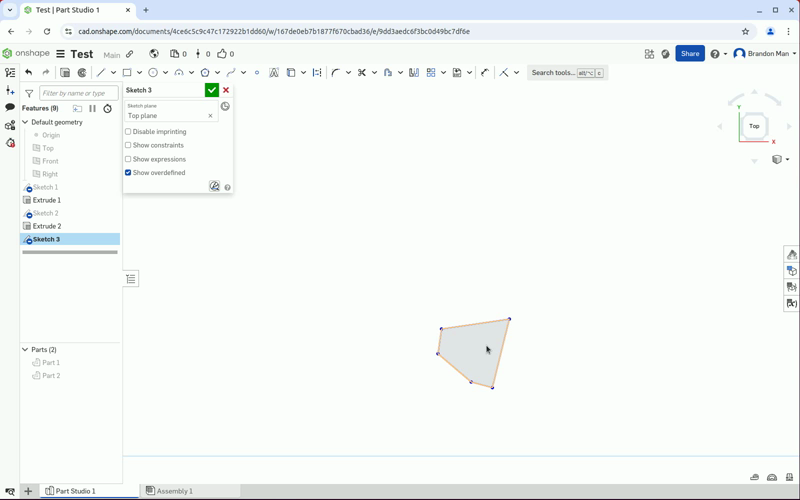
scroll(6)
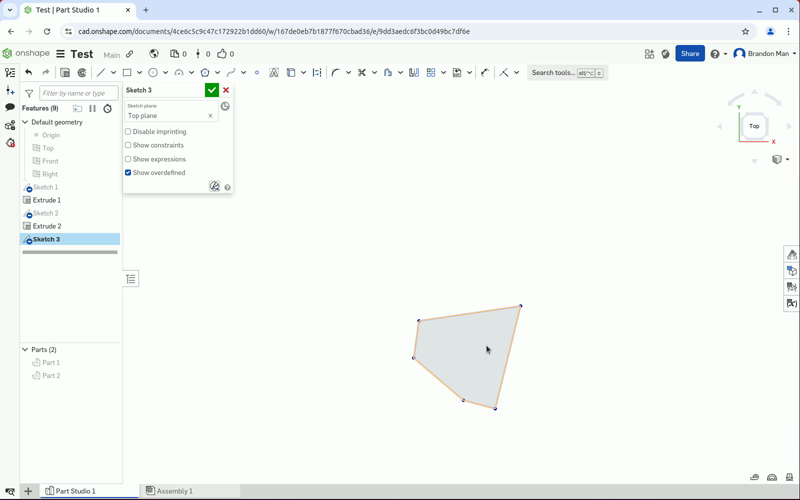
scroll(6)
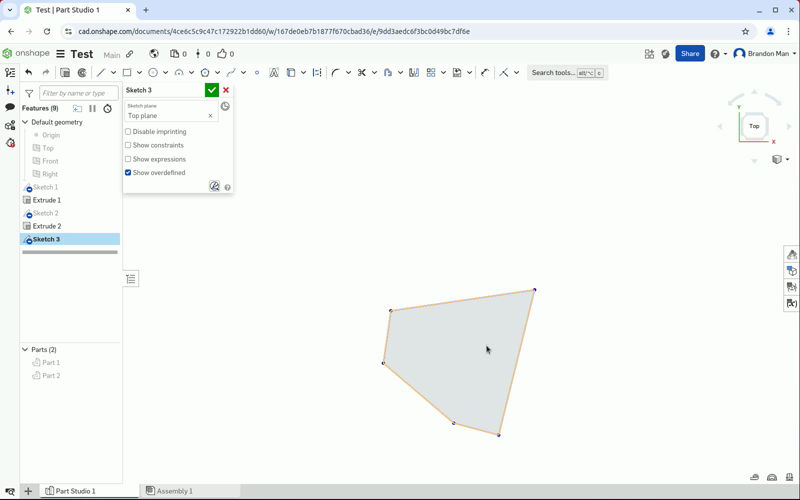
scroll(6)
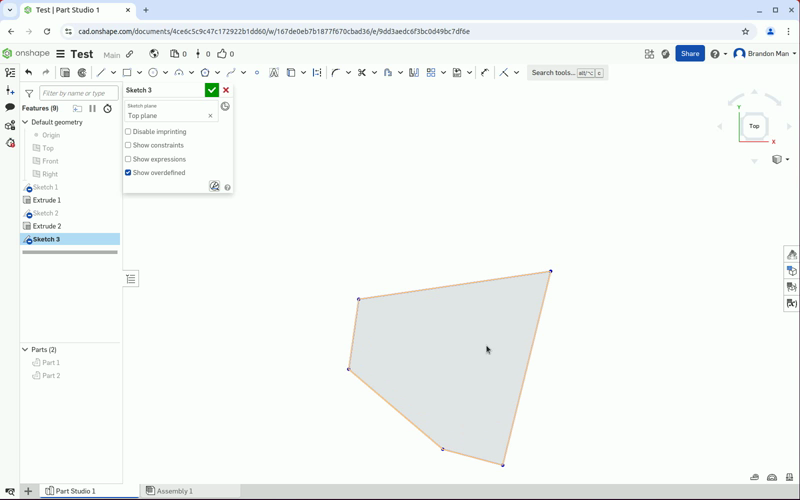
scroll(6)
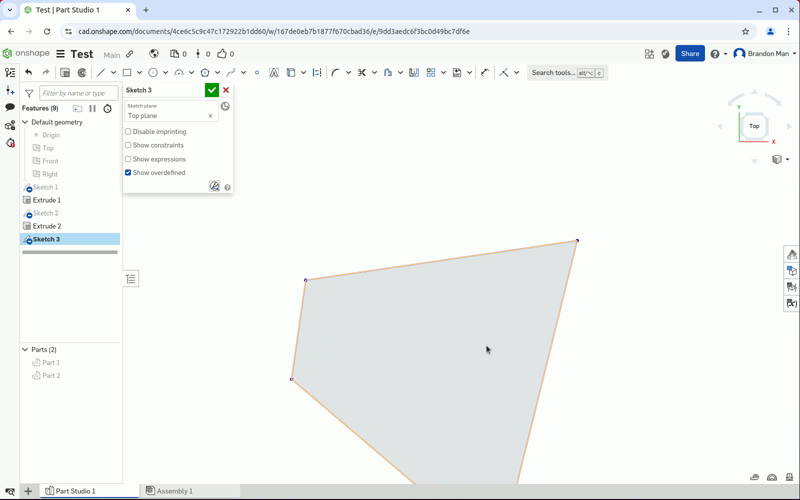
scroll(6)
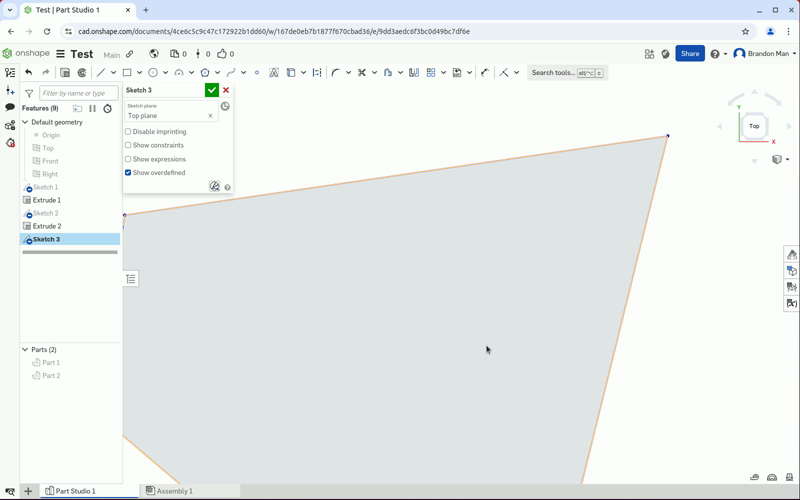
click(486, 345)
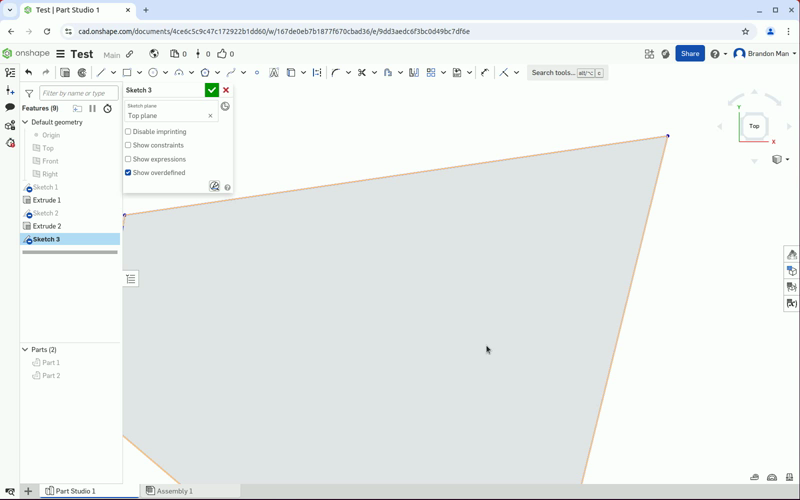
scroll(-6)
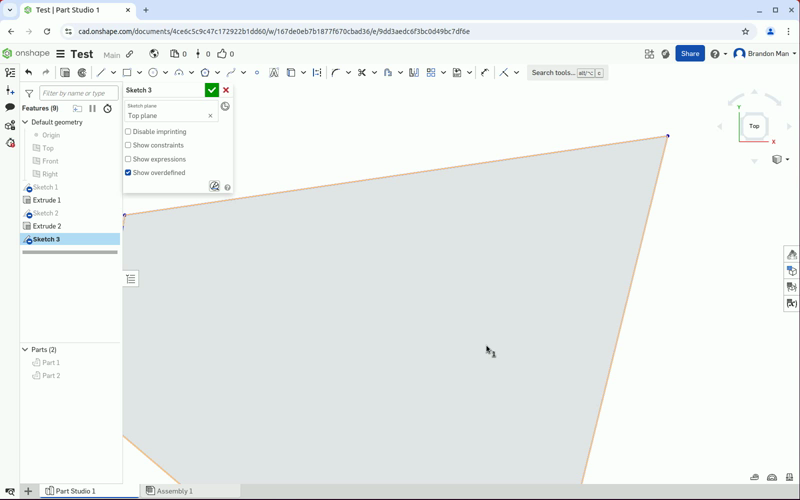
scroll(-6)
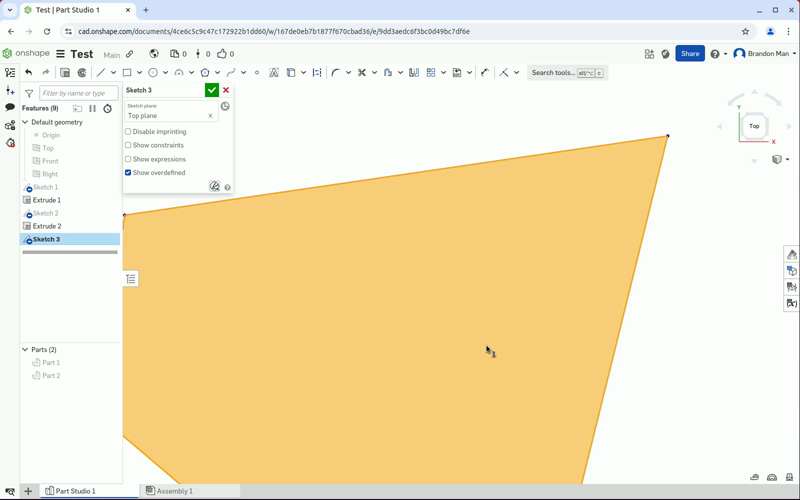
scroll(-6)
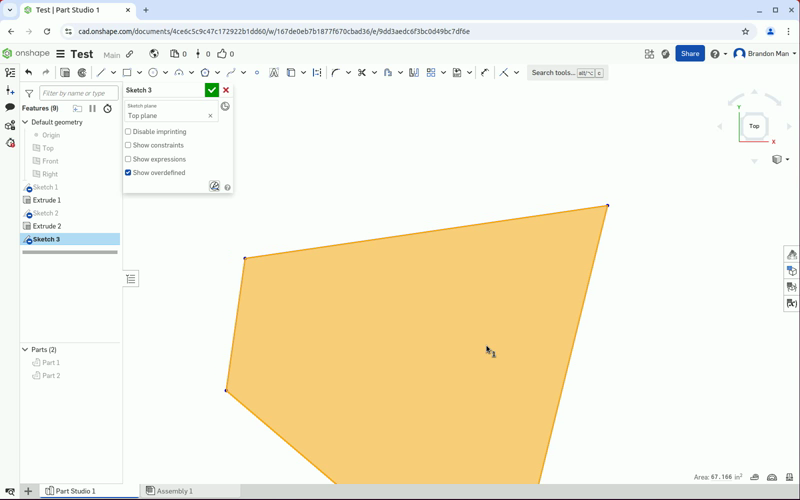
scroll(-6)
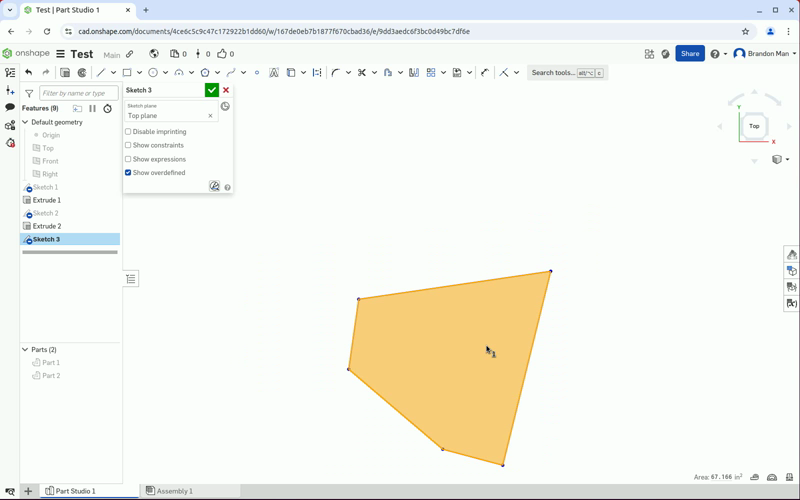
scroll(-6)
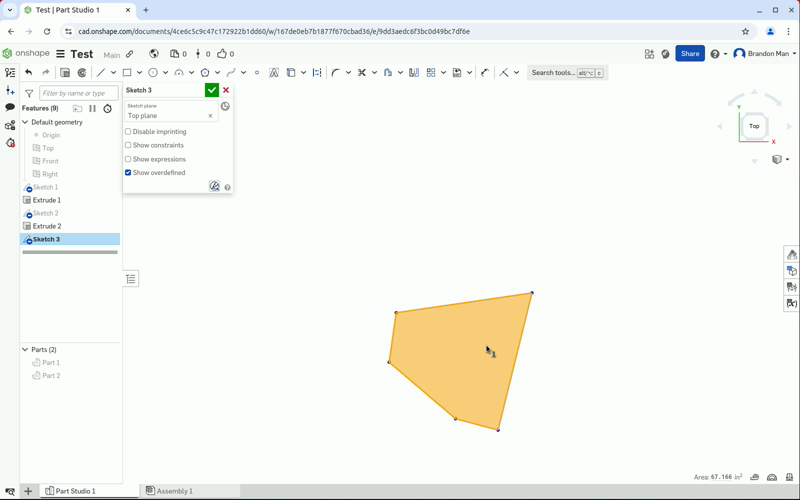
scroll(-6)
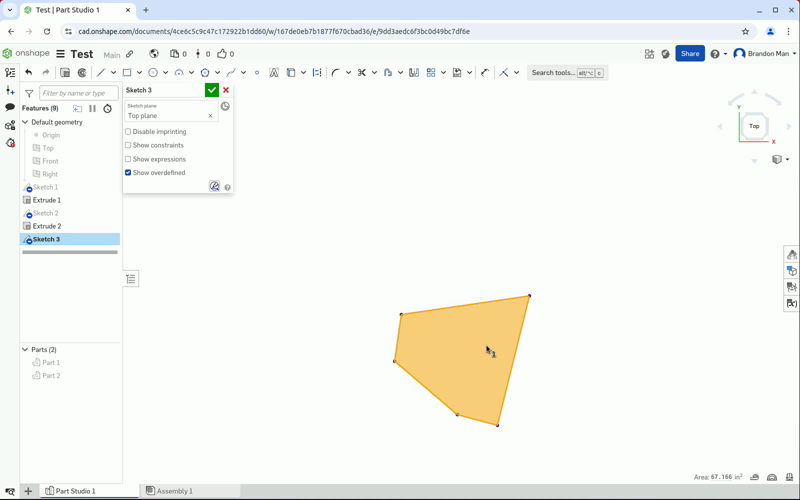
scroll(-6)
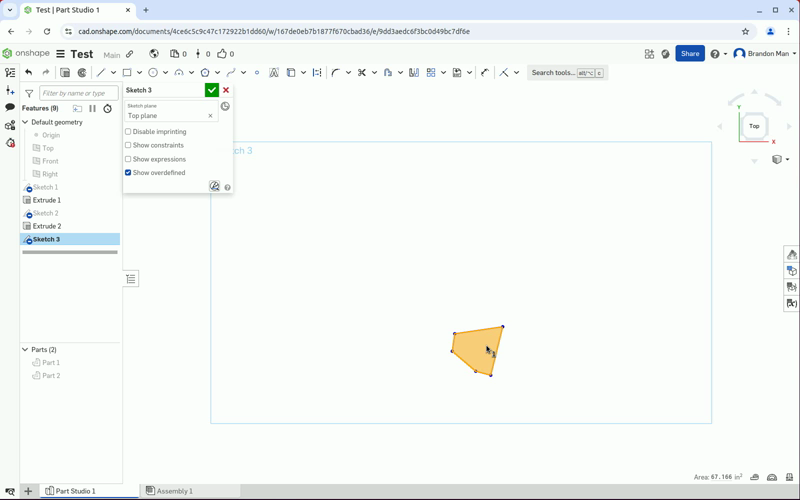
mouse_move(73, 352)
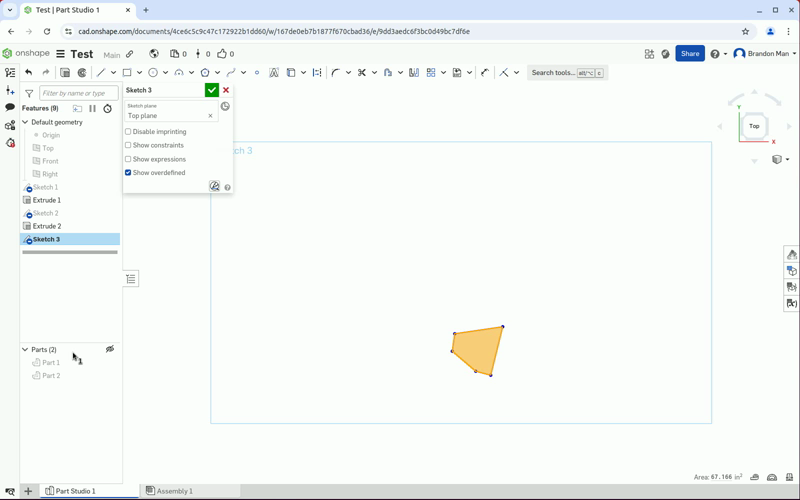
key(shift+y)
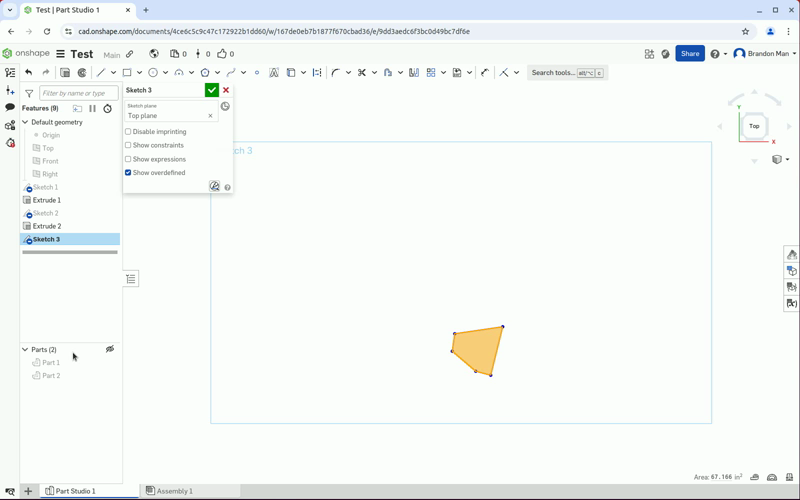
key(shift+e)
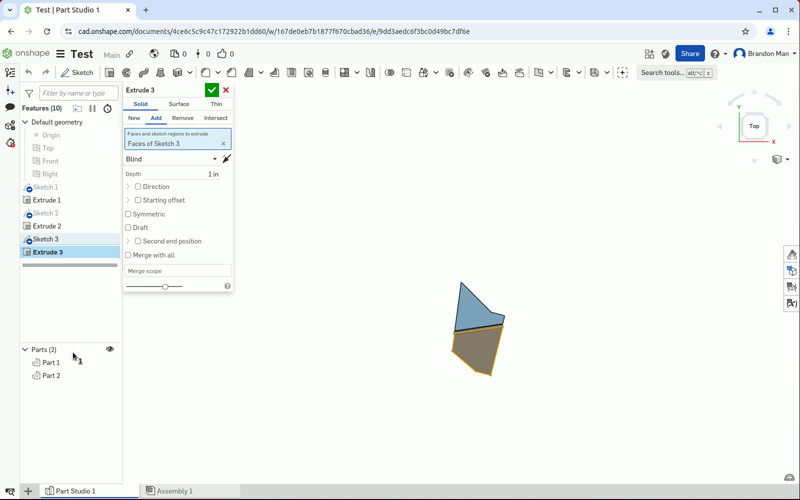
mouse_move(143, 106)
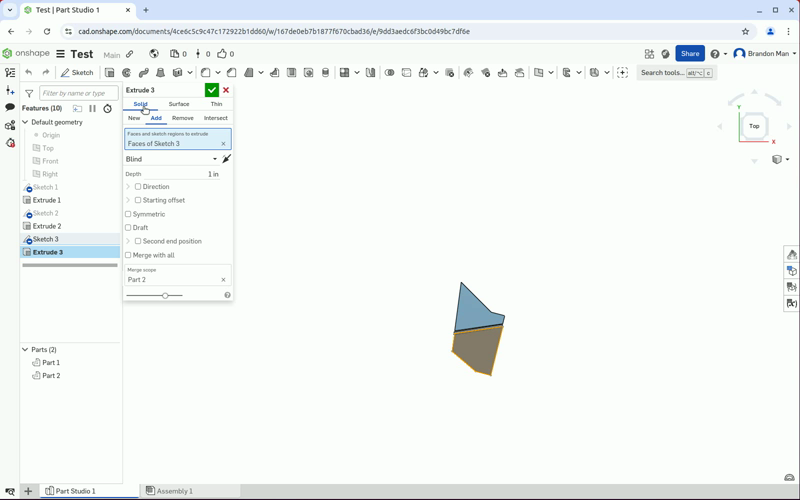
click(143, 106)
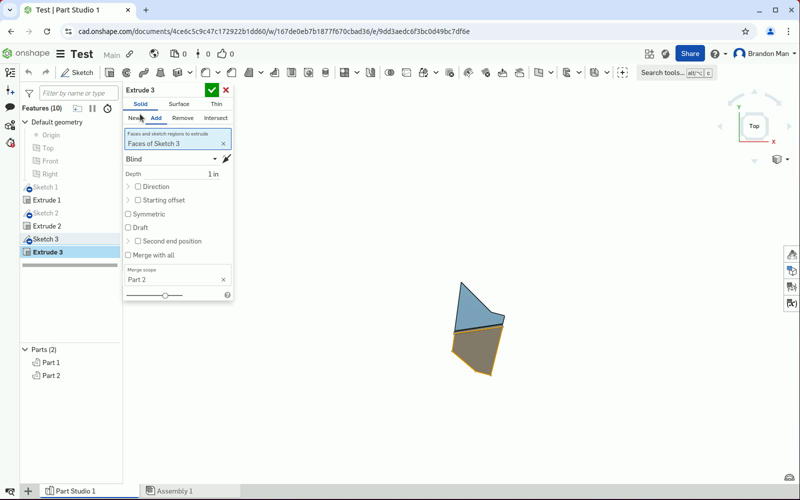
mouse_move(137, 120)
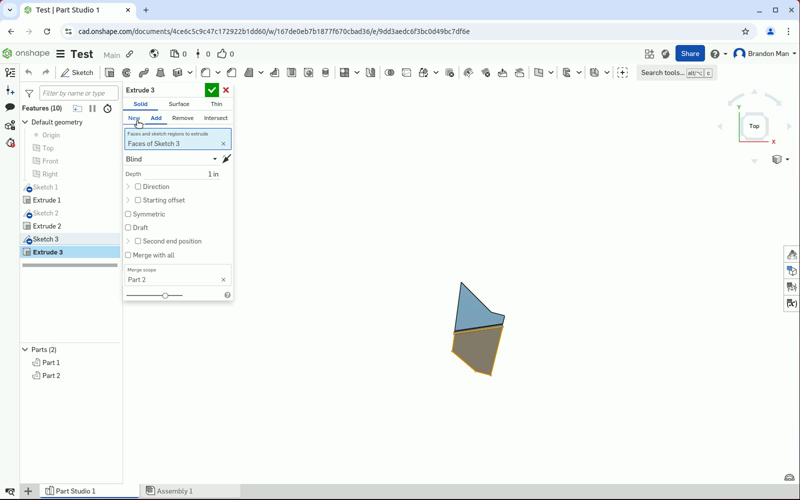
click(137, 120)
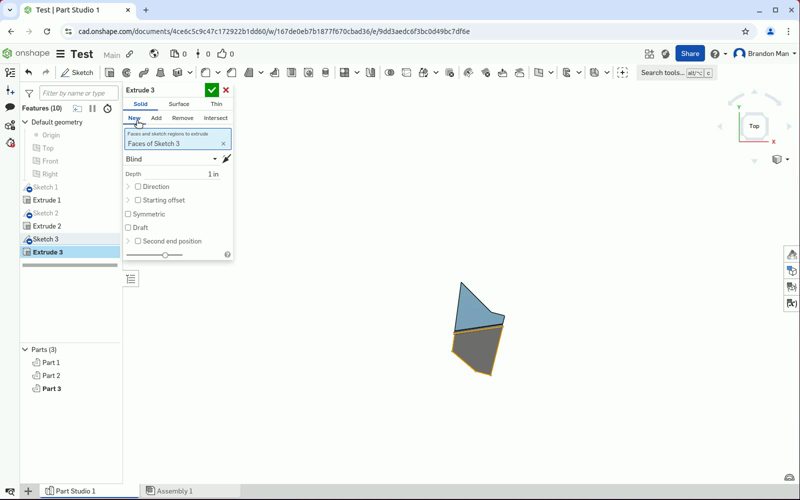
key(tab, 4)
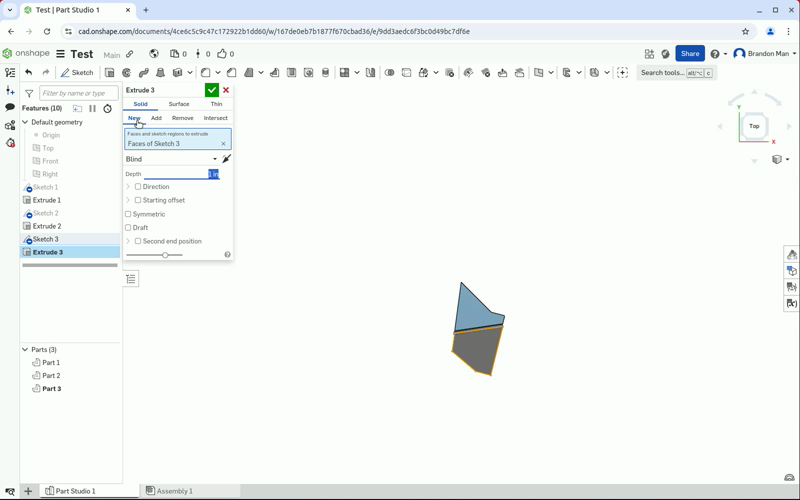
text(-0.241)
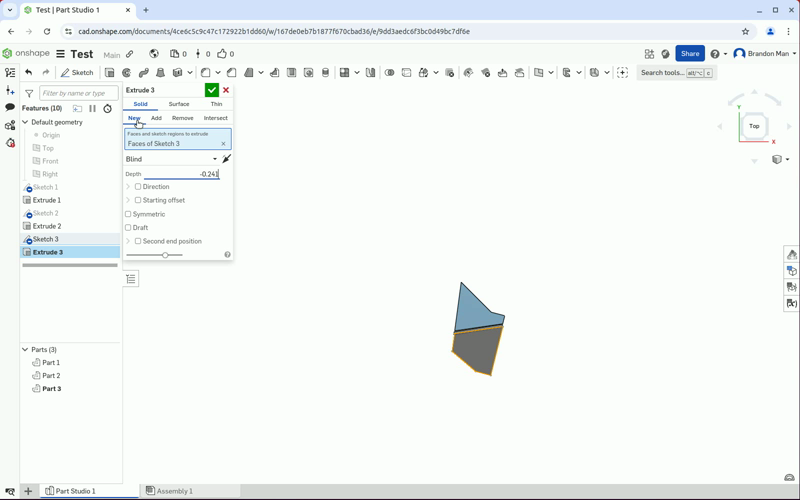
key(enter)
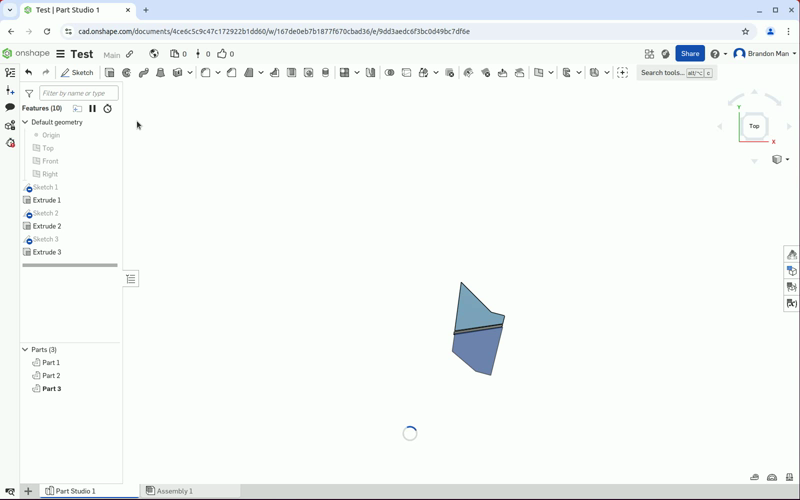
key(shift+h)
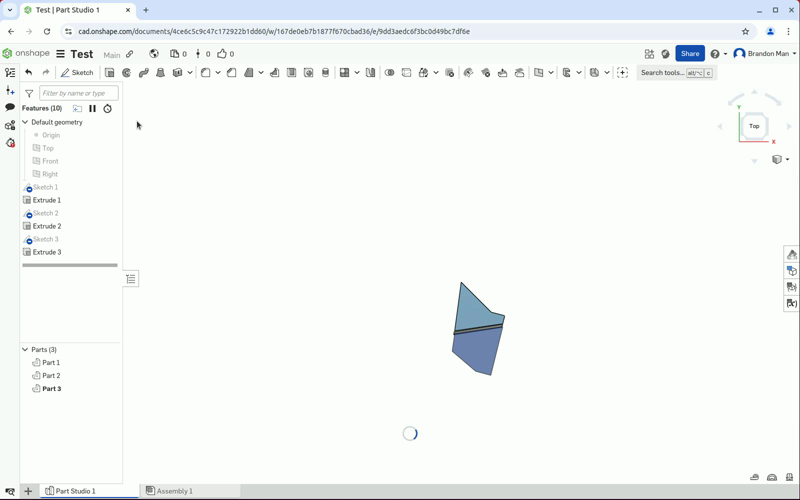
key(shift+h)
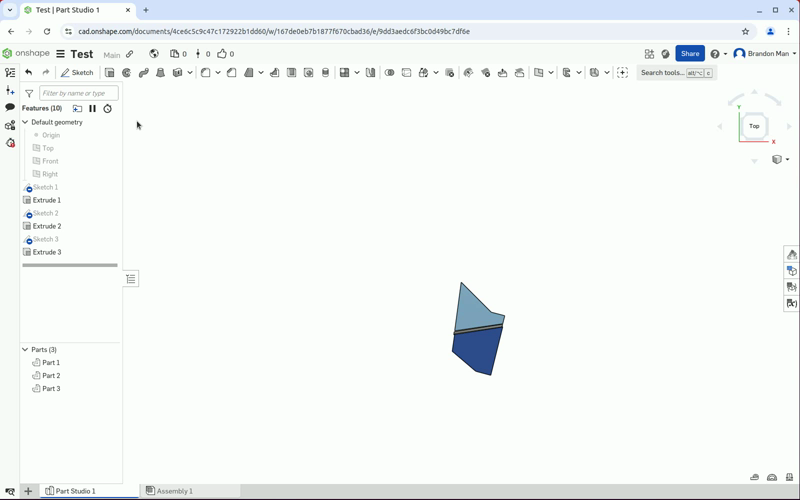
mouse_move(73, 189)
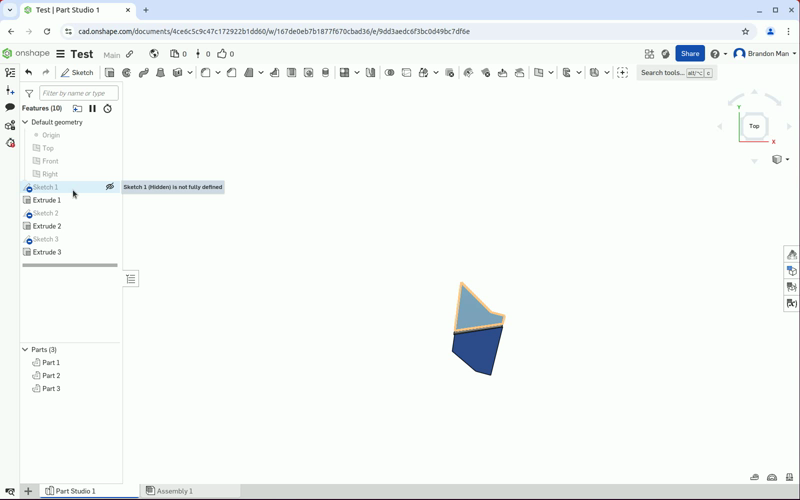
click(73, 189)
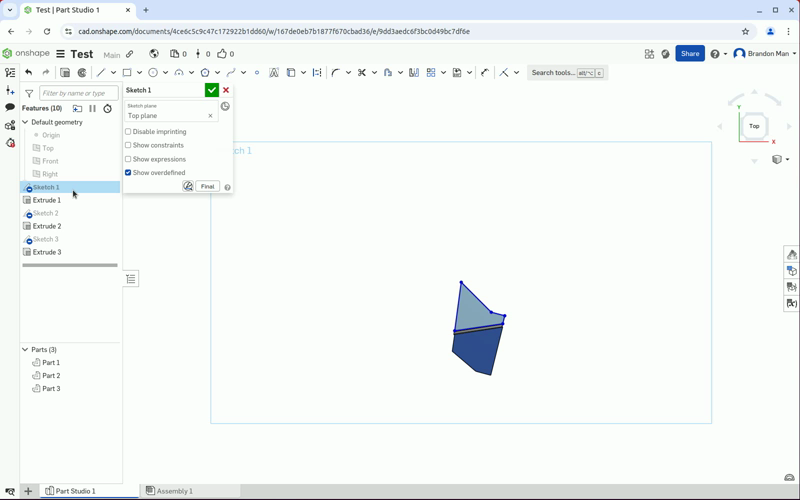
mouse_move(229, 92)
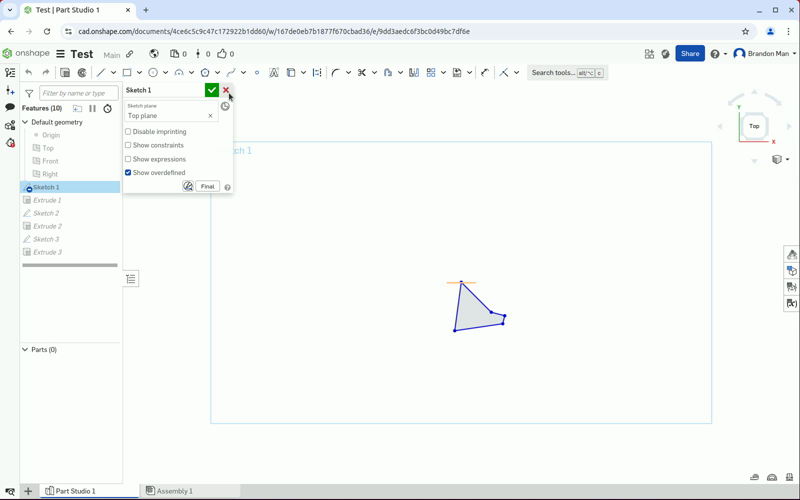
click(229, 92)
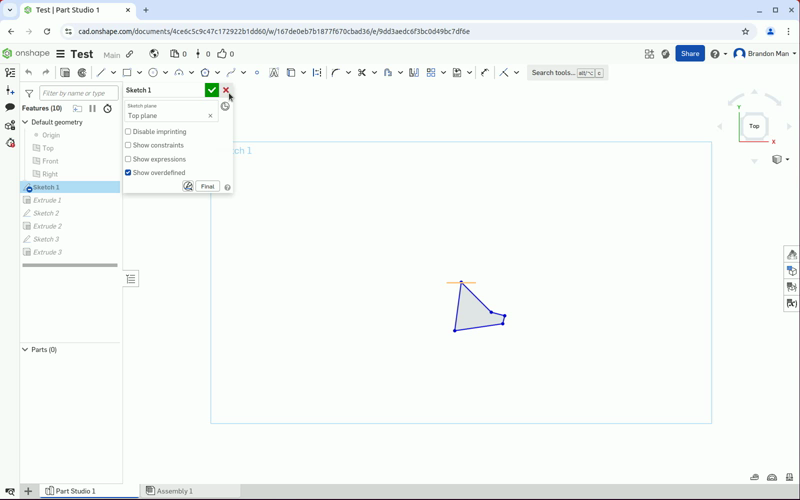
key(shift+s)
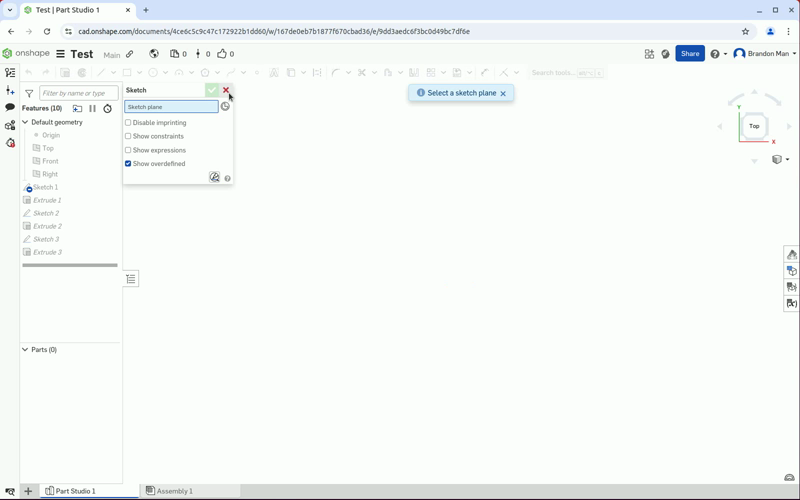
mouse_move(73, 150)
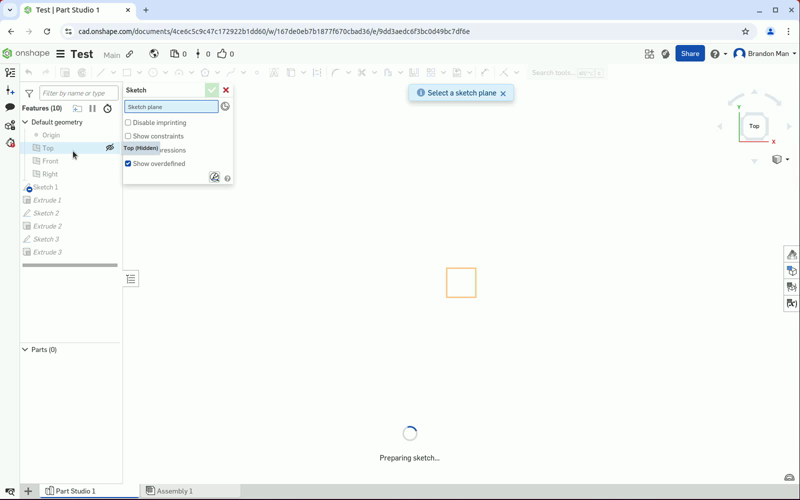
click(73, 150)
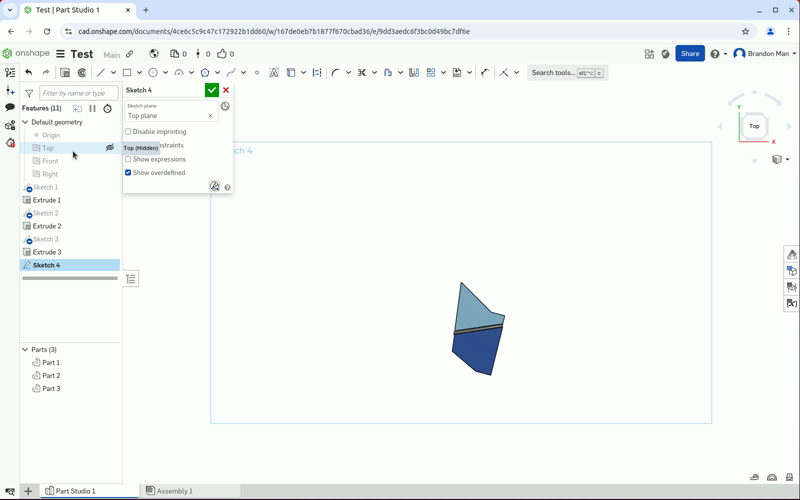
mouse_move(73, 352)
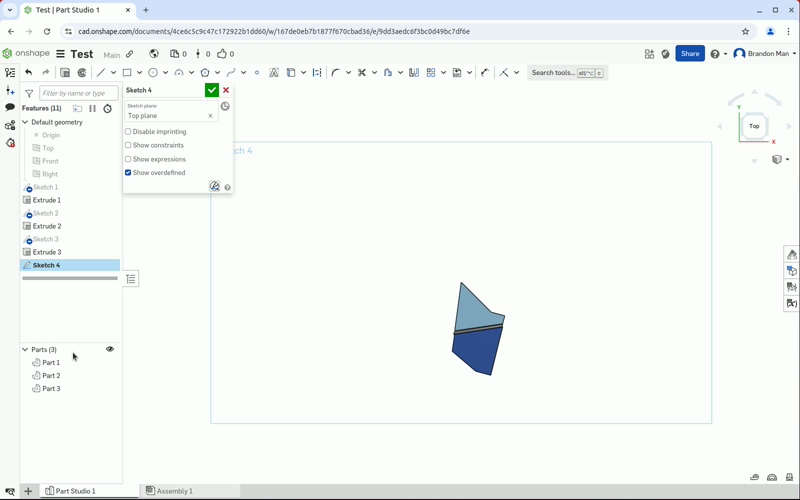
key(y)
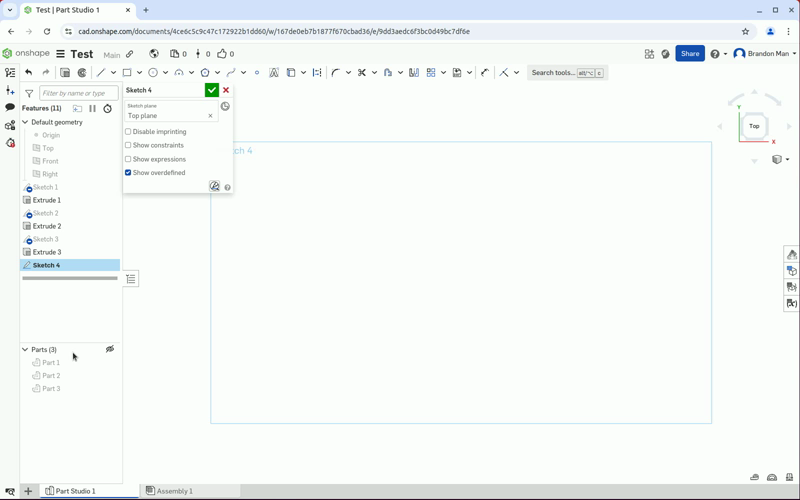
key(l)
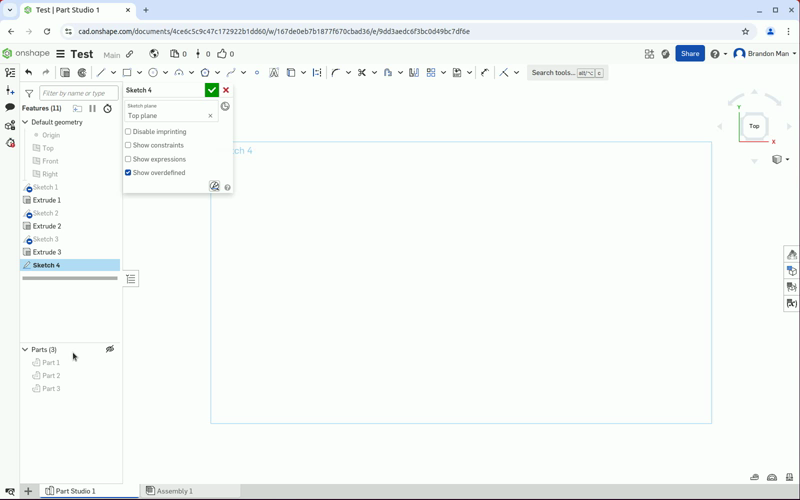
key_down(shift)
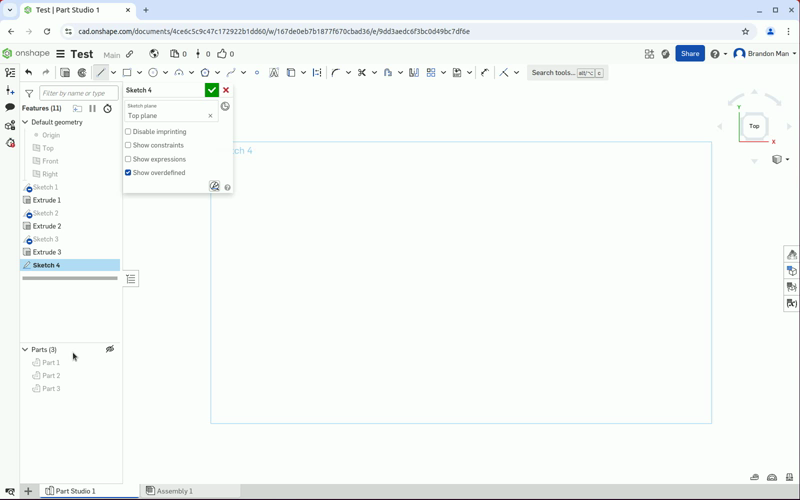
mouse_move(450, 365)
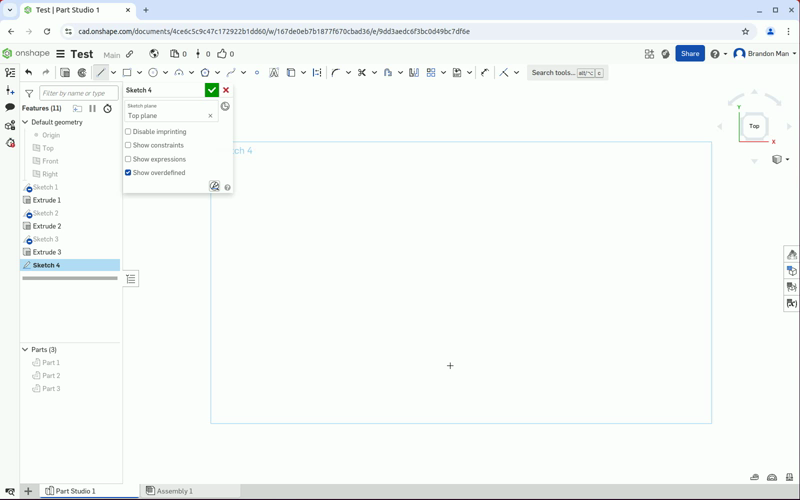
click(450, 365)
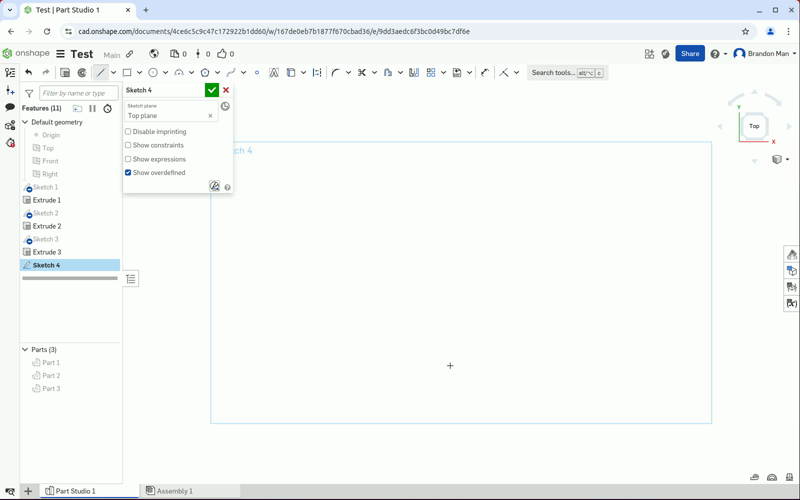
key_up(shift)
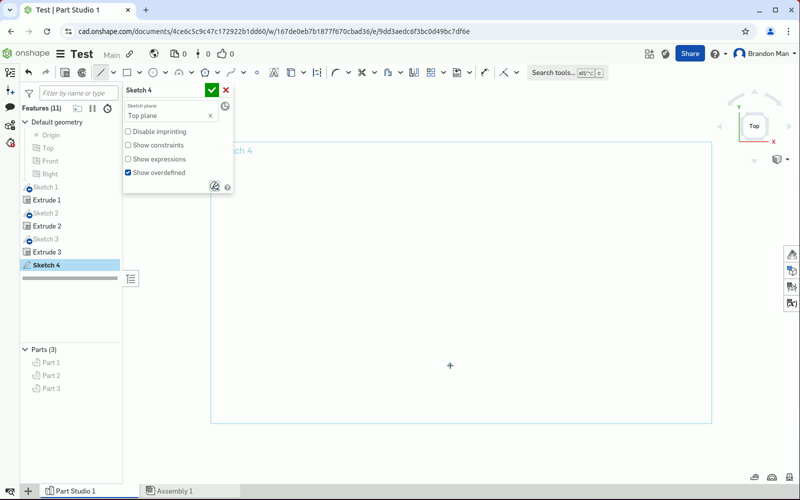
key_down(shift)
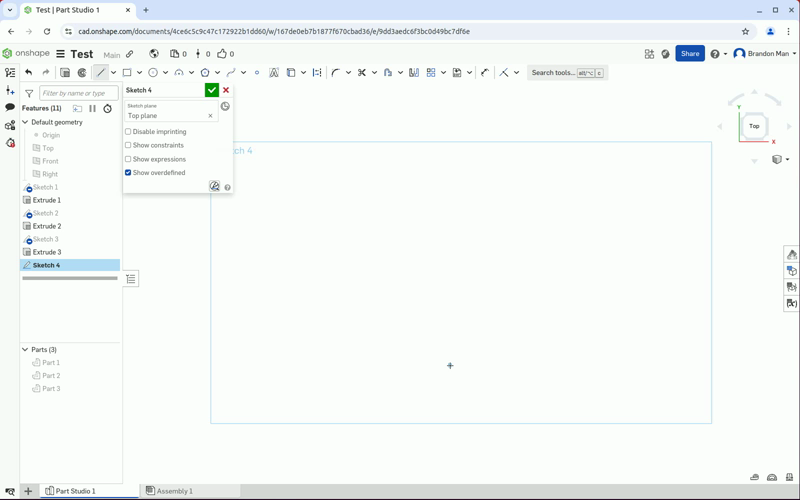
mouse_move(480, 365)
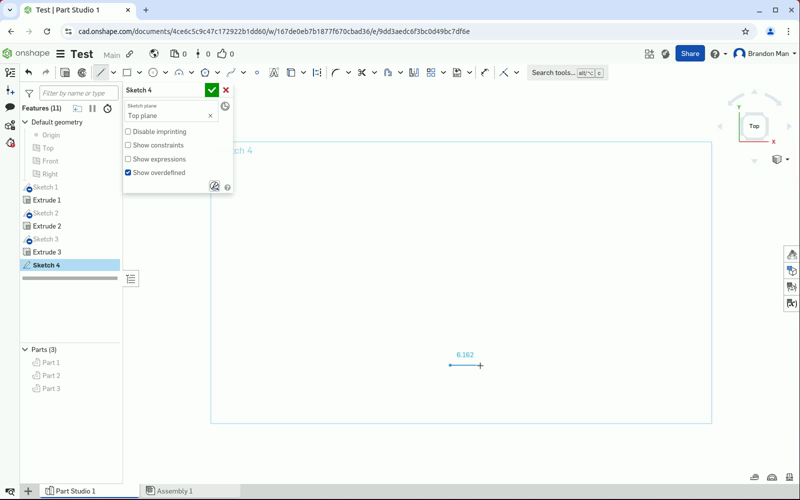
mouse_move(475, 371)
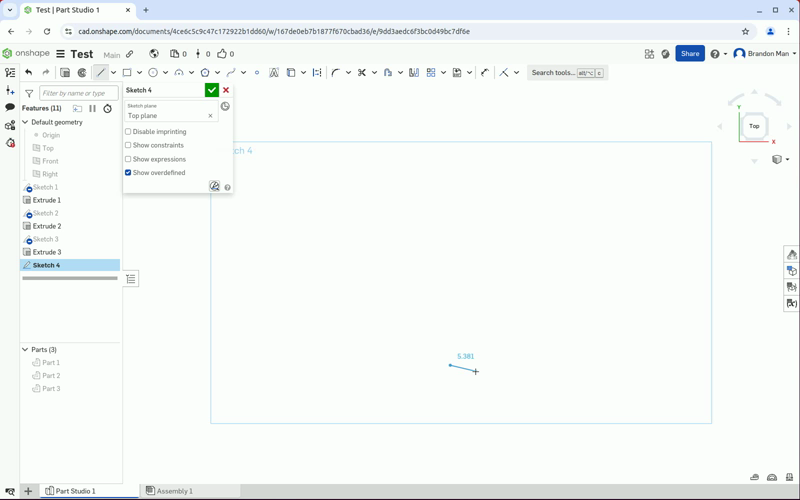
click(475, 371)
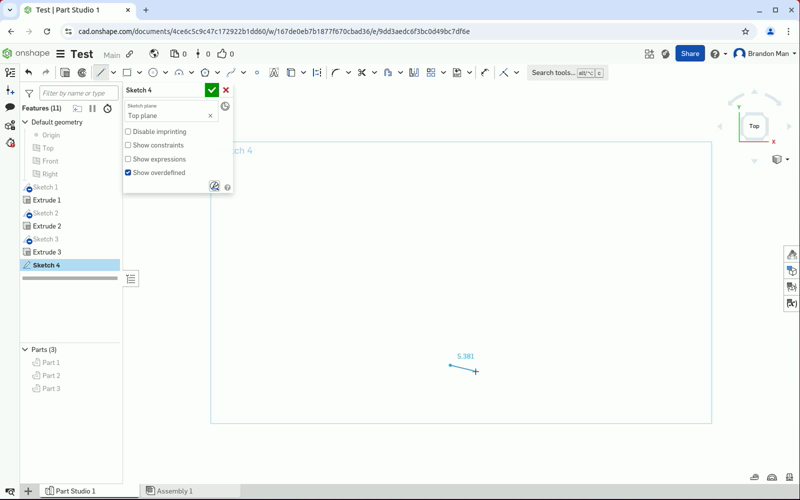
key_up(shift)
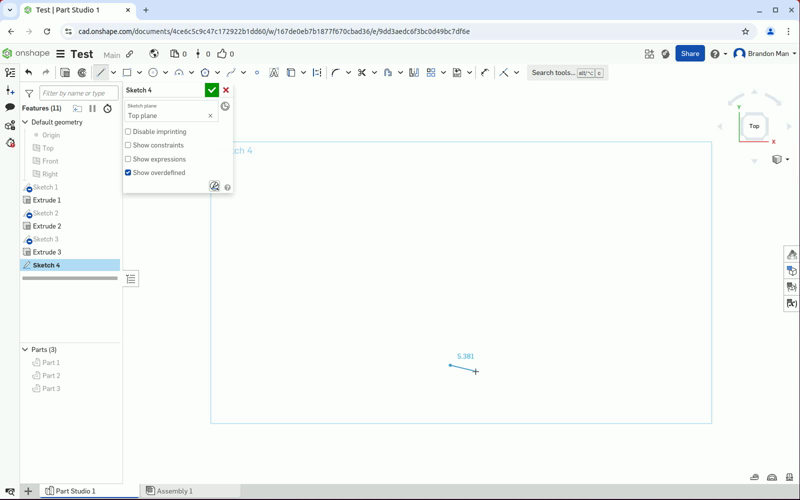
key_down(shift)
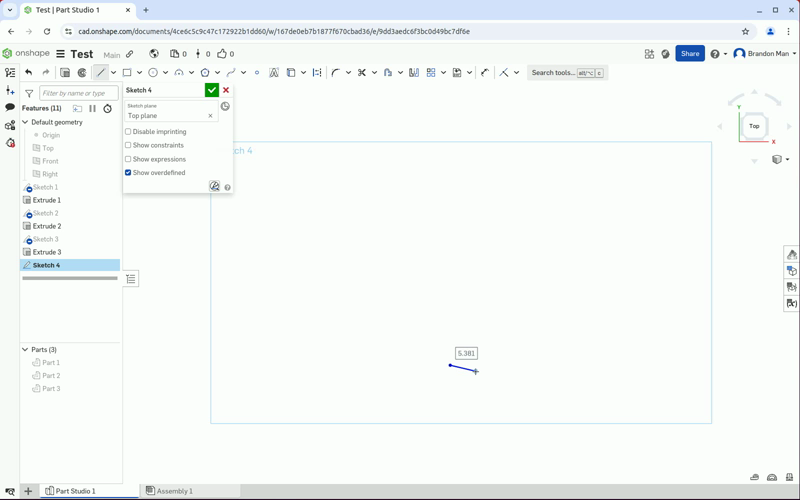
mouse_move(505, 371)
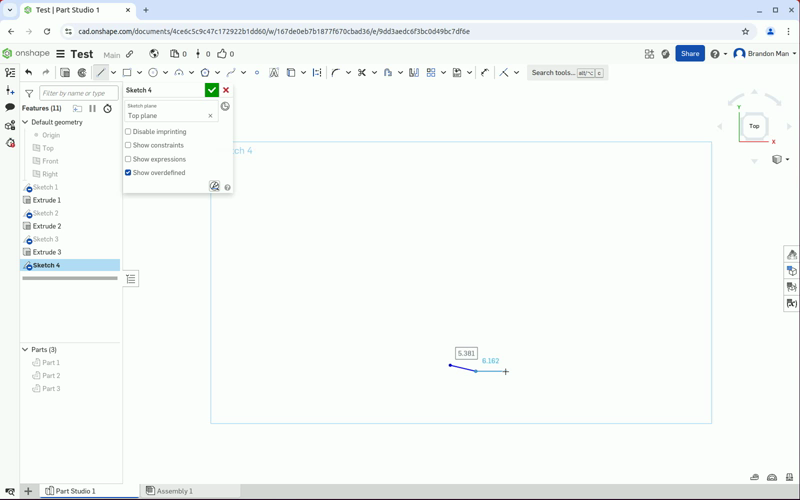
mouse_move(452, 349)
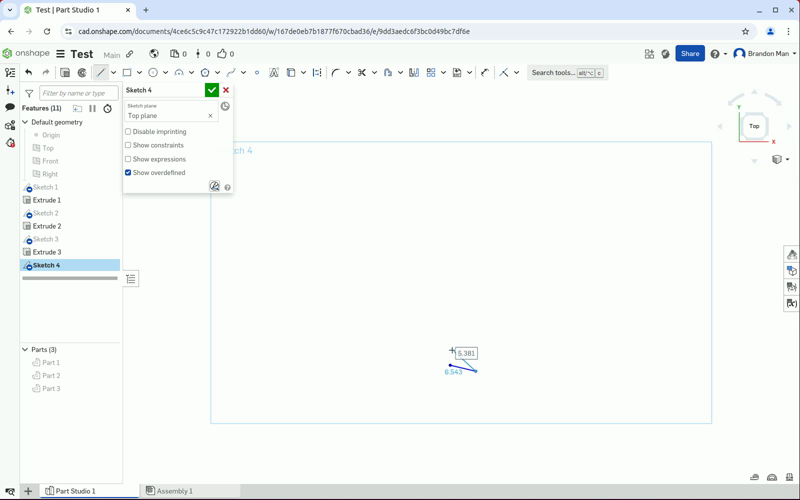
click(452, 349)
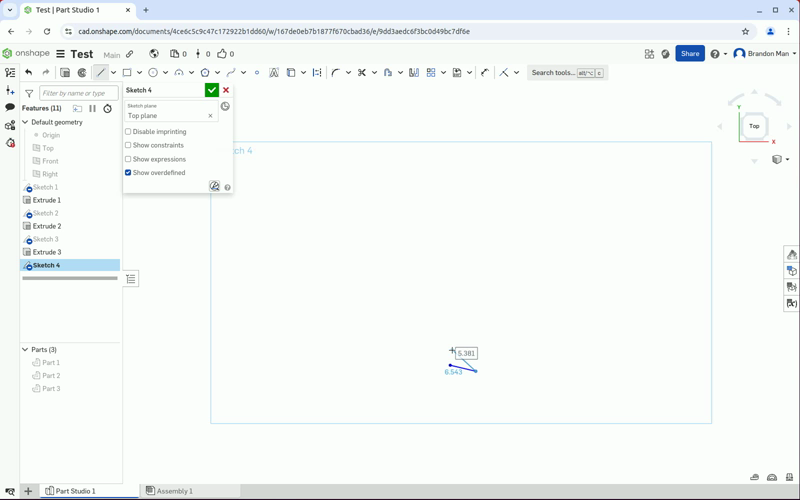
key_up(shift)
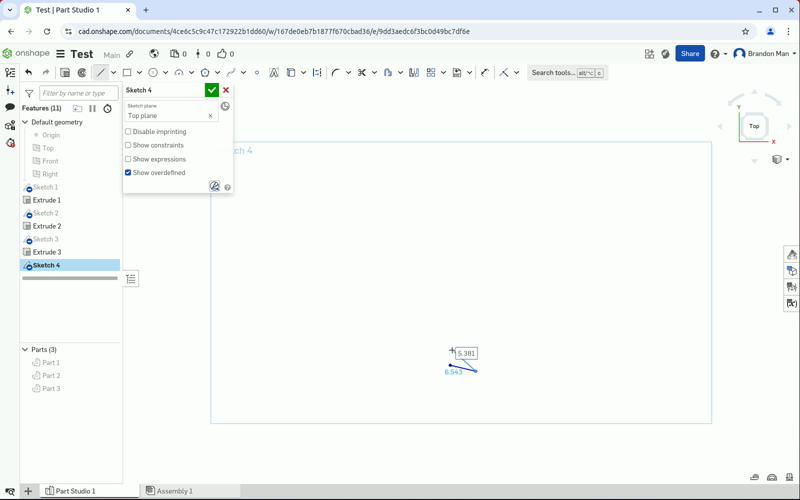
mouse_move(482, 349)
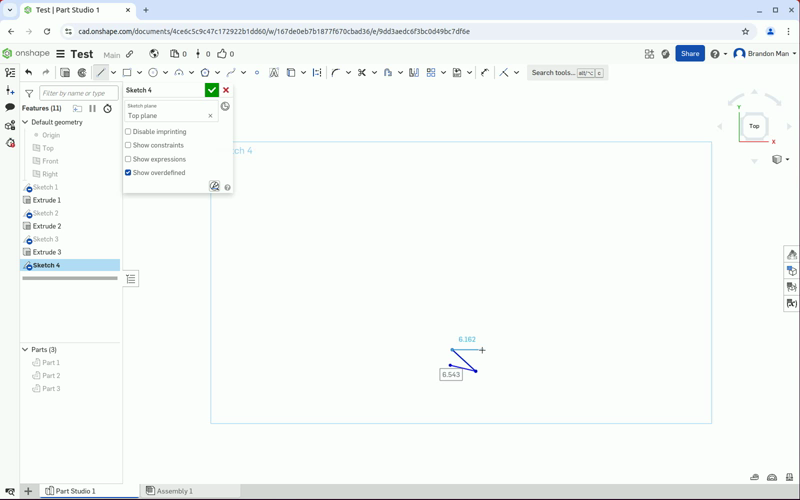
key_down(shift)
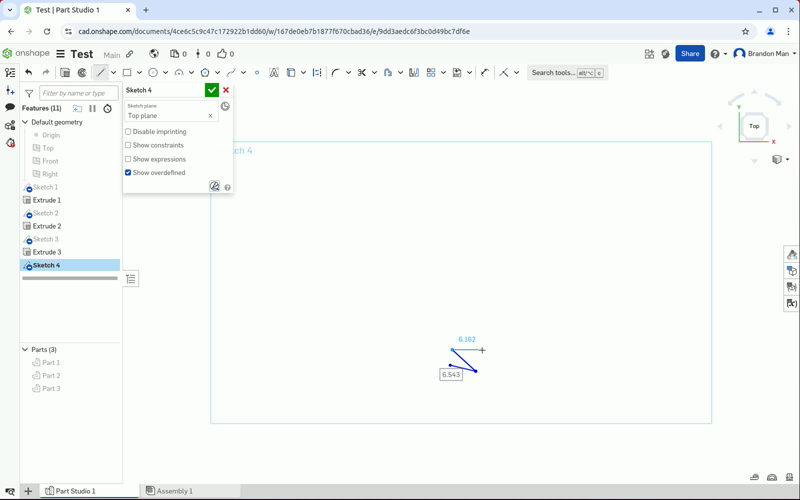
mouse_move(450, 365)
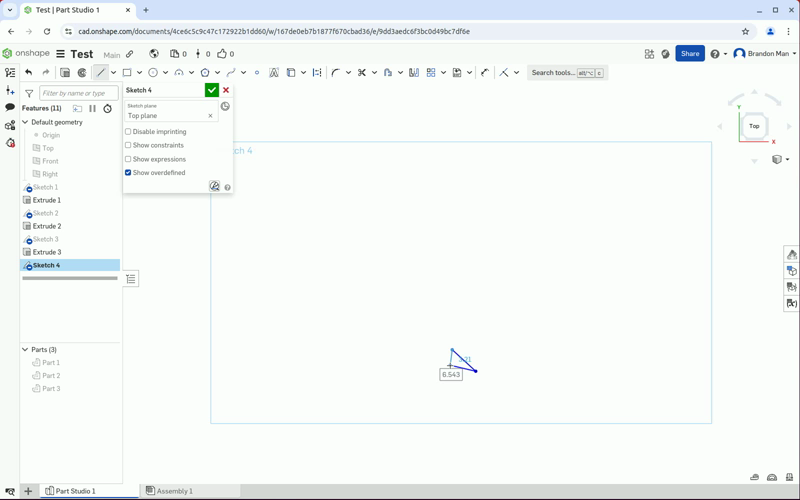
key_up(shift)
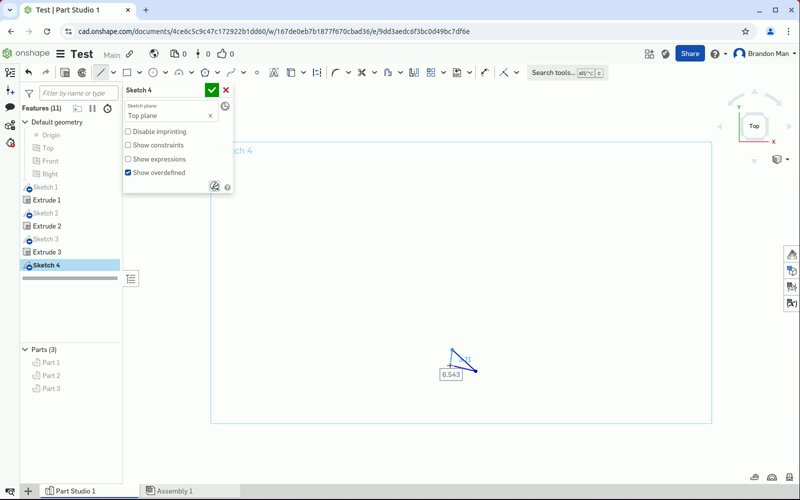
click(450, 365)
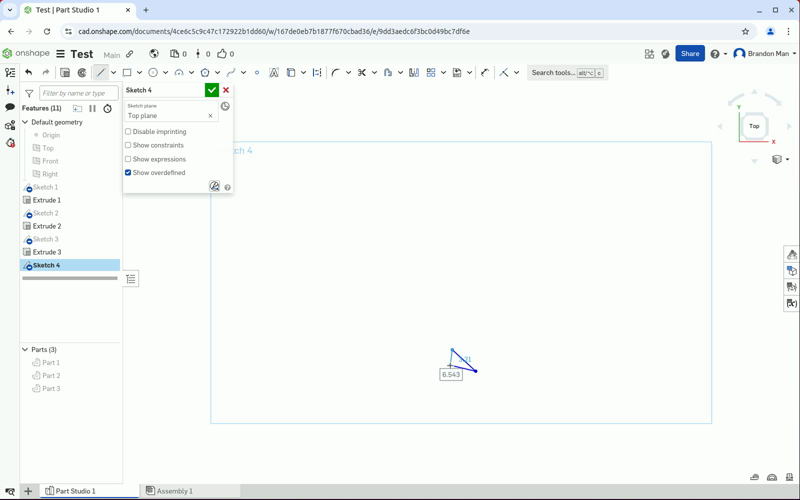
key(esc)
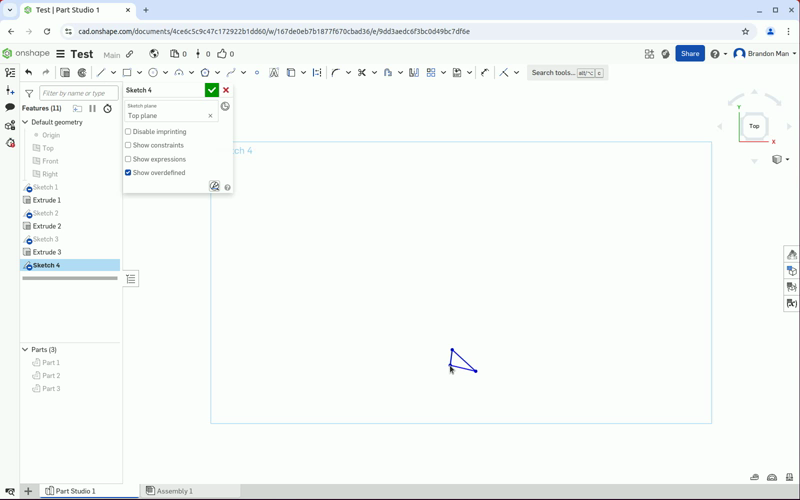
mouse_move(464, 363)
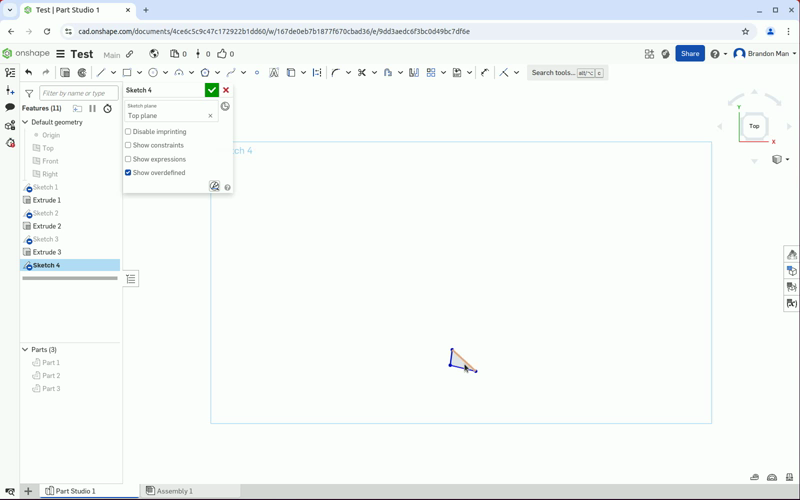
scroll(6)
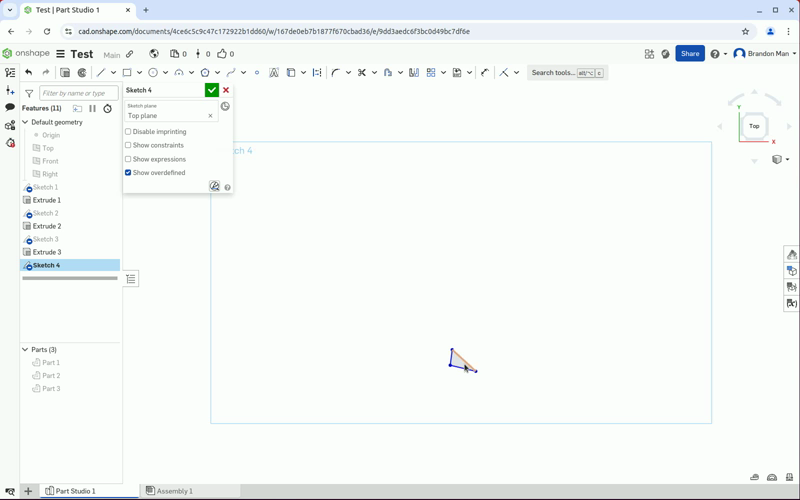
scroll(6)
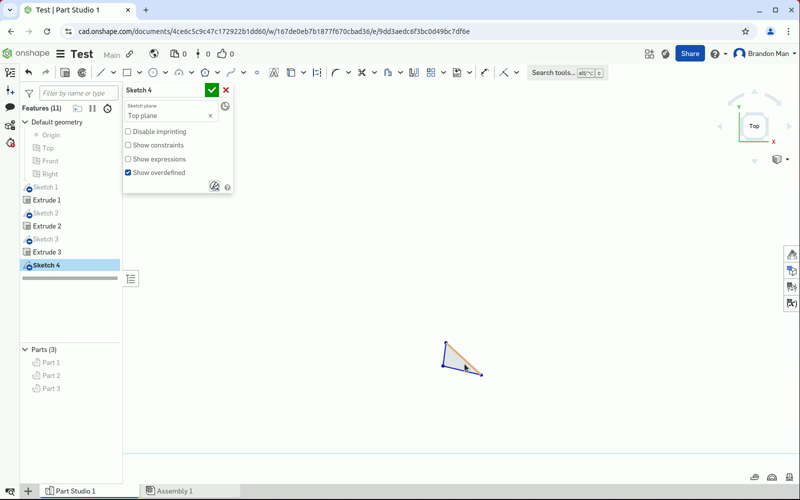
scroll(6)
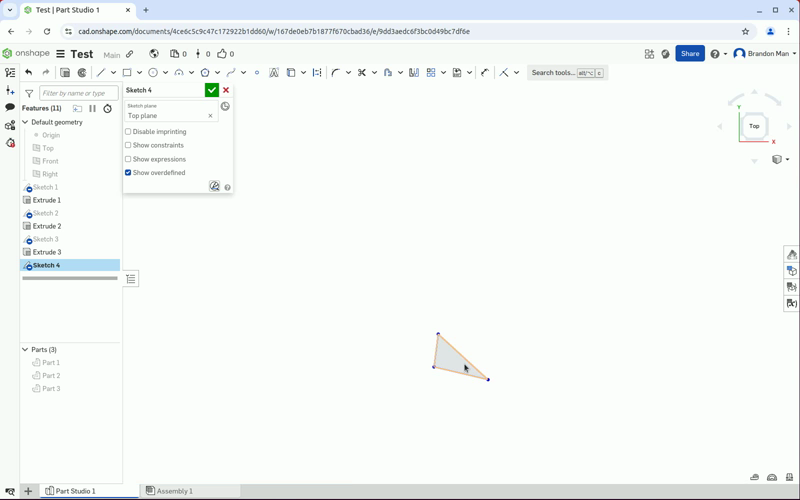
scroll(6)
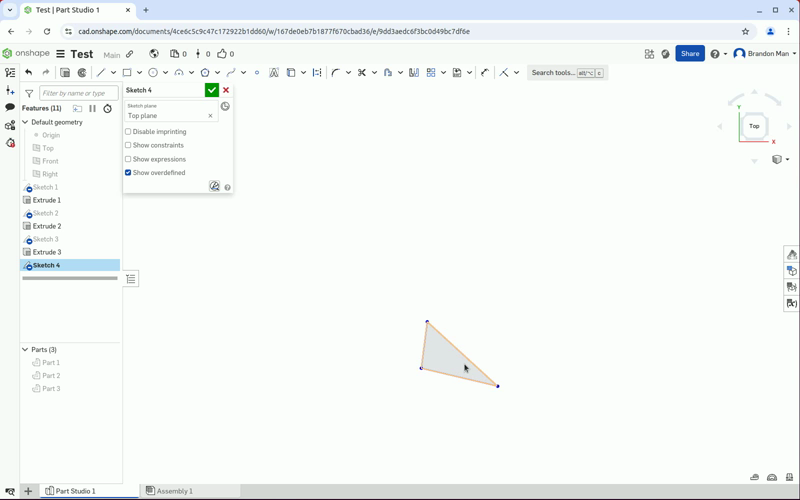
scroll(6)
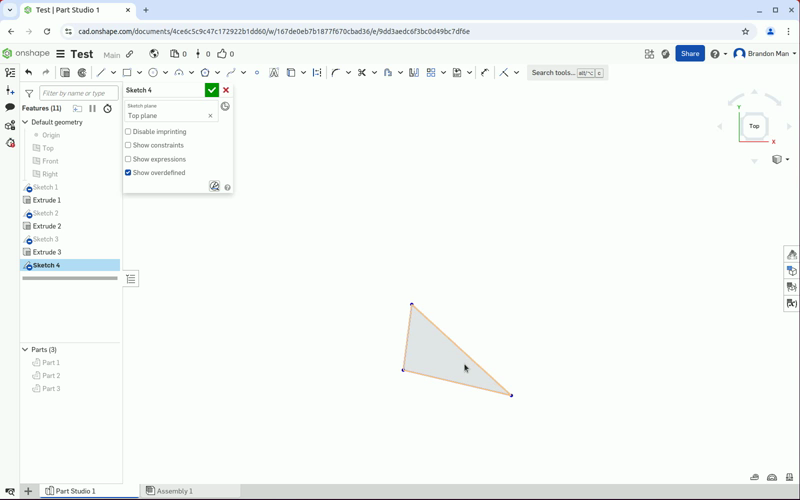
scroll(6)
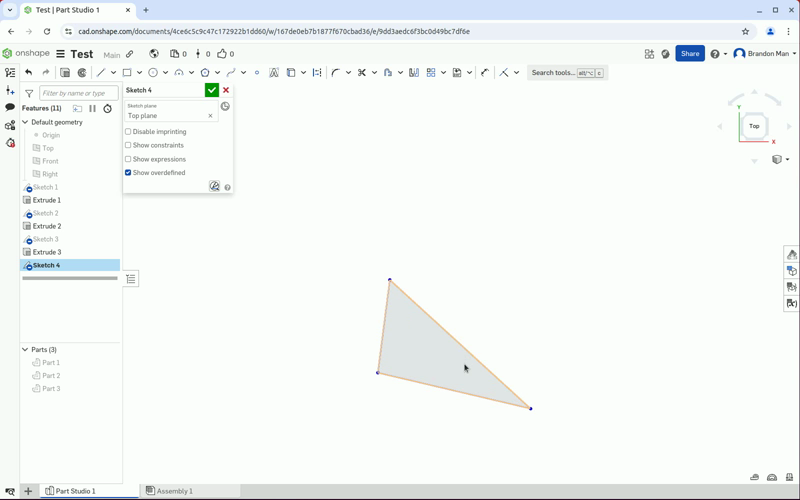
scroll(6)
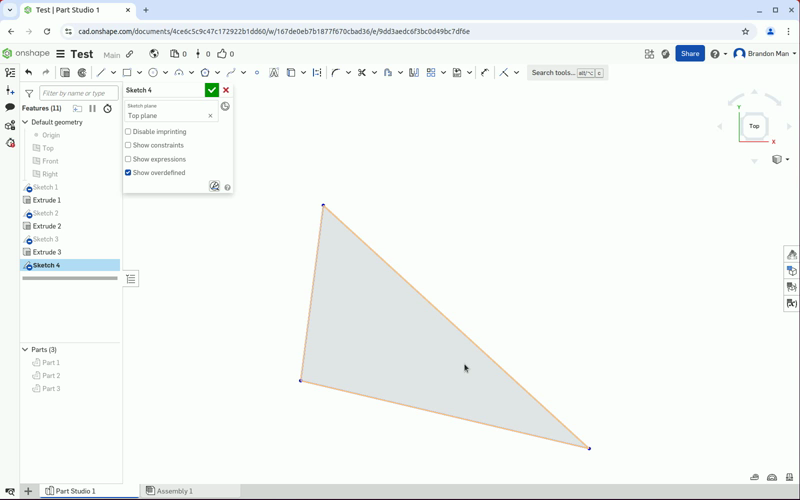
click(464, 363)
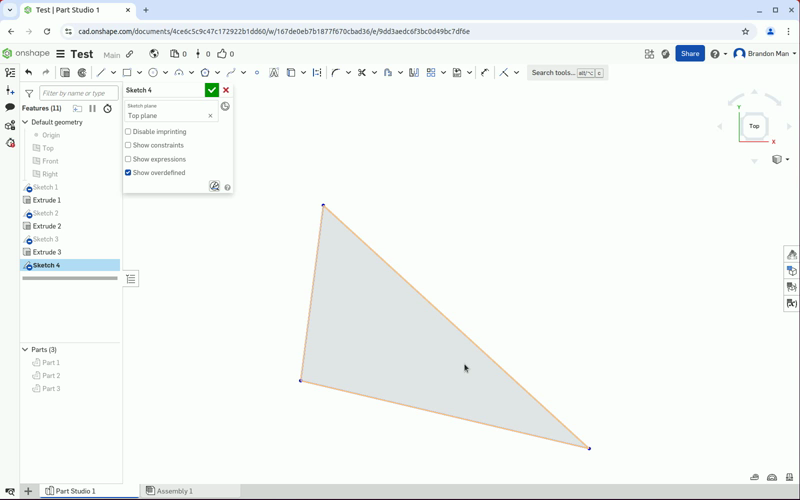
scroll(-6)
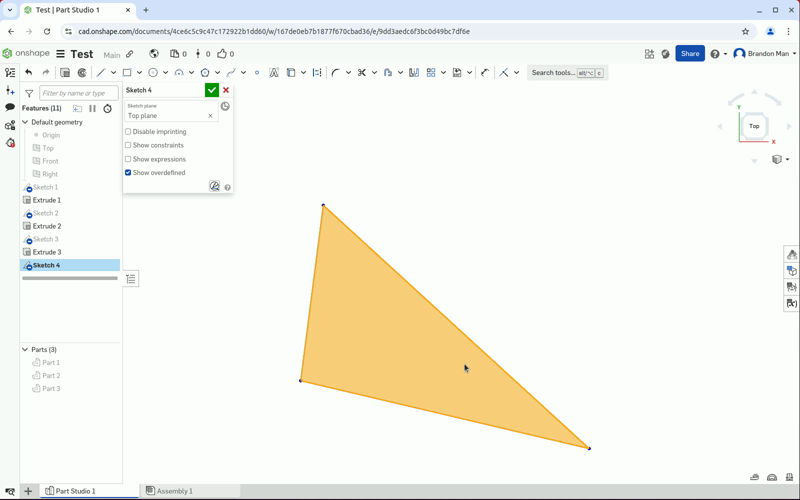
scroll(-6)
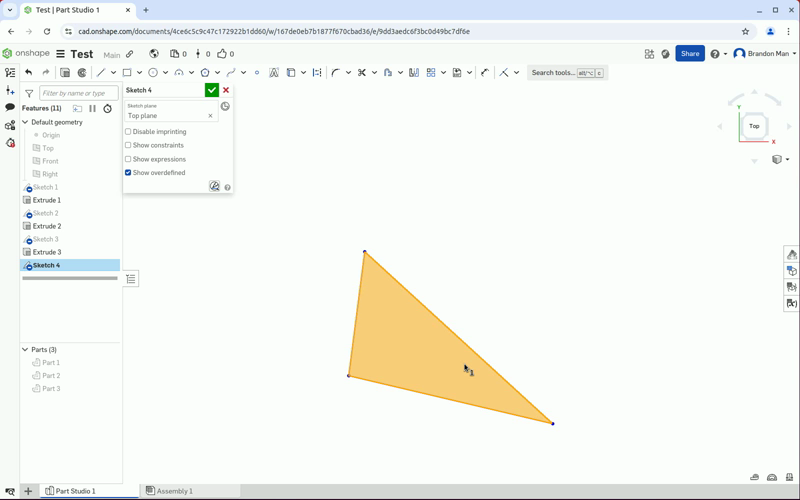
scroll(-6)
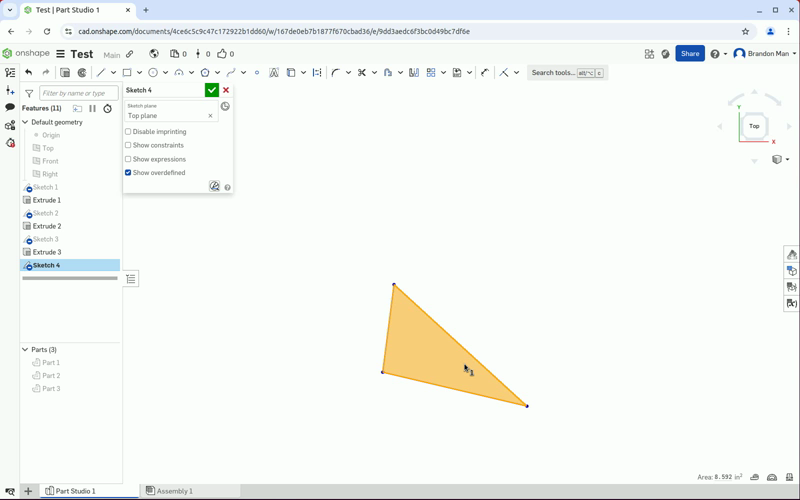
scroll(-6)
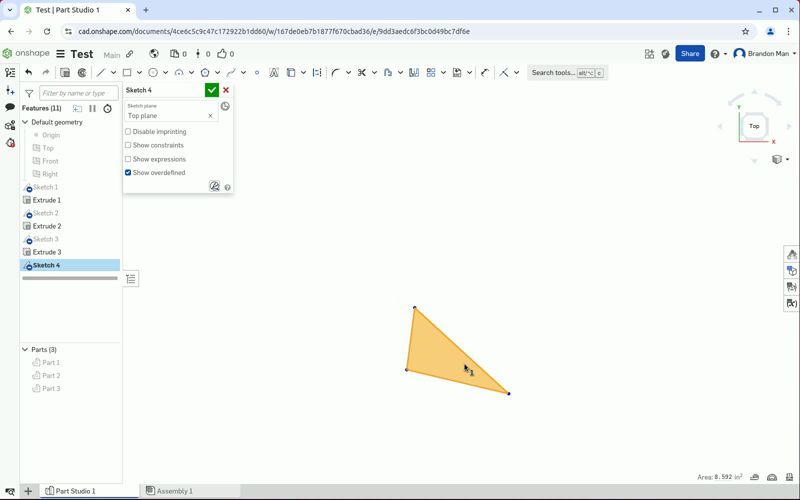
scroll(-6)
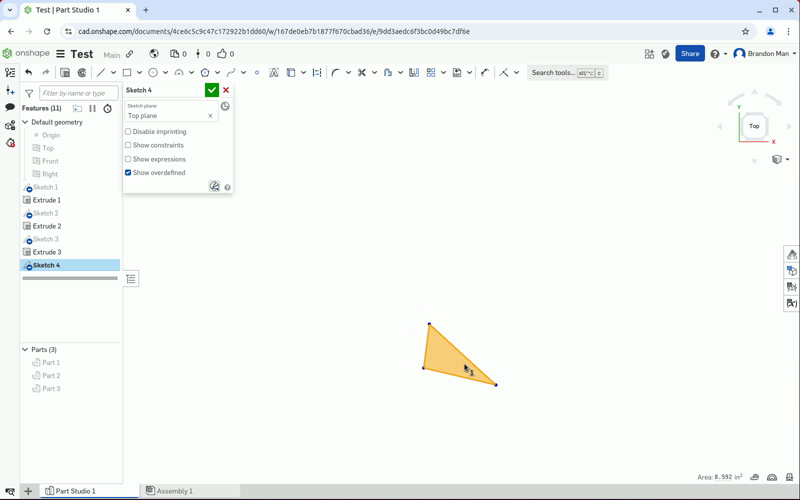
scroll(-6)
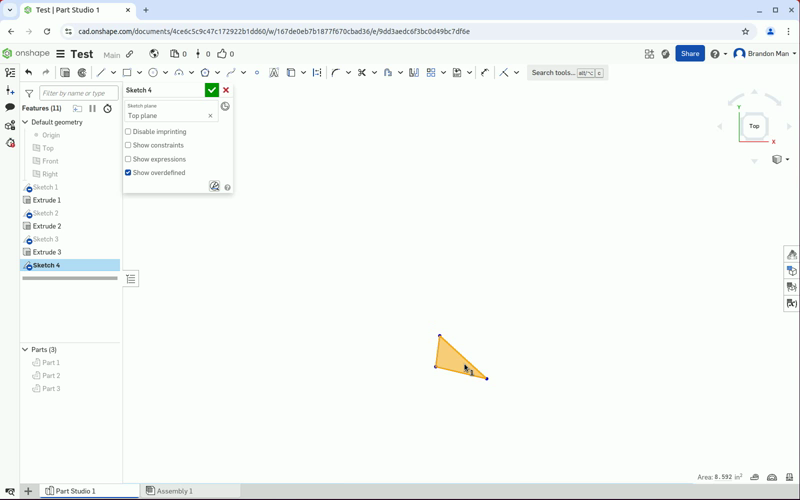
scroll(-6)
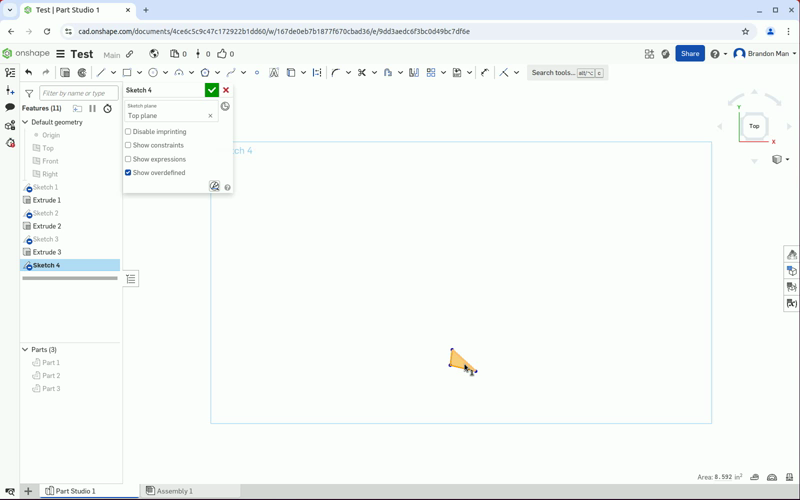
mouse_move(73, 352)
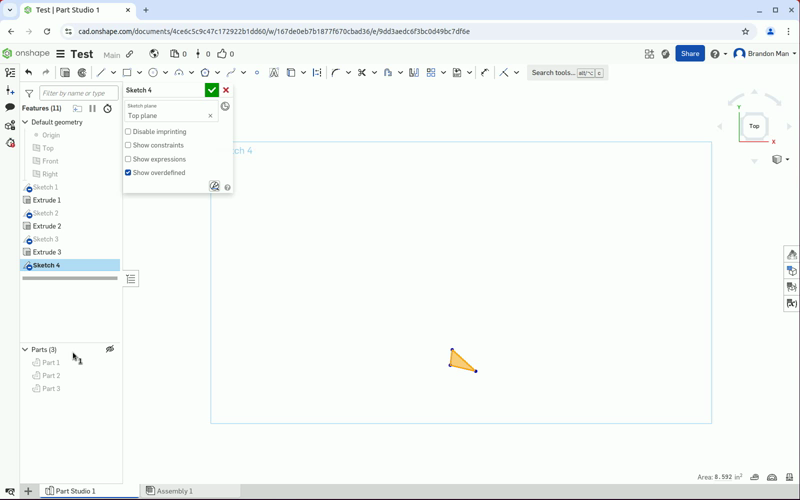
key(shift+y)
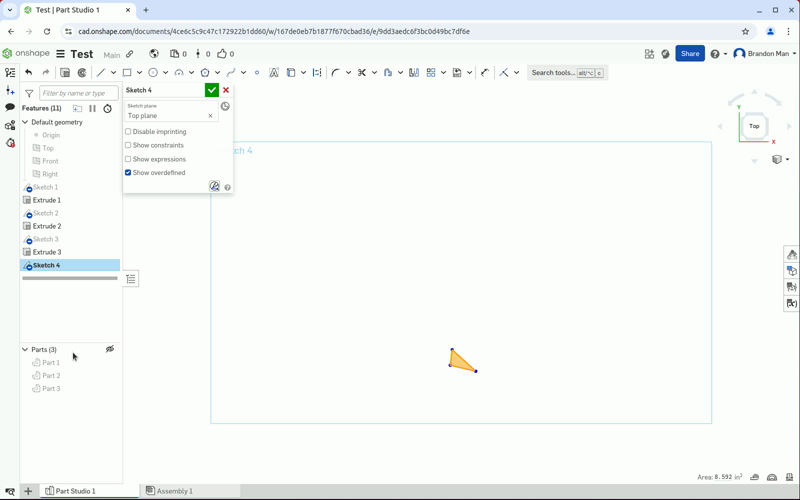
key(shift+e)
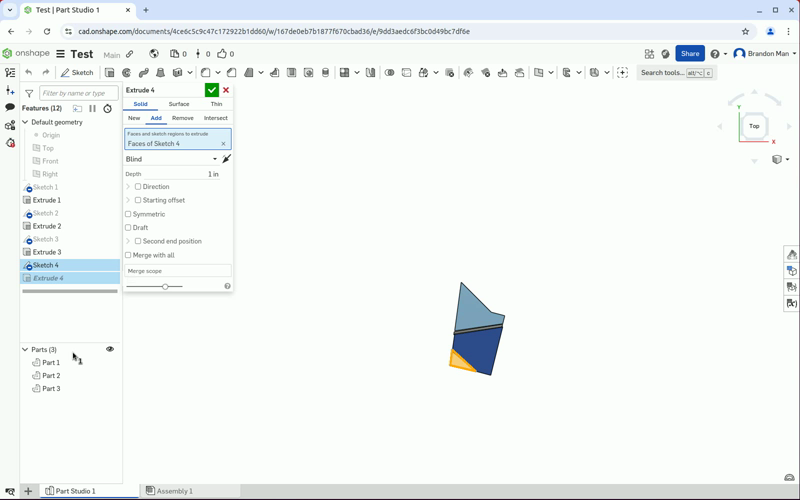
mouse_move(143, 106)
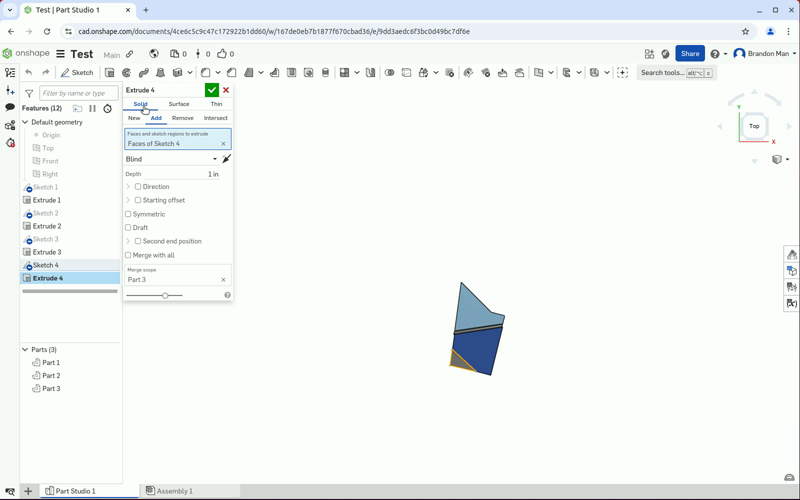
click(143, 106)
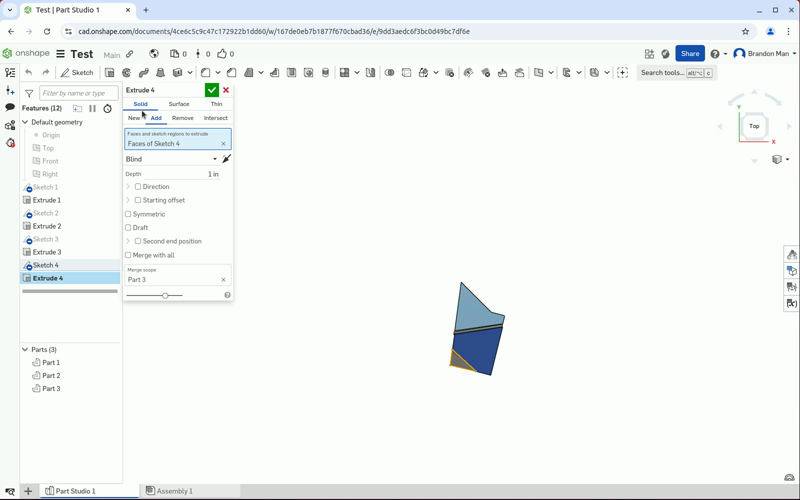
mouse_move(137, 120)
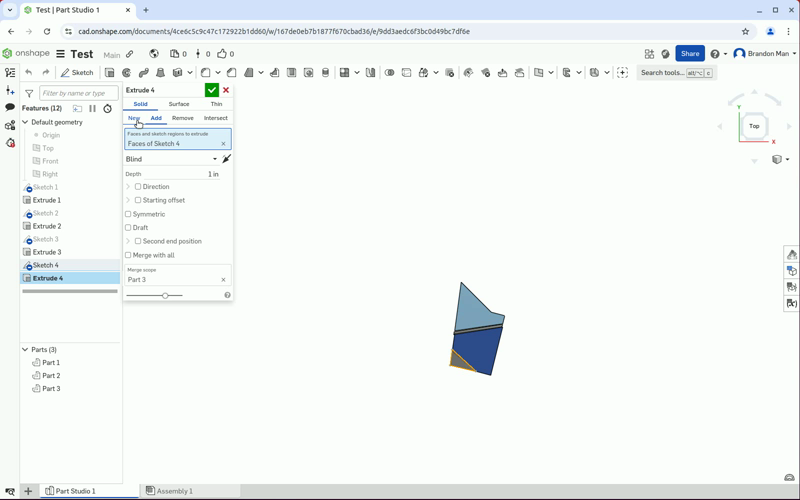
click(137, 120)
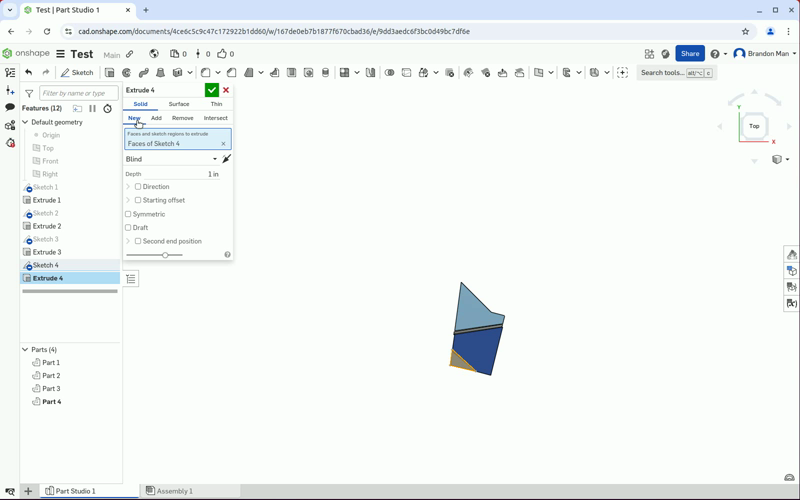
key(tab, 4)
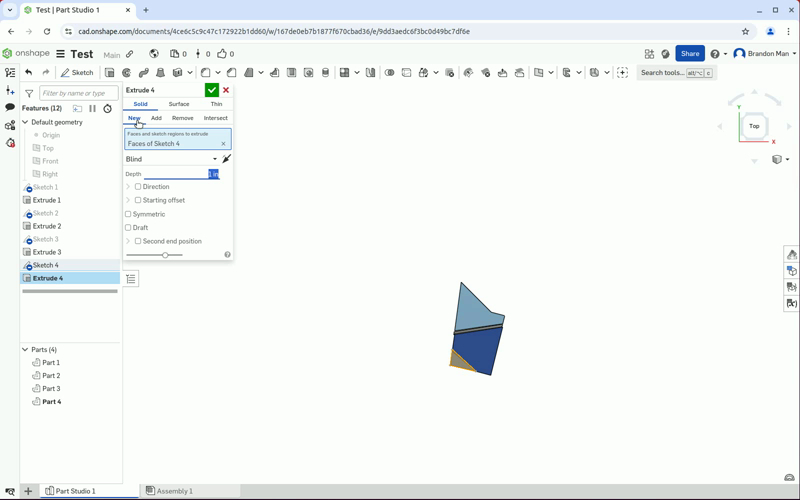
text(-0.241)
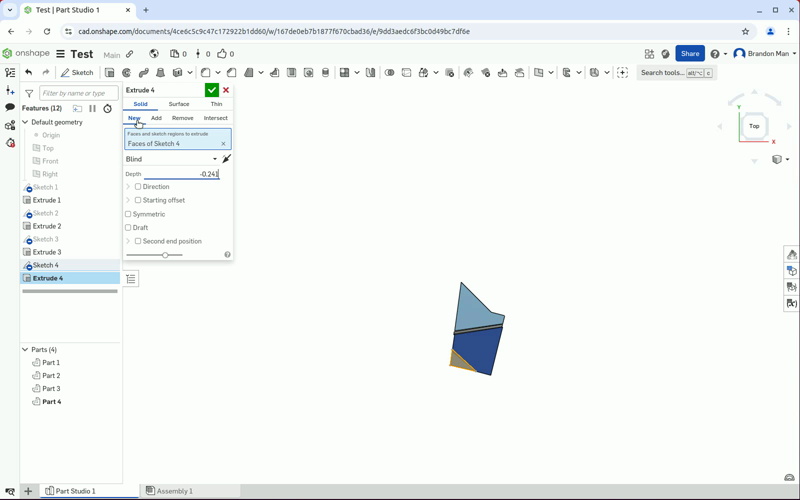
key(enter)
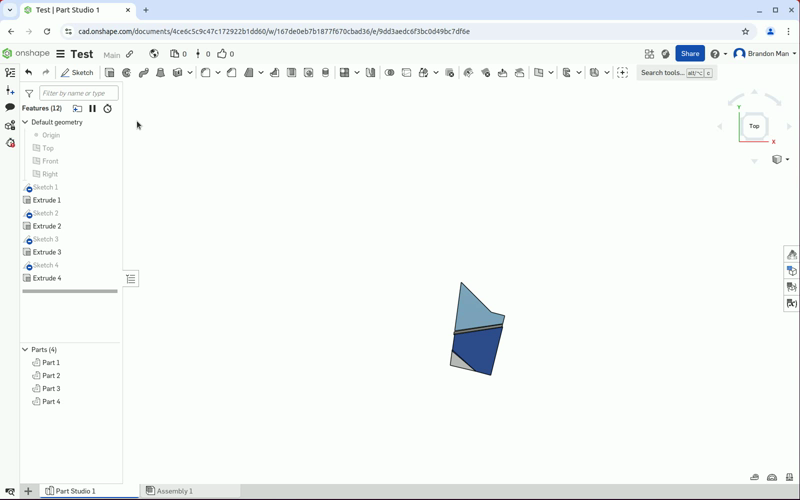
key(shift+h)
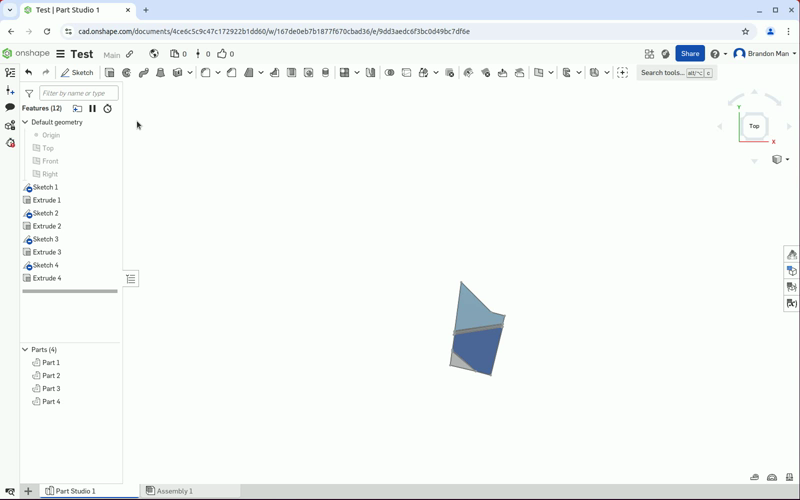
key(shift+h)
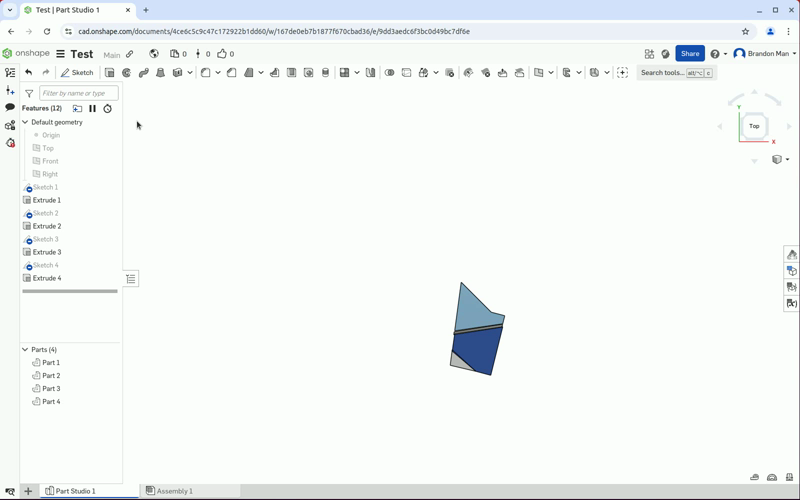
mouse_move(73, 189)
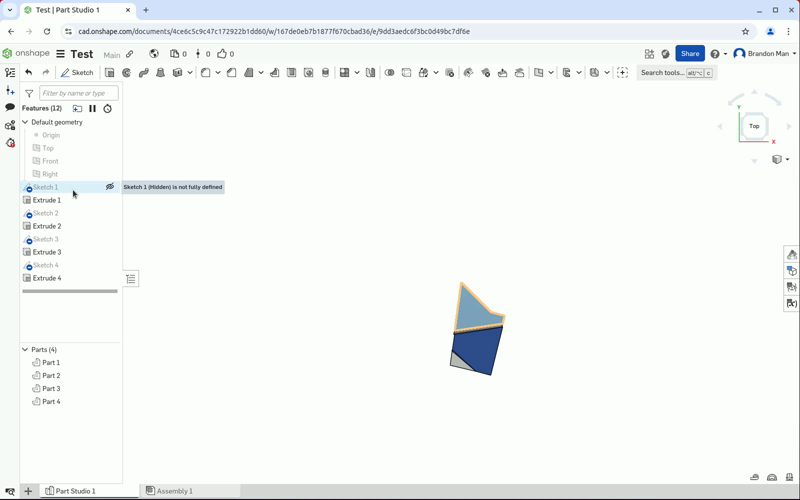
click(73, 189)
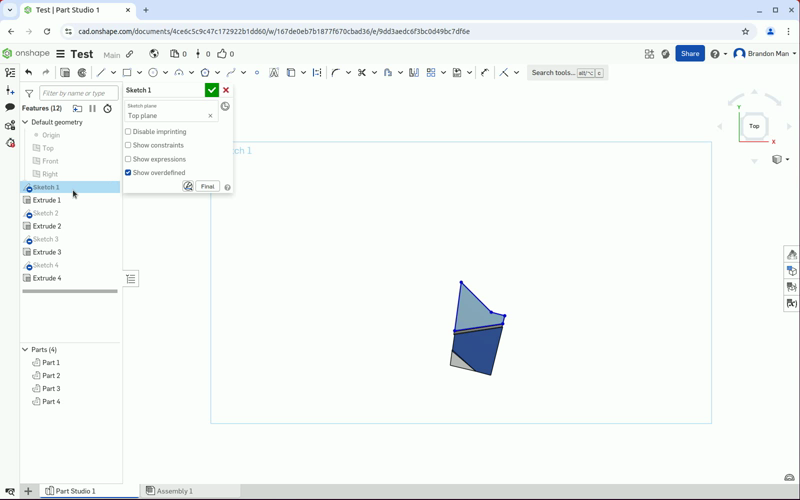
mouse_move(229, 92)
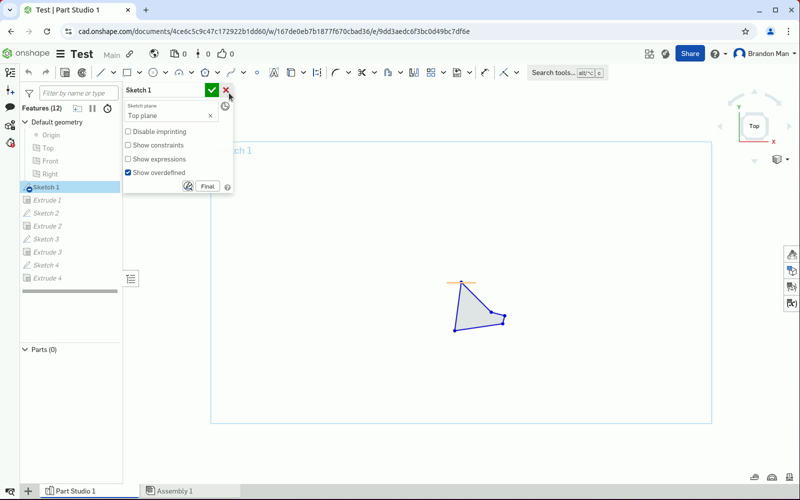
click(229, 92)
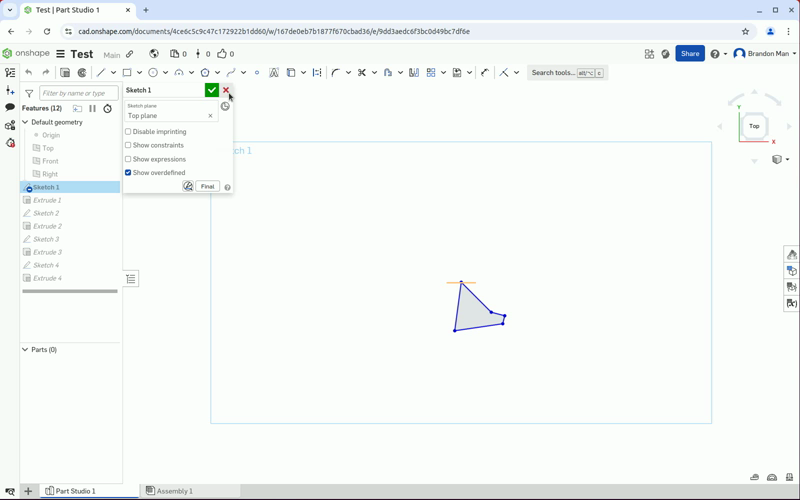
key(shift+s)
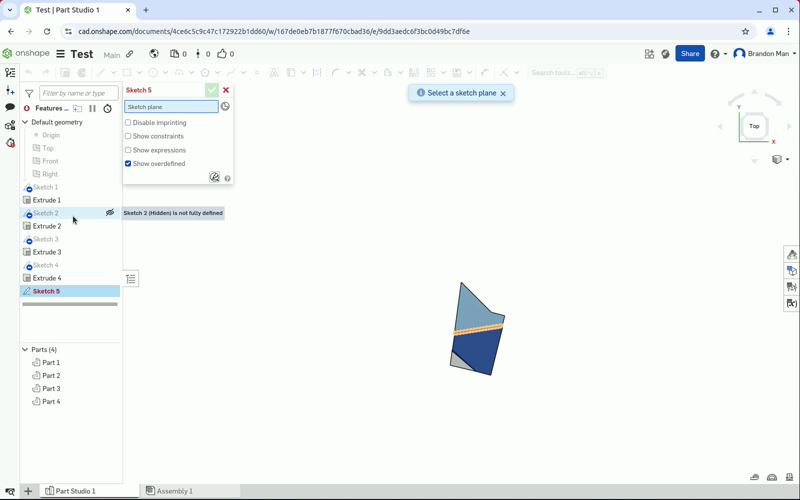
scroll(3)
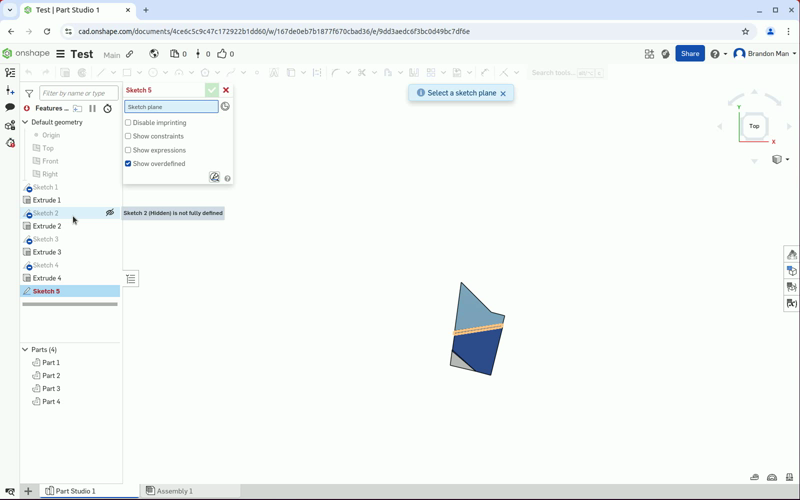
mouse_move(73, 150)
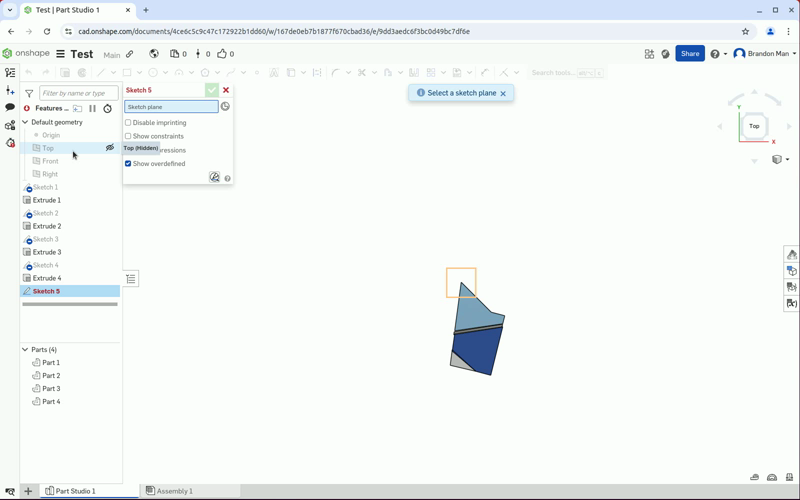
click(73, 150)
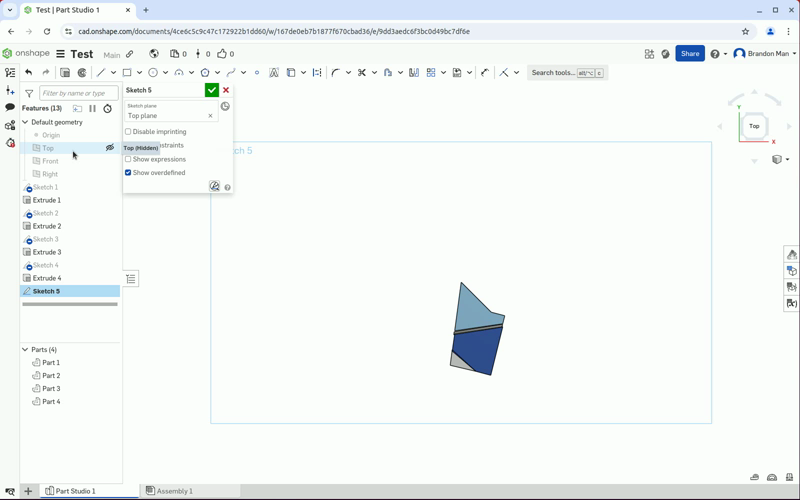
mouse_move(73, 352)
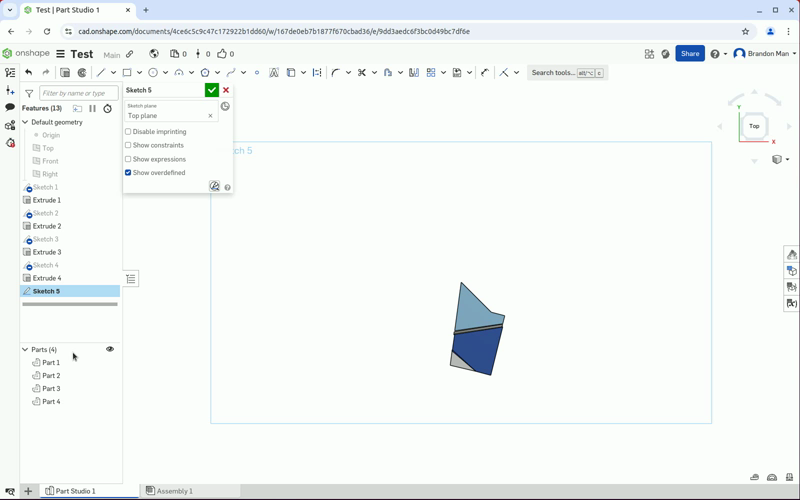
key(y)
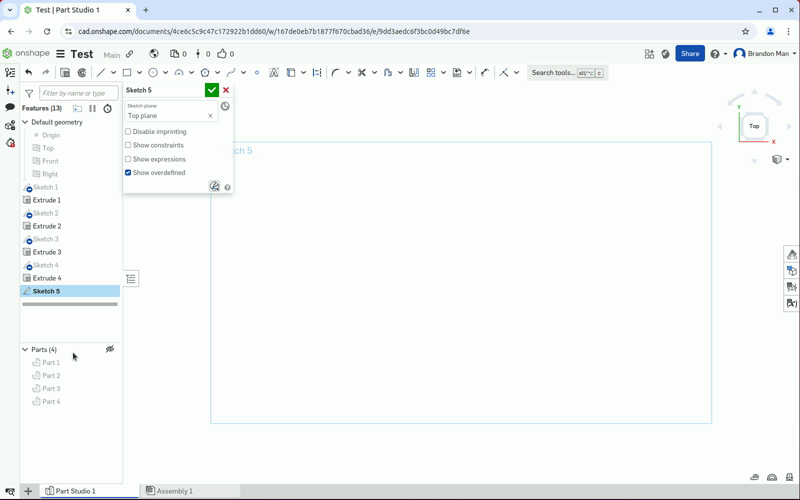
key(l)
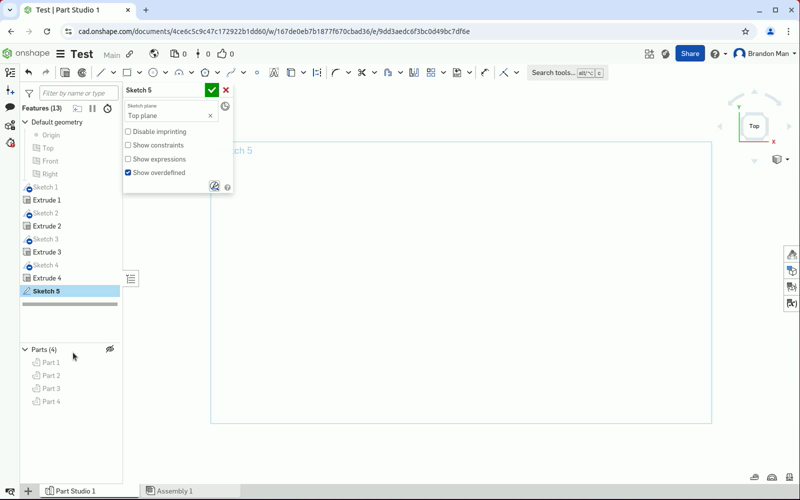
key_down(shift)
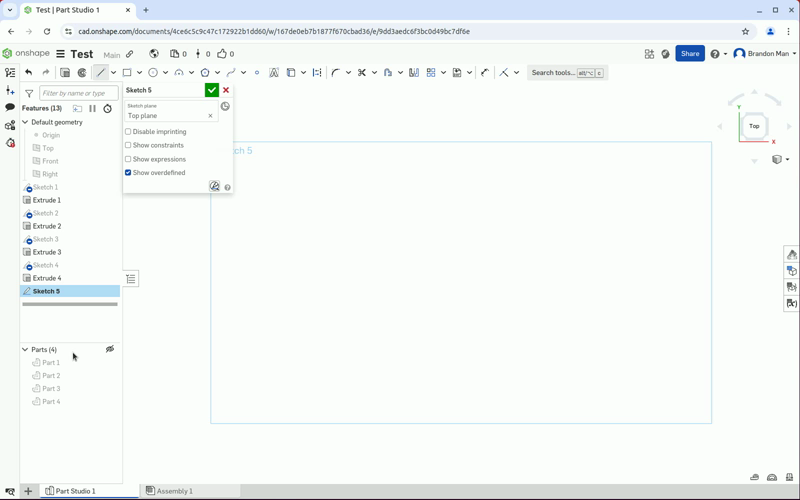
mouse_move(449, 376)
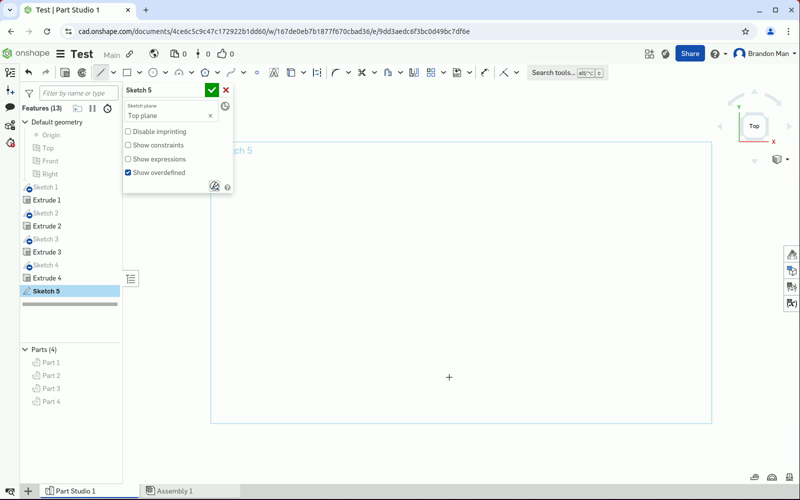
click(449, 376)
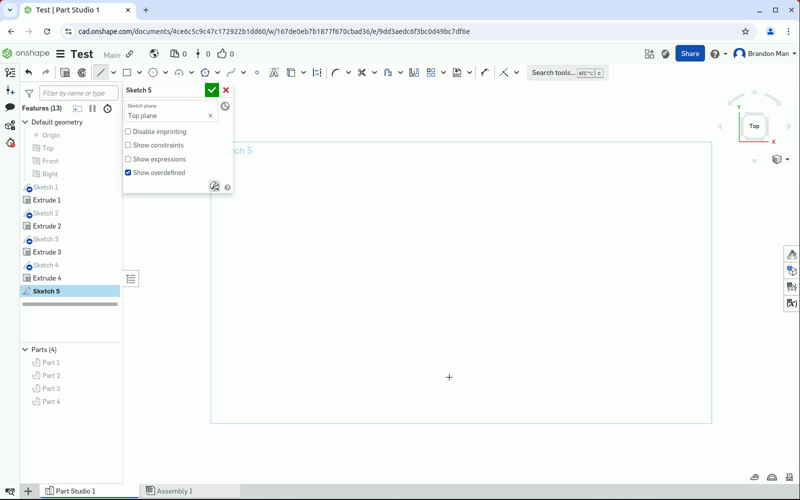
key_up(shift)
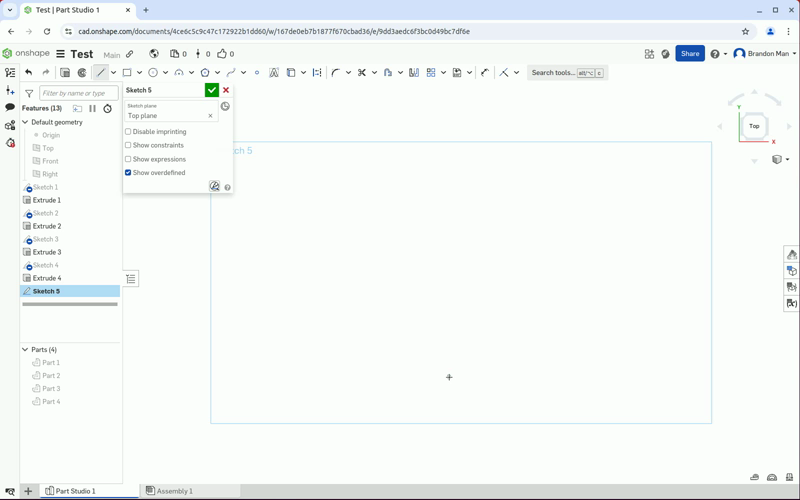
key_down(shift)
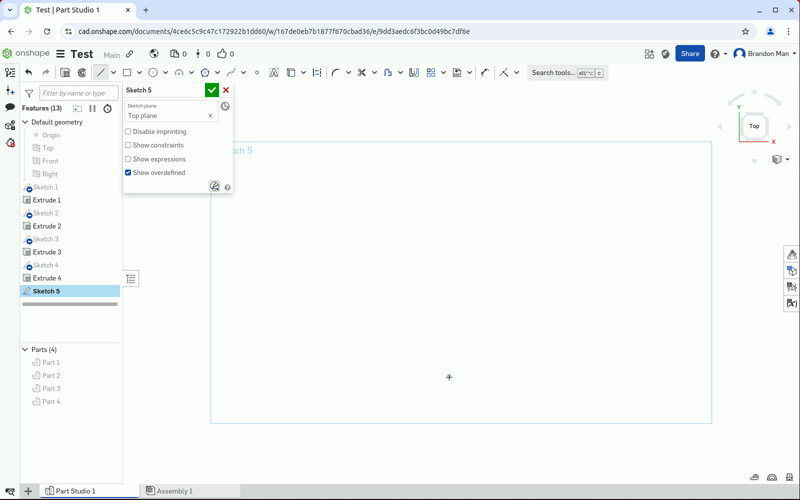
mouse_move(479, 376)
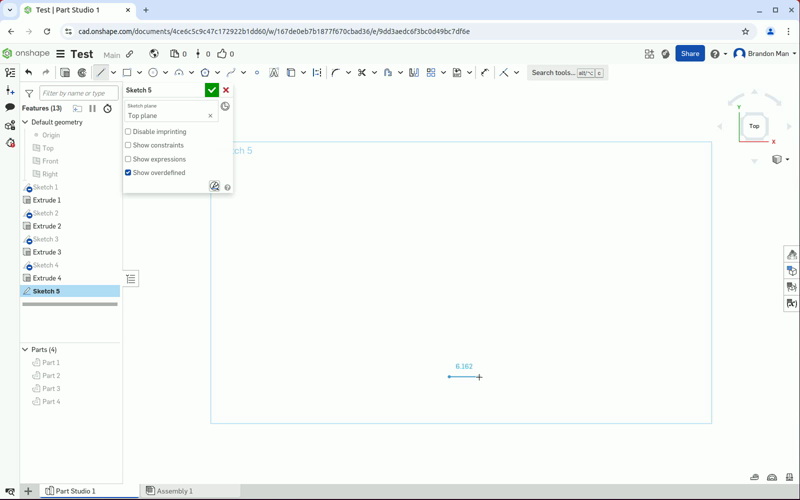
mouse_move(465, 391)
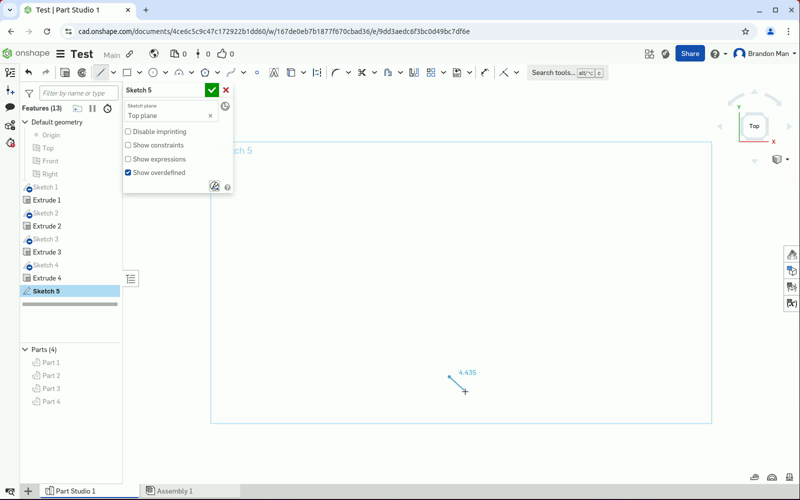
click(465, 391)
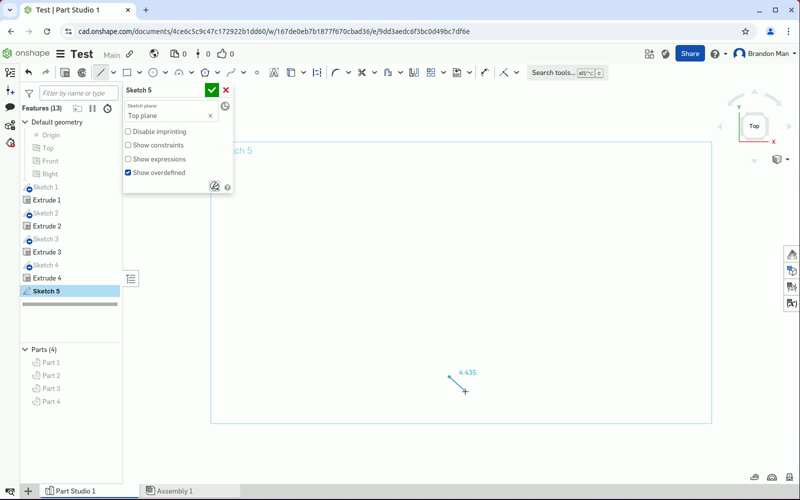
key_up(shift)
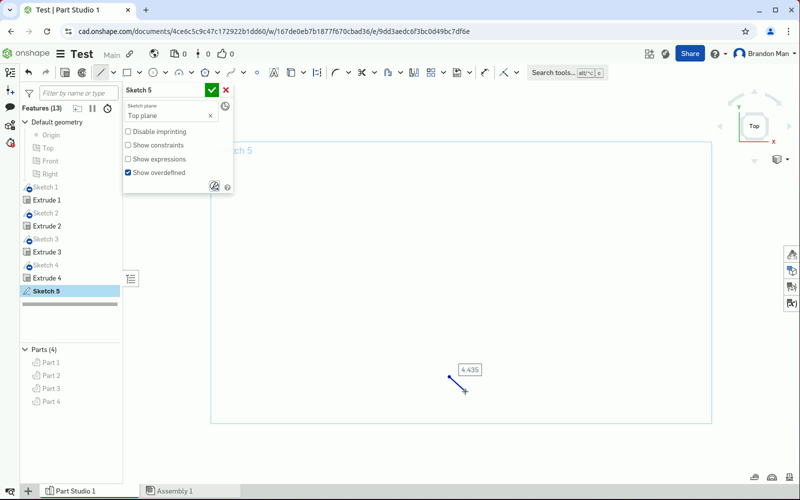
key_down(shift)
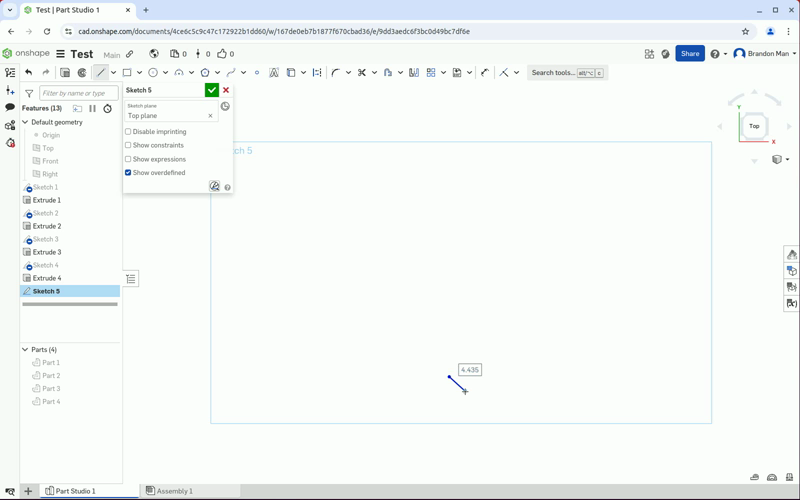
mouse_move(495, 391)
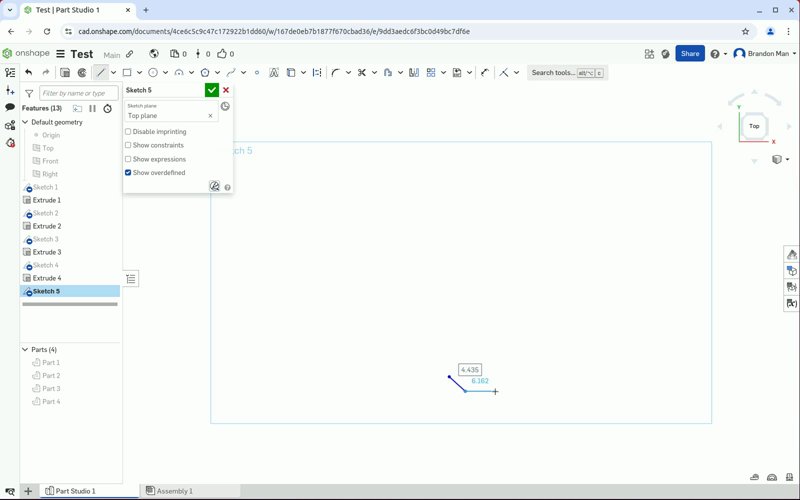
mouse_move(486, 396)
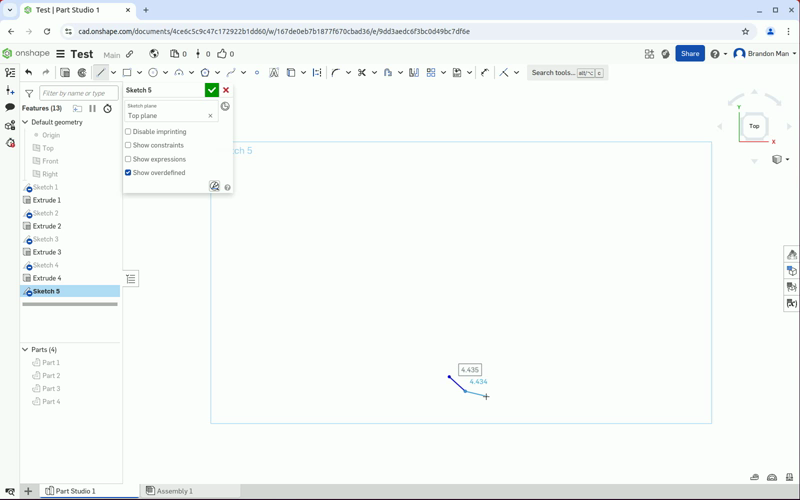
click(486, 396)
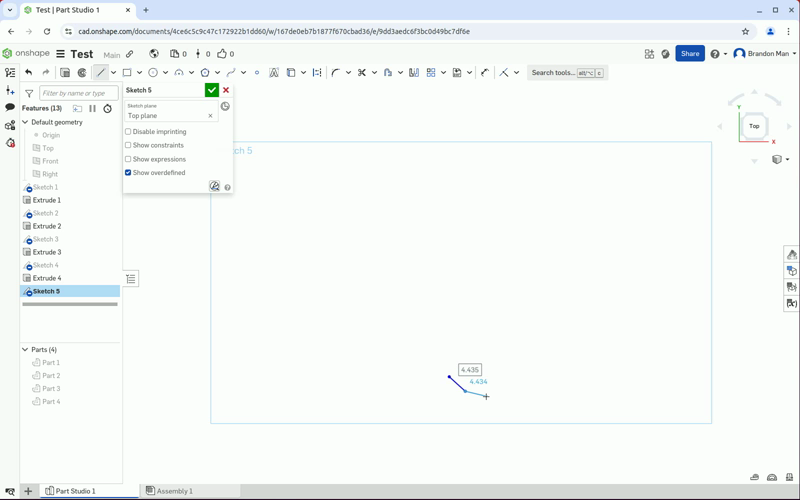
key_up(shift)
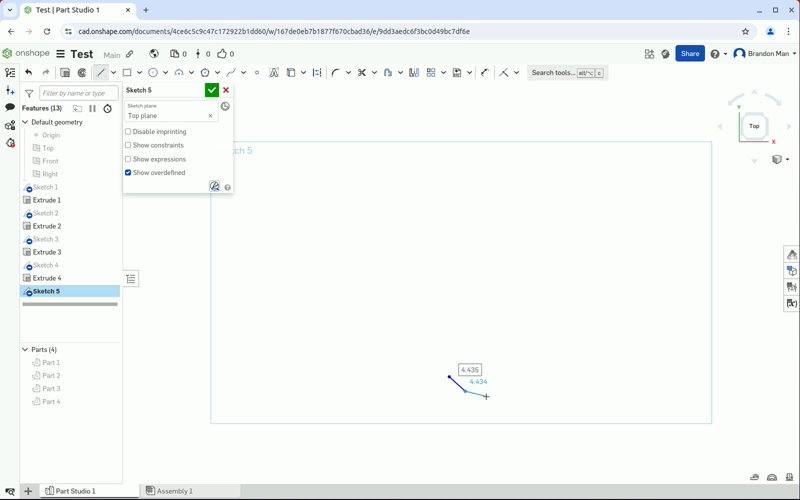
key_down(shift)
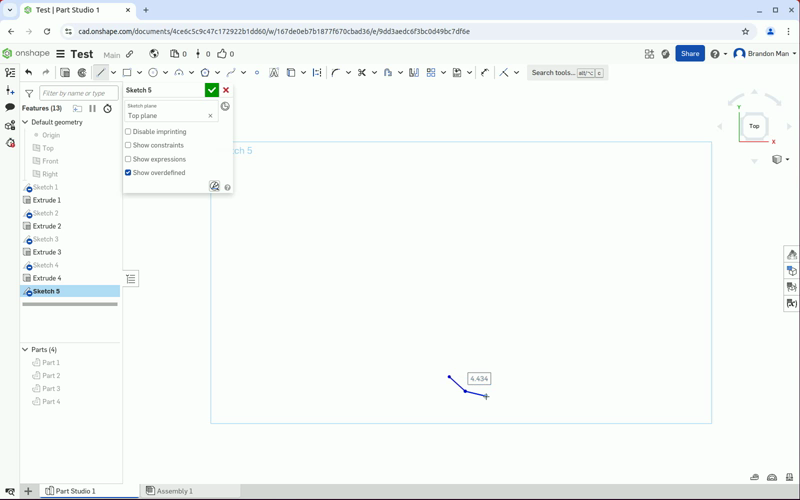
mouse_move(516, 396)
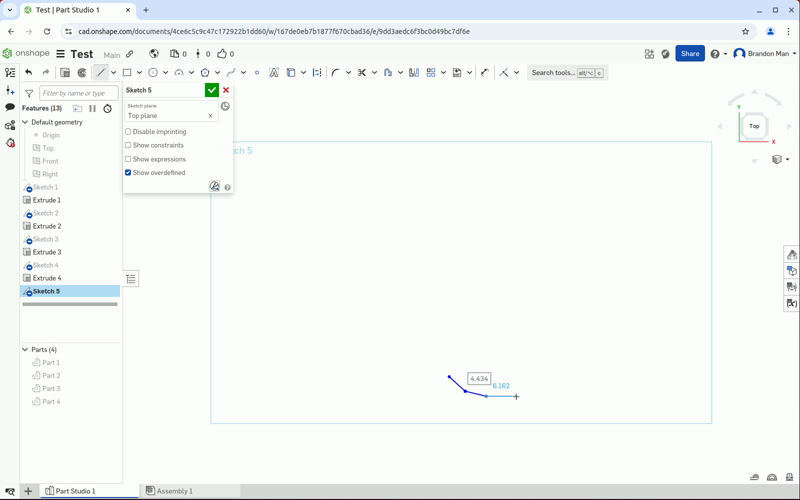
mouse_move(490, 375)
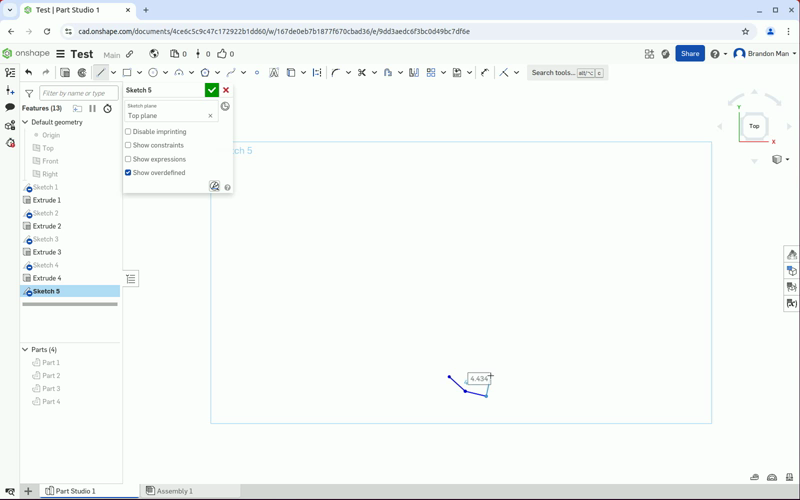
click(490, 375)
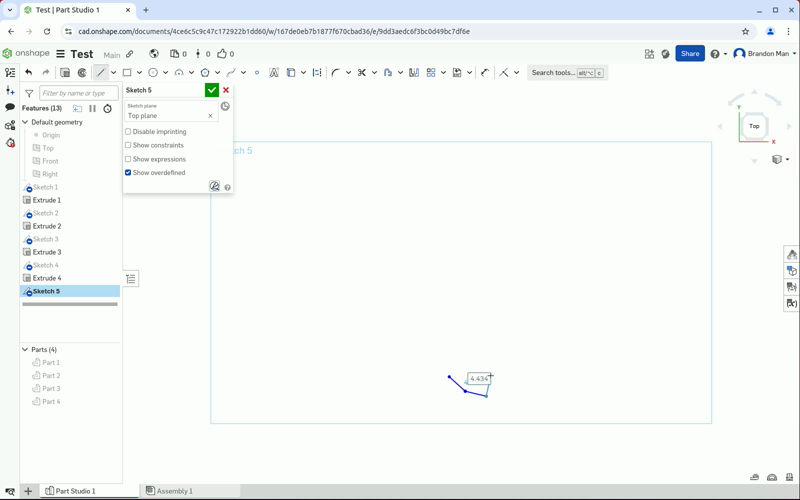
key_up(shift)
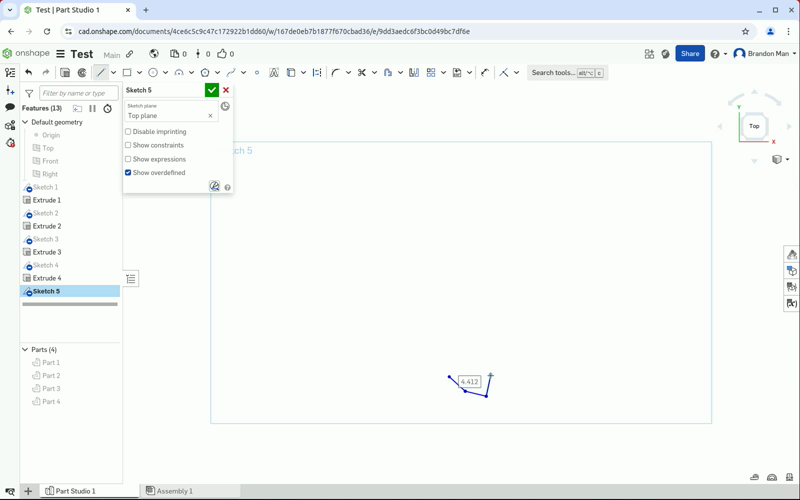
key_down(shift)
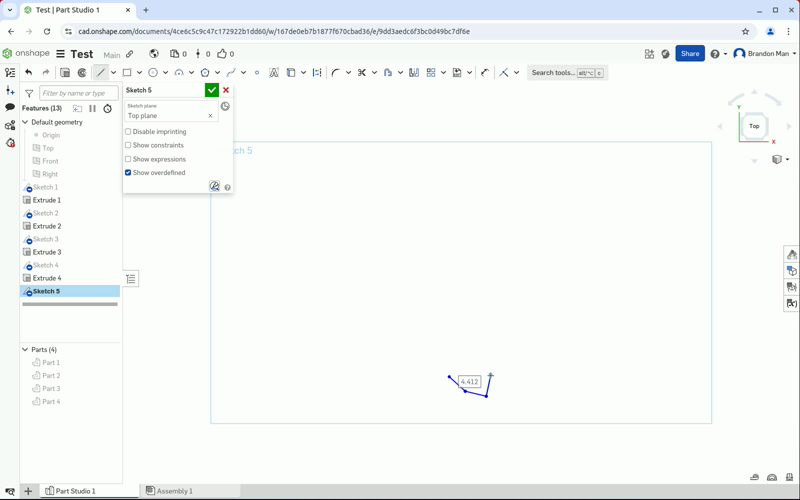
mouse_move(520, 375)
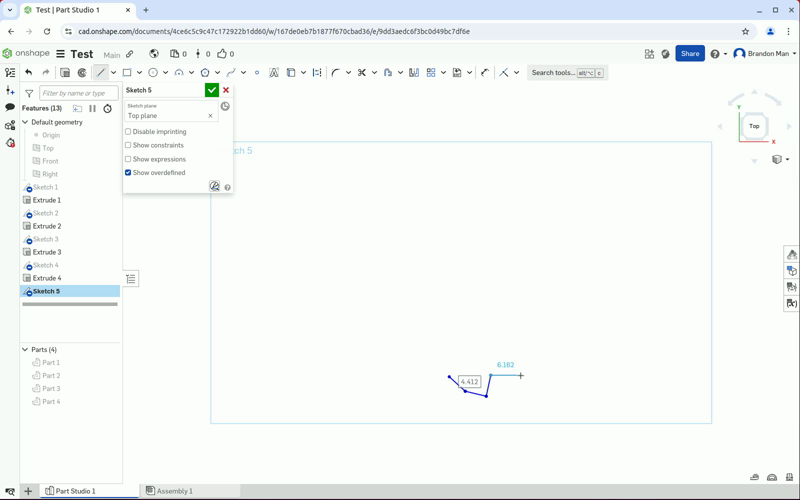
mouse_move(475, 371)
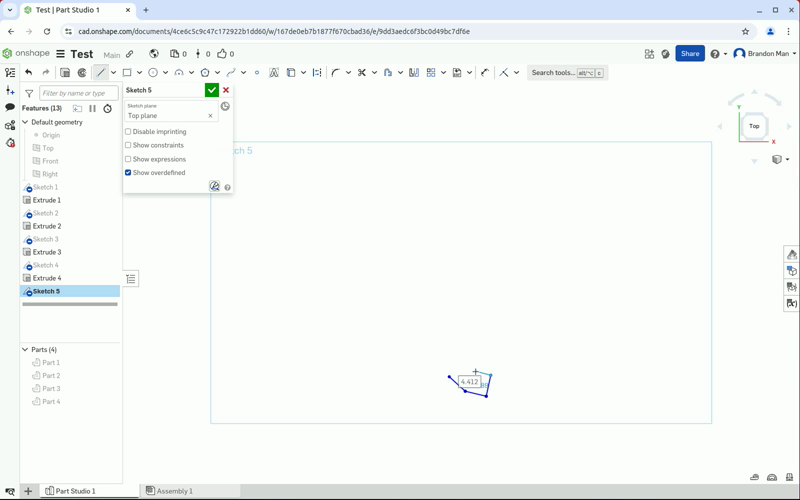
click(475, 371)
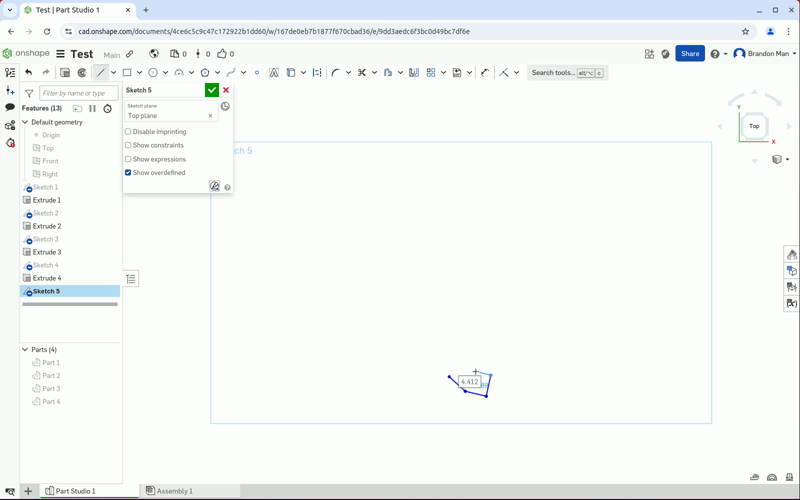
key_up(shift)
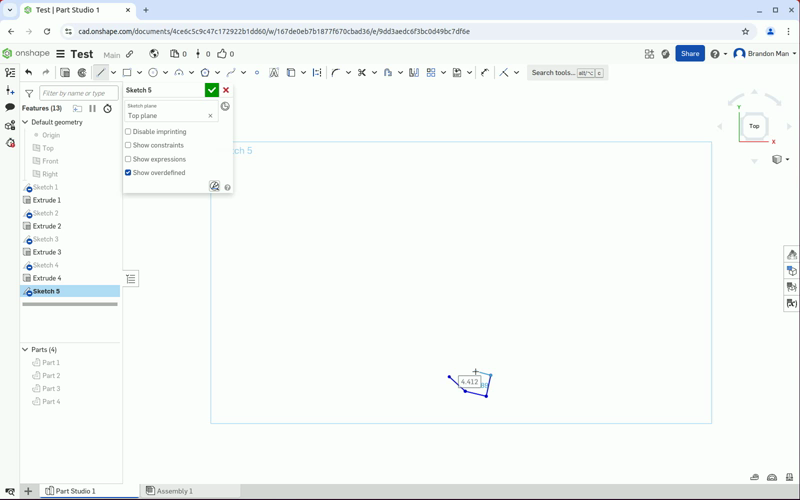
key_down(shift)
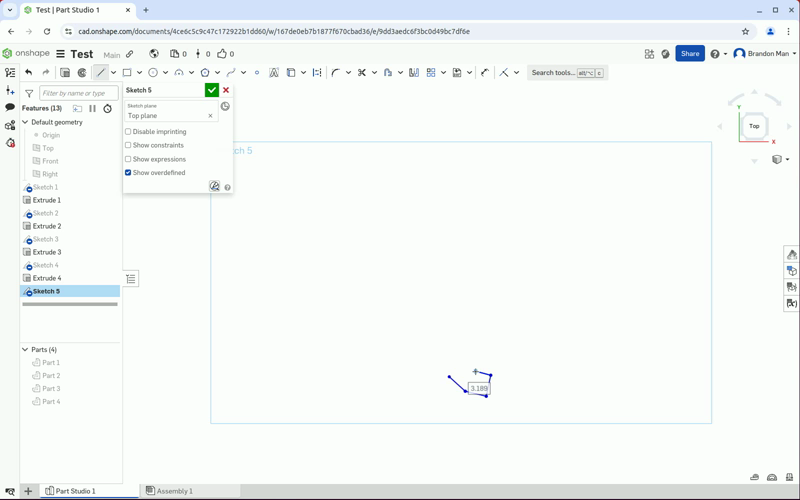
mouse_move(505, 371)
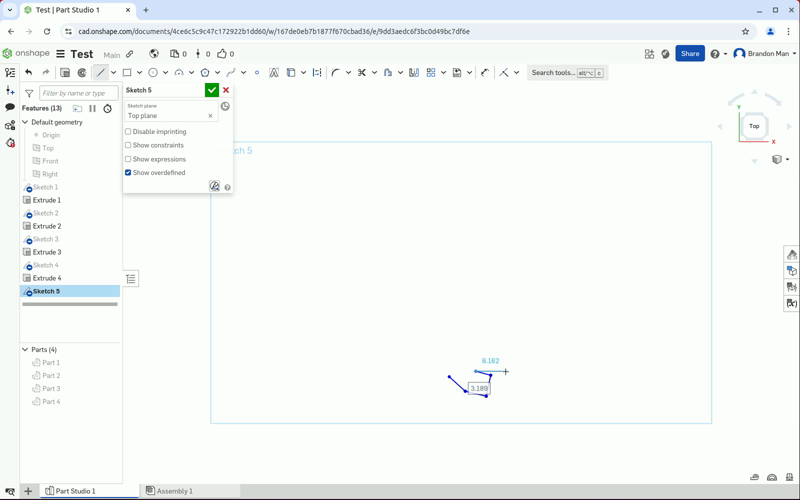
mouse_move(450, 365)
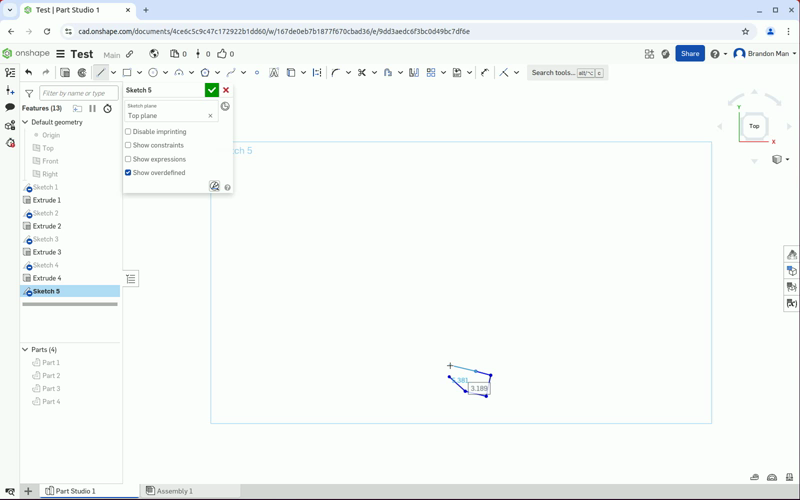
click(450, 365)
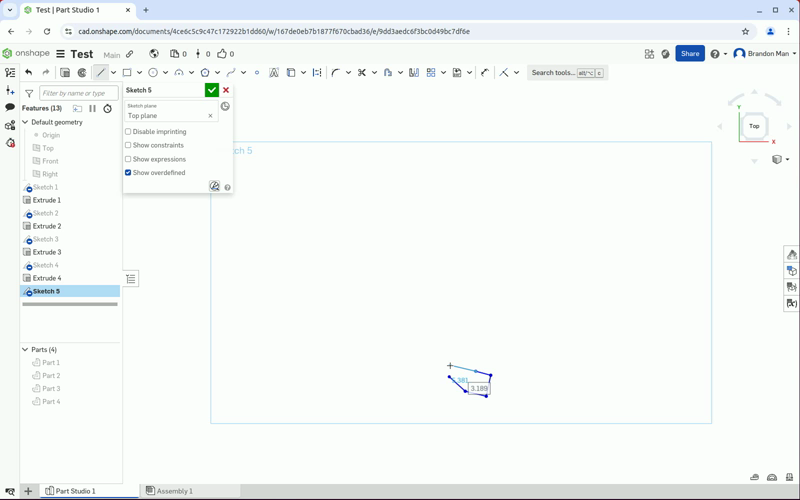
key_up(shift)
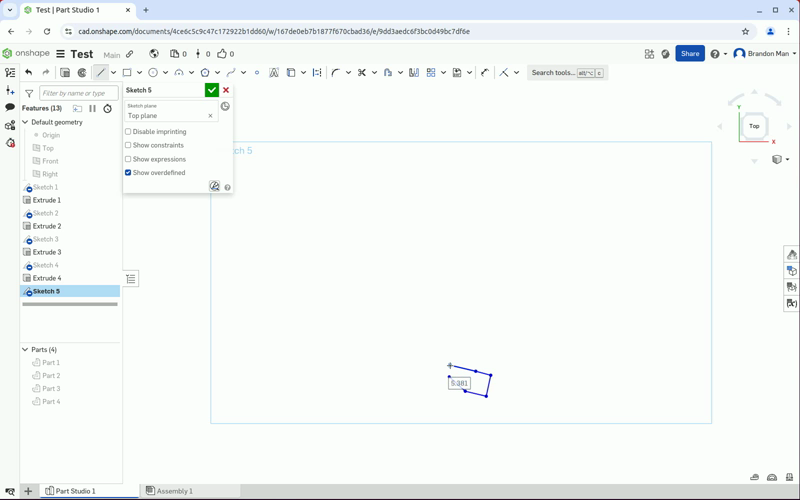
mouse_move(480, 365)
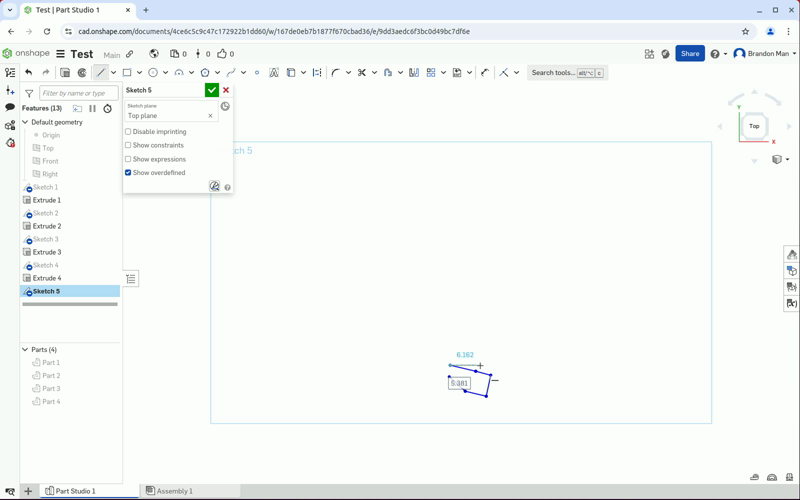
key_down(shift)
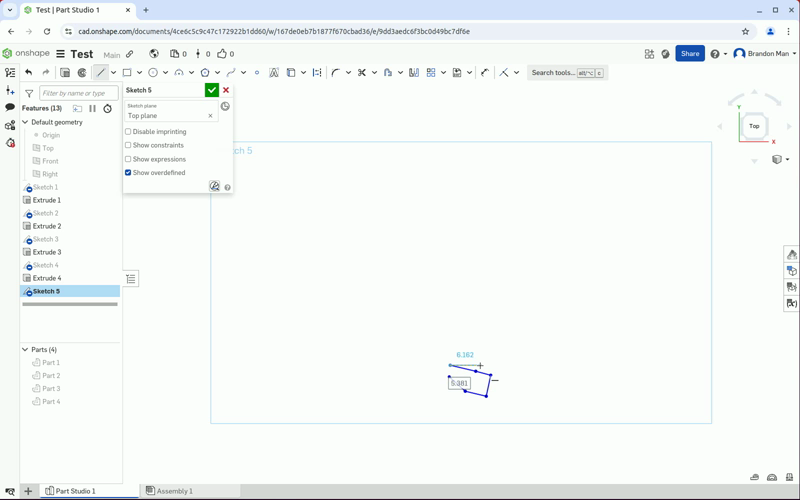
mouse_move(449, 376)
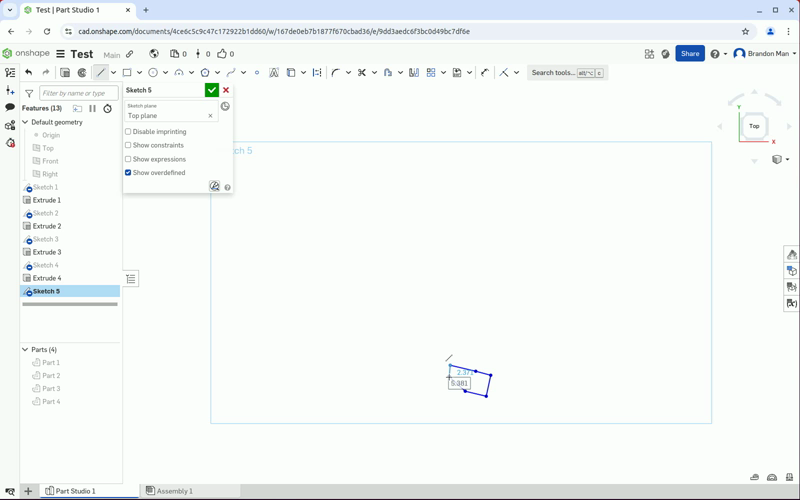
key_up(shift)
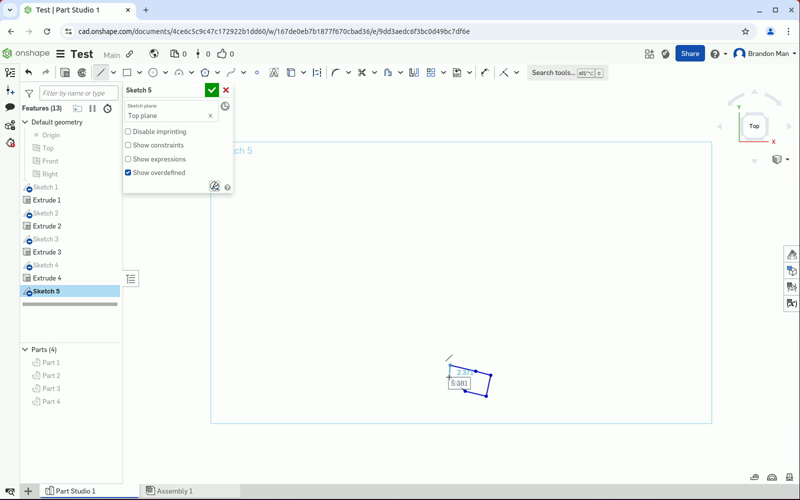
click(449, 376)
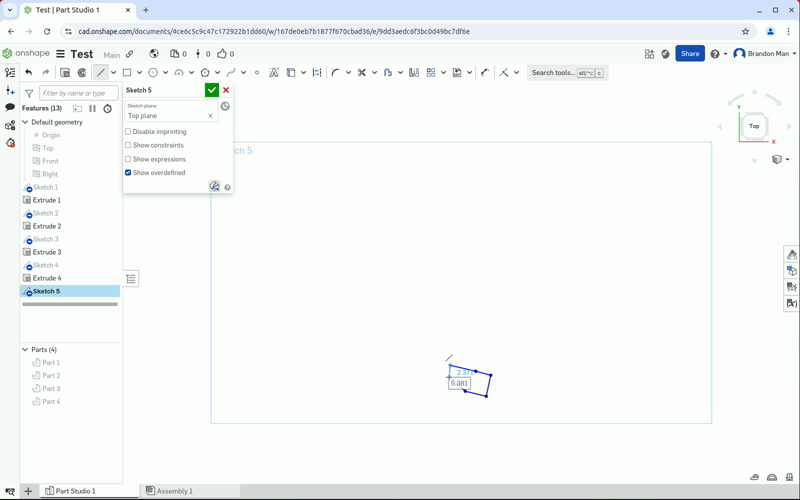
key(esc)
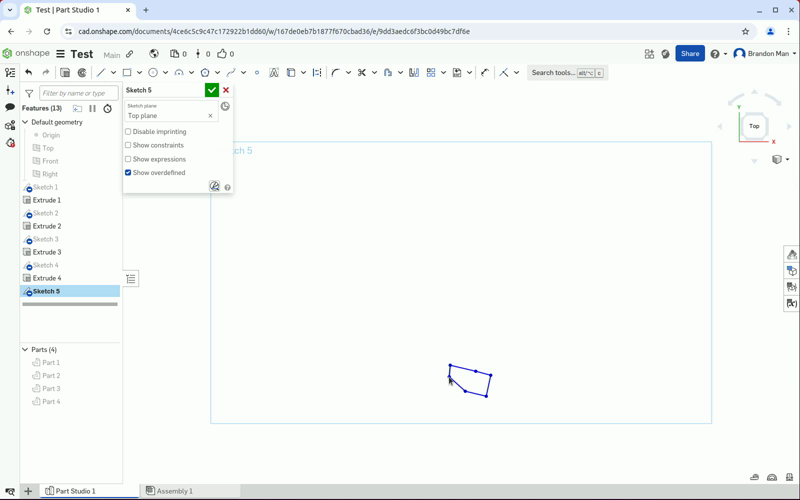
mouse_move(460, 373)
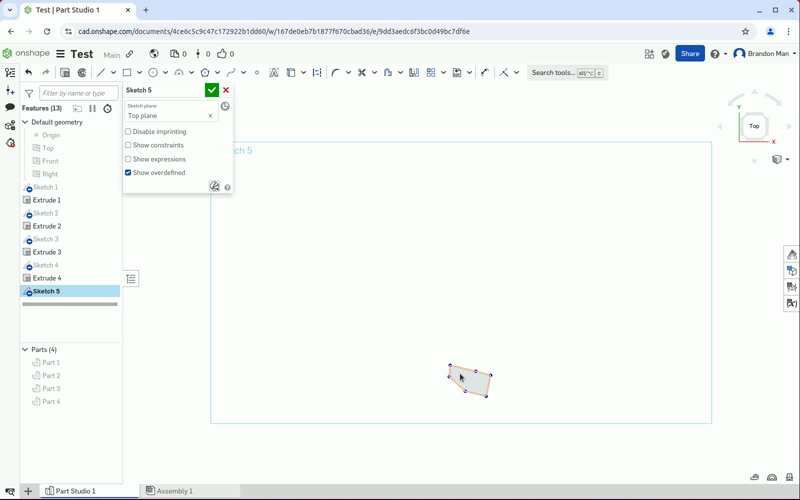
scroll(6)
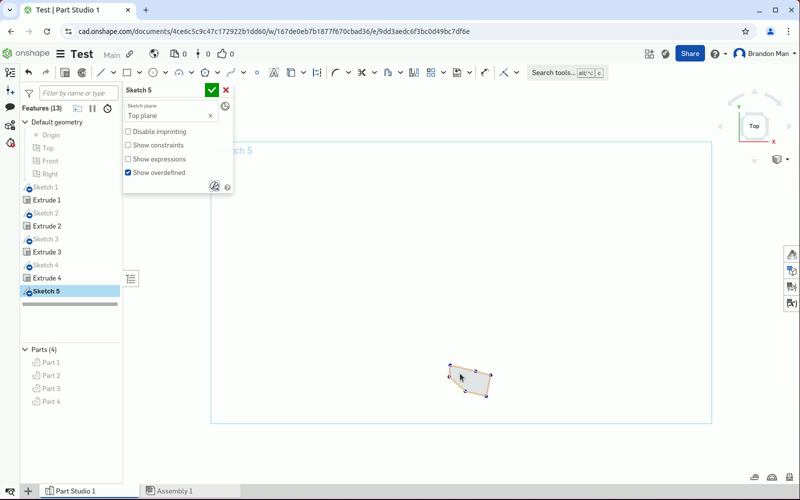
scroll(6)
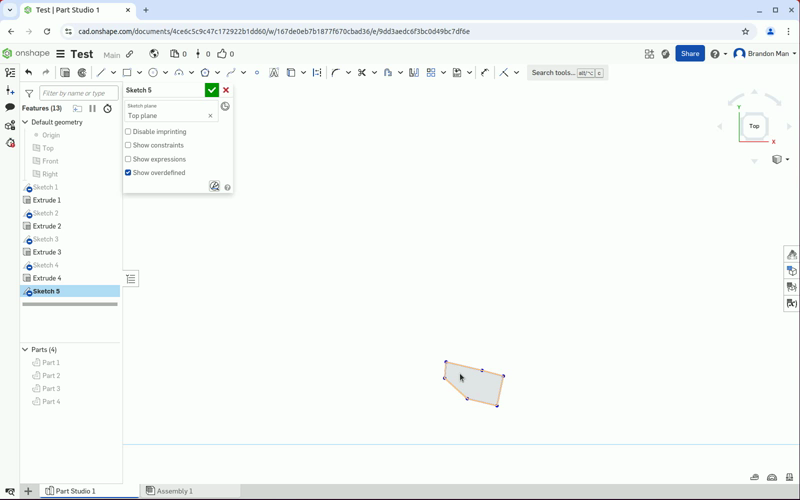
scroll(6)
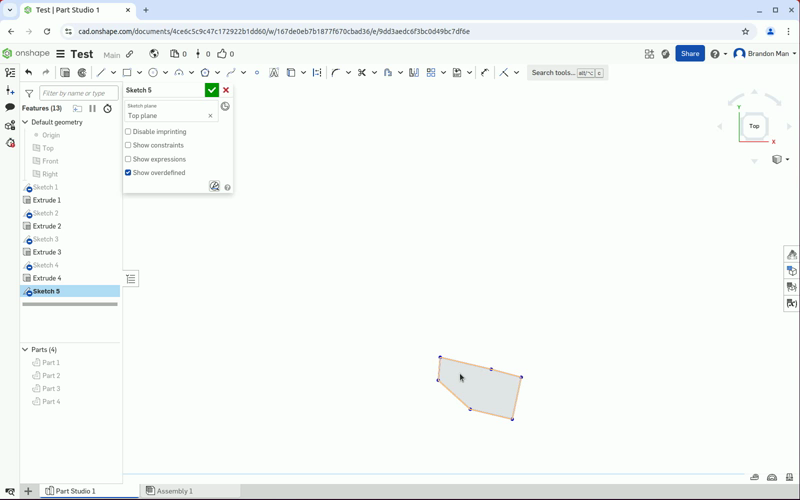
scroll(6)
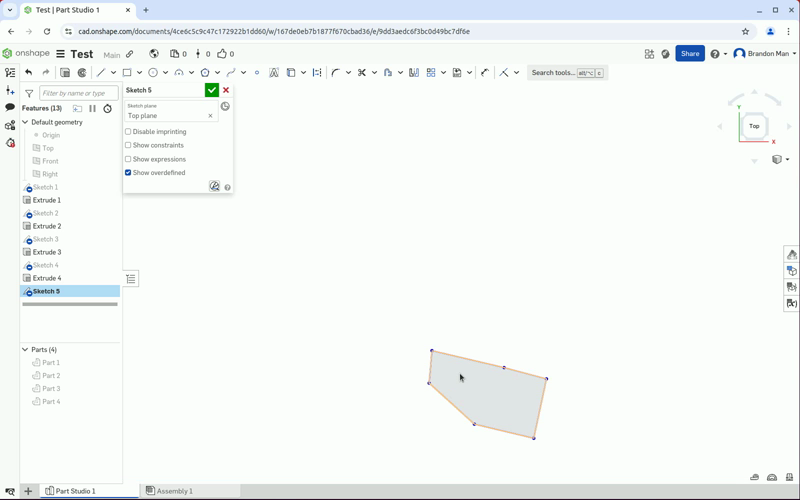
scroll(6)
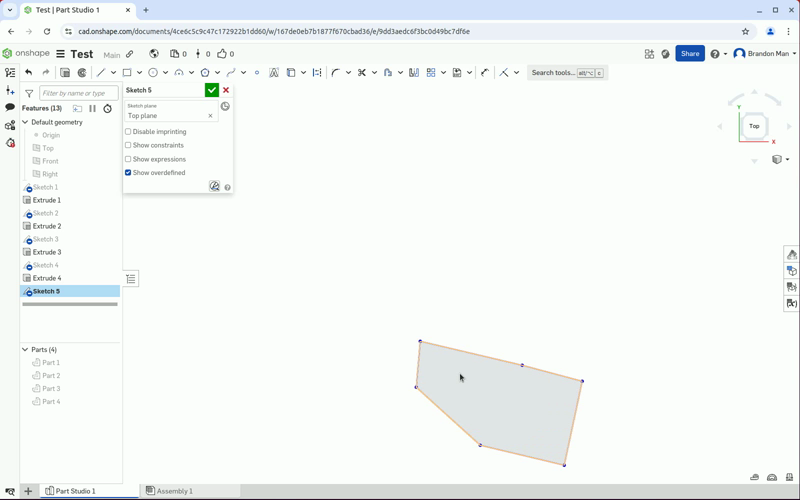
scroll(6)
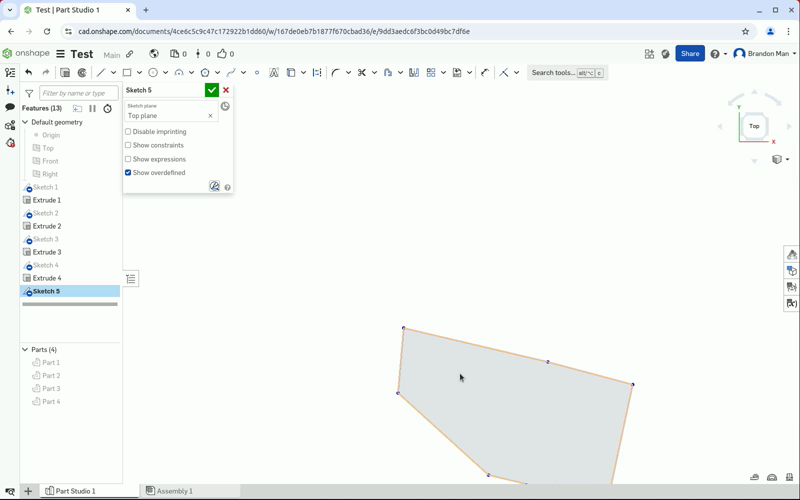
scroll(6)
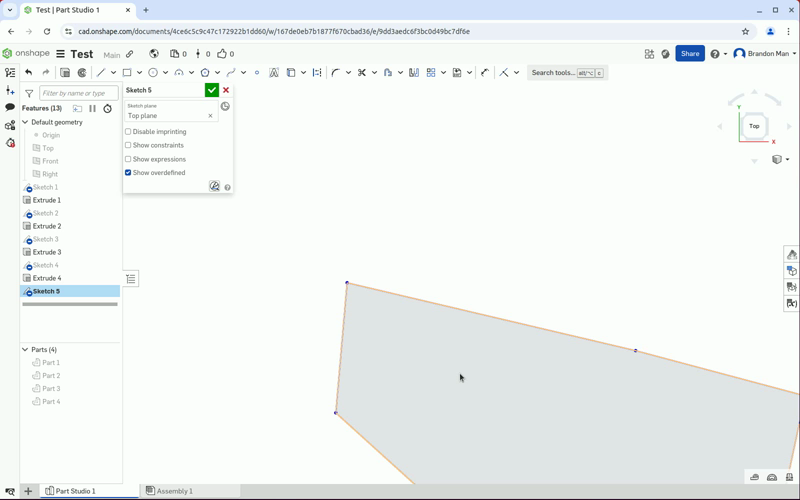
click(460, 373)
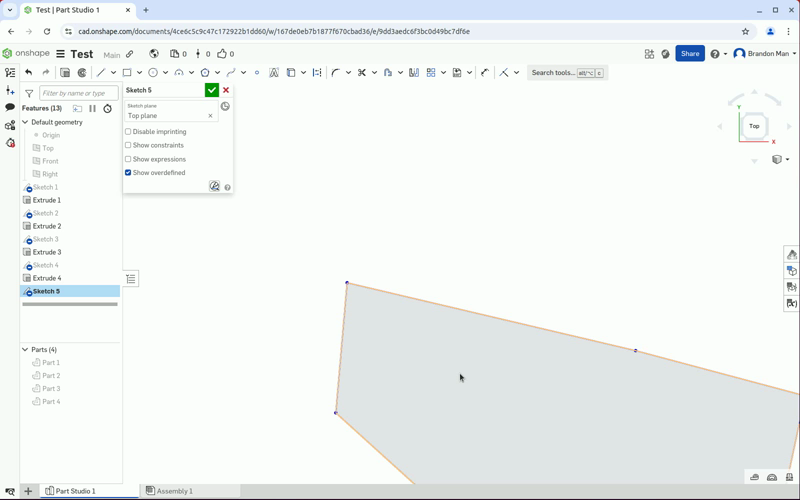
scroll(-6)
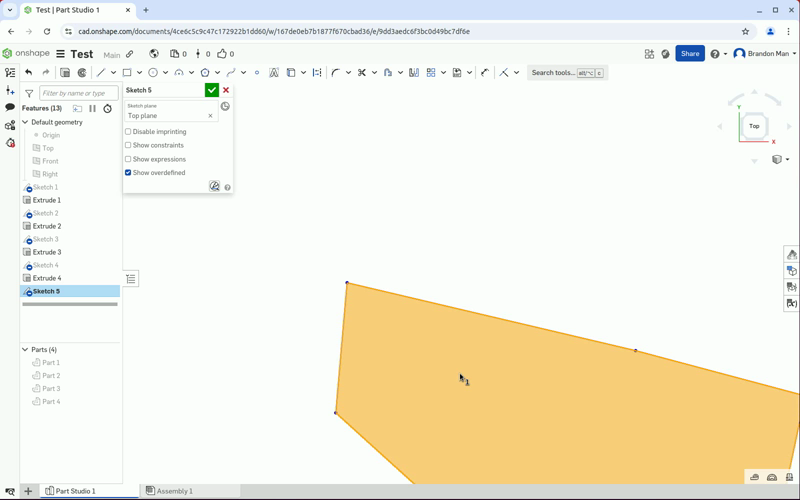
scroll(-6)
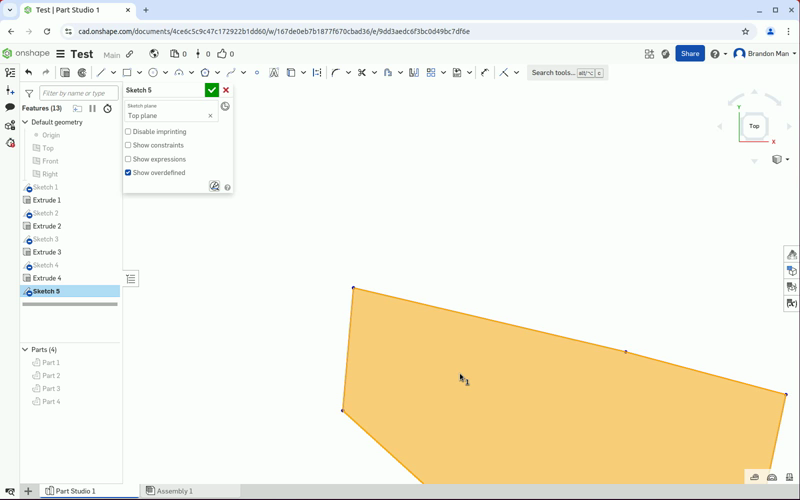
scroll(-6)
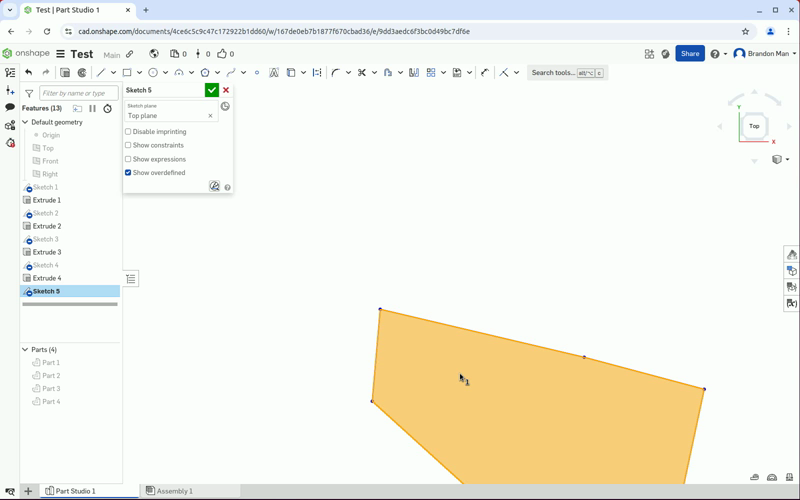
scroll(-6)
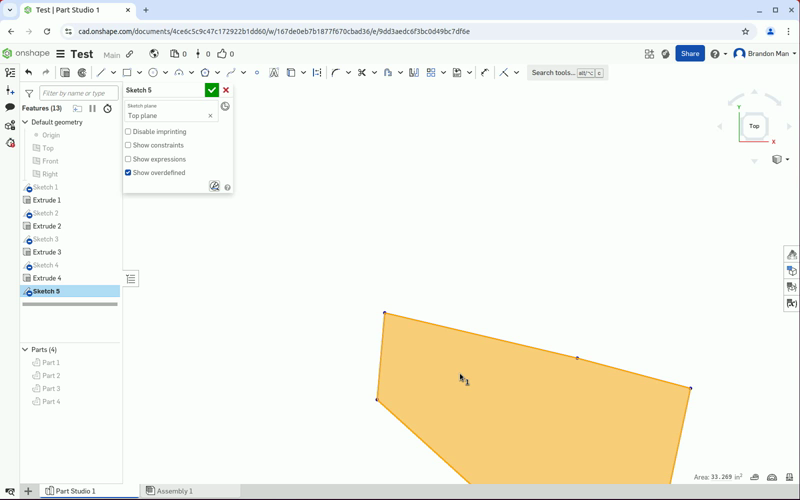
scroll(-6)
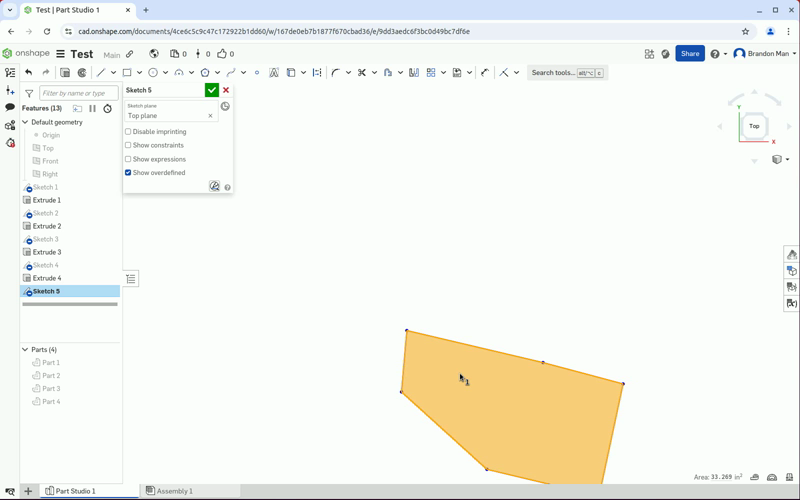
scroll(-6)
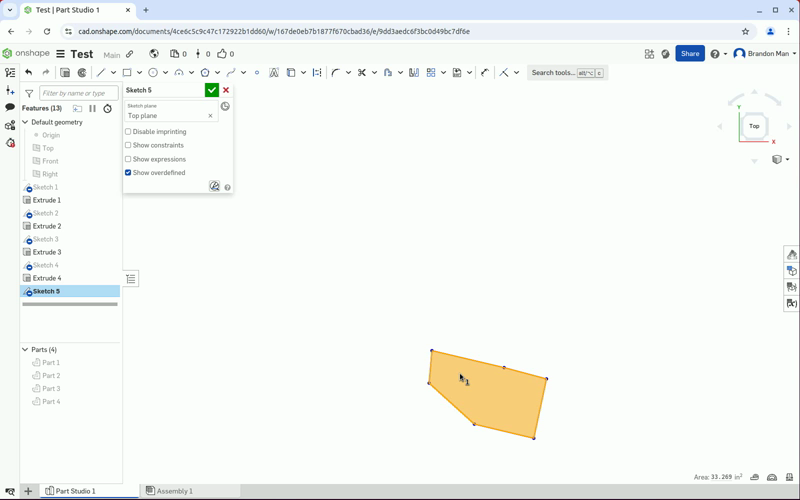
scroll(-6)
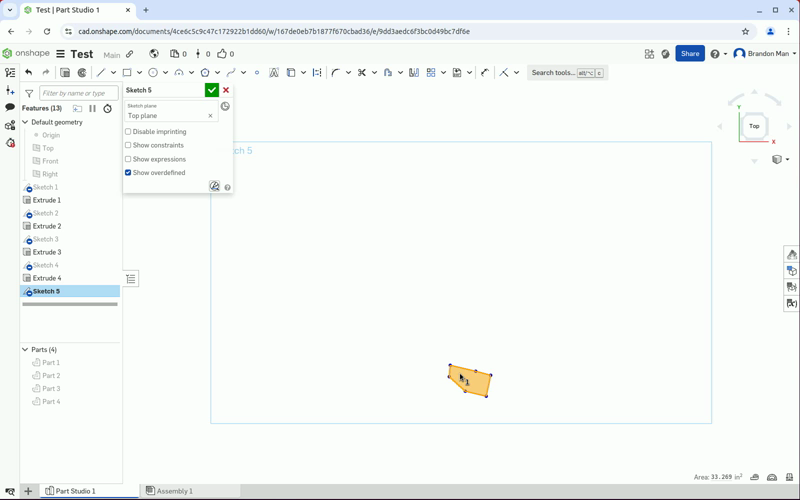
mouse_move(73, 352)
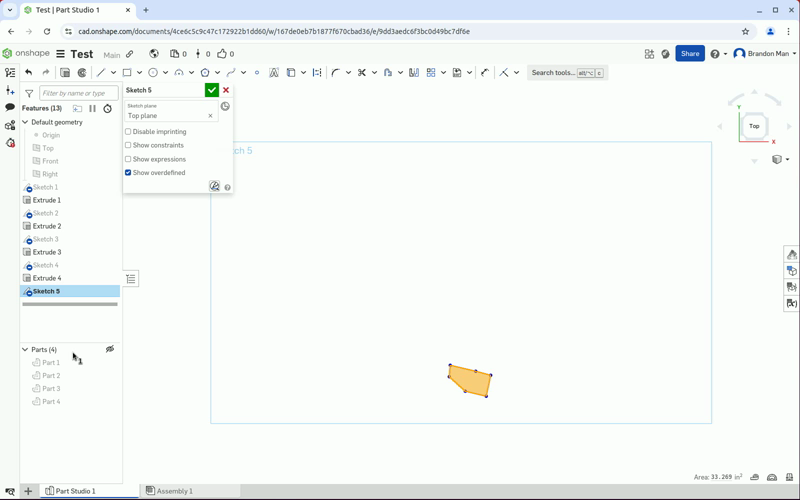
key(shift+y)
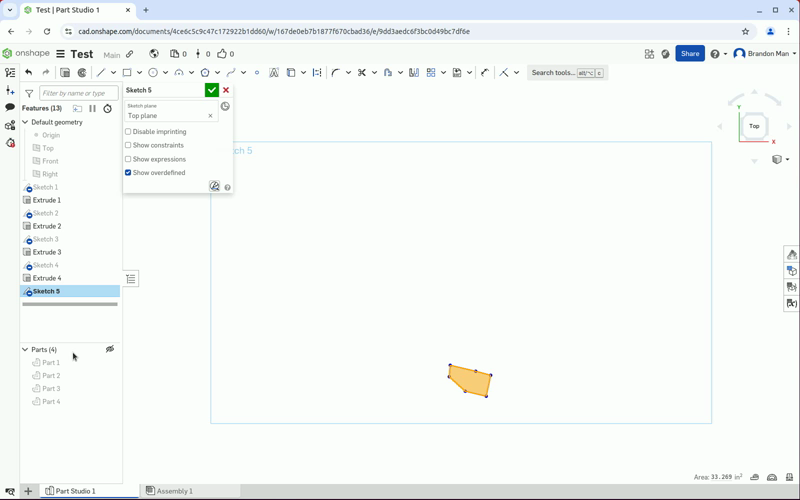
key(shift+e)
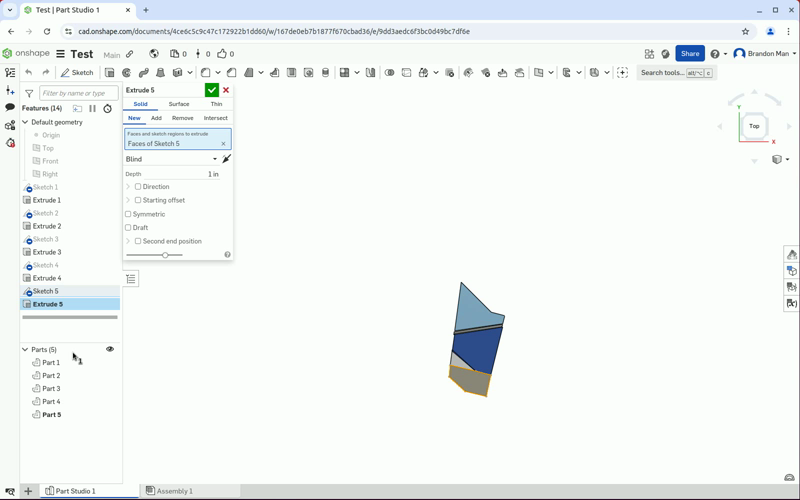
mouse_move(143, 106)
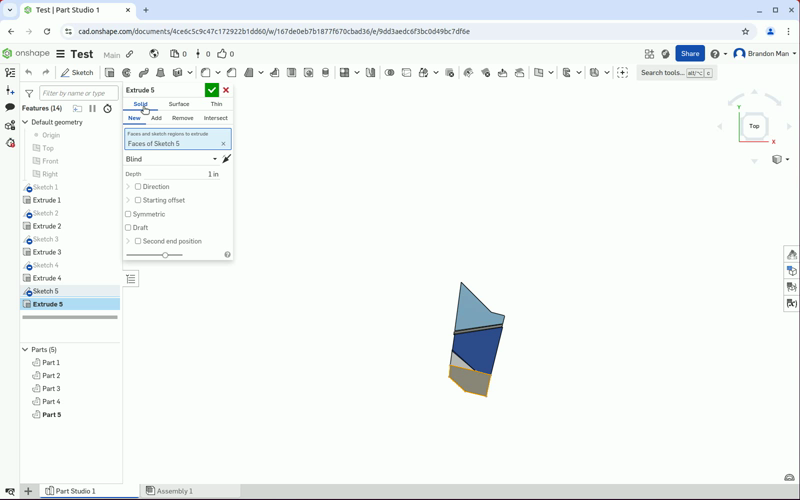
click(143, 106)
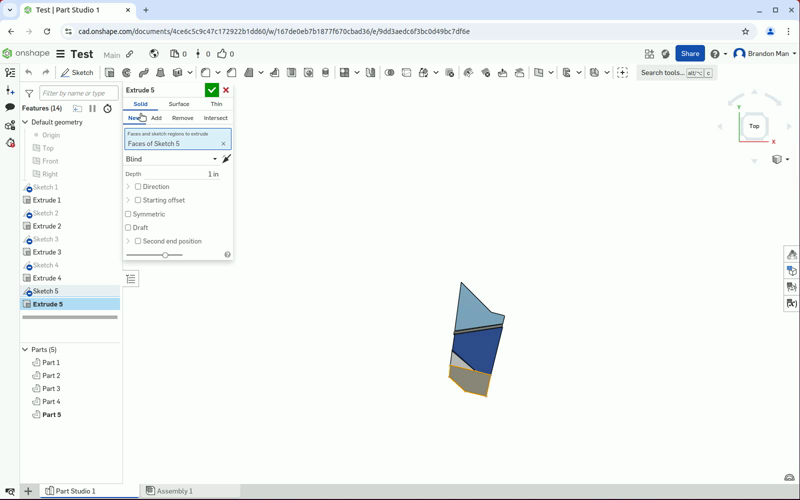
mouse_move(137, 120)
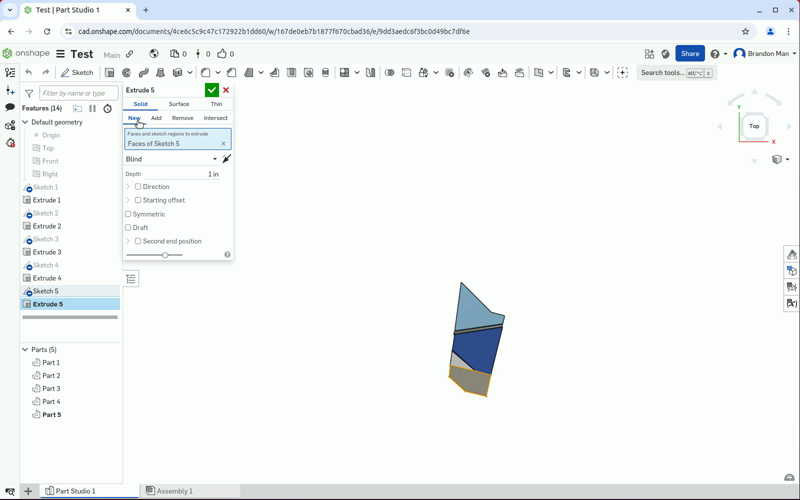
click(137, 120)
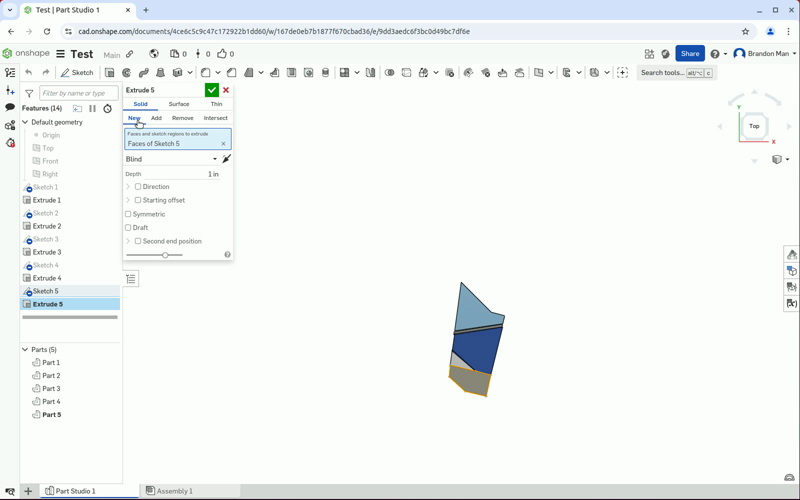
key(tab, 4)
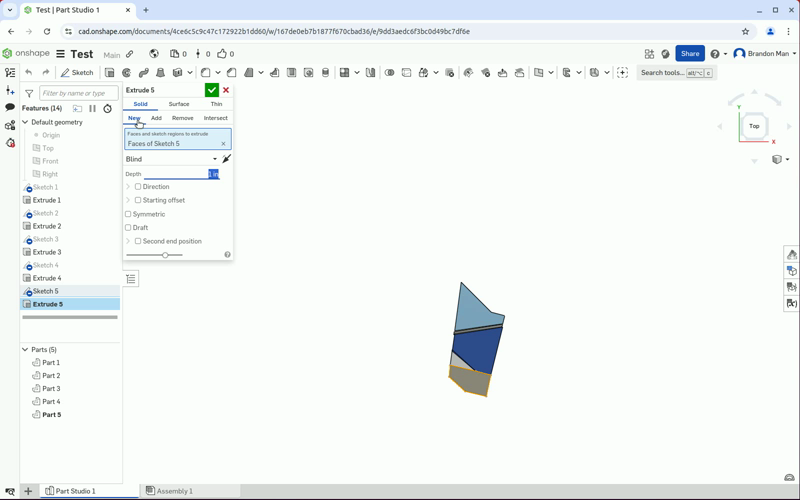
text(-0.241)
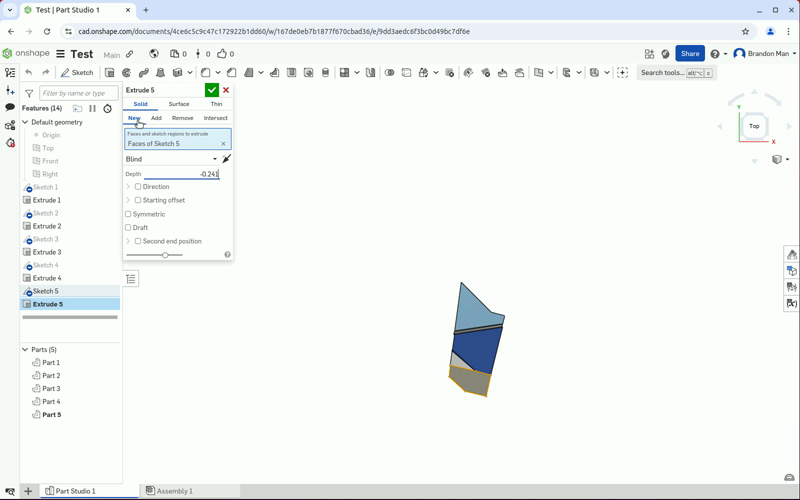
key(enter)
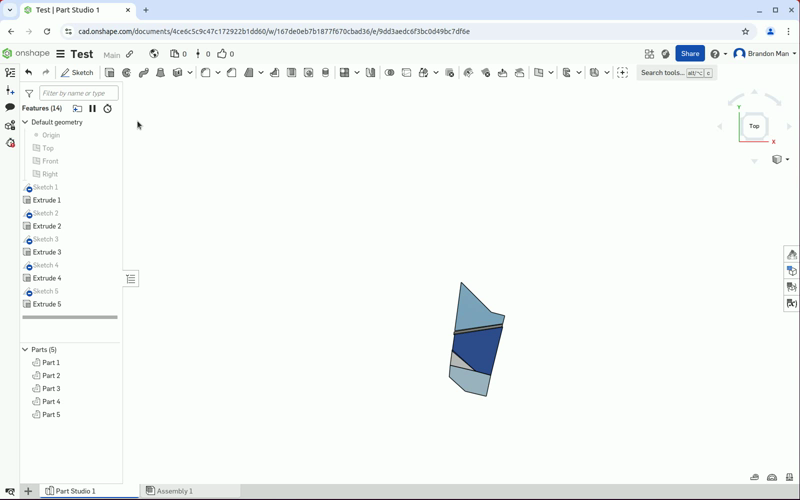
key(shift+h)
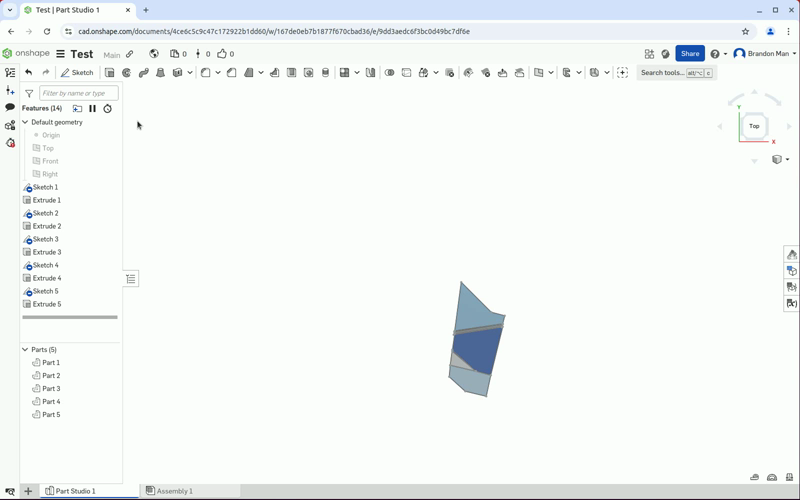
key(shift+h)
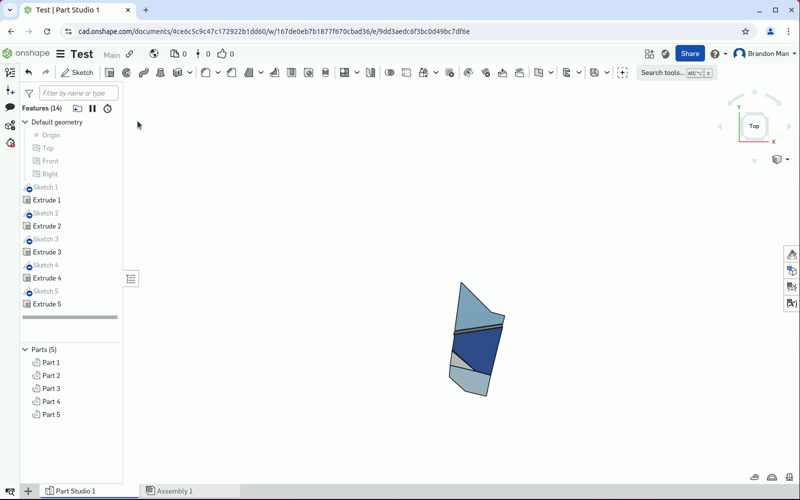
mouse_move(73, 189)
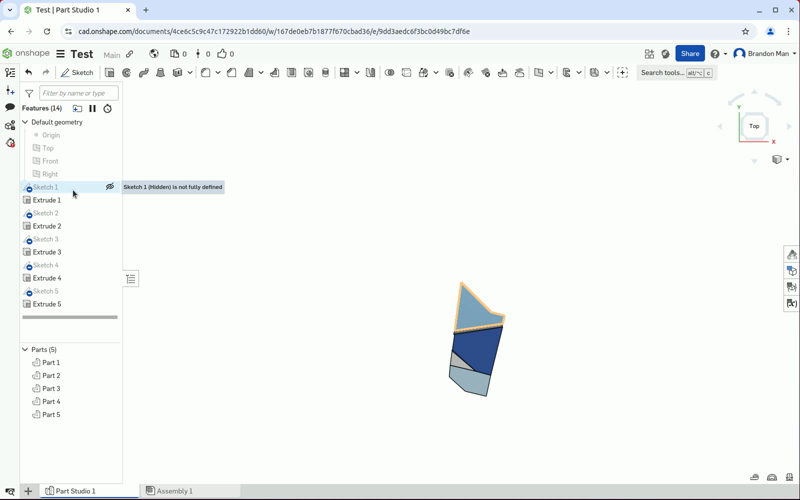
click(73, 189)
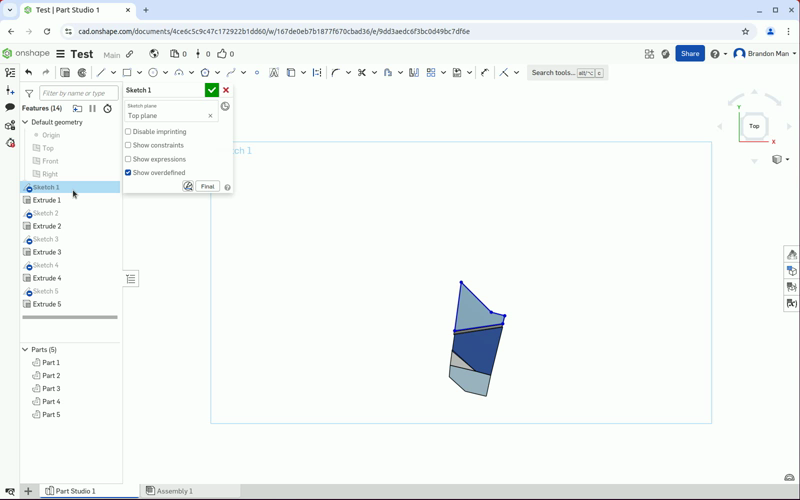
mouse_move(229, 92)
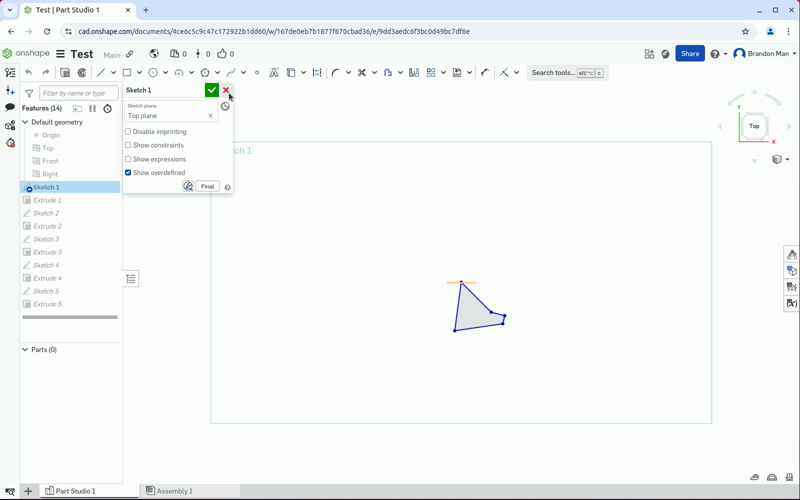
click(229, 92)
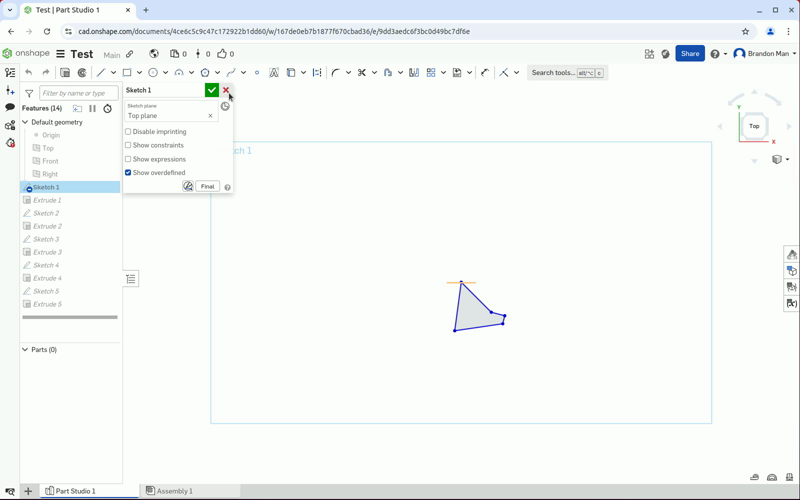
key(shift+s)
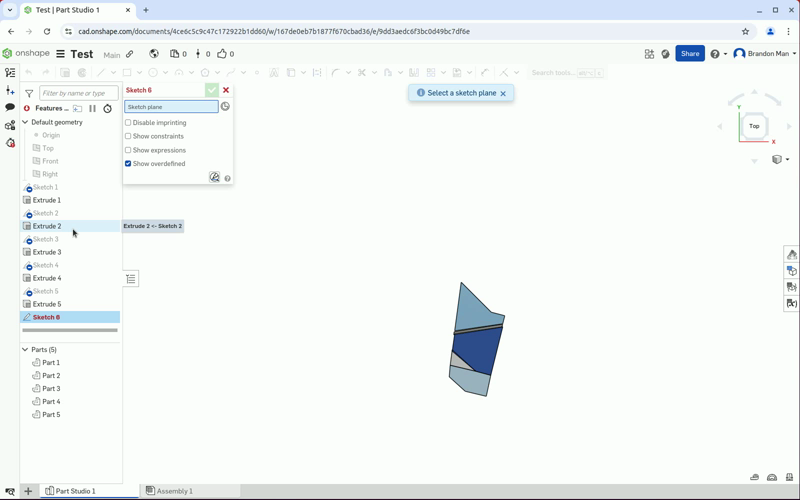
scroll(3)
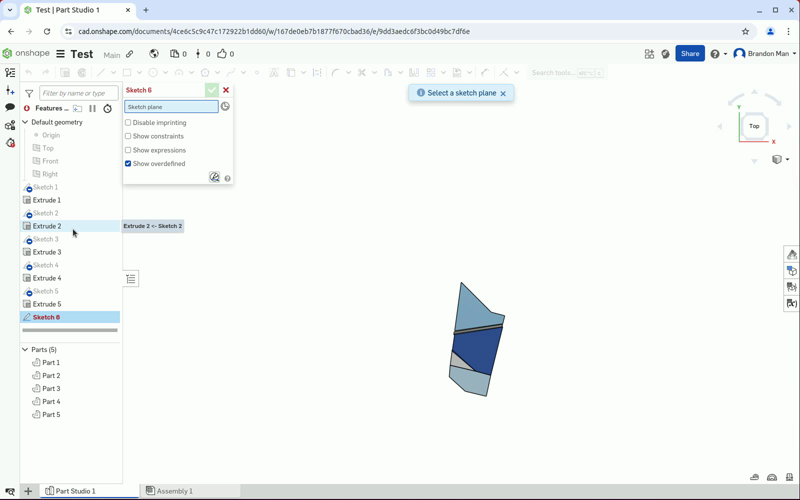
mouse_move(73, 150)
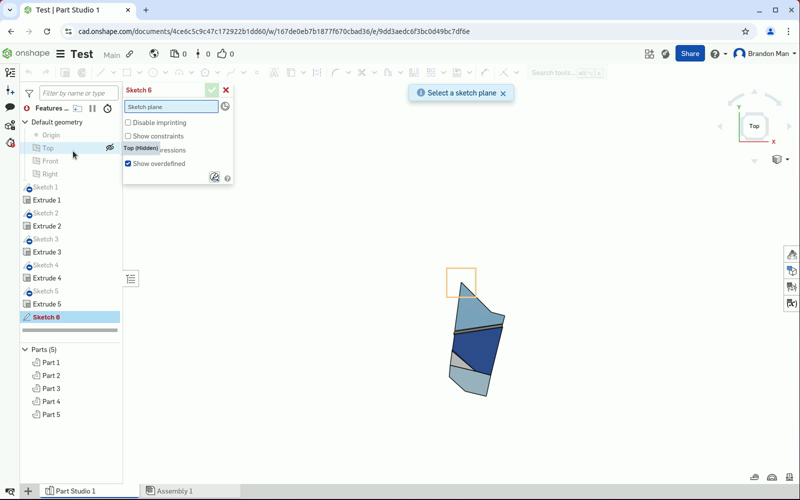
click(73, 150)
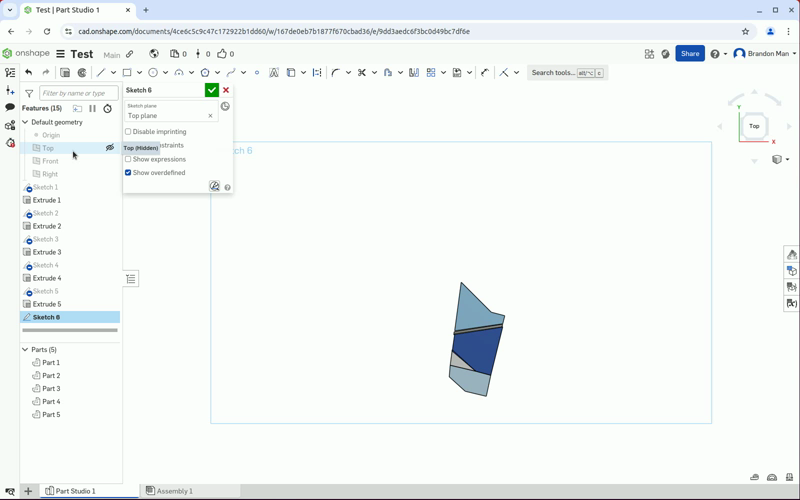
mouse_move(73, 352)
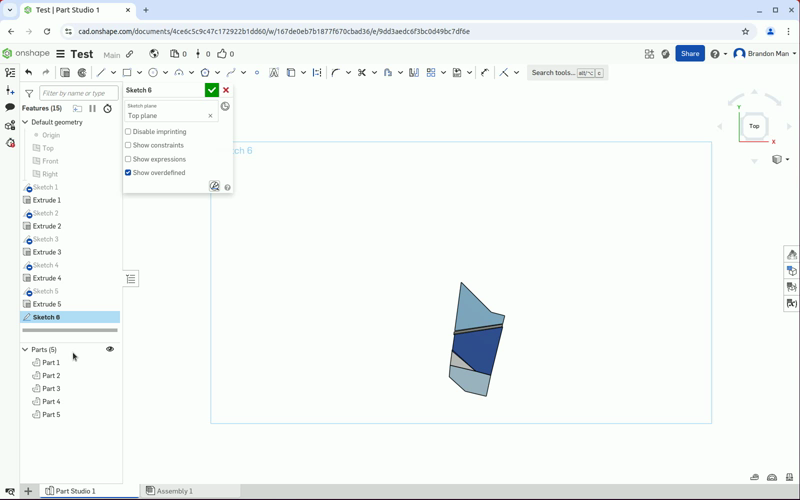
key(y)
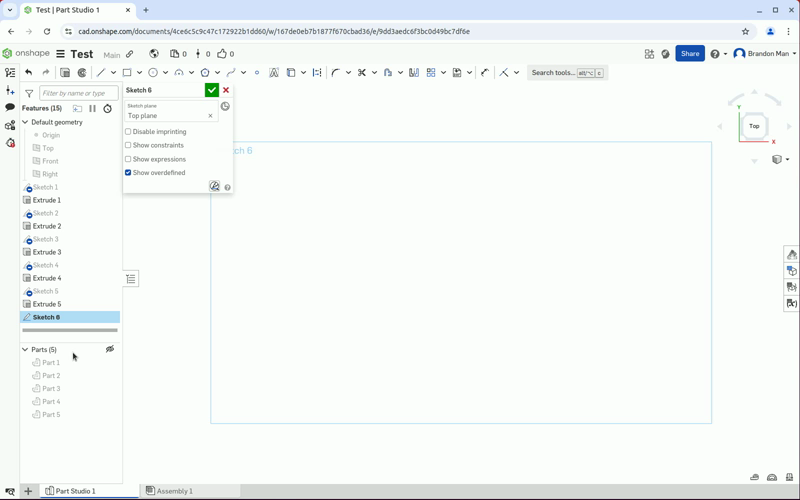
key(l)
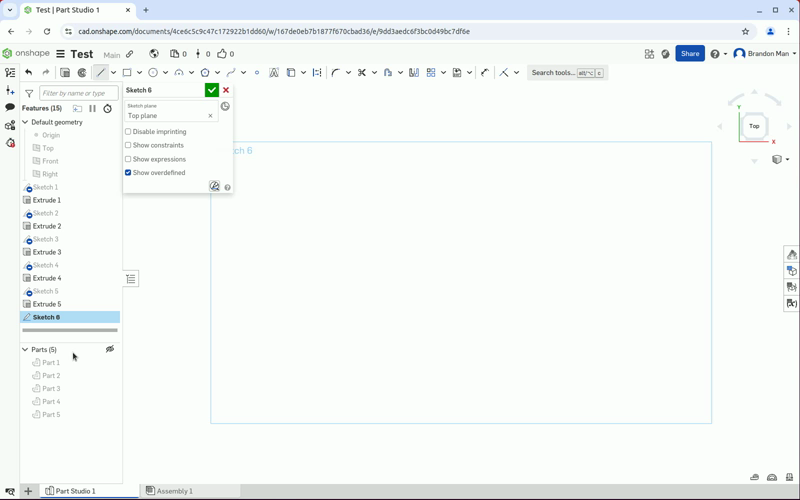
key_down(shift)
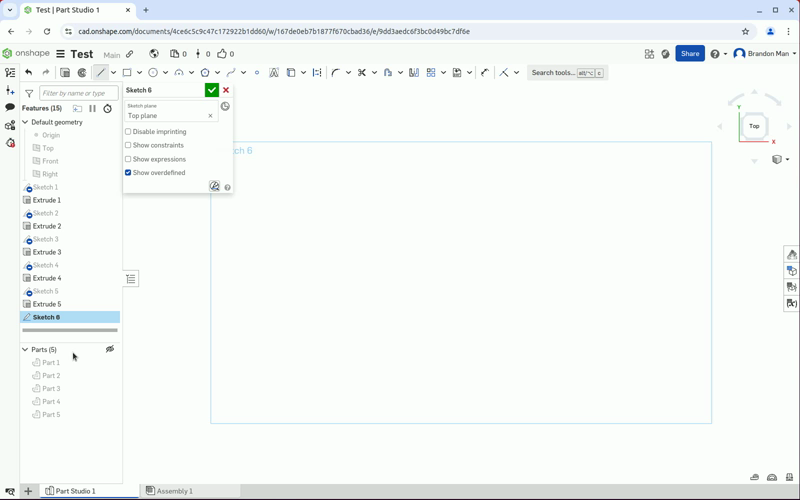
mouse_move(450, 365)
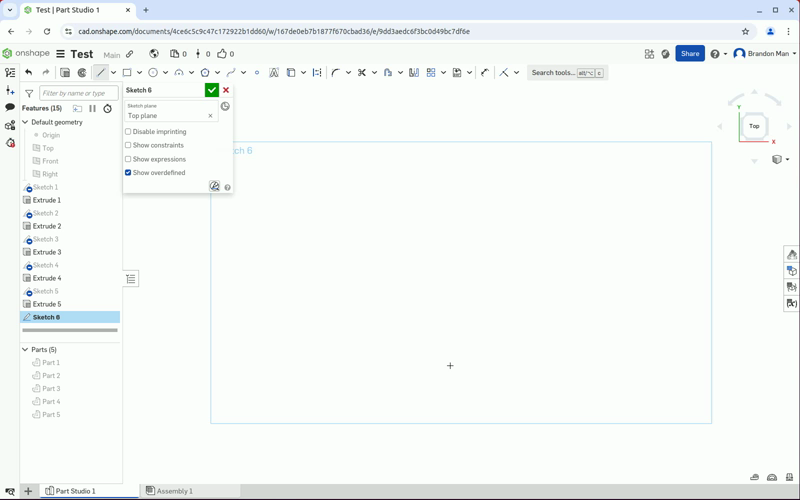
click(450, 365)
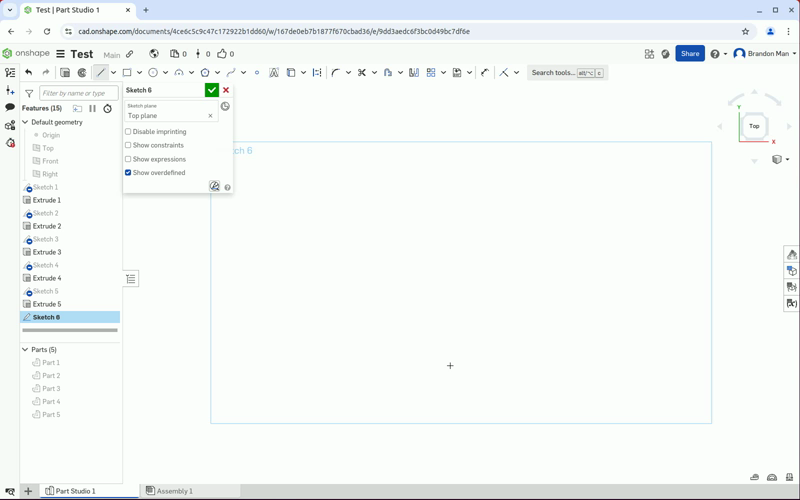
key_up(shift)
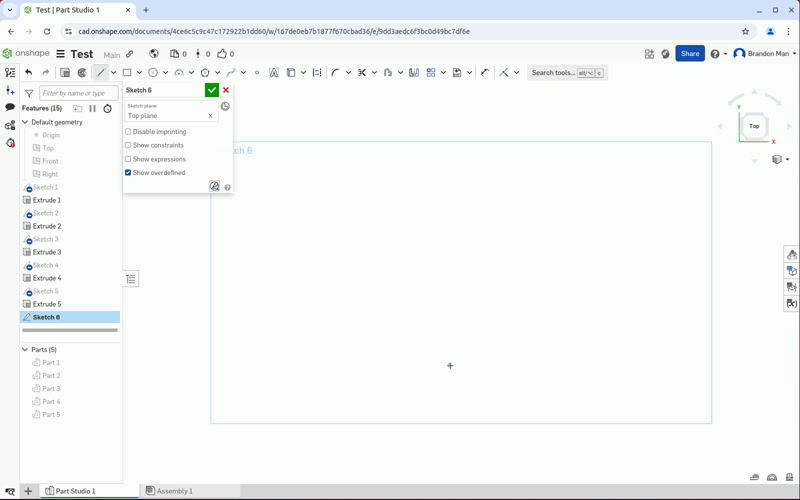
key_down(shift)
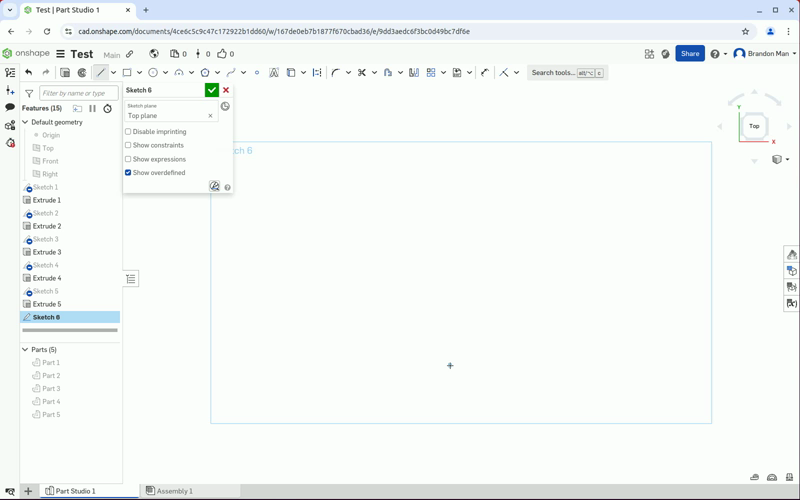
mouse_move(480, 365)
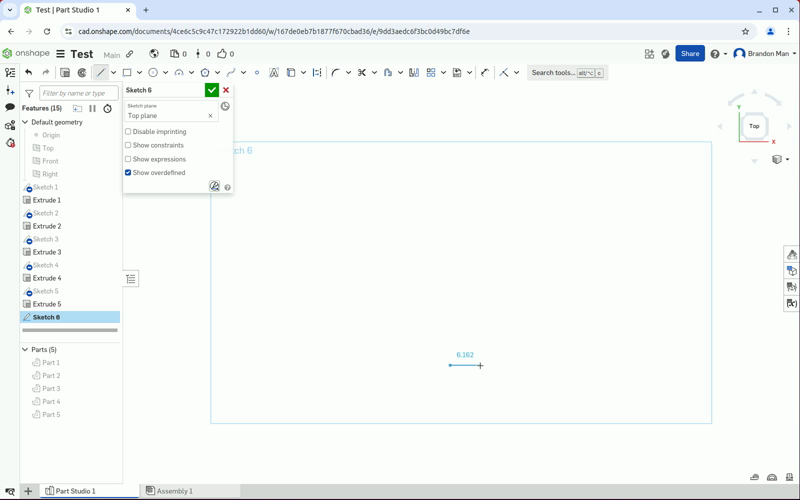
mouse_move(475, 371)
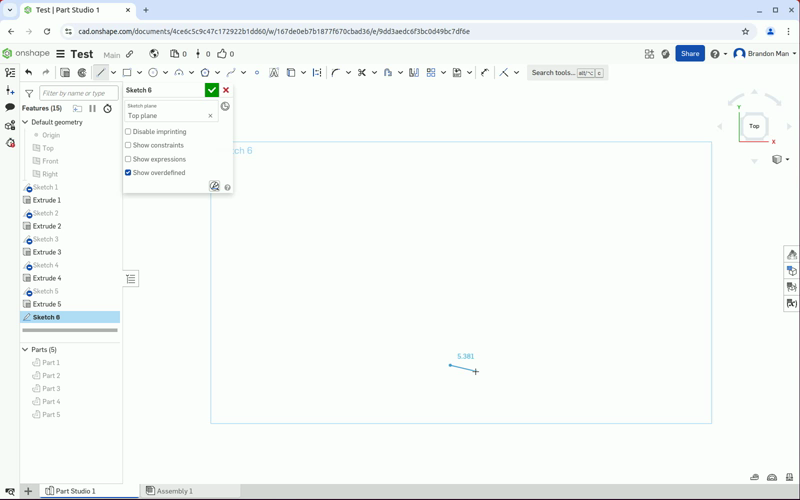
click(475, 371)
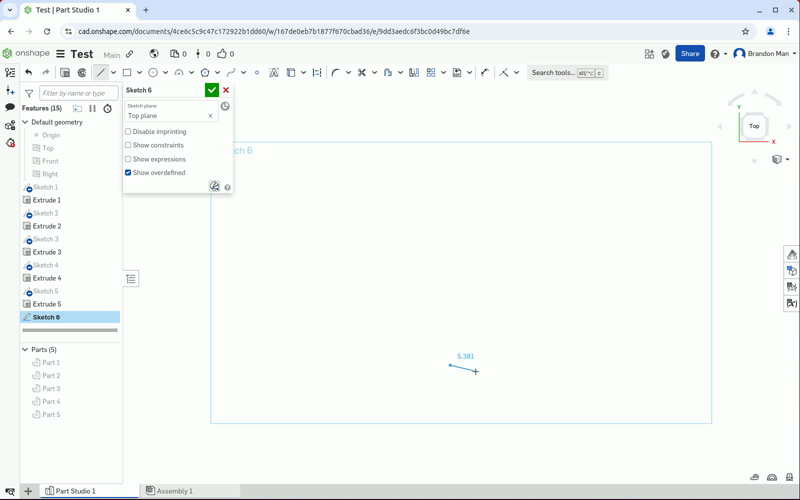
key_up(shift)
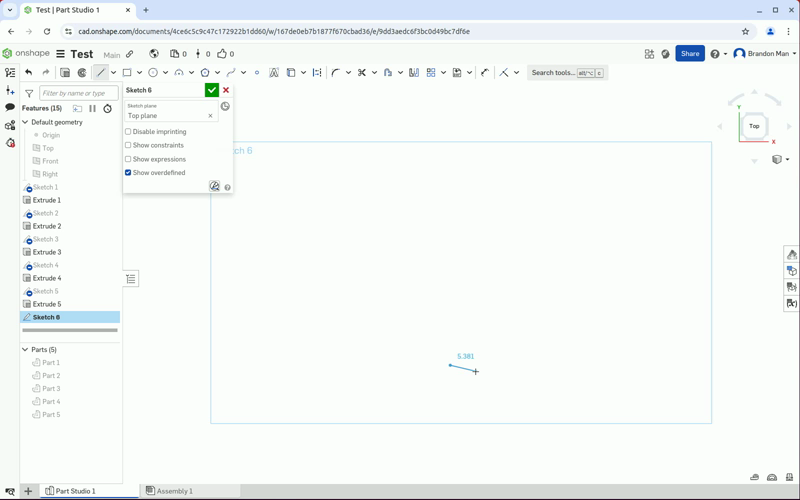
key_down(shift)
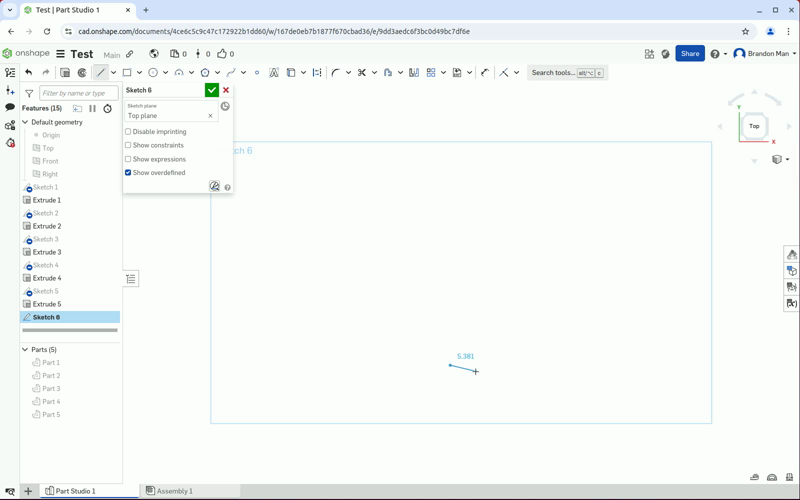
mouse_move(505, 371)
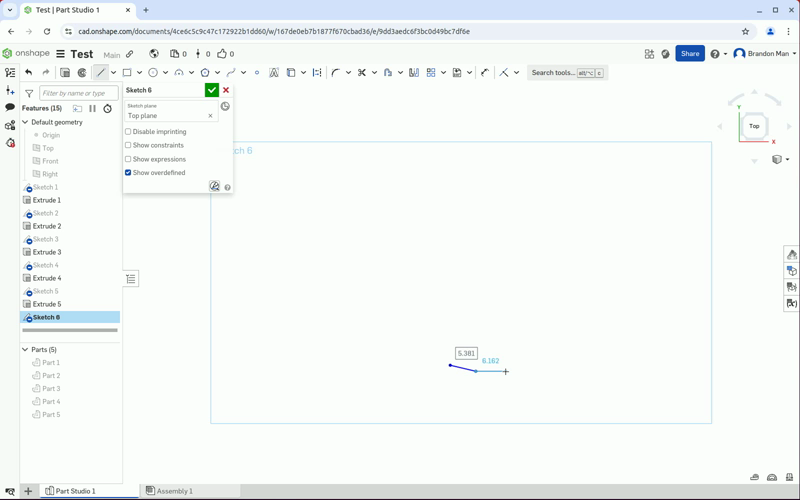
mouse_move(452, 349)
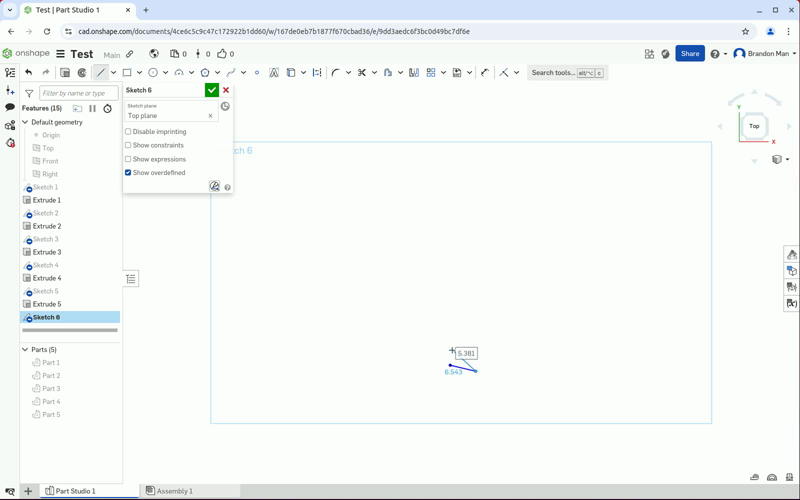
click(452, 349)
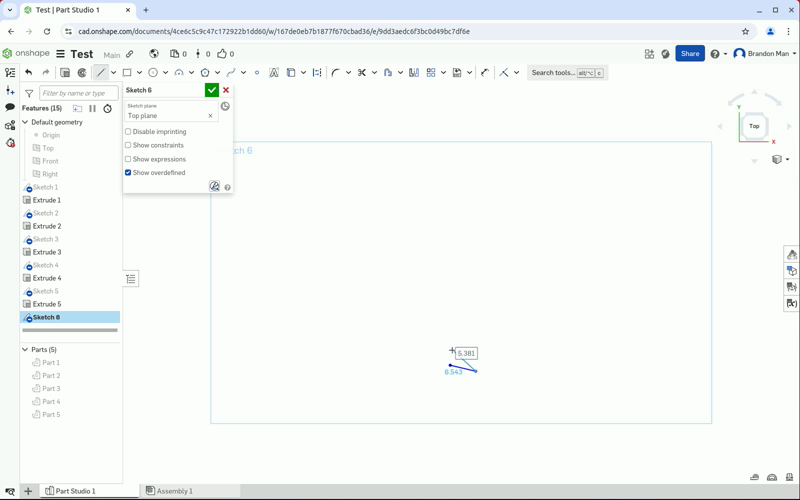
key_up(shift)
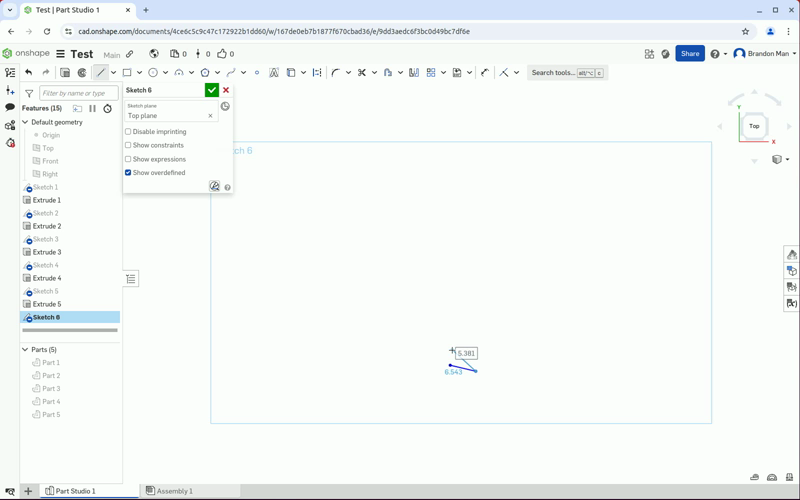
mouse_move(482, 349)
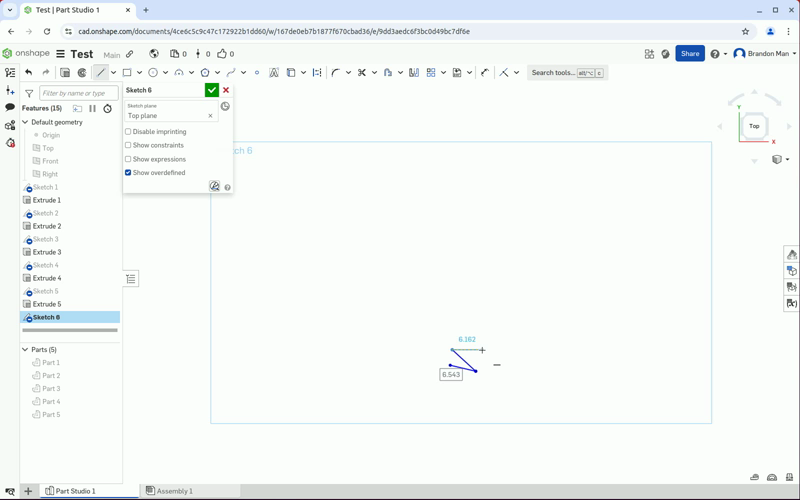
key_down(shift)
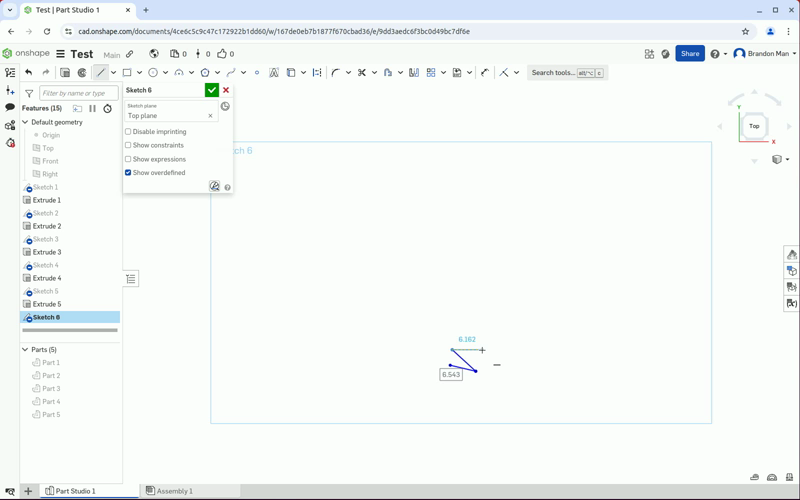
mouse_move(450, 365)
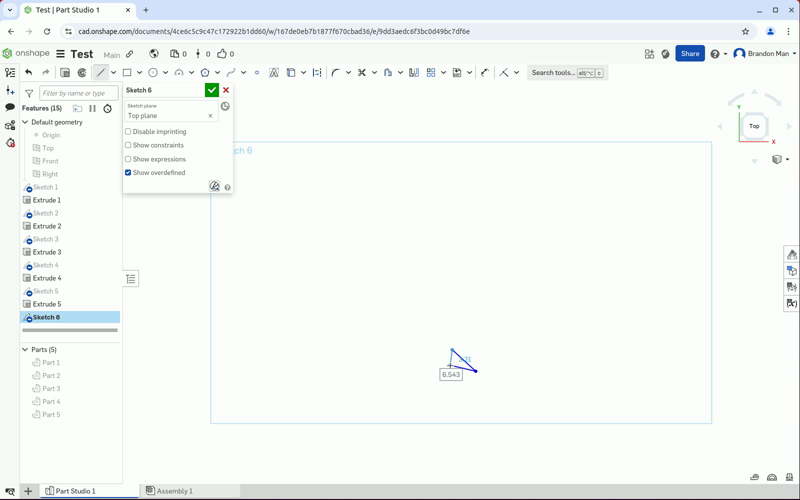
key_up(shift)
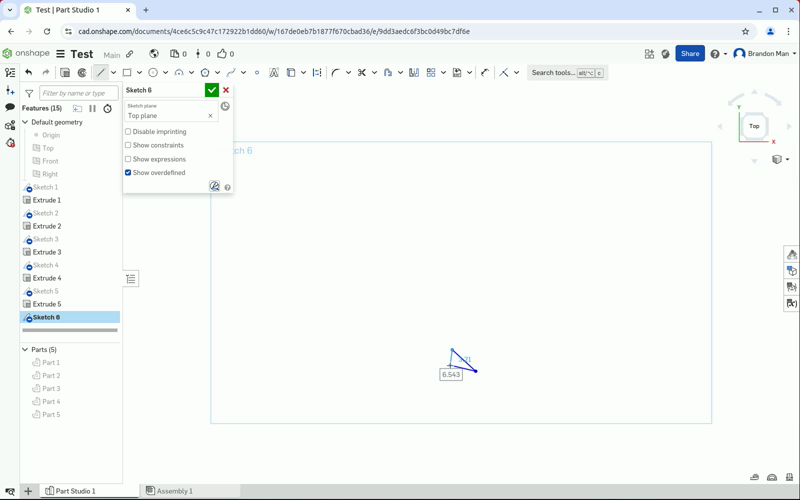
click(450, 365)
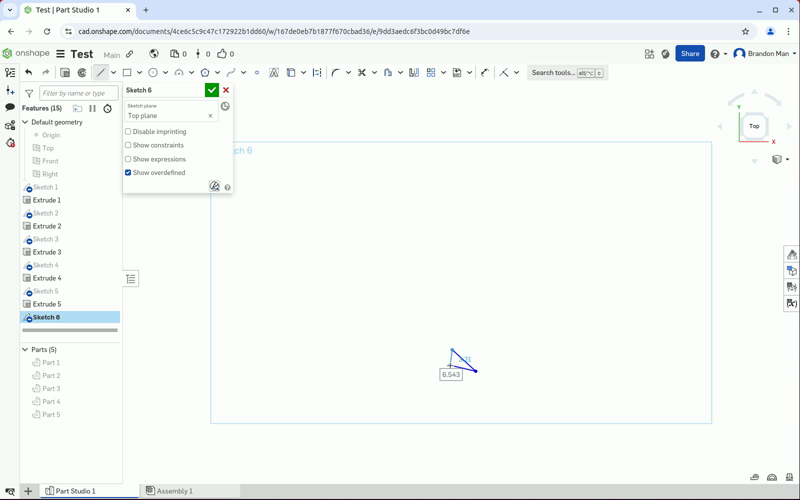
key(esc)
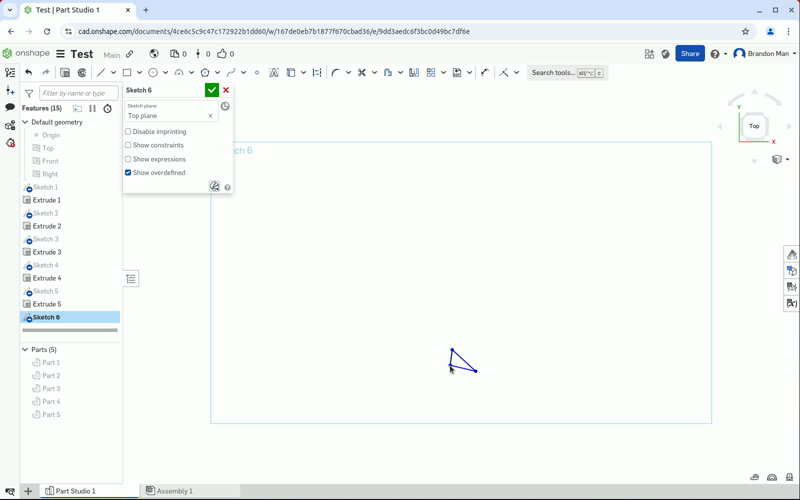
mouse_move(473, 370)
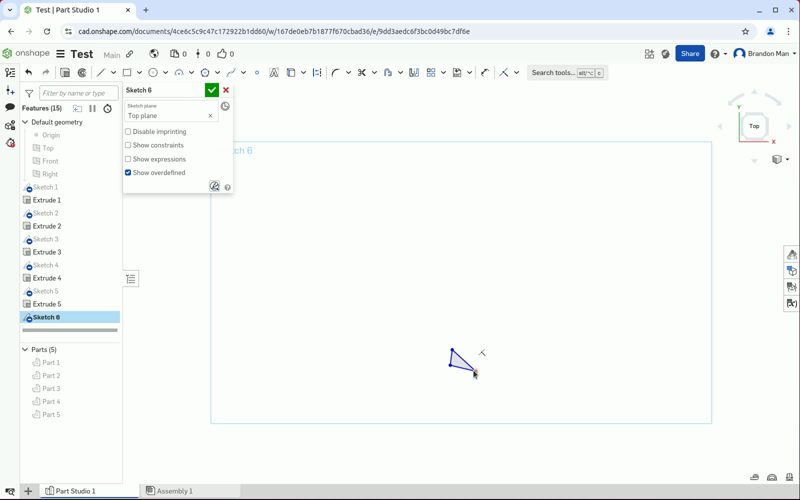
scroll(6)
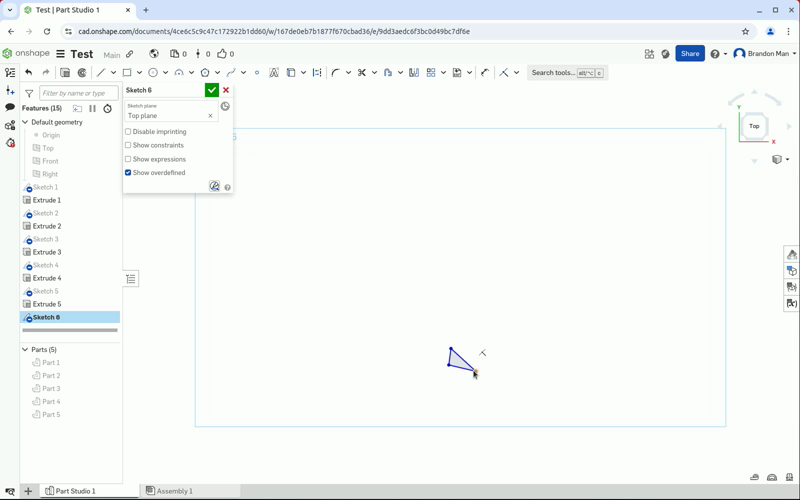
scroll(6)
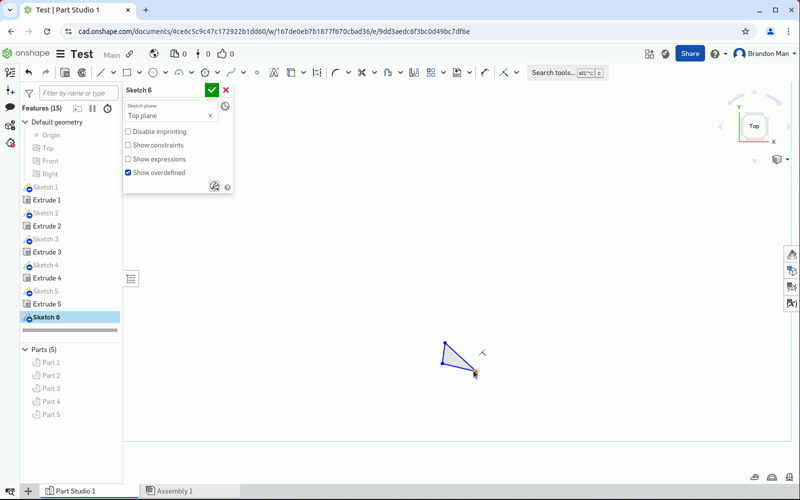
scroll(6)
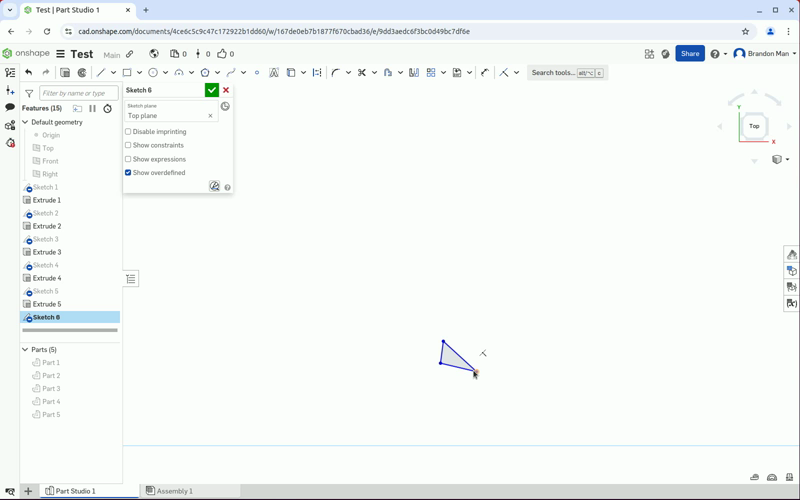
scroll(6)
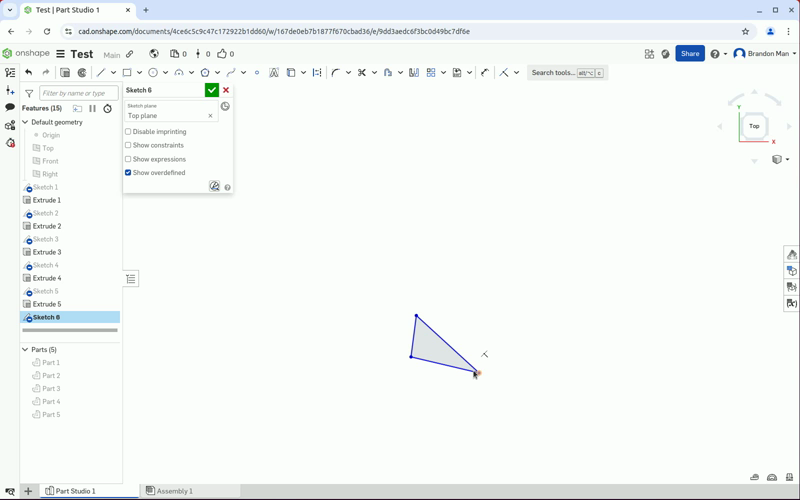
scroll(6)
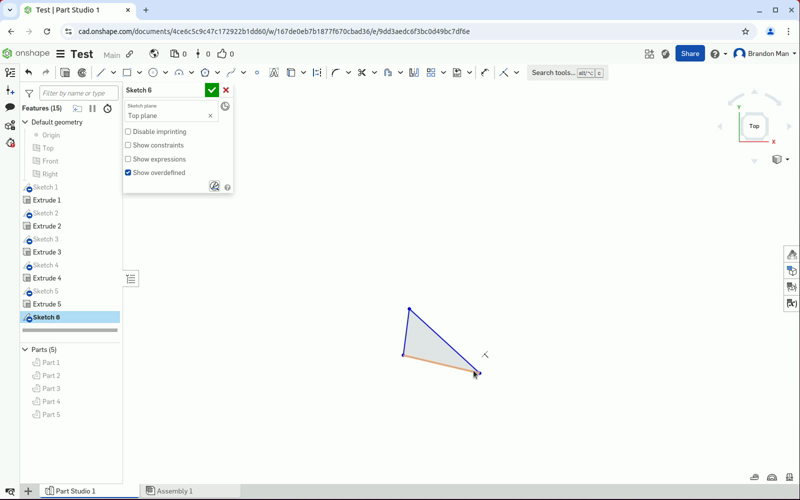
scroll(6)
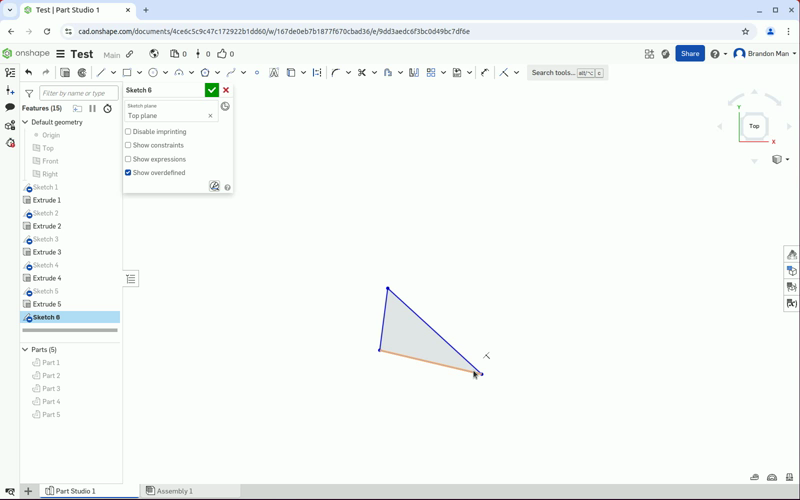
scroll(6)
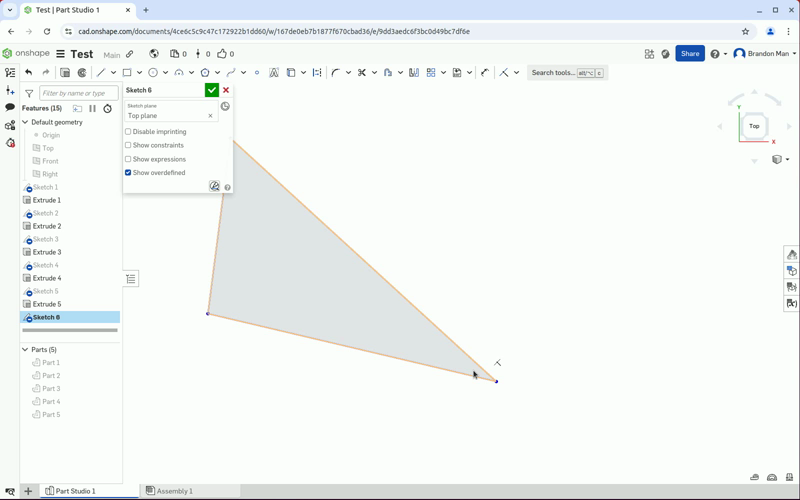
click(473, 370)
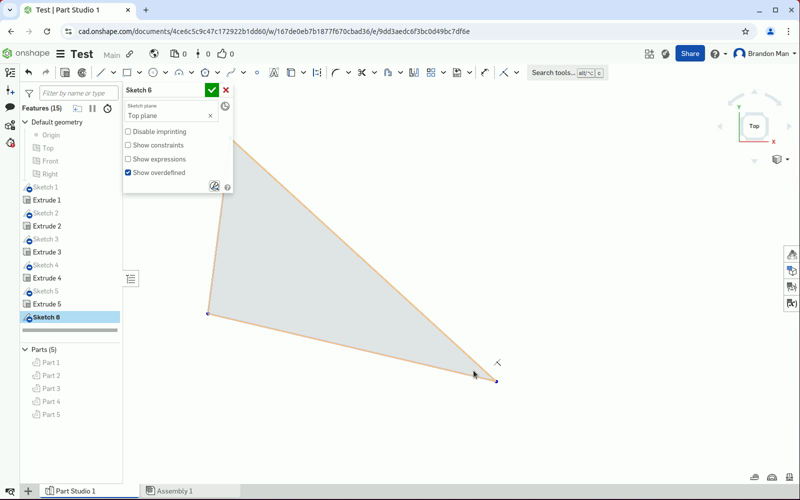
scroll(-6)
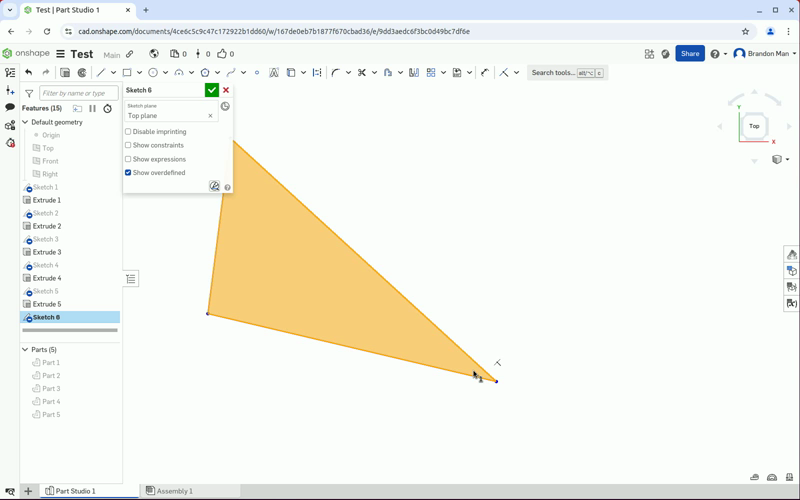
scroll(-6)
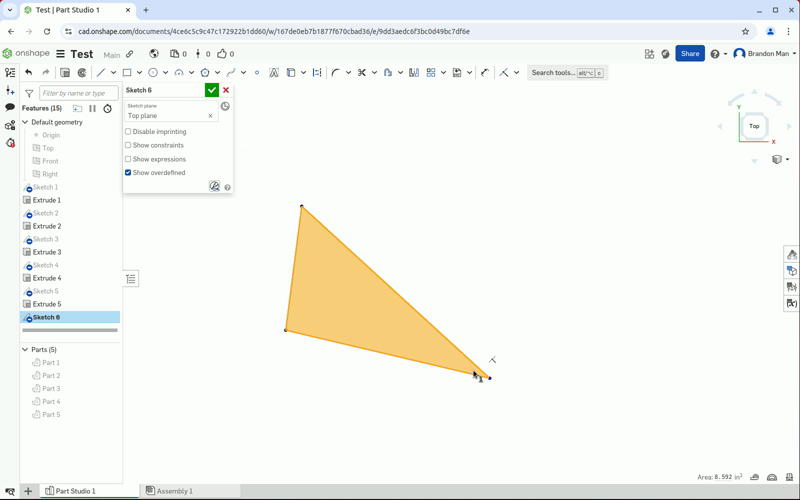
scroll(-6)
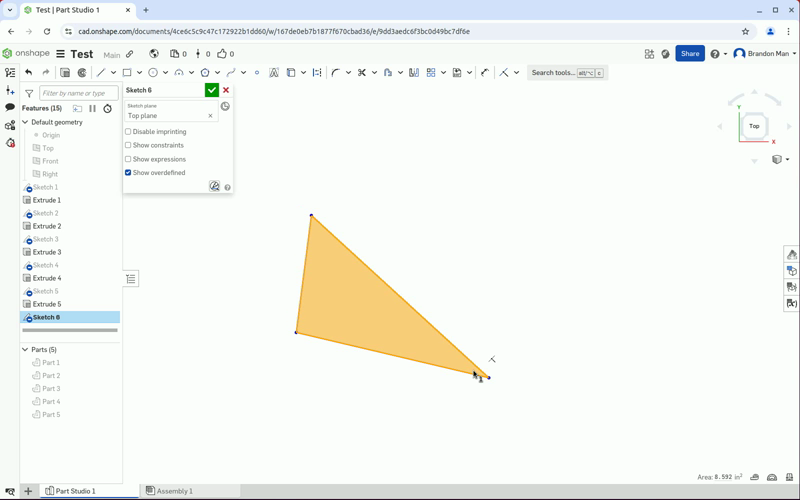
scroll(-6)
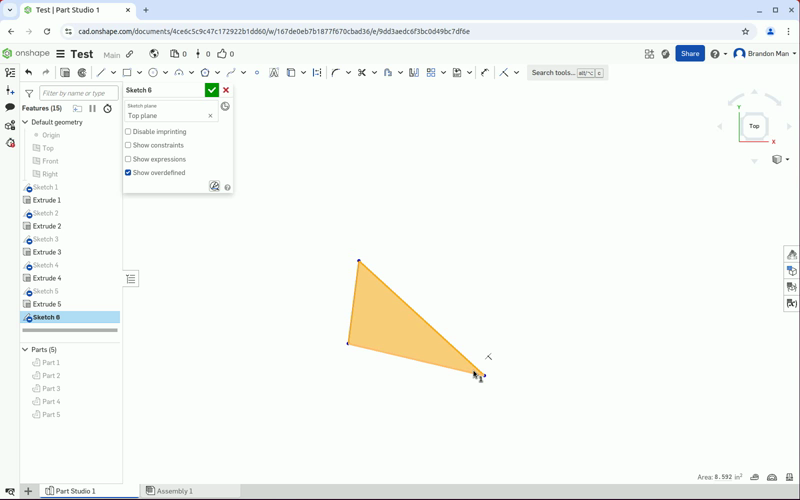
scroll(-6)
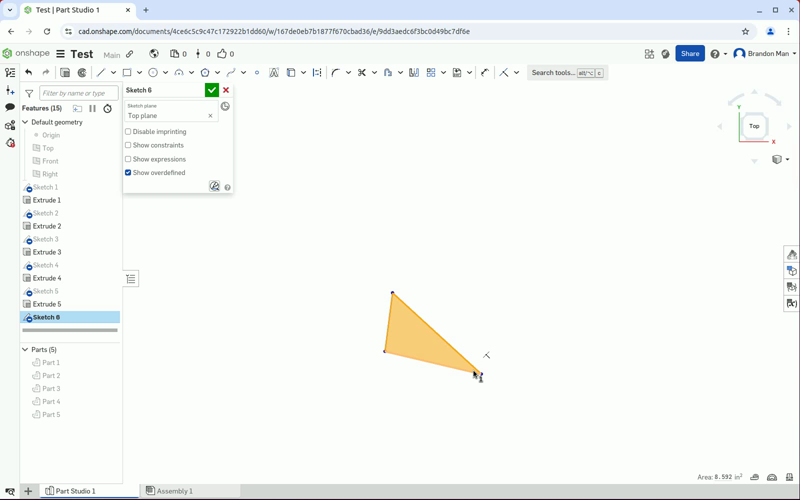
scroll(-6)
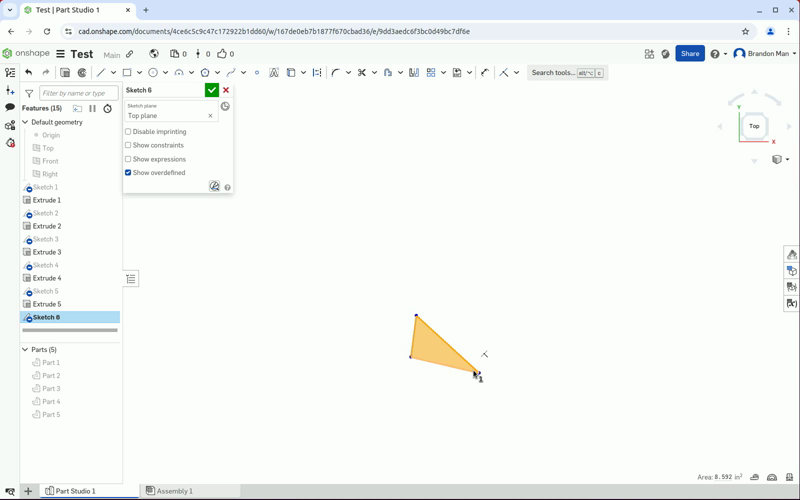
scroll(-6)
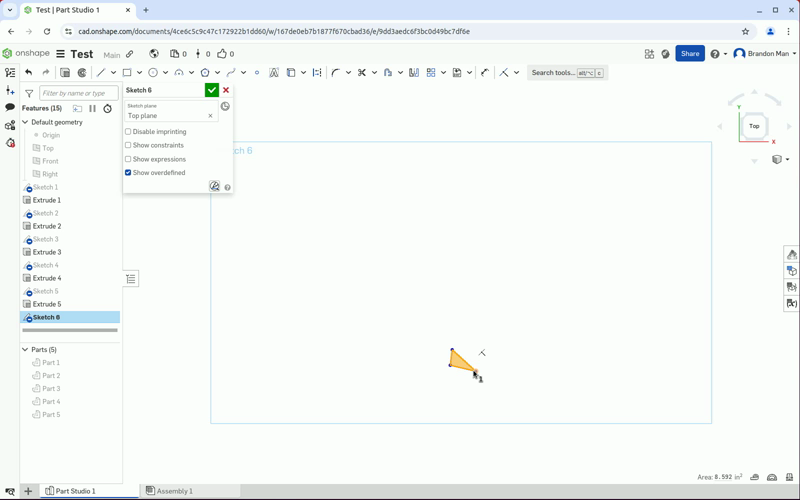
mouse_move(73, 352)
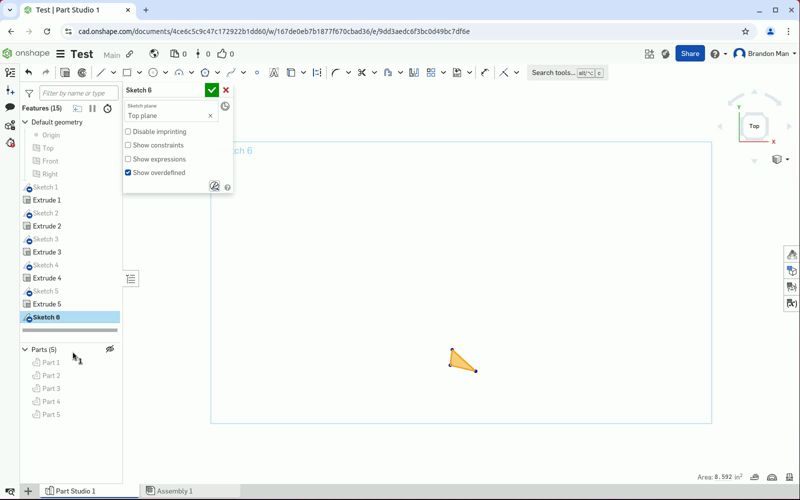
key(shift+y)
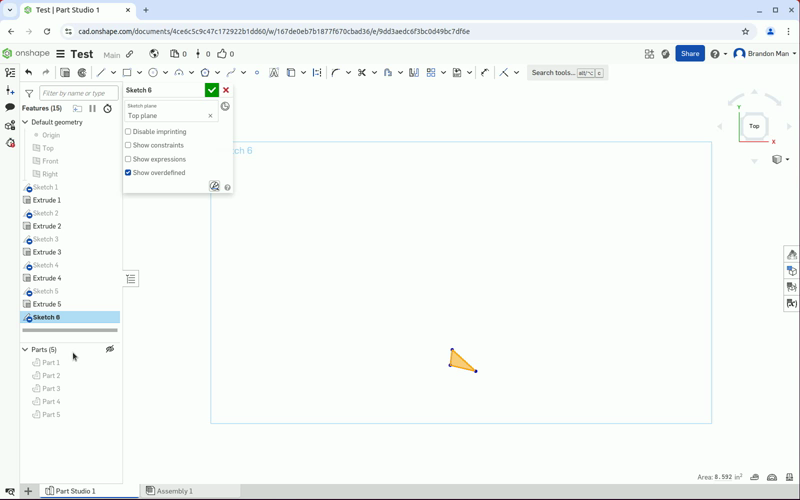
key(shift+e)
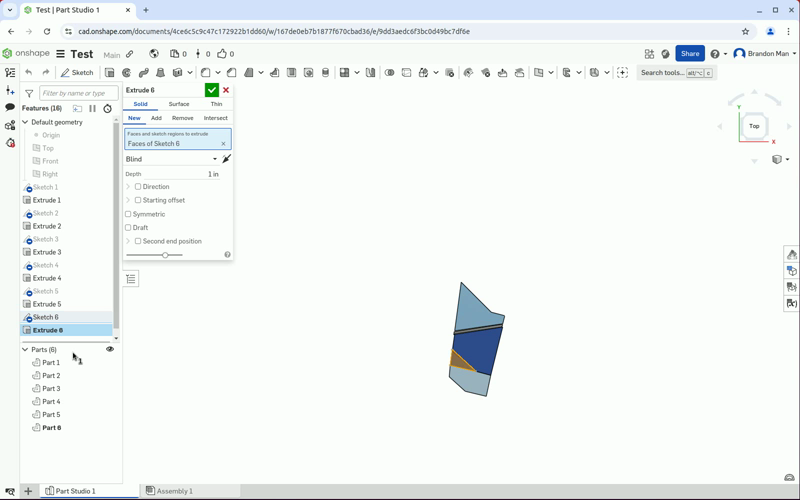
mouse_move(143, 106)
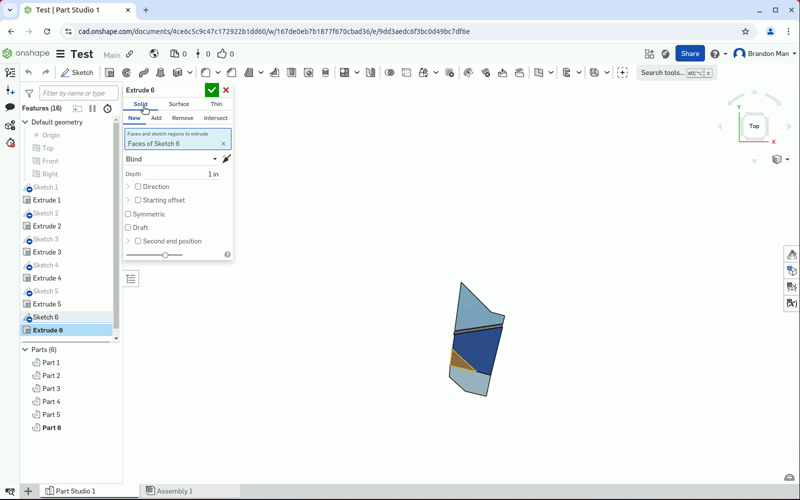
click(143, 106)
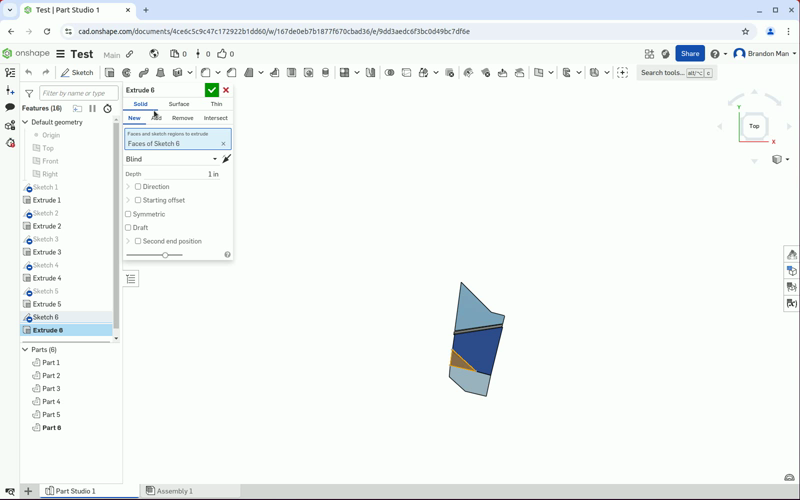
mouse_move(186, 120)
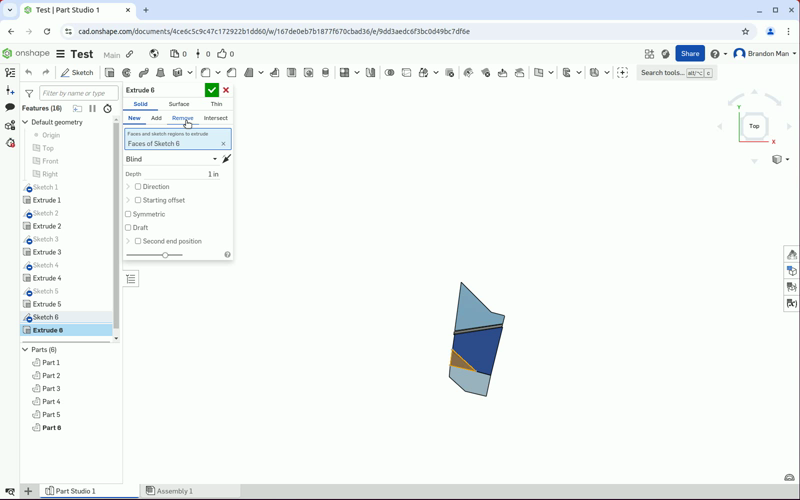
click(186, 120)
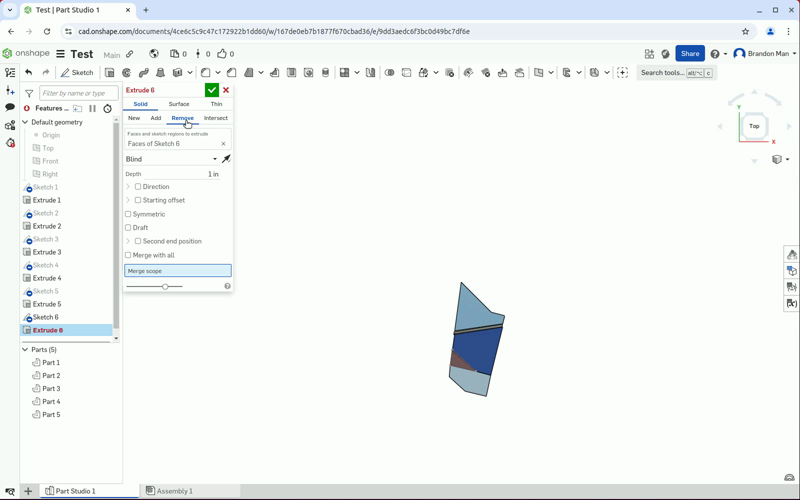
key(tab, 4)
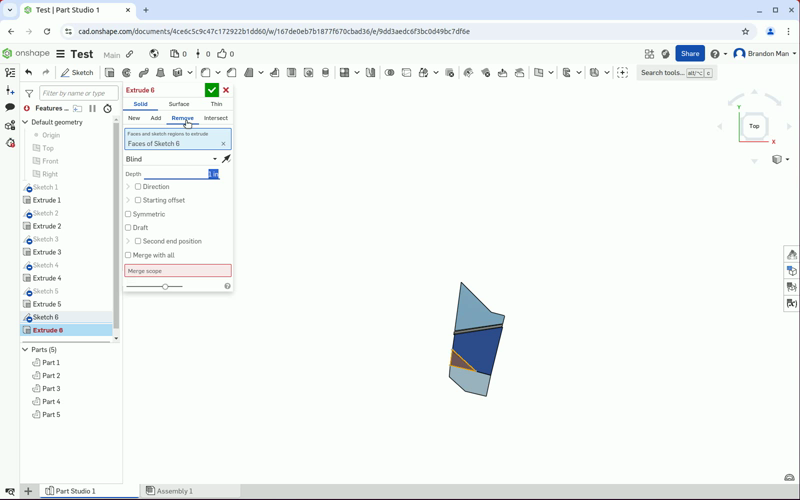
text(0.241)
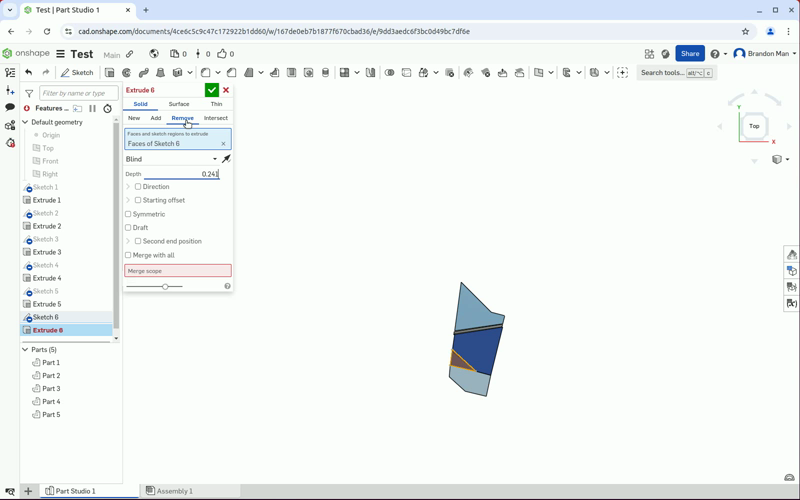
key(tab, 6)
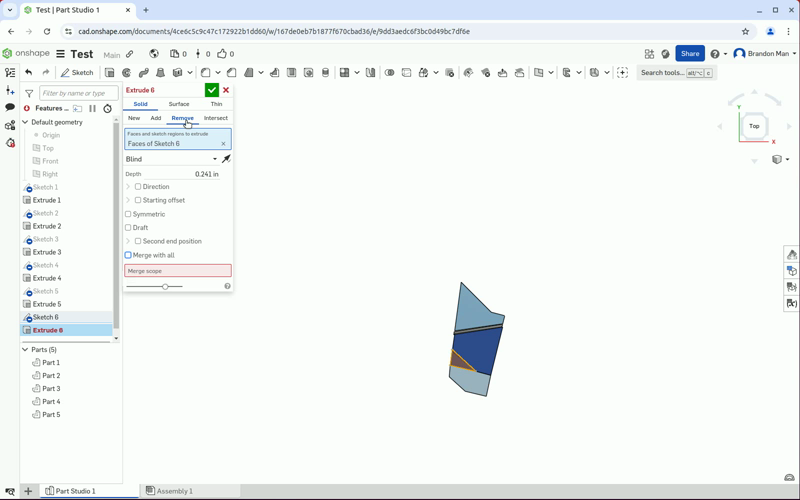
key(space)
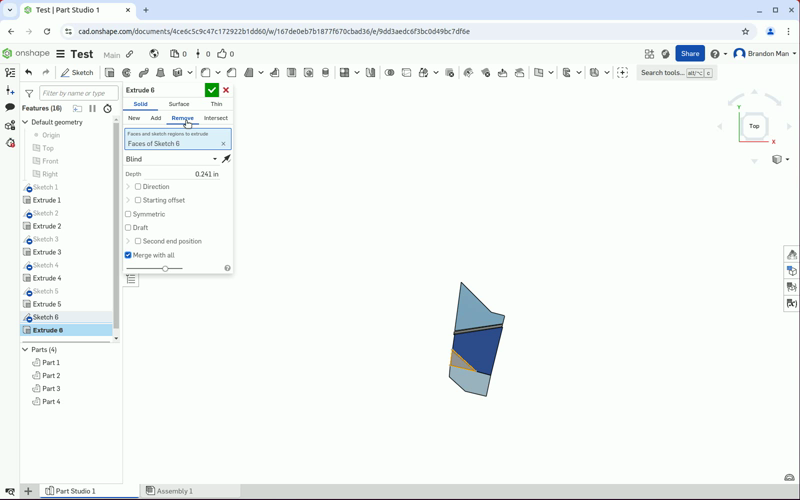
key(enter)
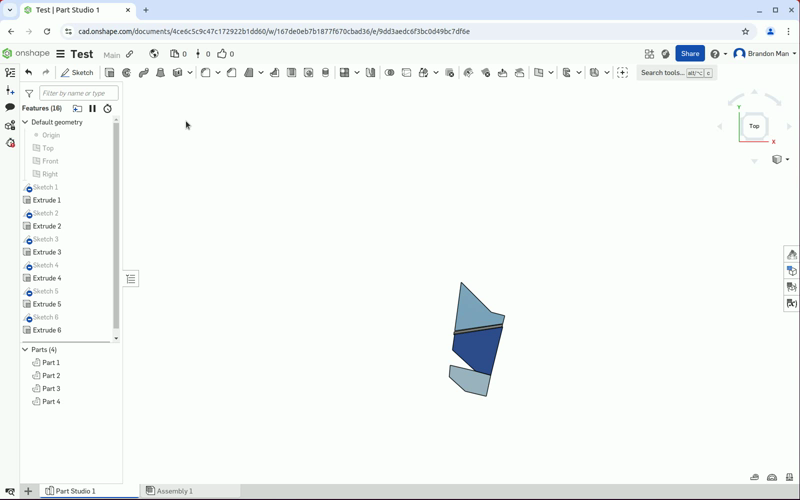
key(shift+h)
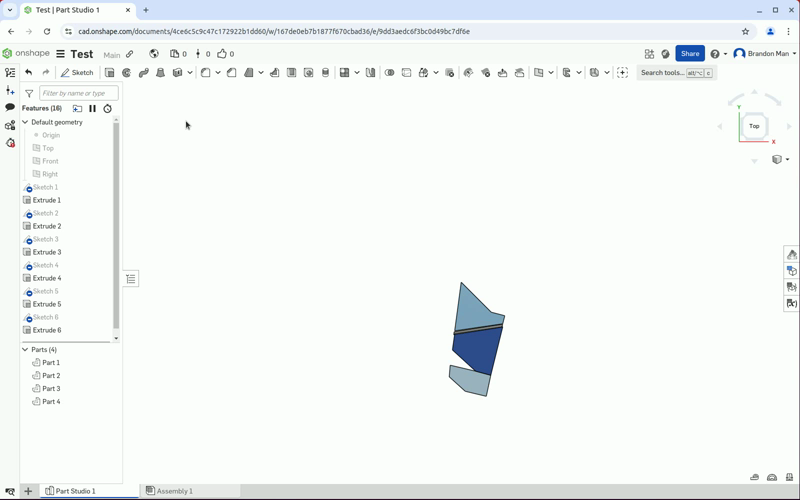
key(shift+h)
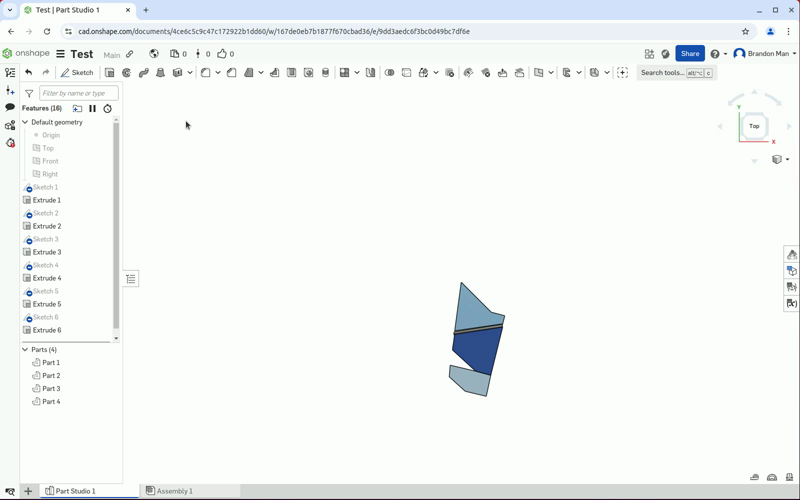
mouse_move(69, 189)
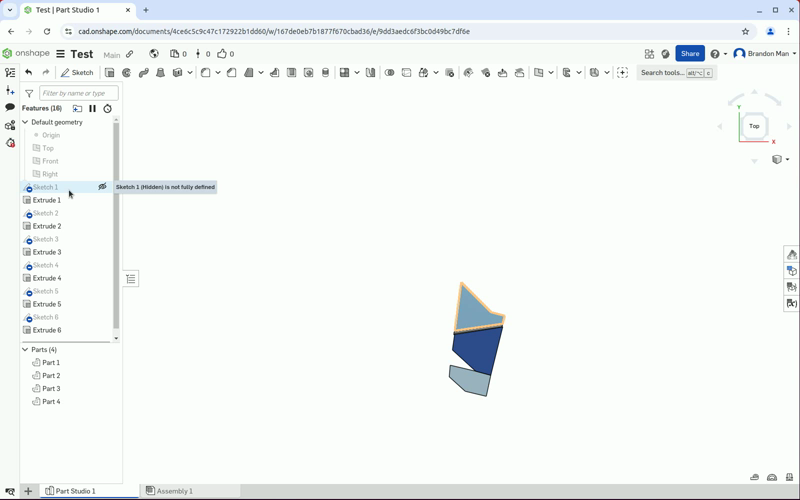
click(69, 189)
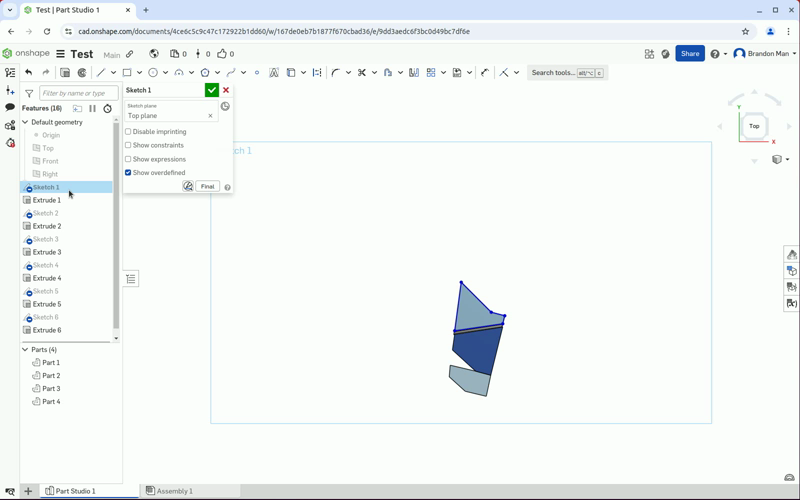
mouse_move(229, 92)
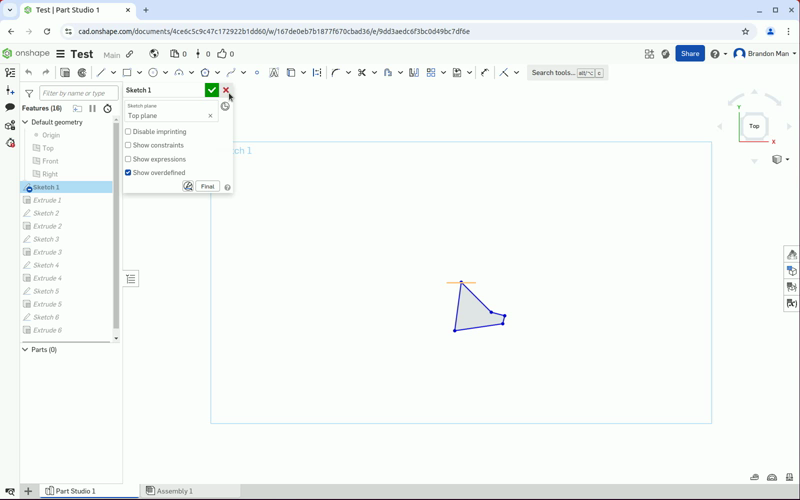
click(229, 92)
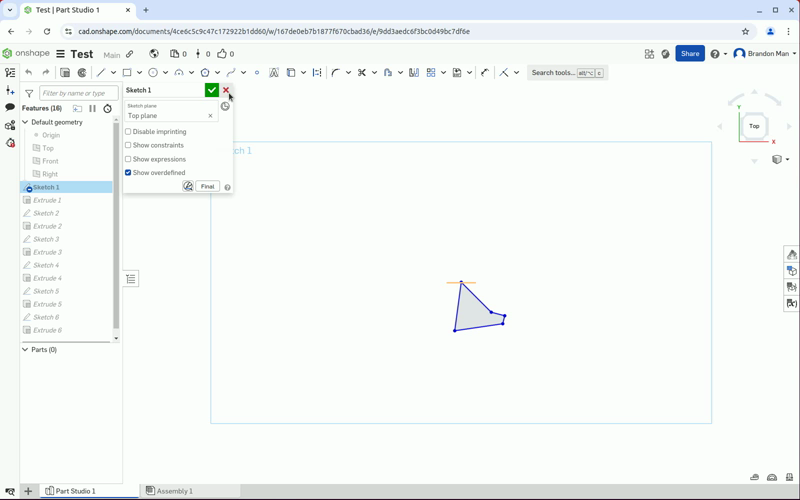
key(shift+s)
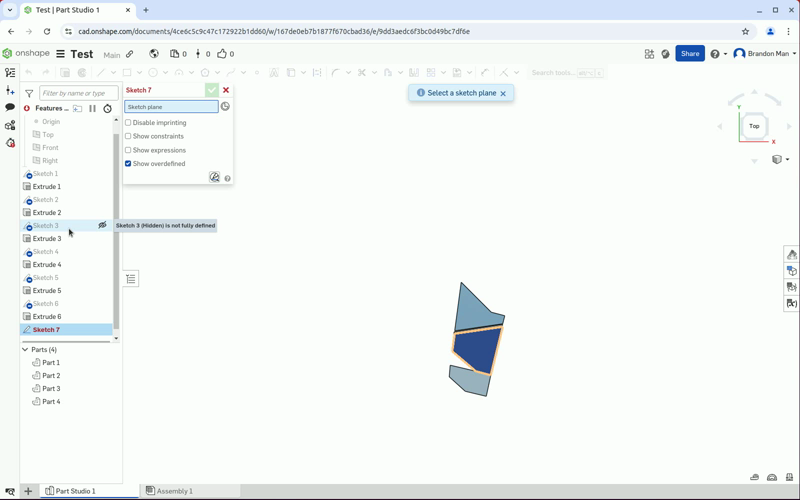
scroll(3)
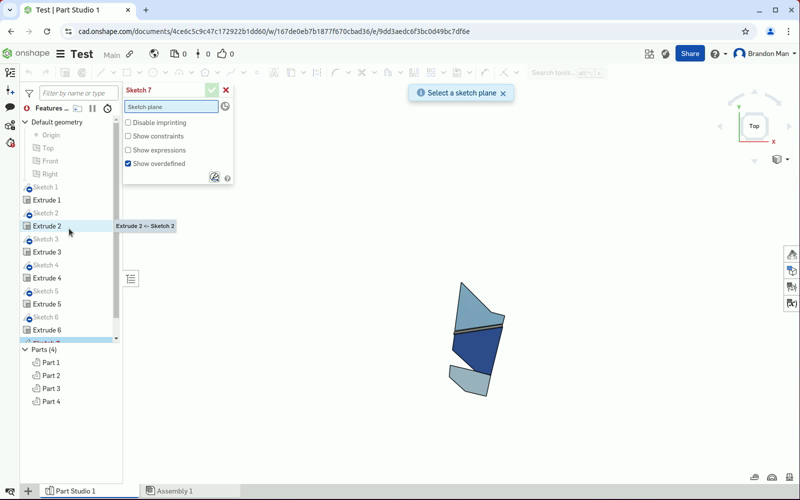
mouse_move(69, 150)
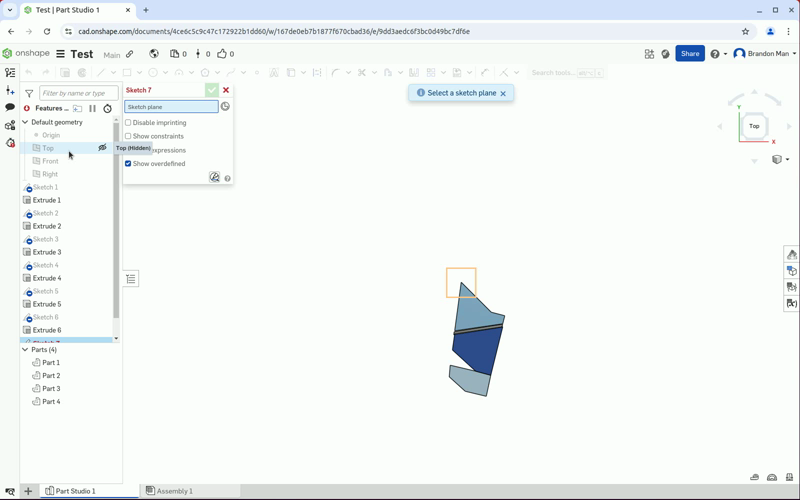
click(69, 150)
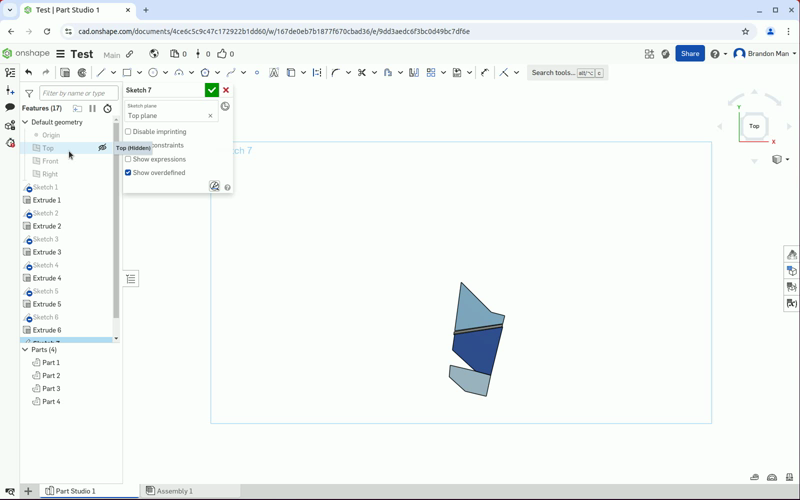
mouse_move(73, 352)
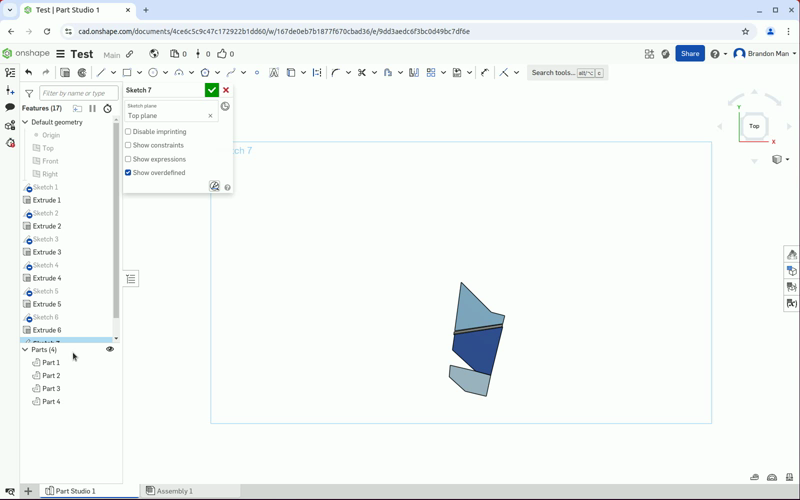
key(y)
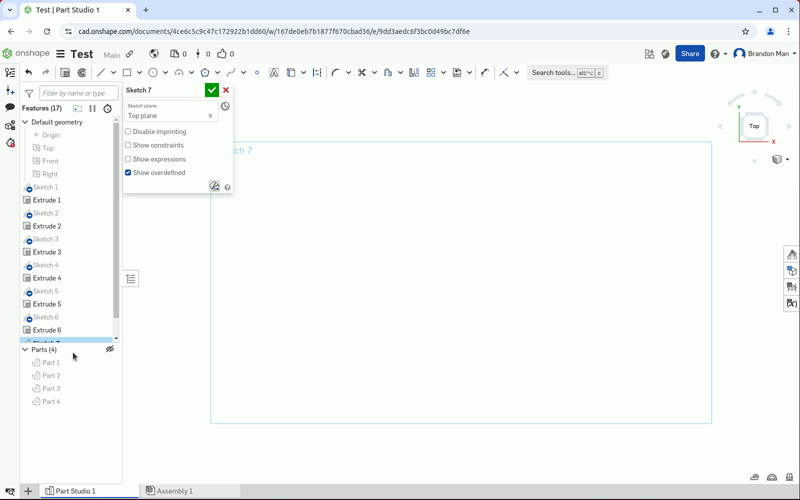
key(l)
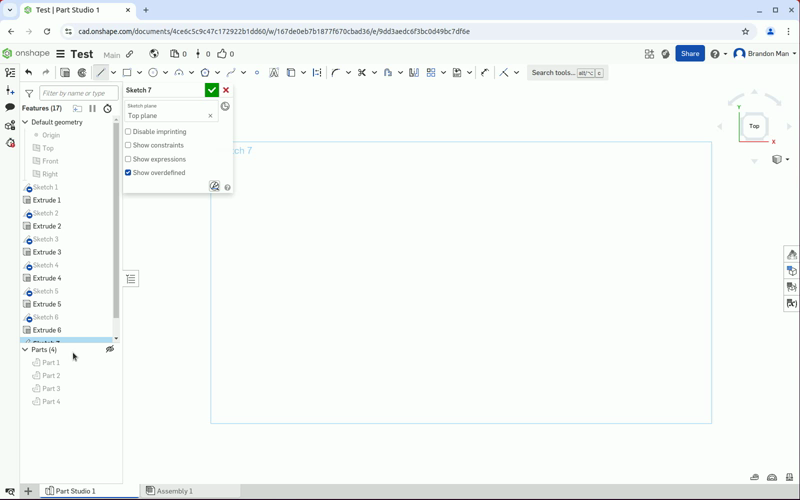
key_down(shift)
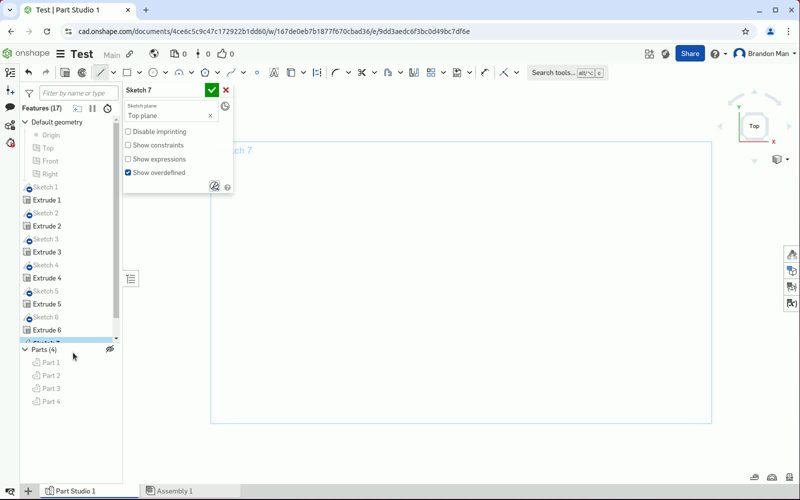
mouse_move(449, 376)
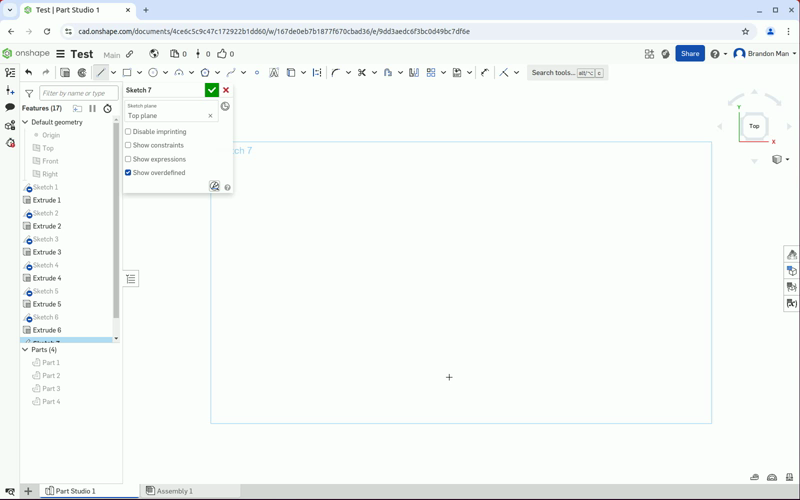
click(449, 376)
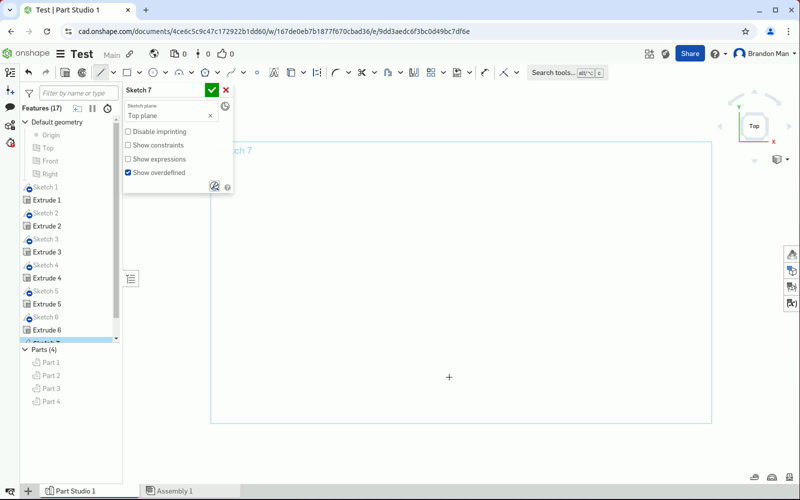
key_up(shift)
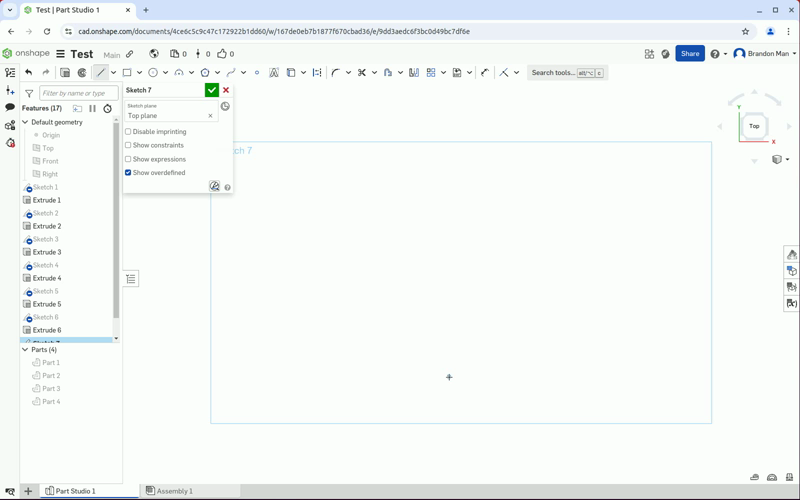
key_down(shift)
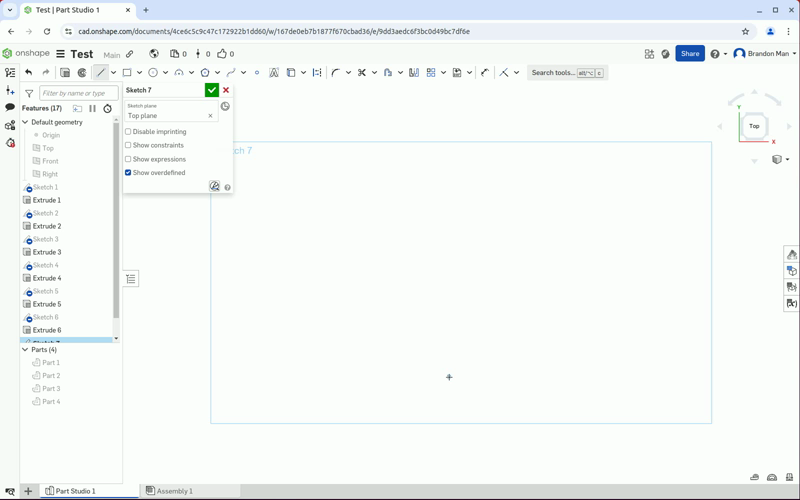
mouse_move(479, 376)
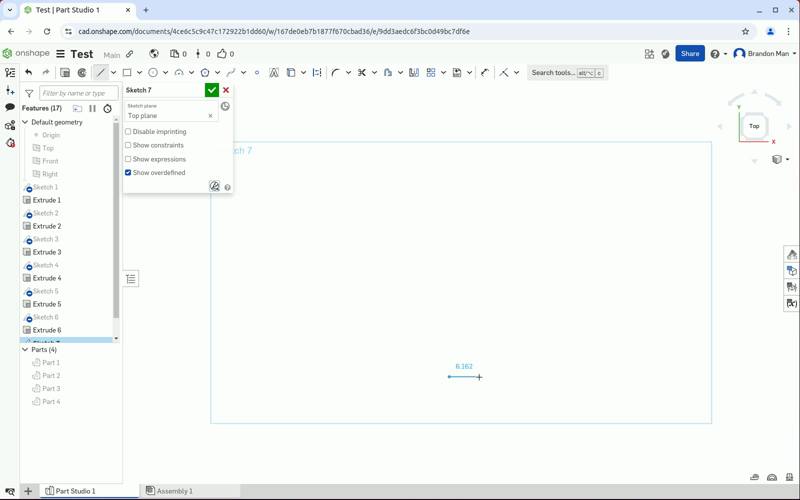
mouse_move(465, 391)
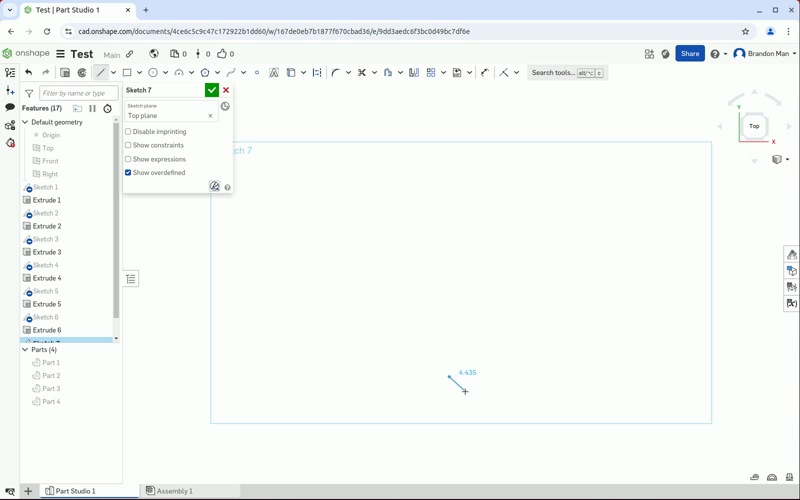
click(465, 391)
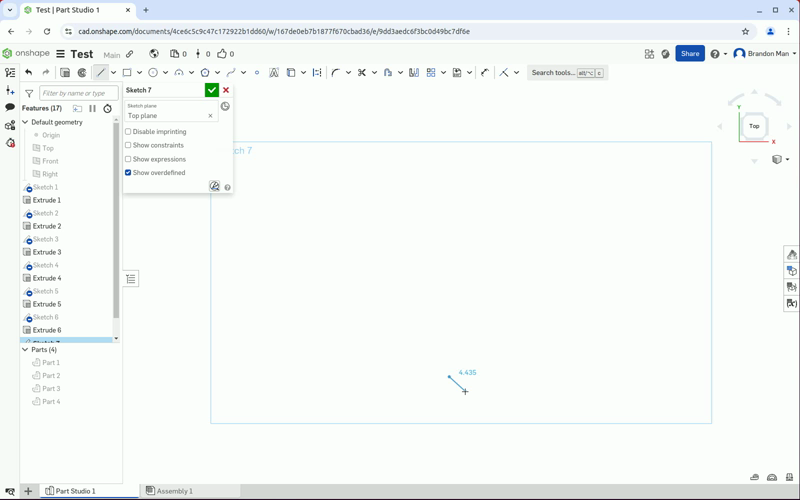
key_up(shift)
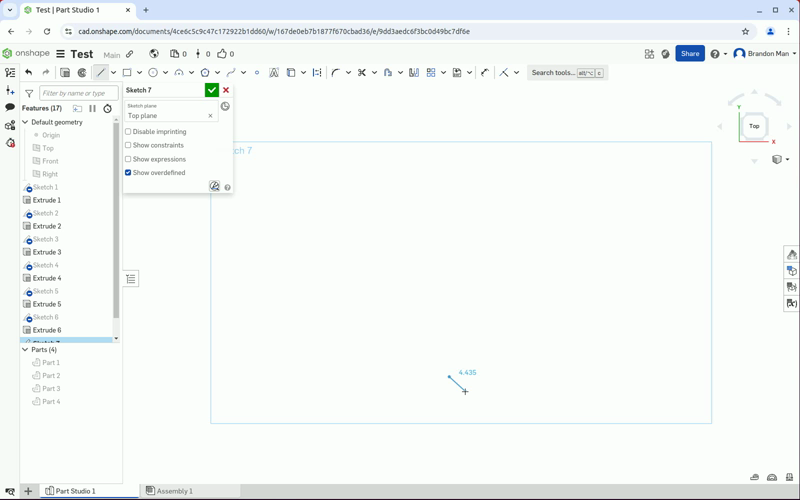
key_down(shift)
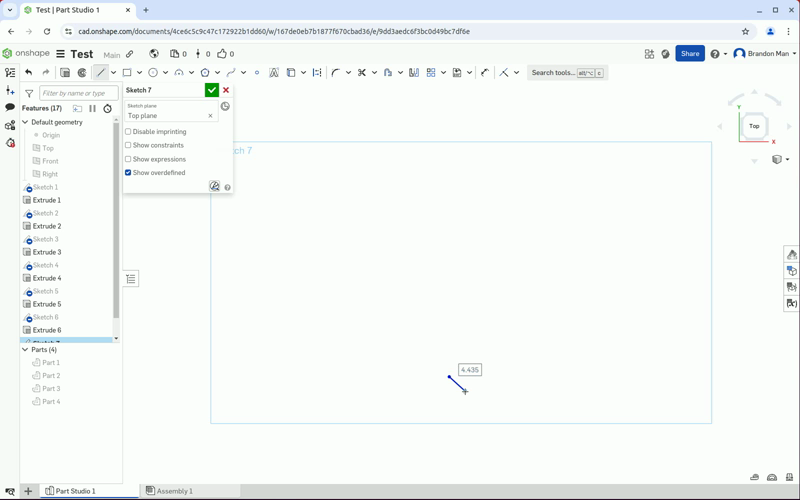
mouse_move(495, 391)
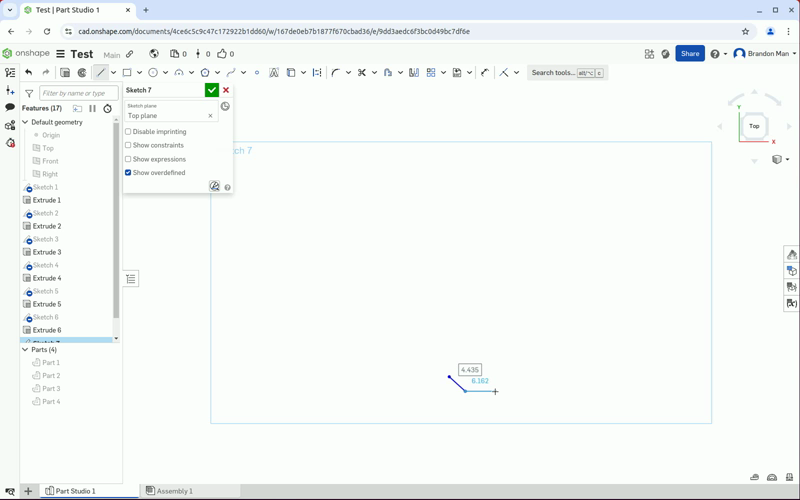
mouse_move(486, 396)
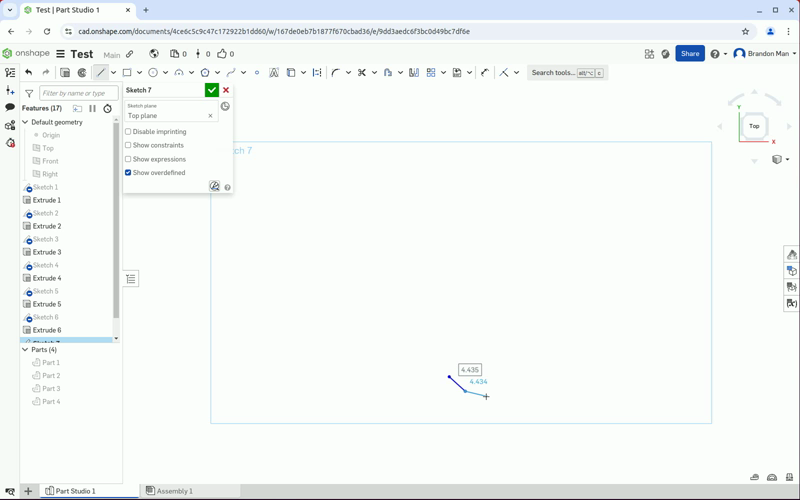
click(486, 396)
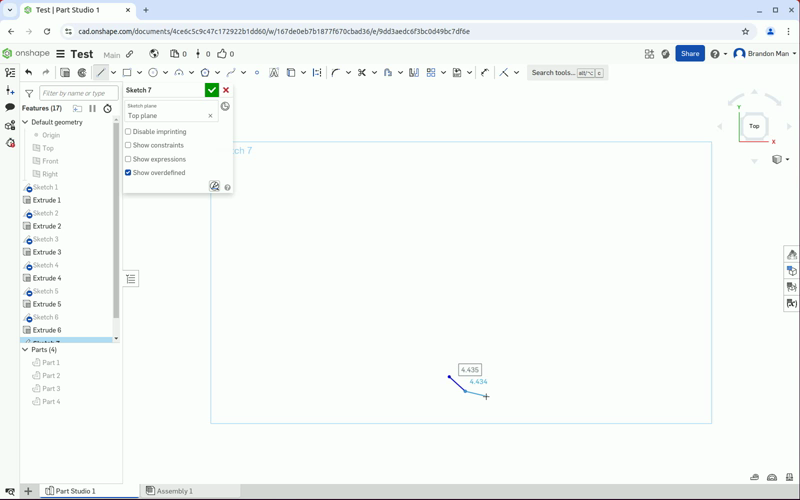
key_up(shift)
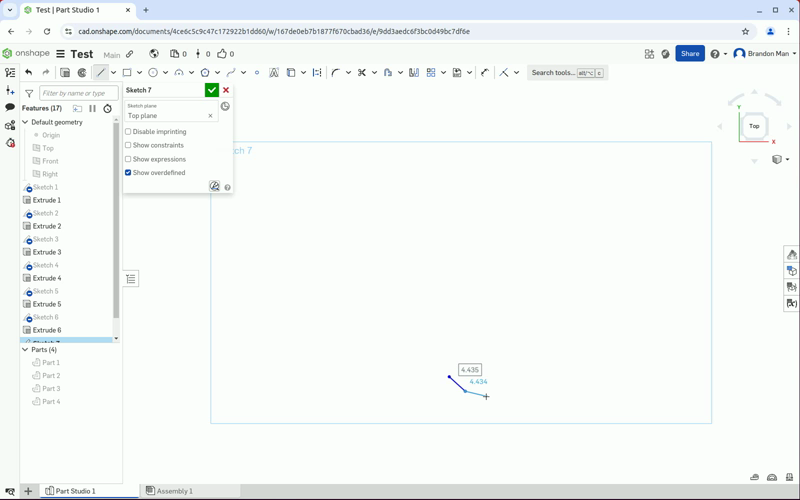
key_down(shift)
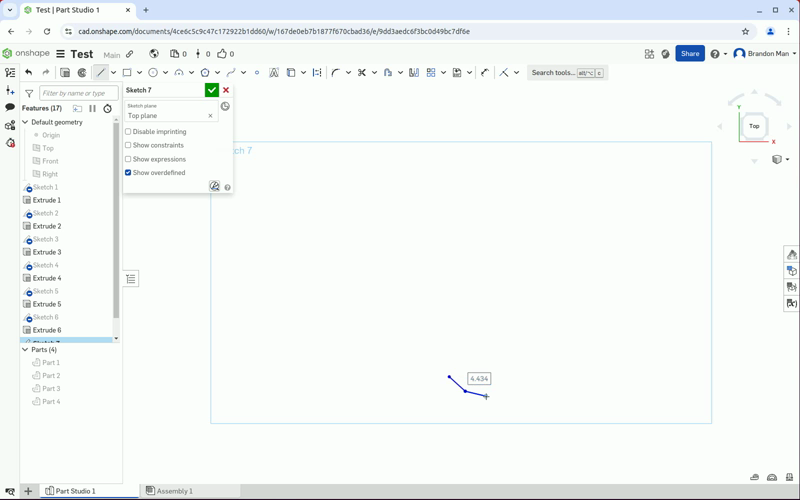
mouse_move(516, 396)
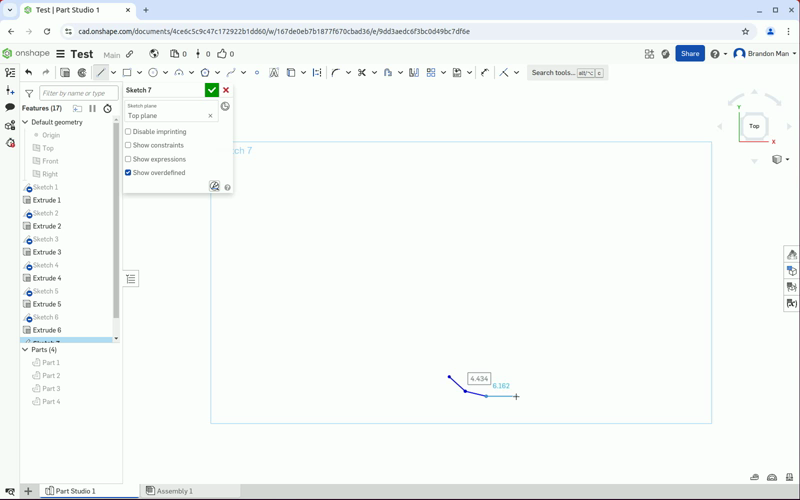
mouse_move(490, 375)
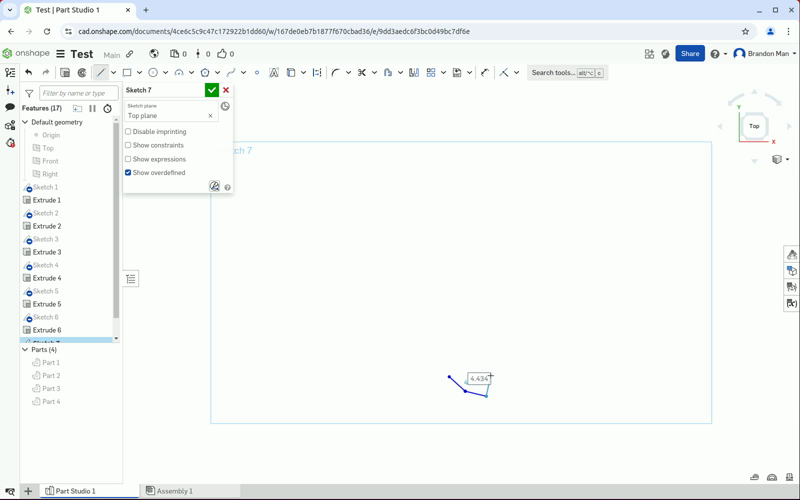
click(490, 375)
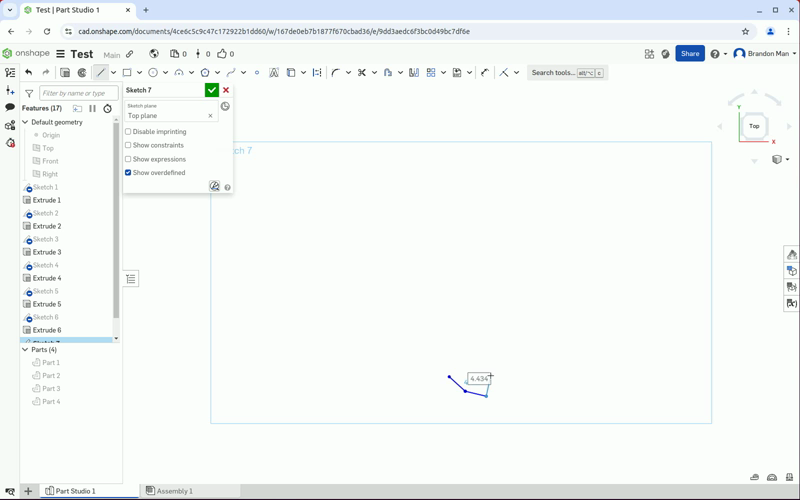
key_up(shift)
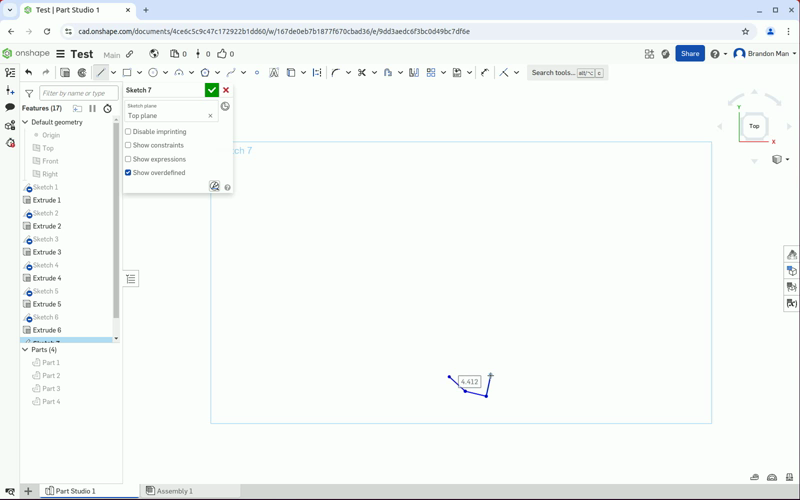
key_down(shift)
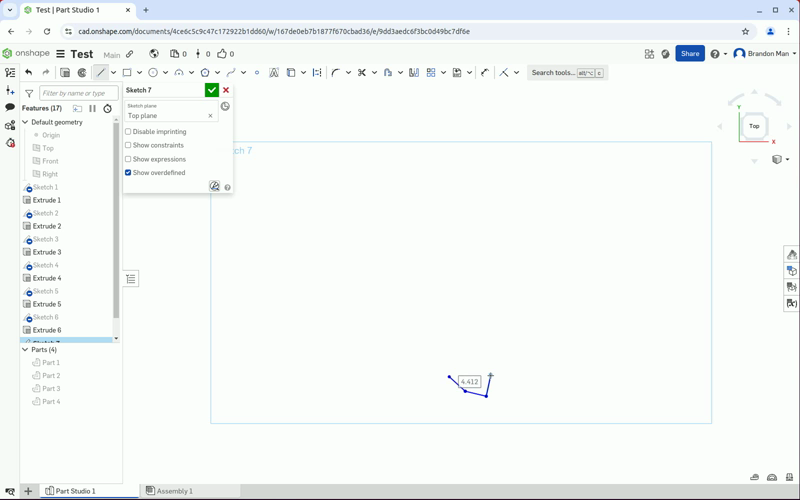
mouse_move(520, 375)
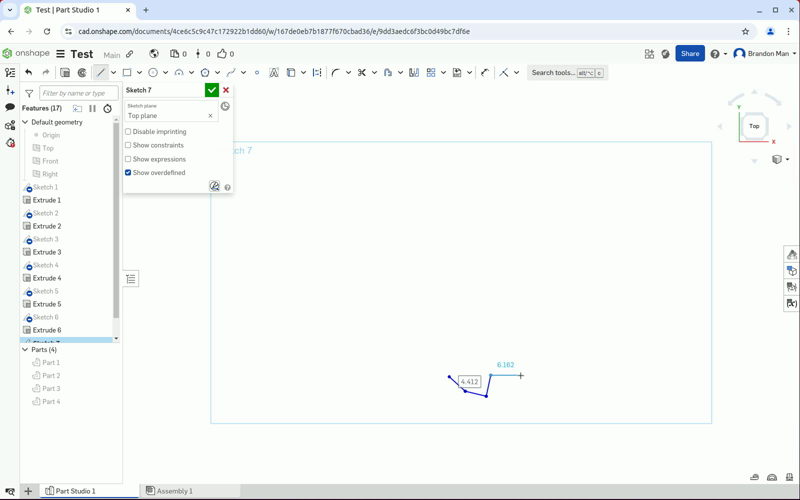
mouse_move(475, 371)
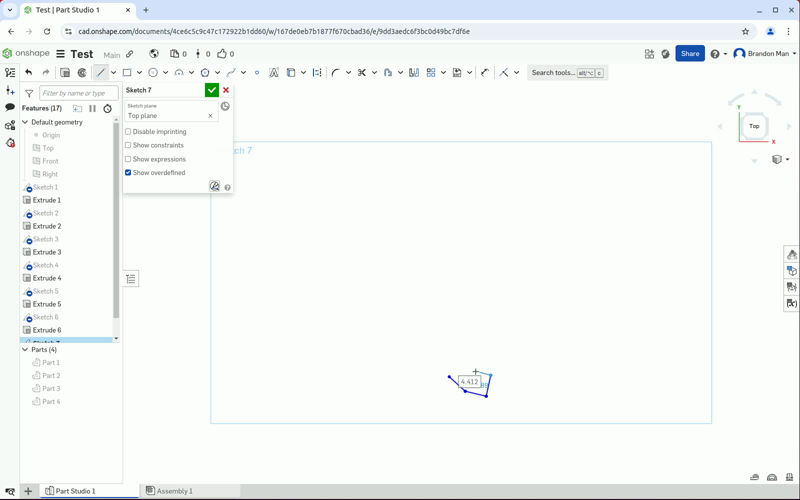
click(475, 371)
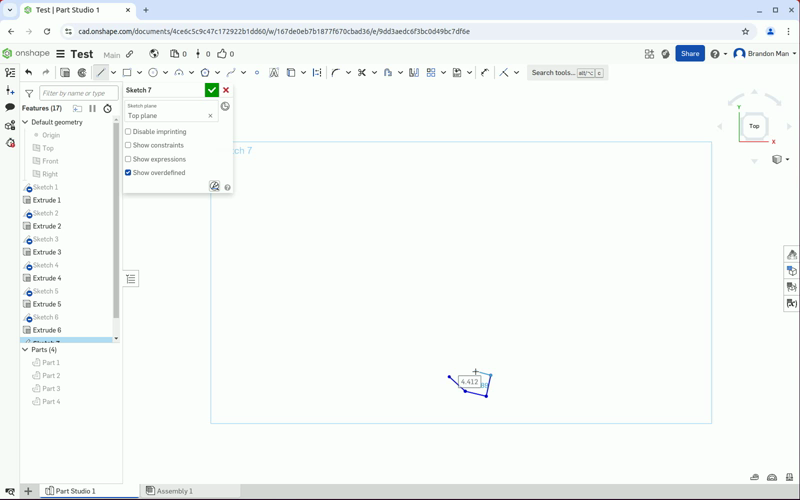
key_up(shift)
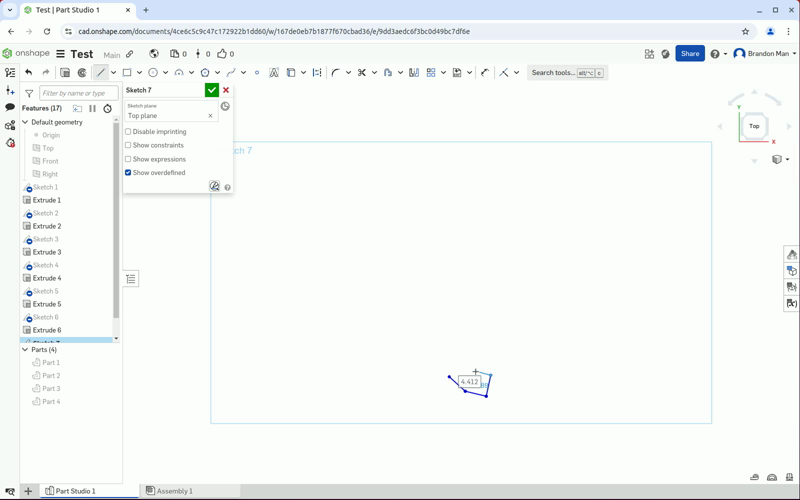
key_down(shift)
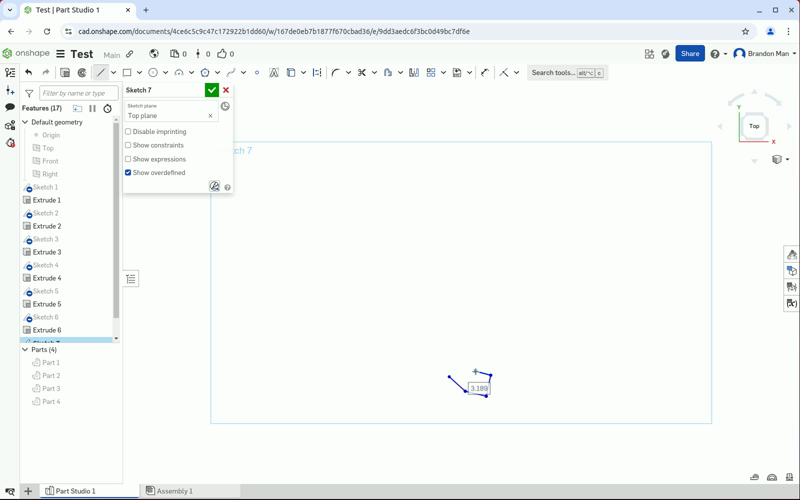
mouse_move(505, 371)
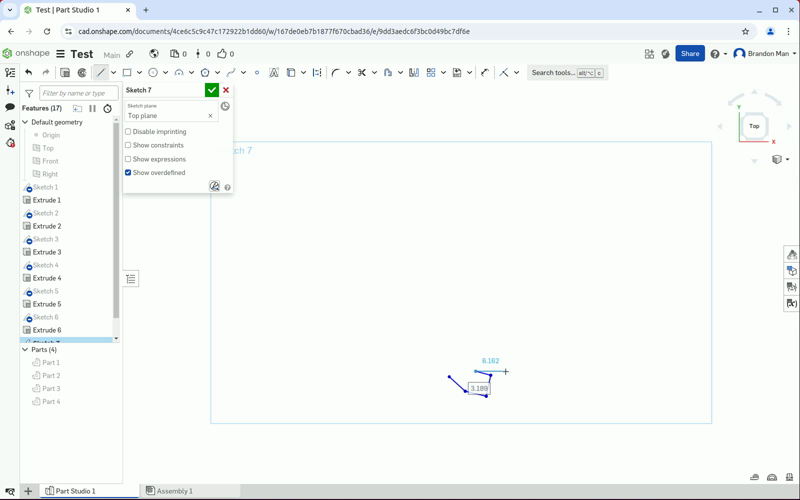
mouse_move(450, 365)
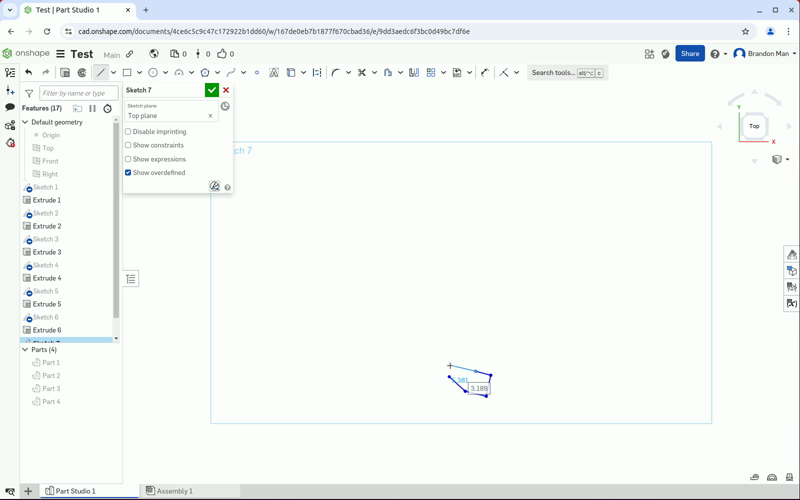
click(450, 365)
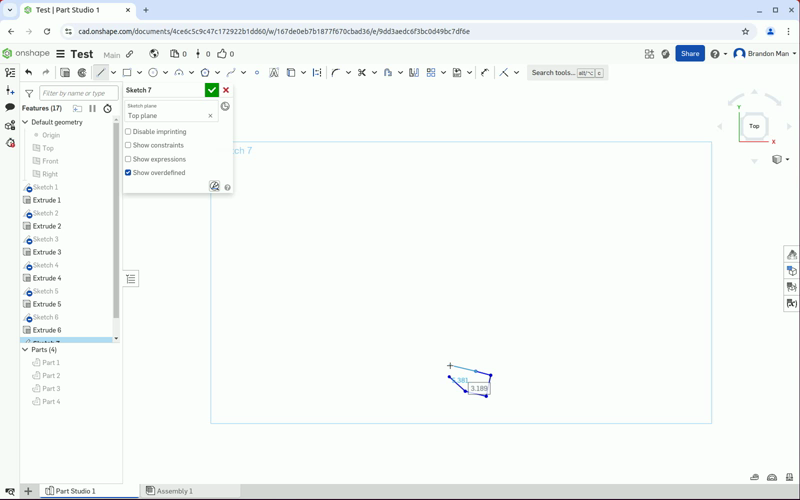
key_up(shift)
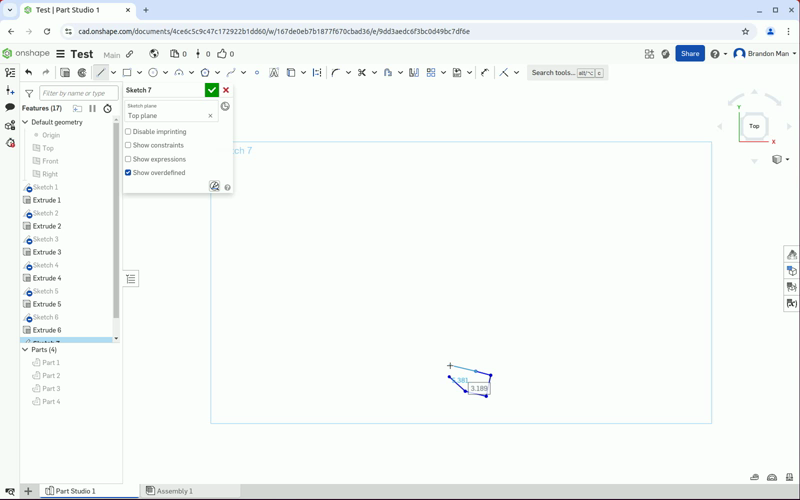
mouse_move(480, 365)
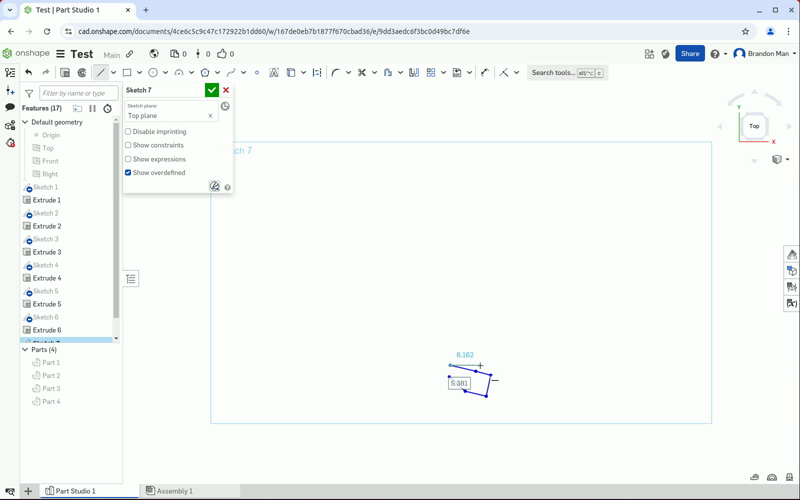
key_down(shift)
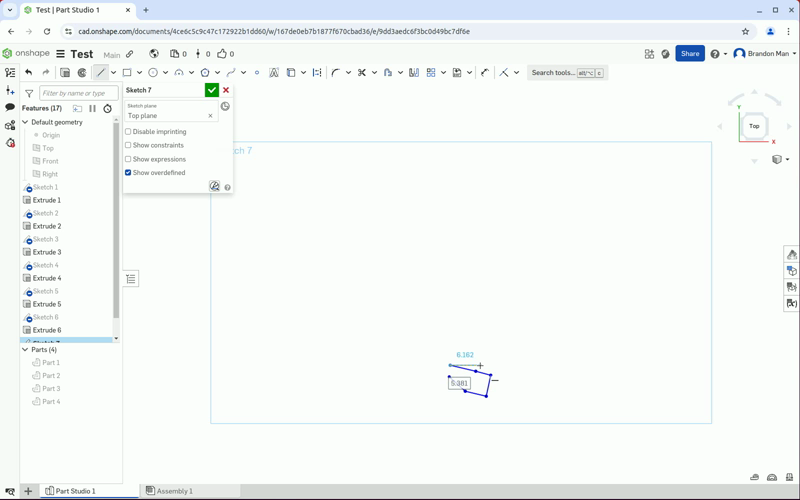
mouse_move(449, 376)
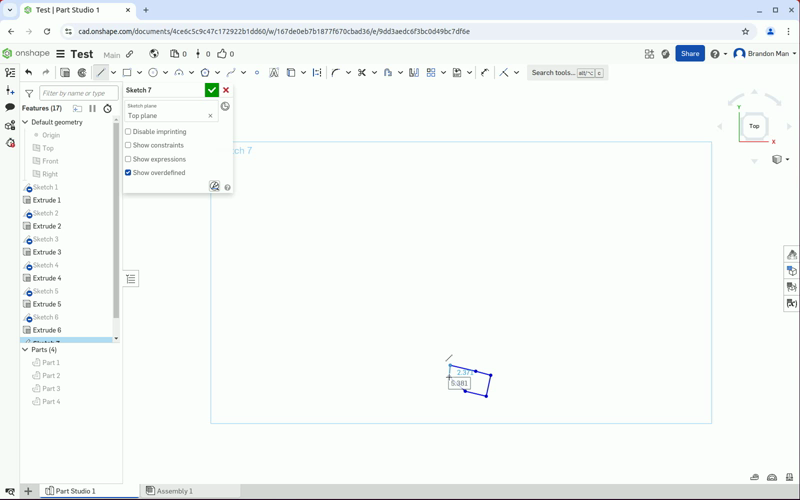
key_up(shift)
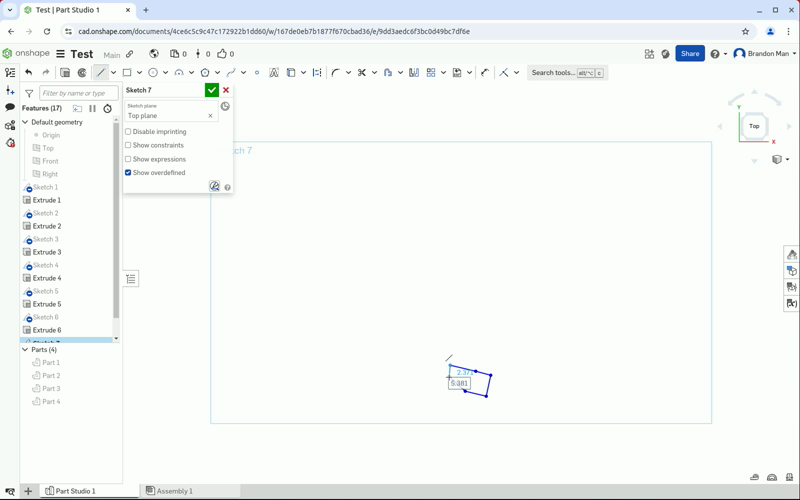
click(449, 376)
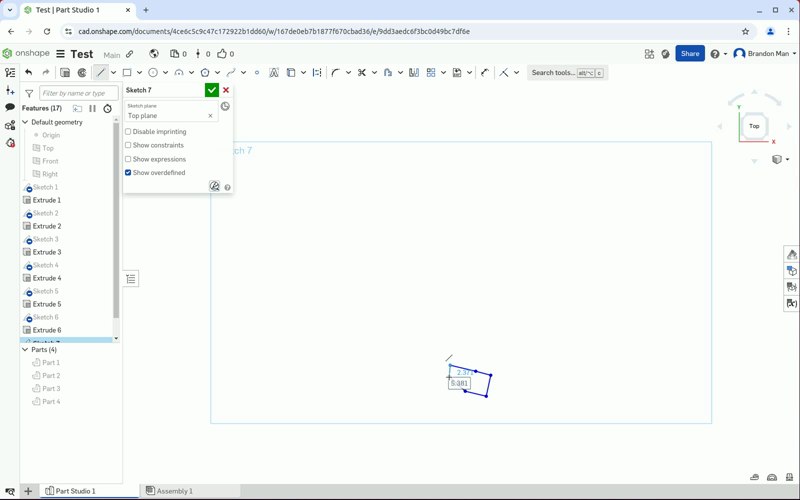
key(esc)
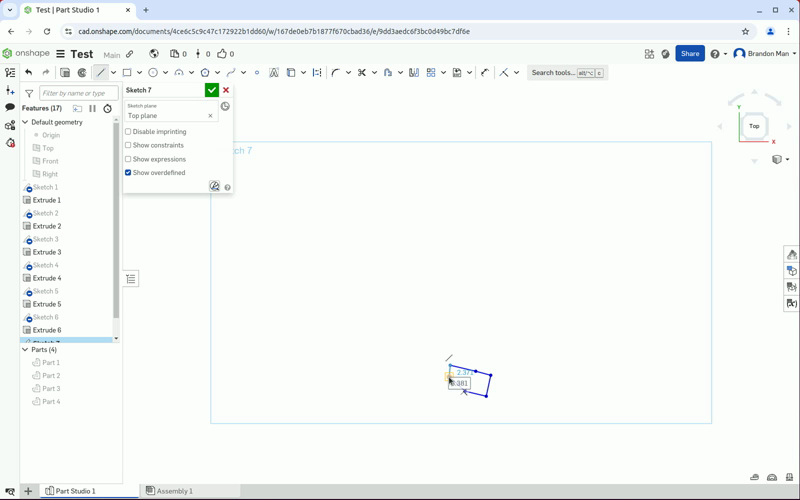
mouse_move(482, 393)
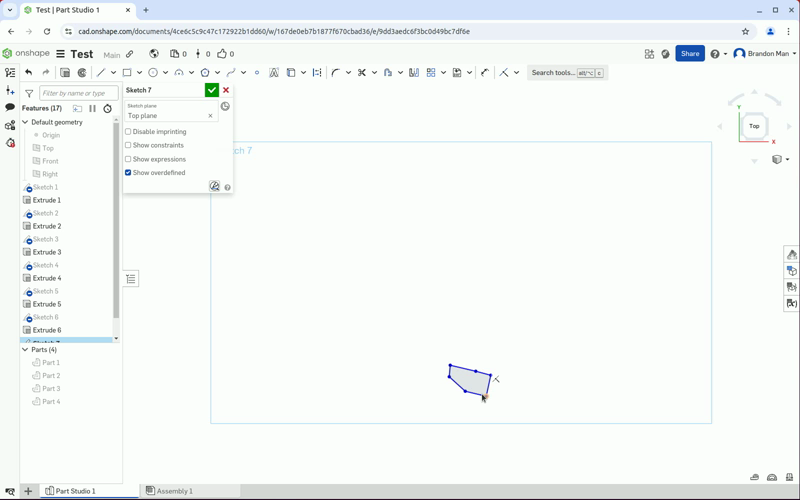
scroll(6)
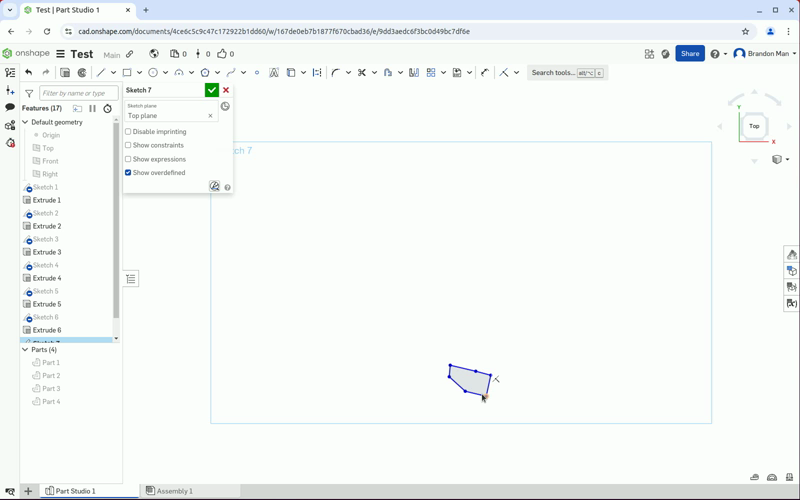
scroll(6)
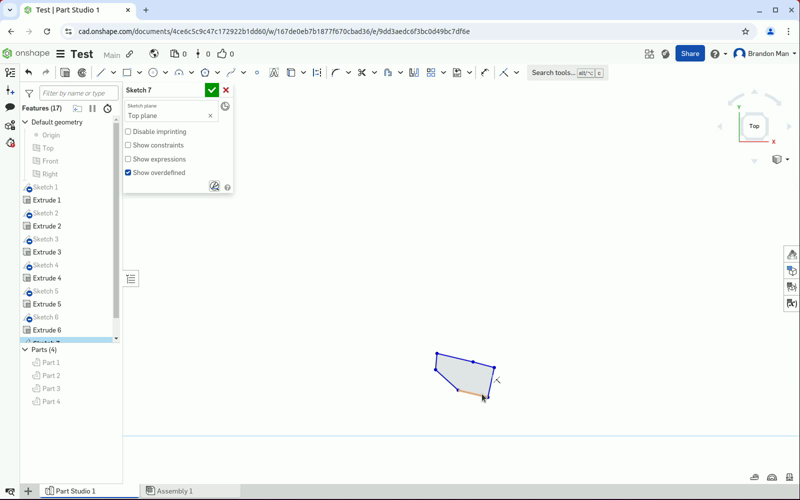
scroll(6)
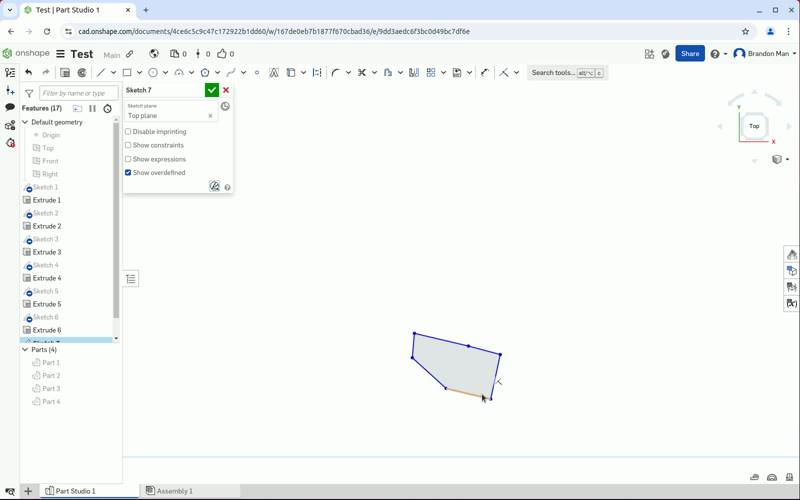
scroll(6)
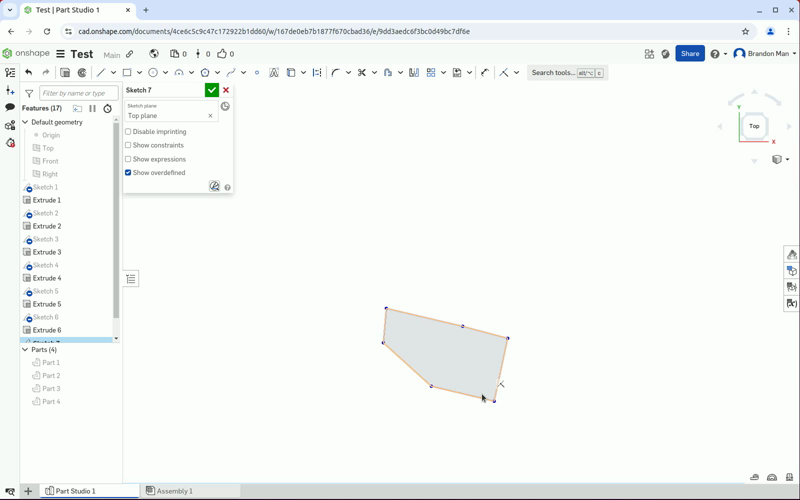
scroll(6)
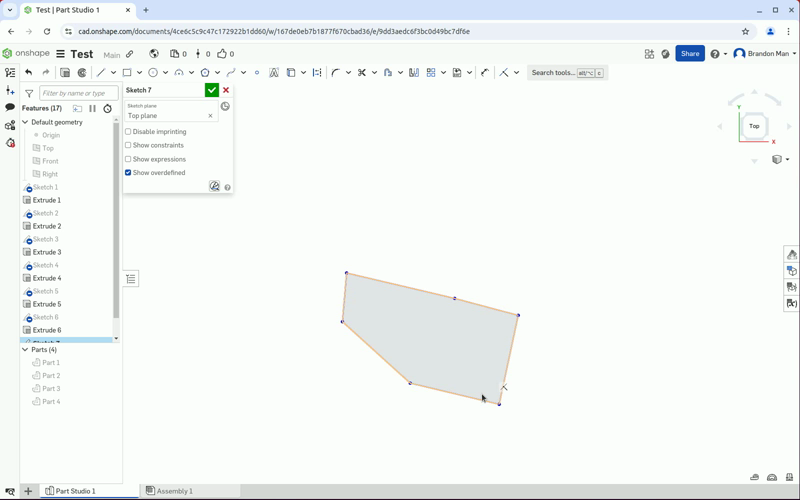
scroll(6)
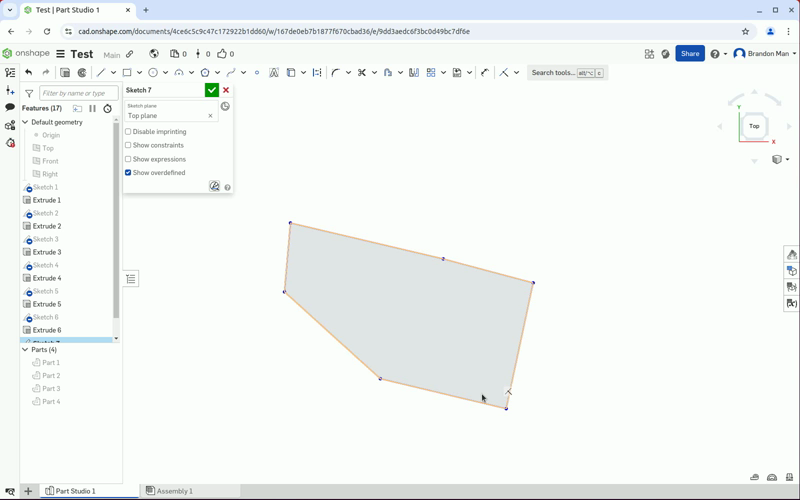
scroll(6)
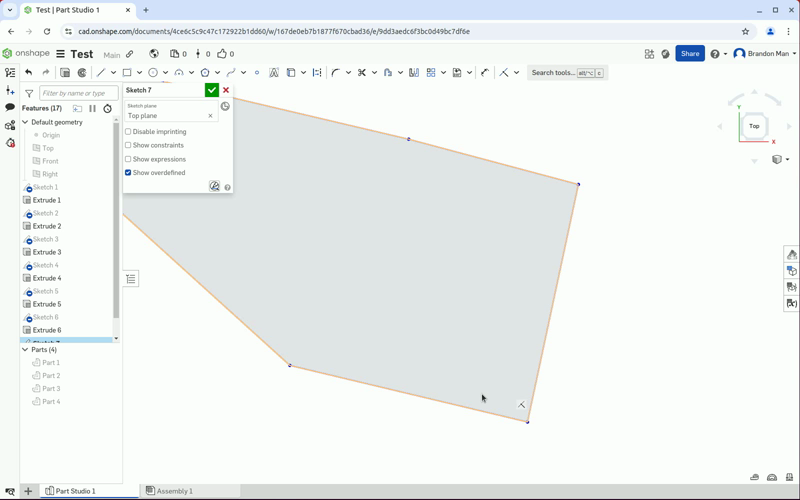
click(482, 393)
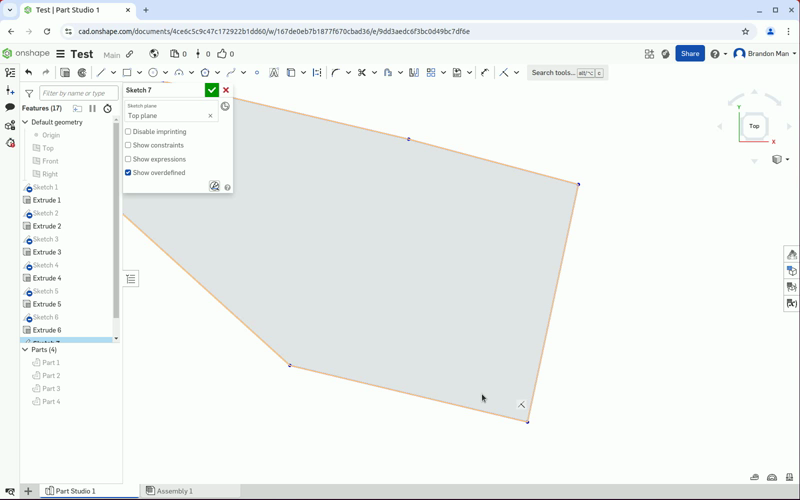
scroll(-6)
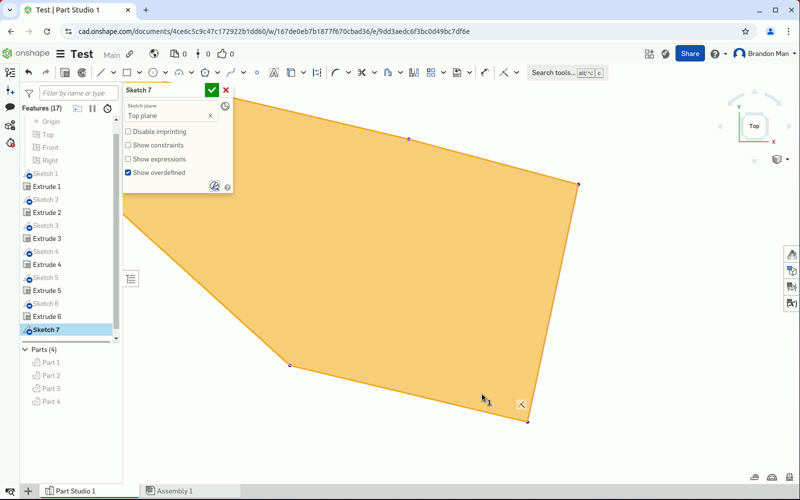
scroll(-6)
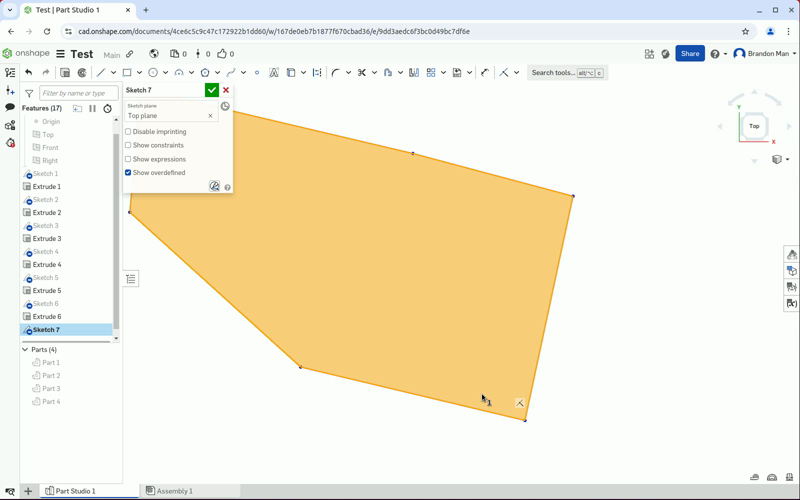
scroll(-6)
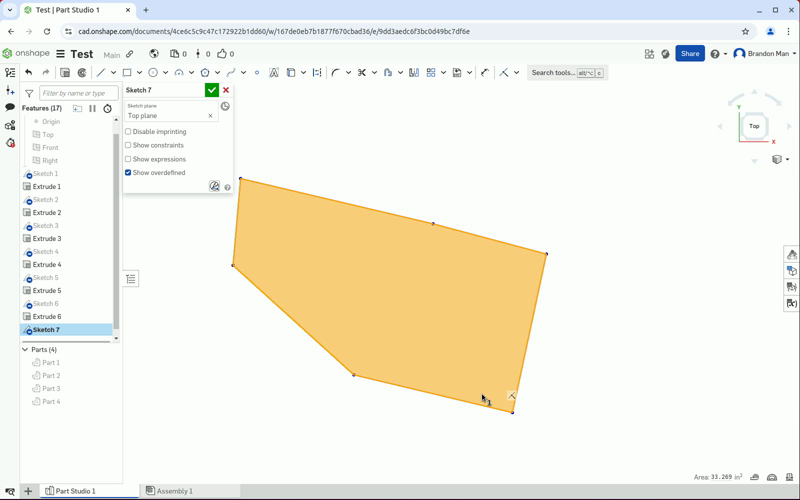
scroll(-6)
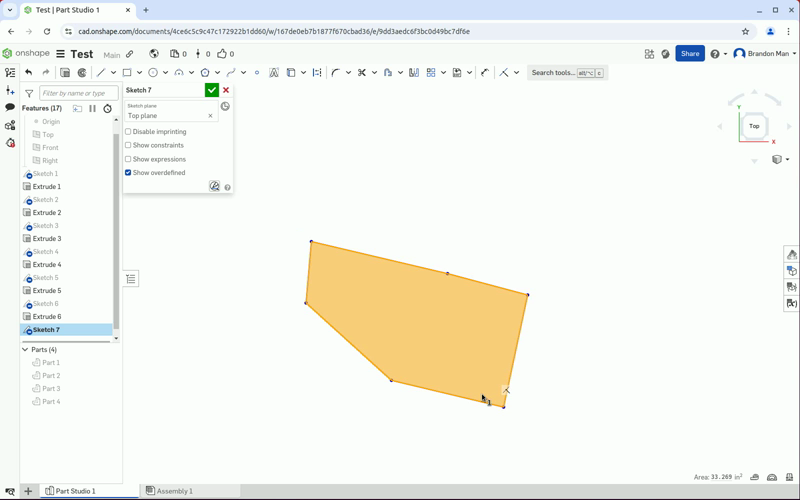
scroll(-6)
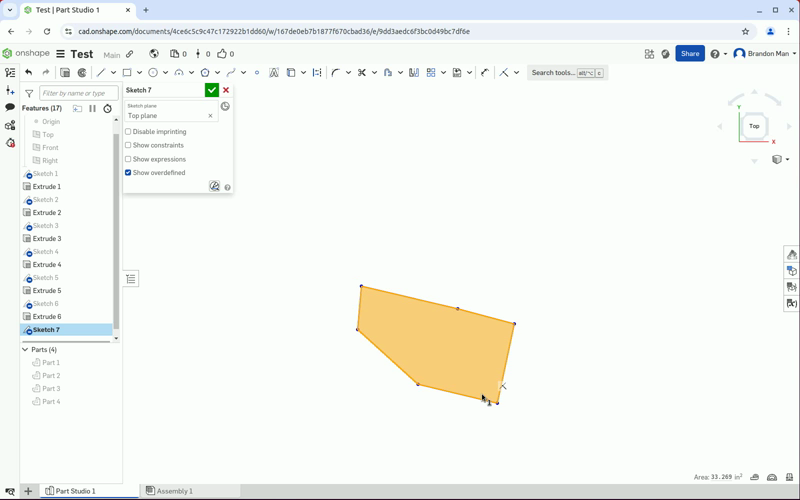
scroll(-6)
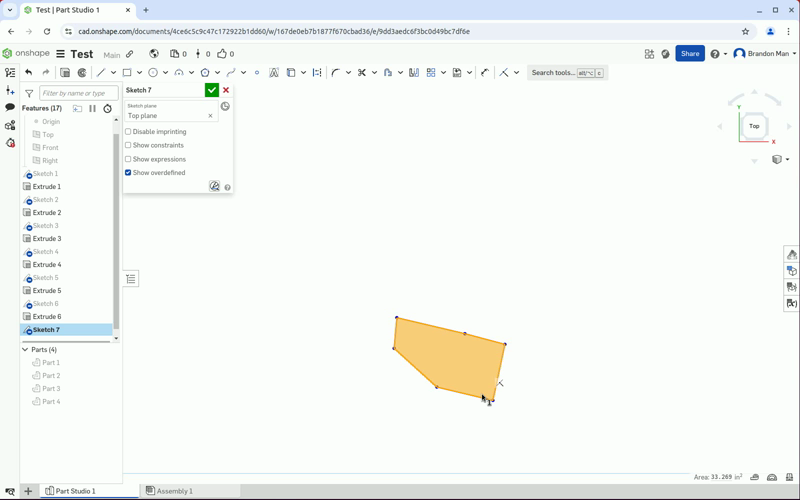
scroll(-6)
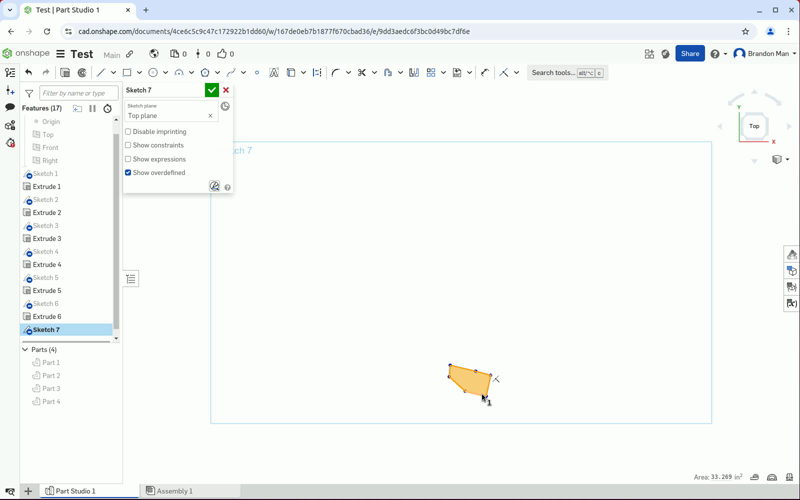
mouse_move(73, 352)
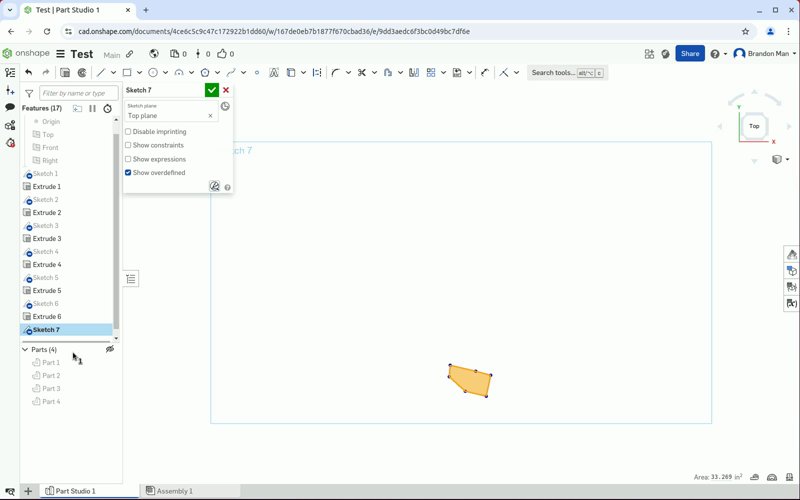
key(shift+y)
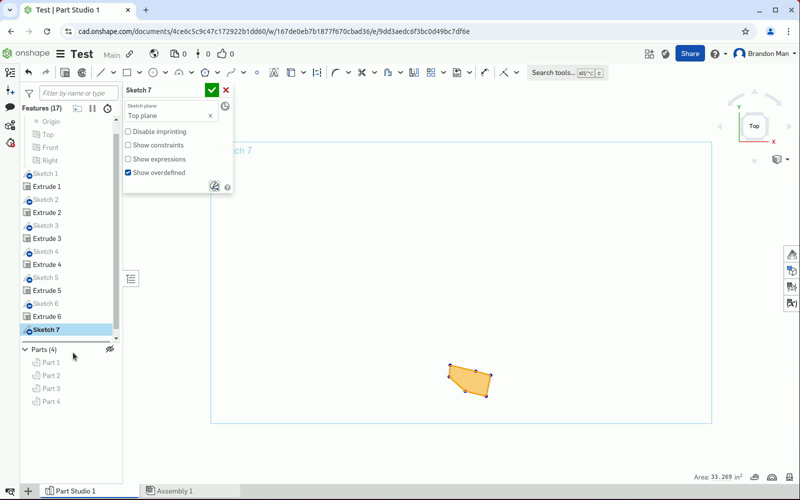
key(shift+e)
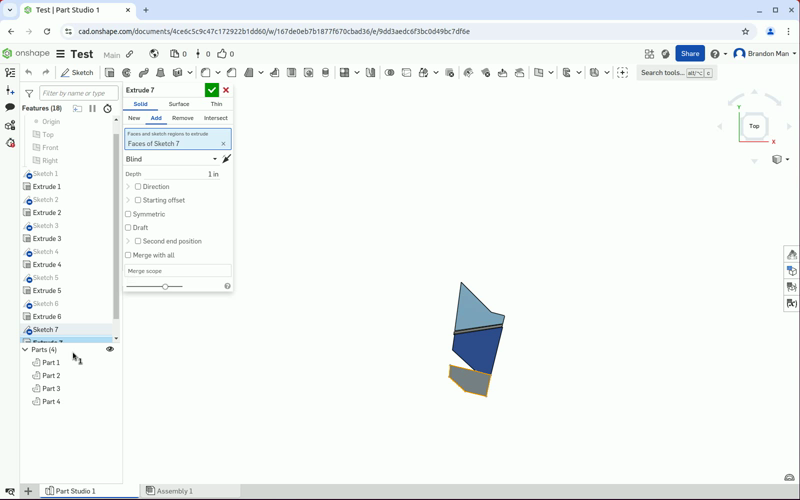
mouse_move(143, 106)
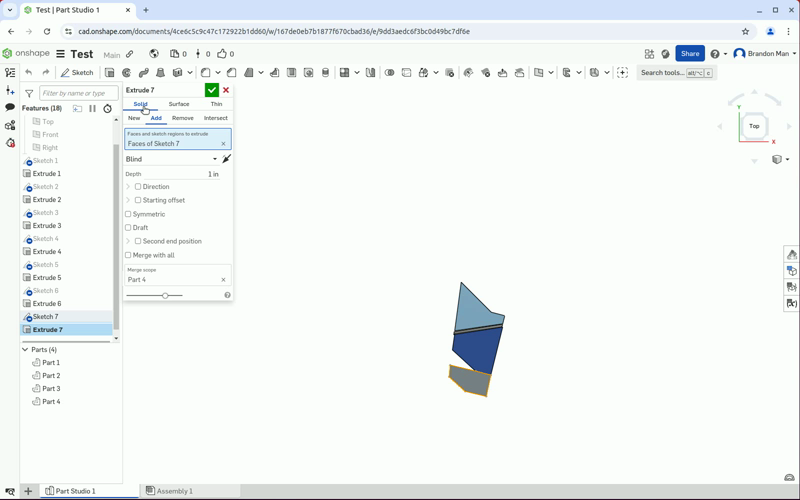
click(143, 106)
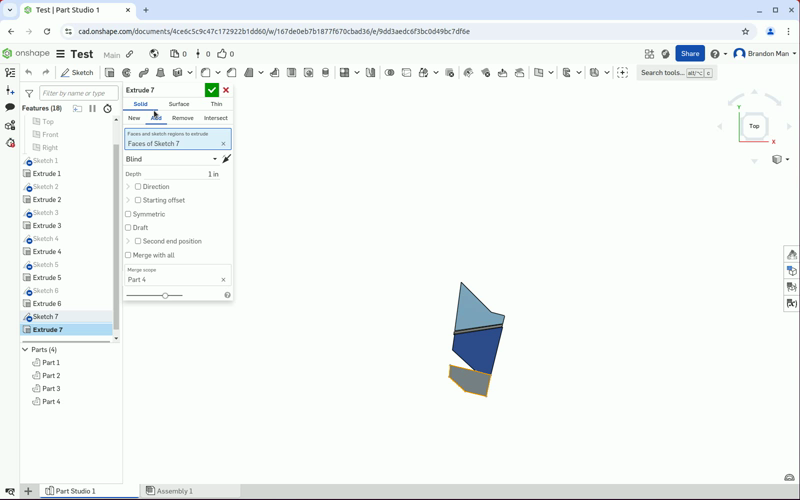
mouse_move(186, 120)
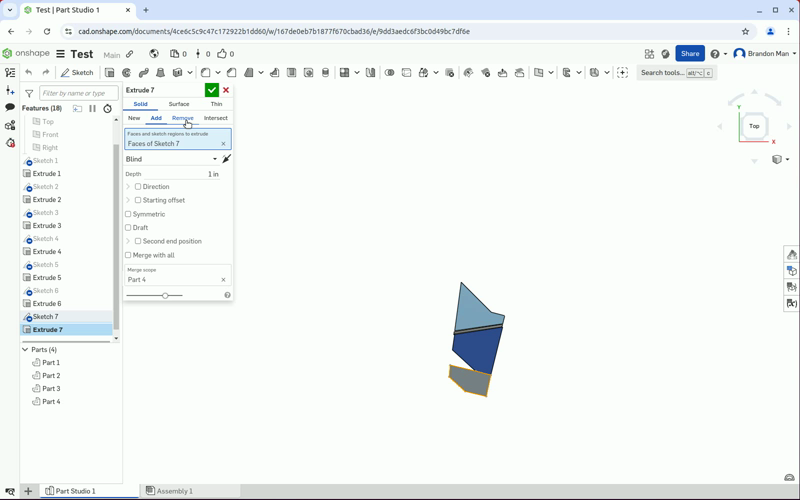
click(186, 120)
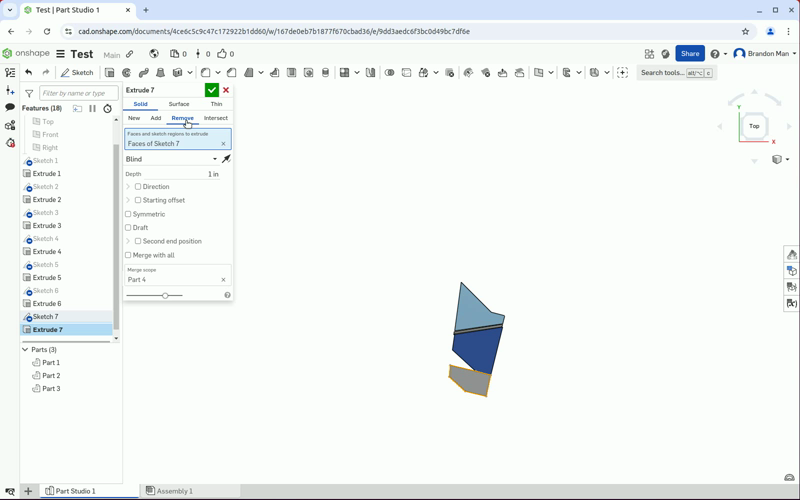
key(tab, 4)
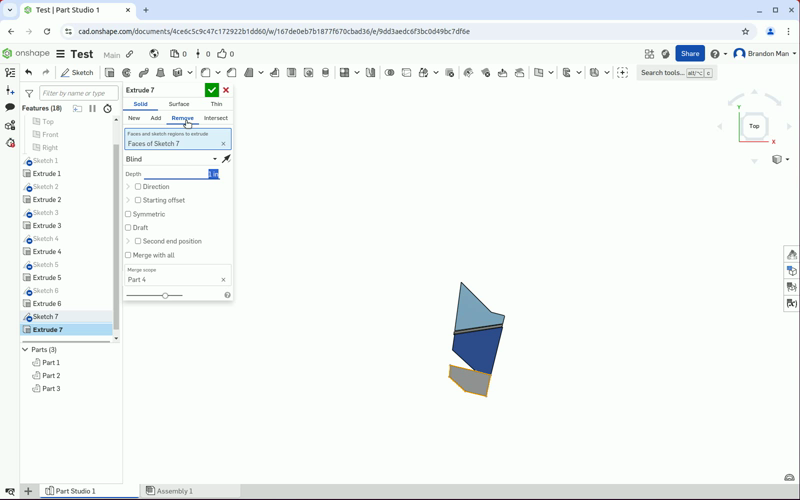
text(0.241)
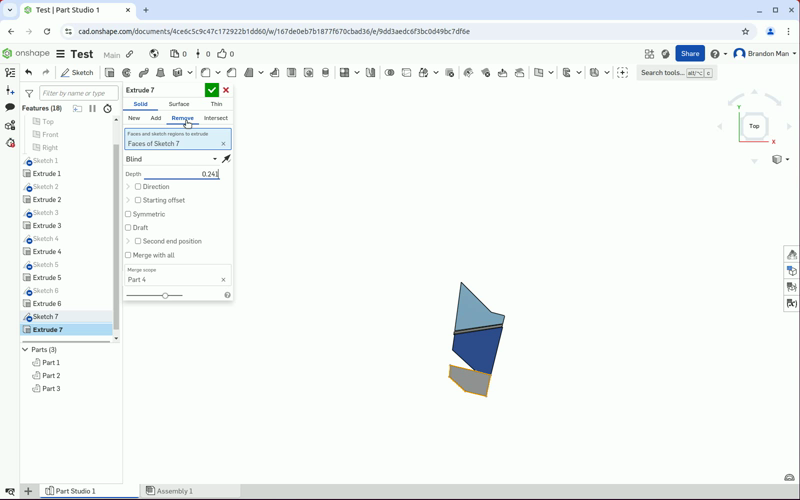
key(tab, 6)
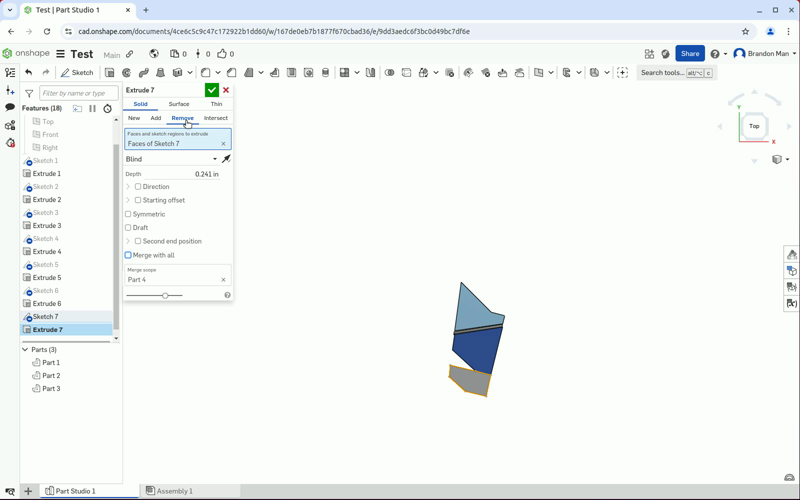
key(space)
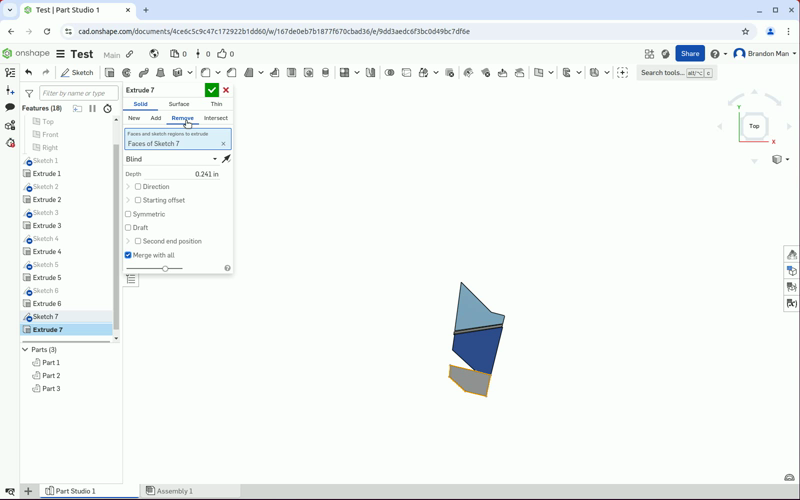
key(enter)
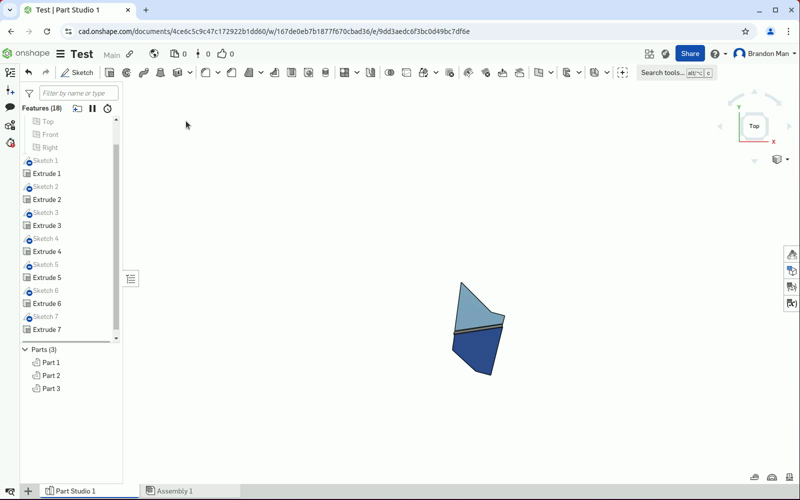
key(shift+h)
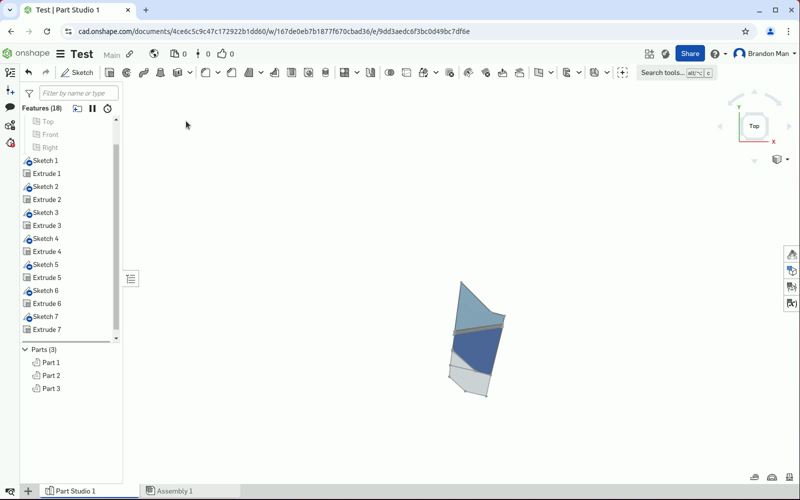
key(shift+h)
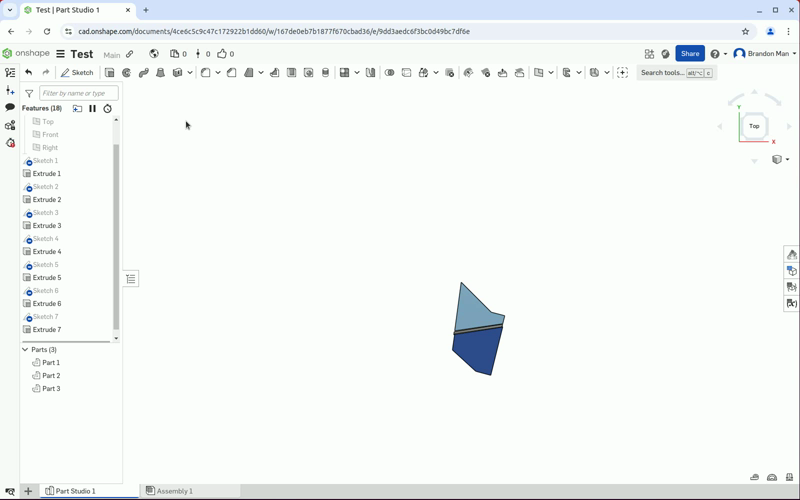
mouse_move(69, 163)
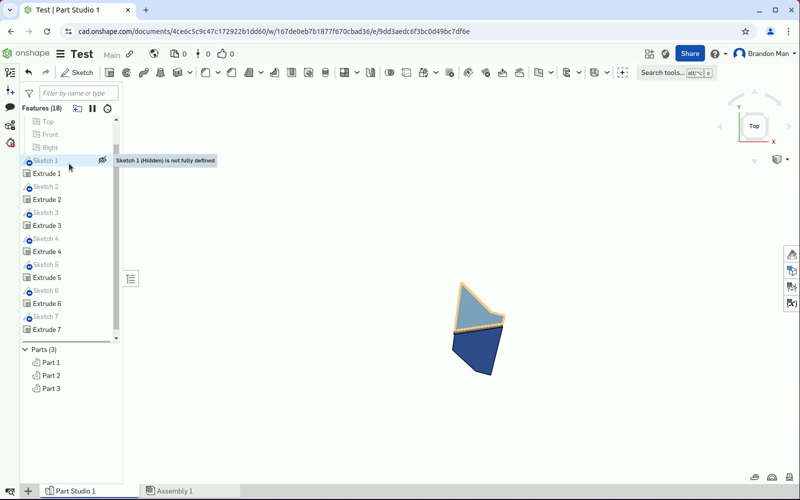
click(69, 163)
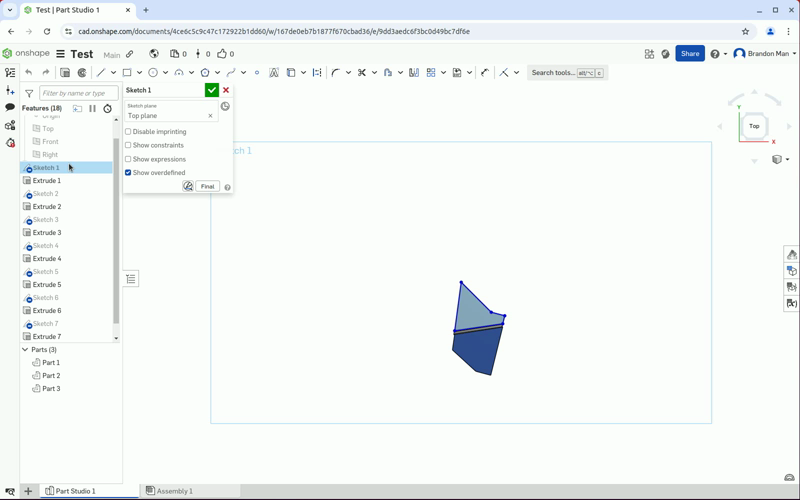
mouse_move(229, 92)
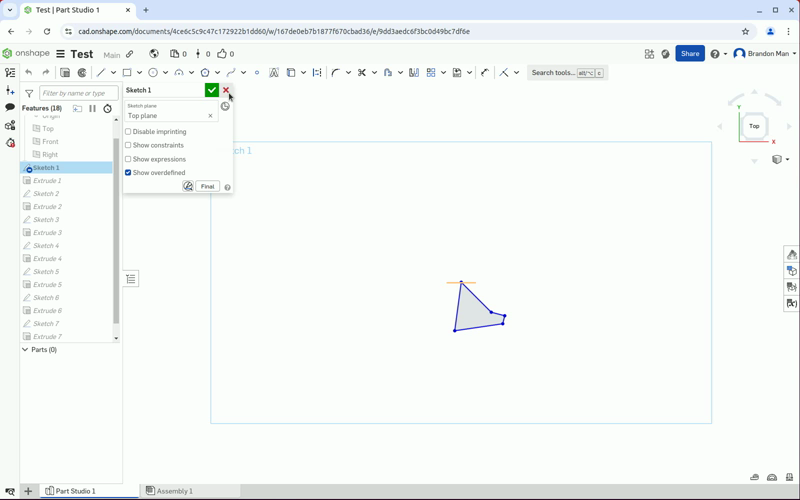
click(229, 92)
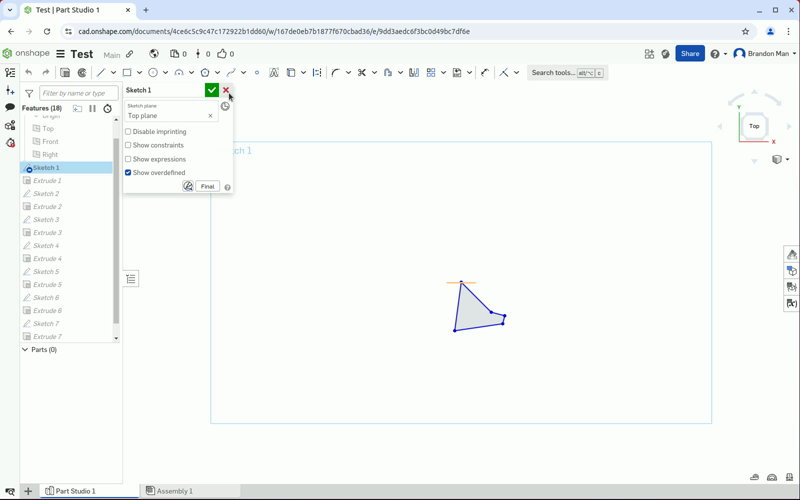
key(shift+s)
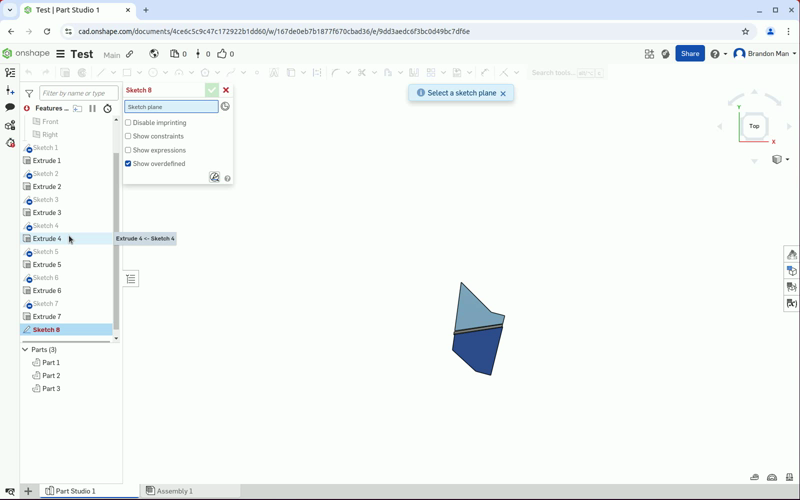
scroll(3)
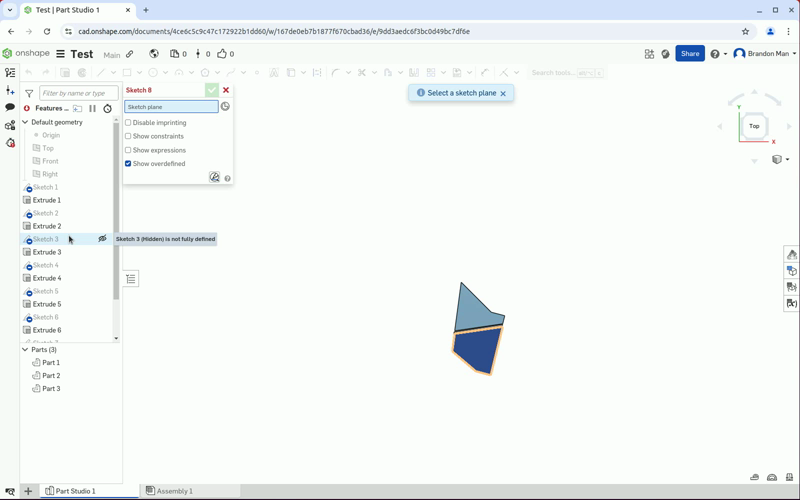
mouse_move(69, 150)
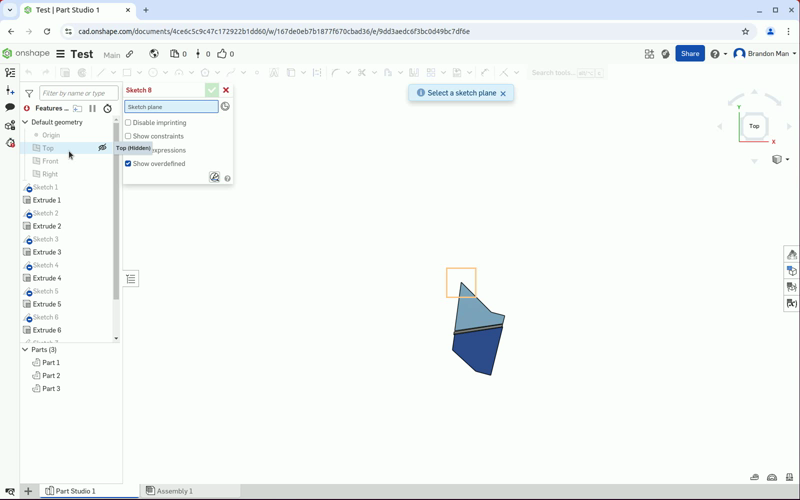
click(69, 150)
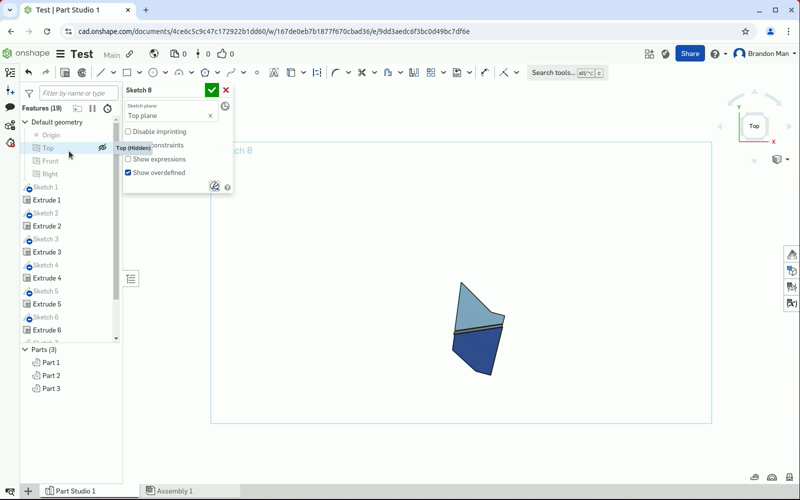
mouse_move(73, 352)
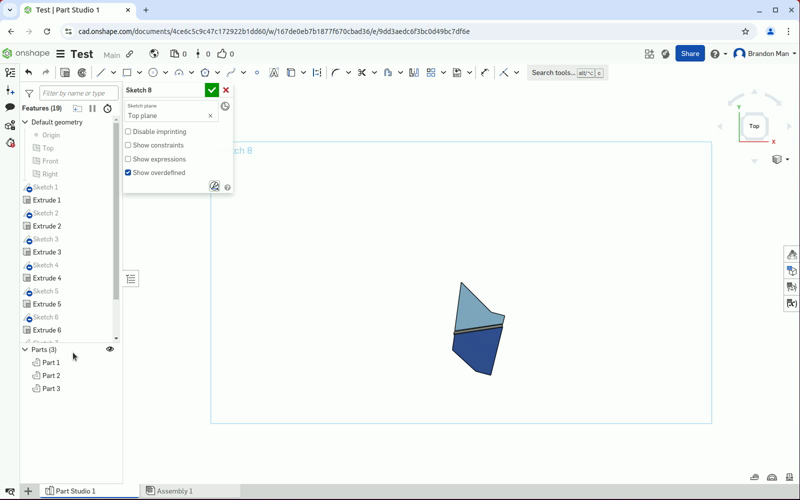
key(y)
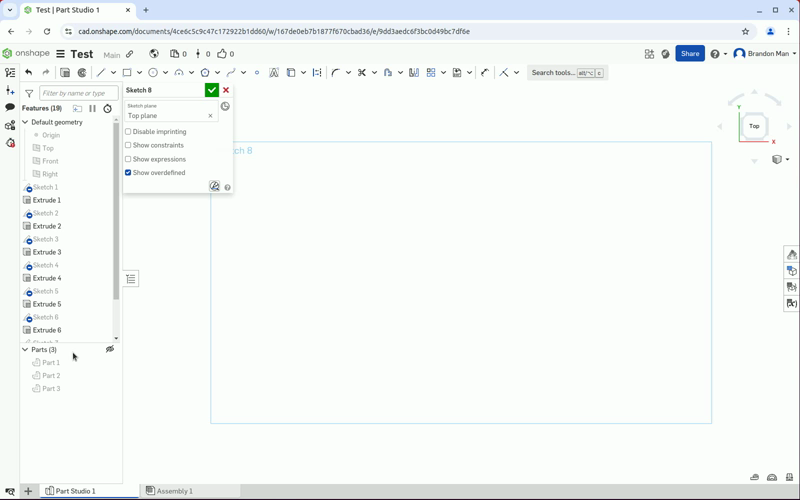
key(l)
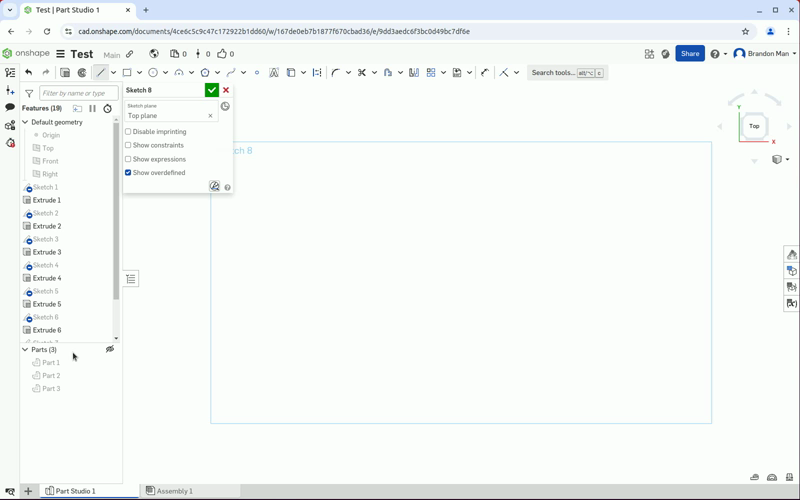
key_down(shift)
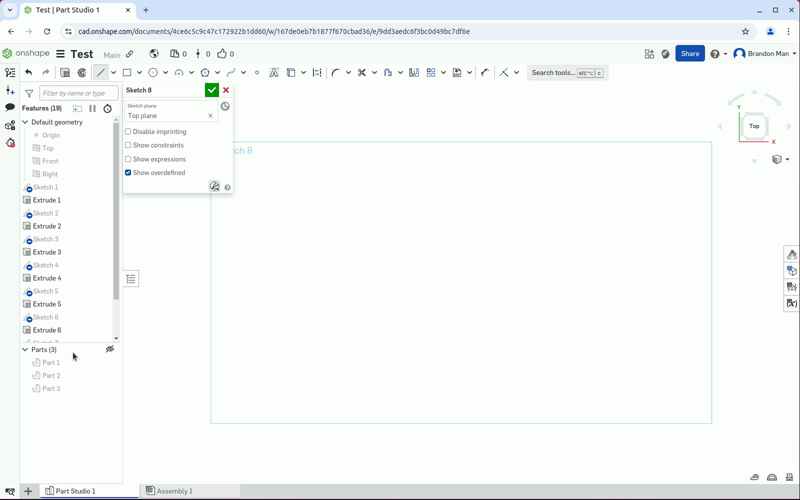
mouse_move(453, 334)
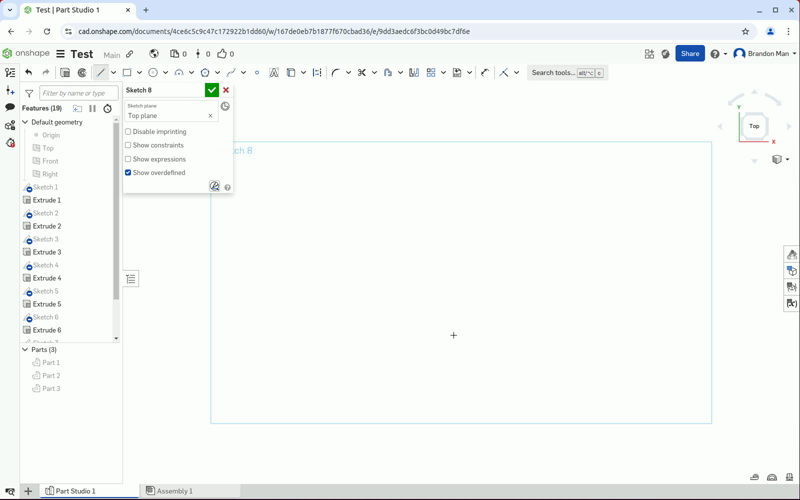
click(453, 334)
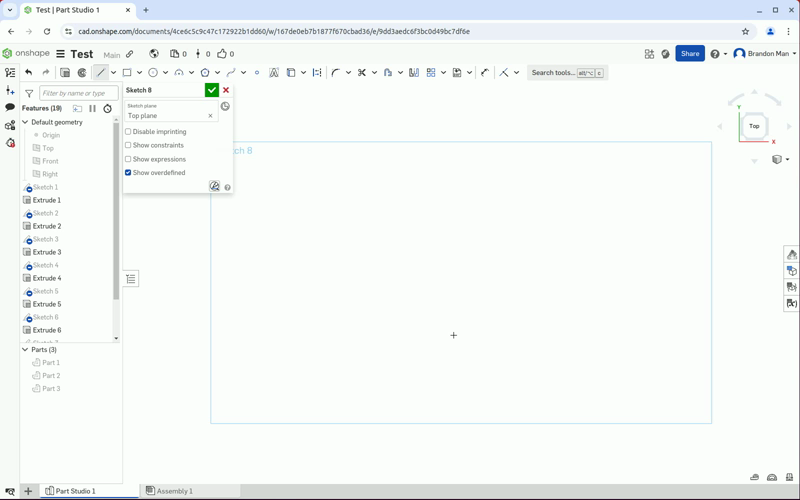
key_up(shift)
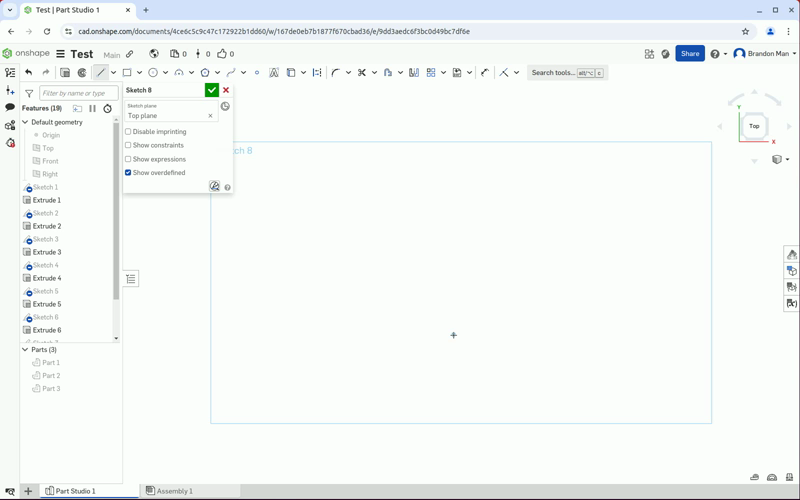
key_down(shift)
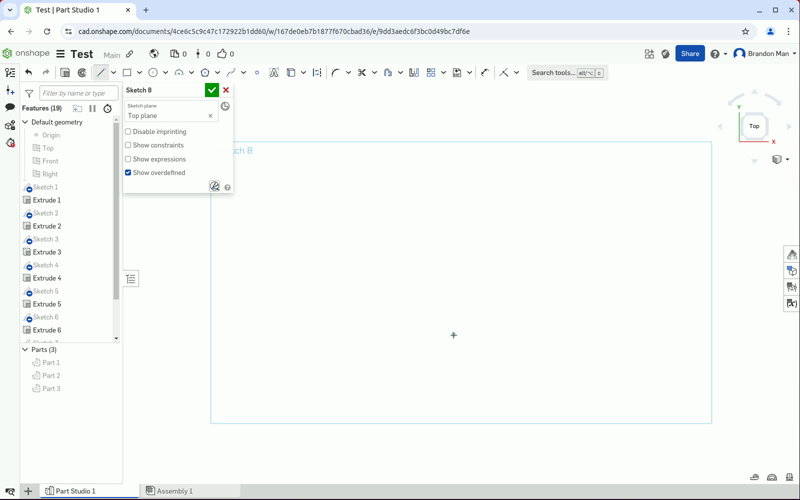
mouse_move(483, 334)
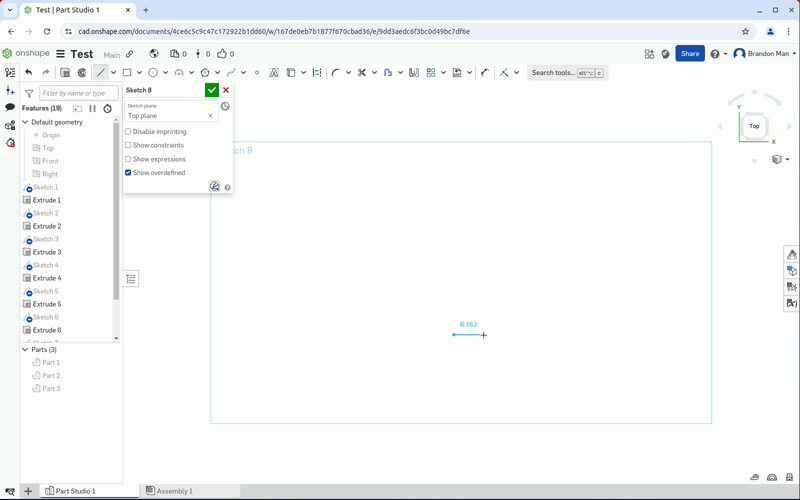
mouse_move(501, 327)
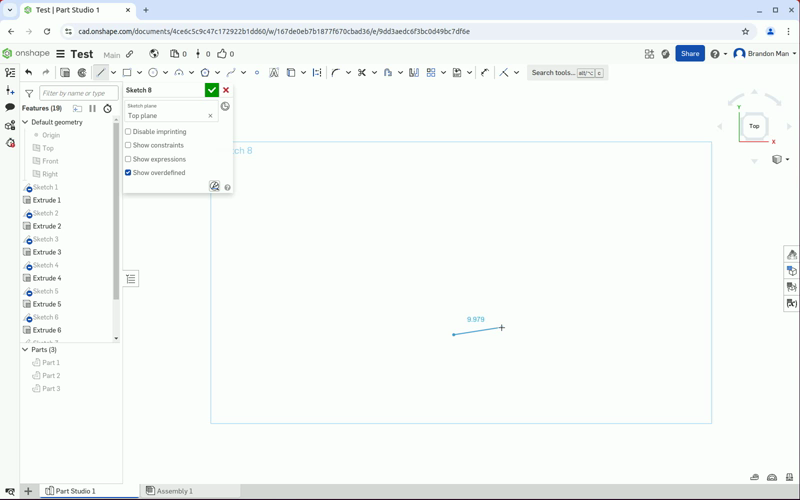
click(501, 327)
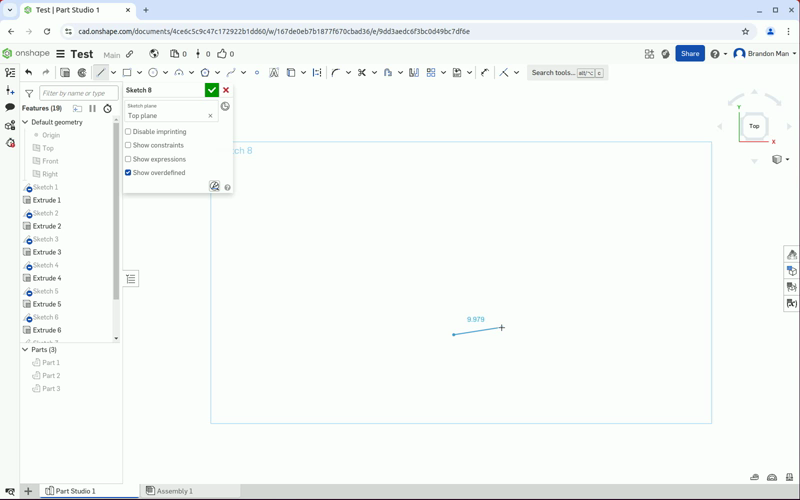
key_up(shift)
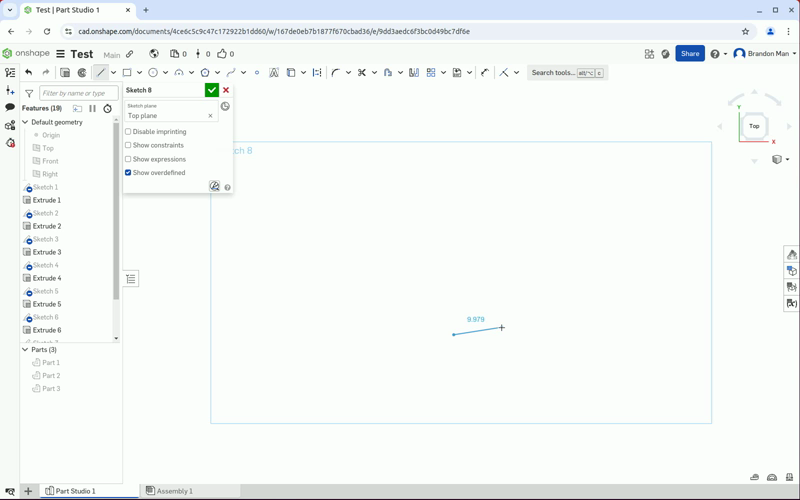
key_down(shift)
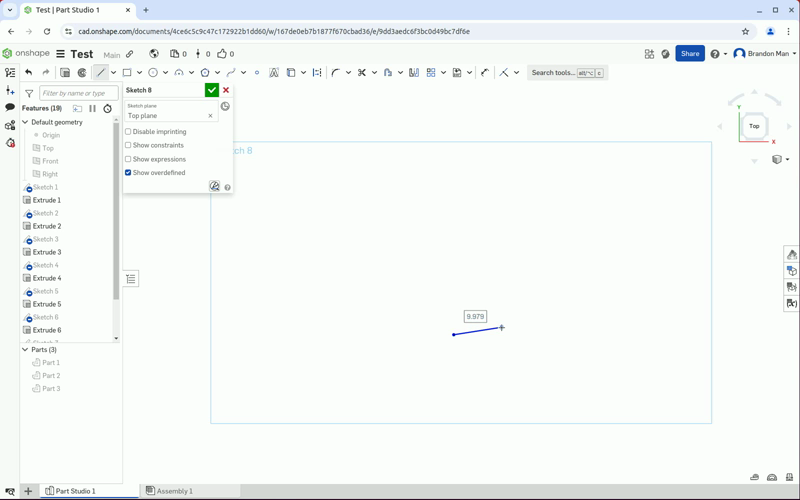
mouse_move(531, 327)
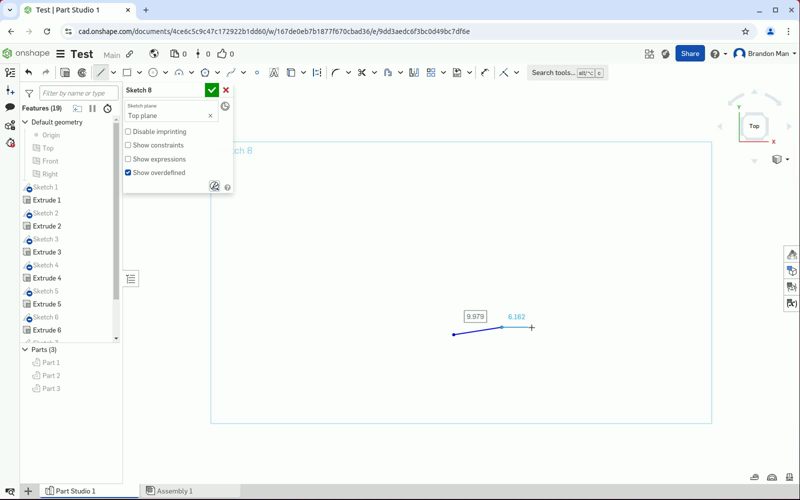
mouse_move(502, 324)
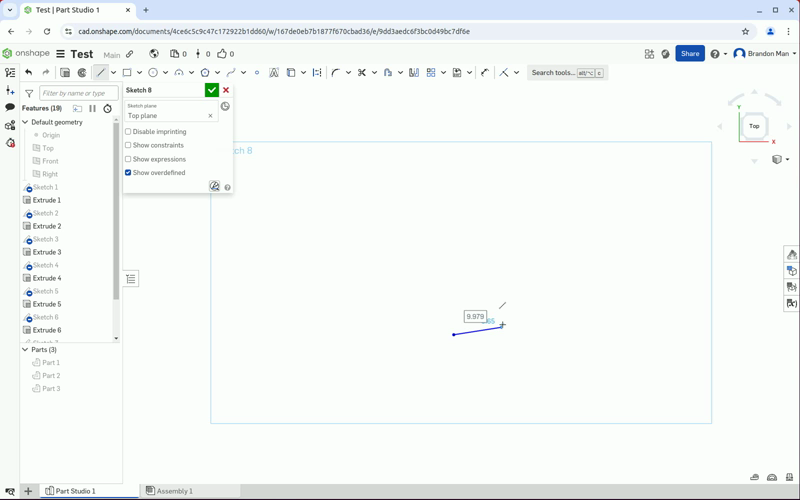
scroll(6)
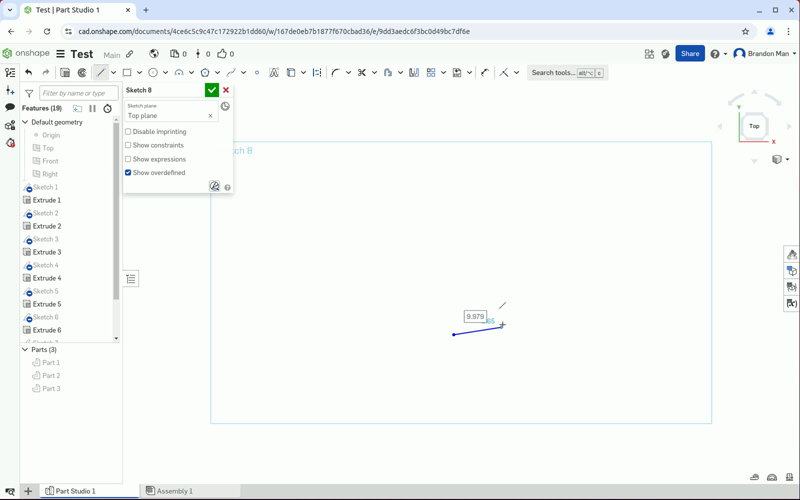
scroll(6)
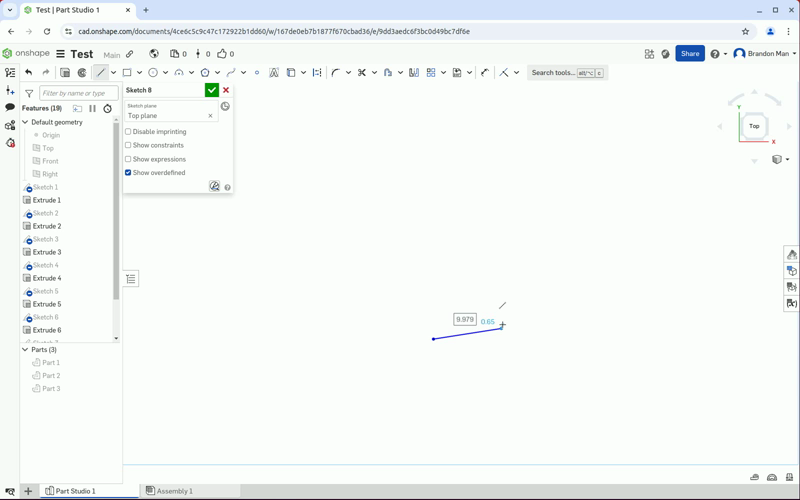
scroll(6)
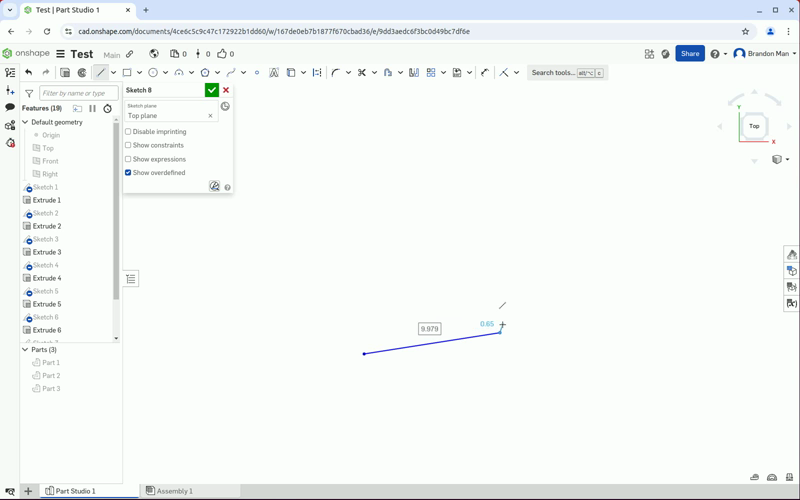
scroll(6)
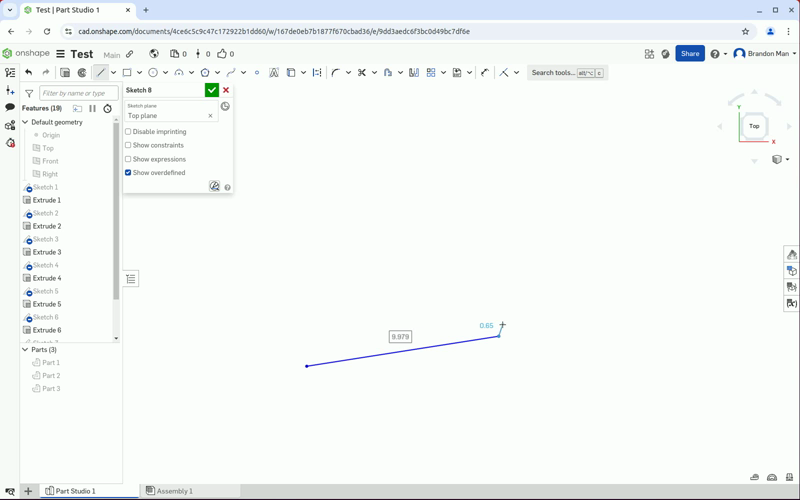
scroll(6)
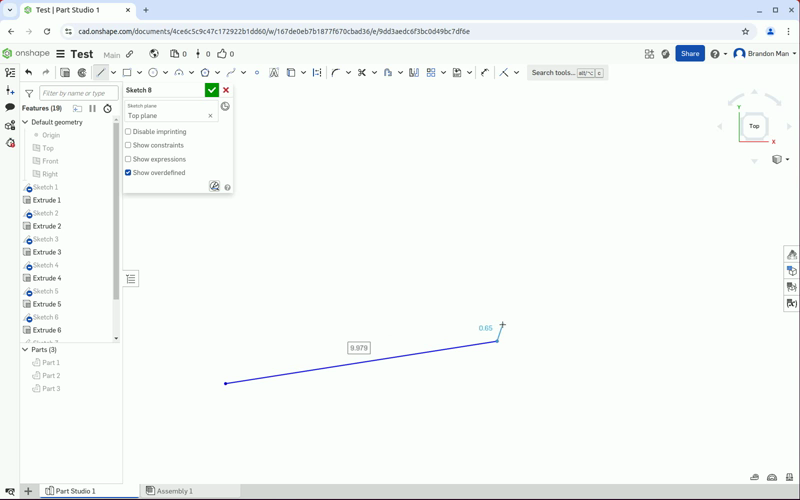
scroll(6)
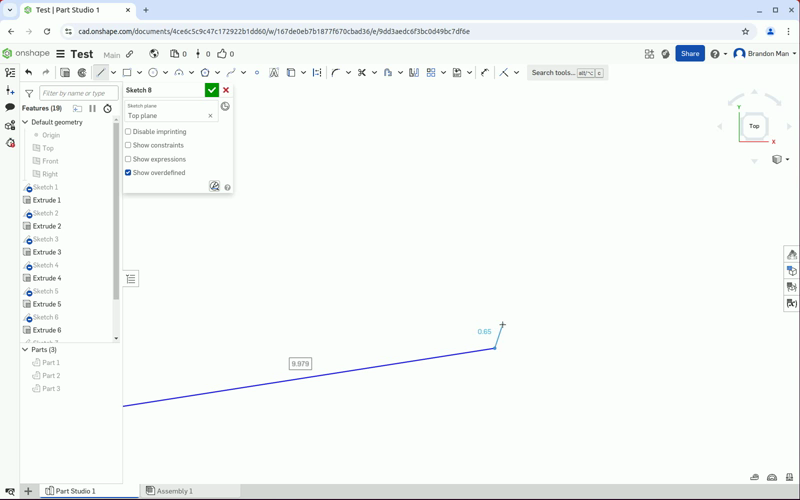
scroll(6)
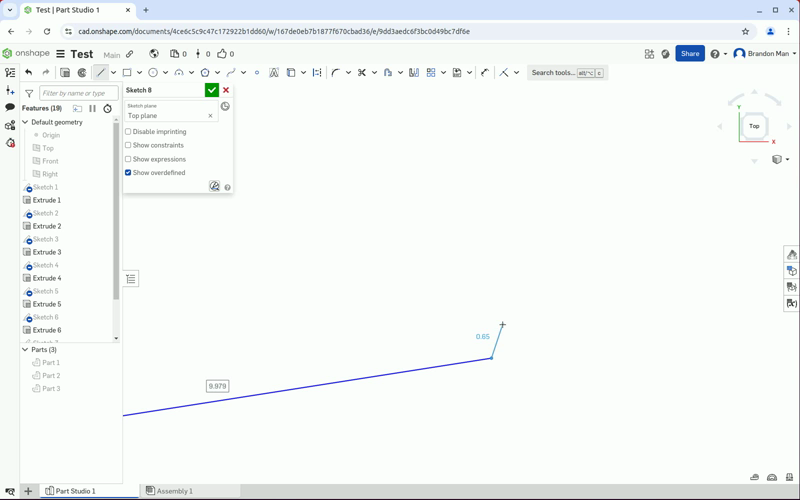
click(502, 324)
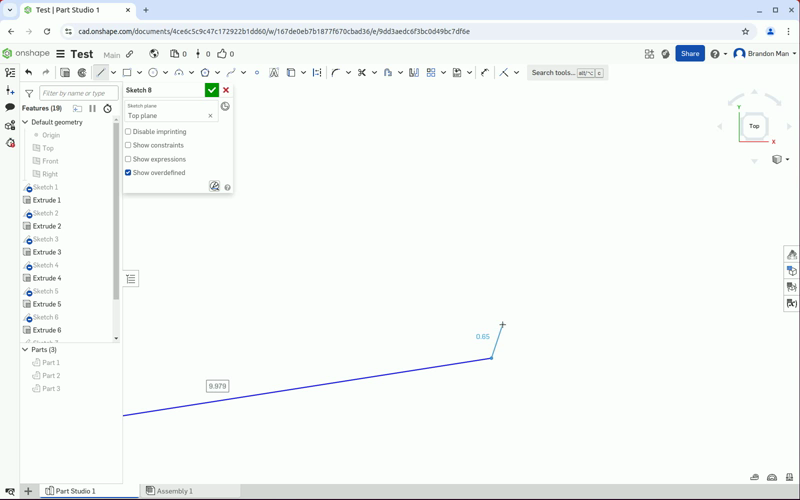
scroll(-6)
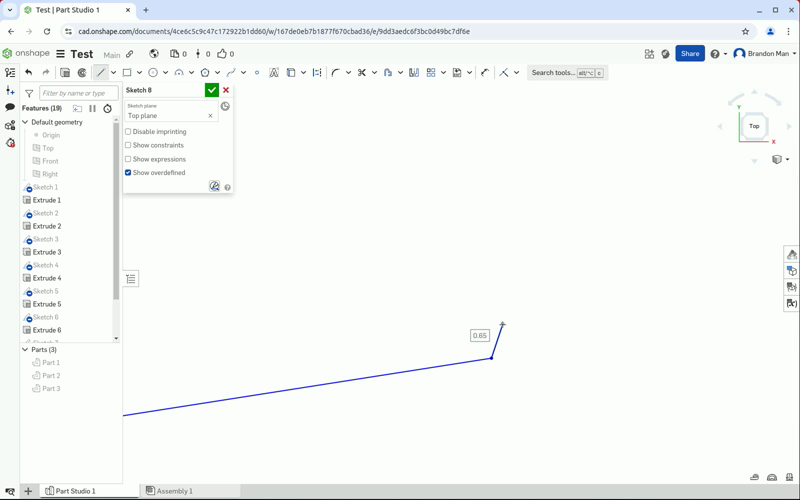
scroll(-6)
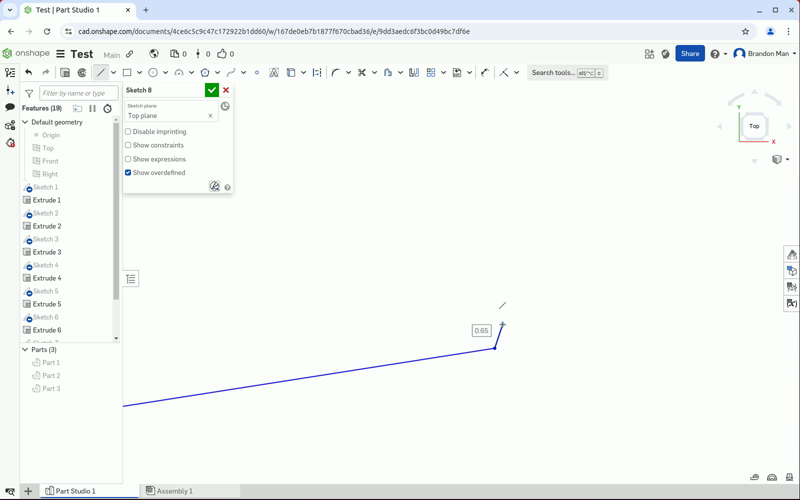
scroll(-6)
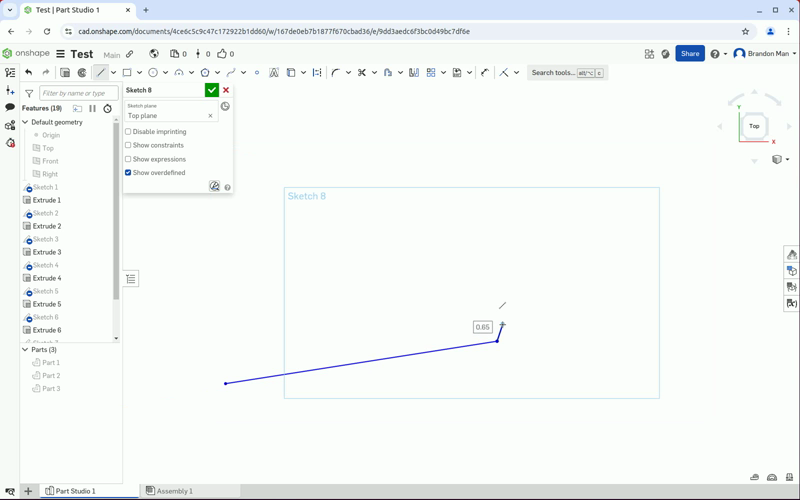
scroll(-6)
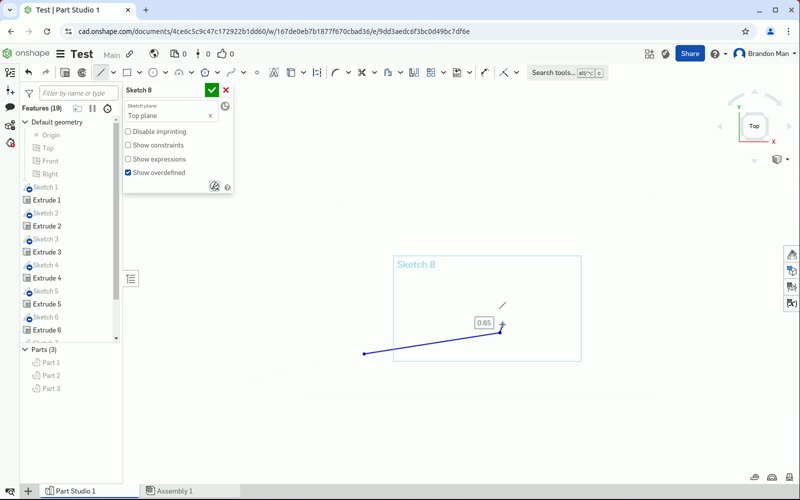
scroll(-6)
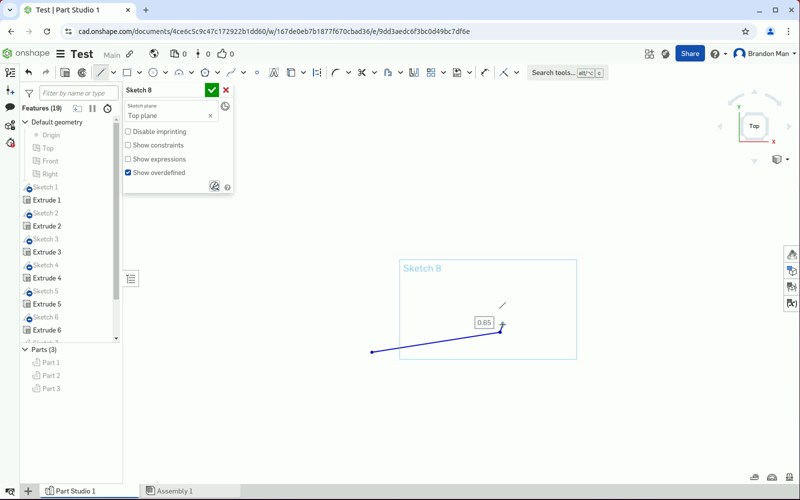
scroll(-6)
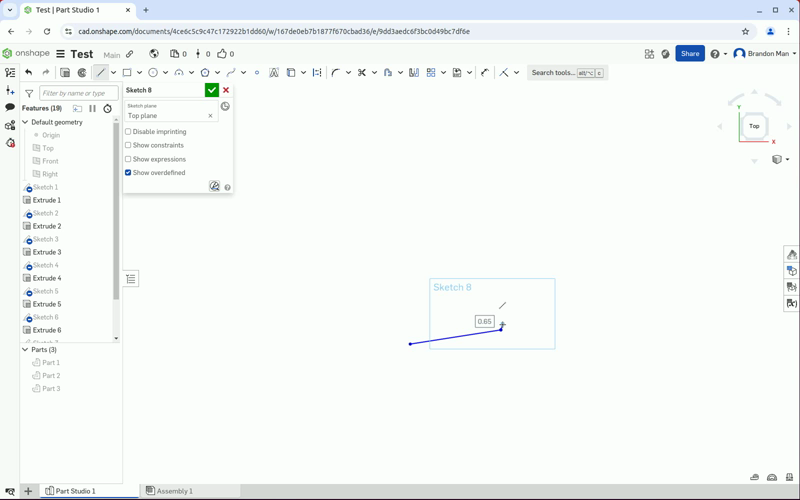
scroll(-6)
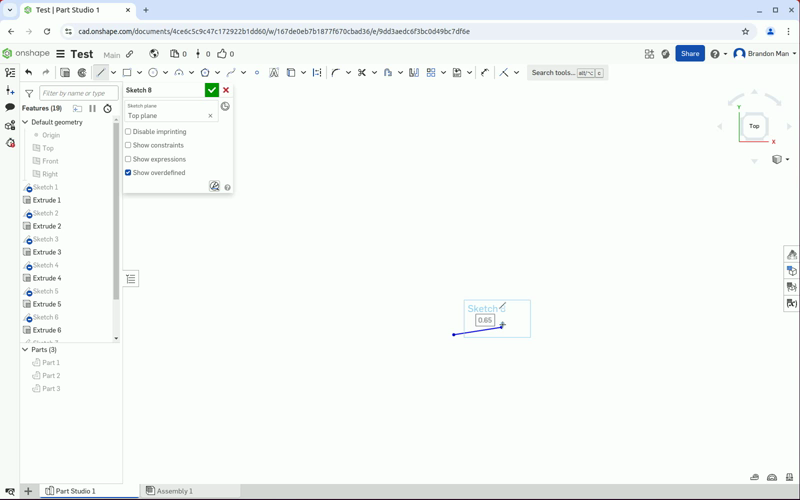
key_up(shift)
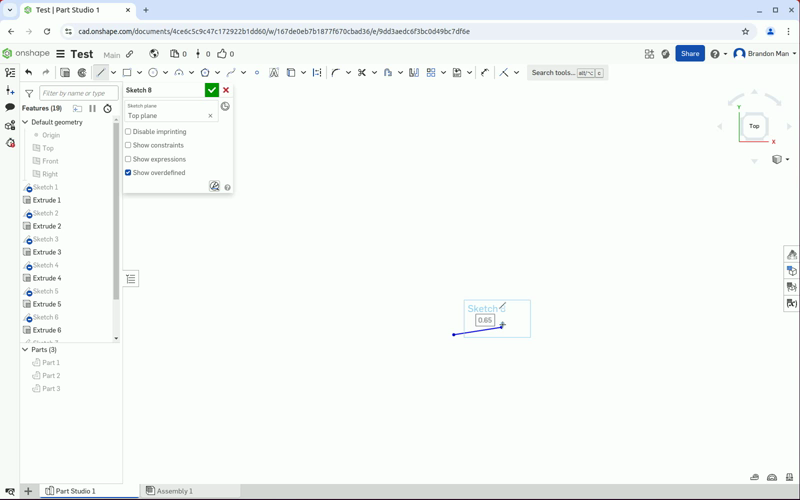
key_down(shift)
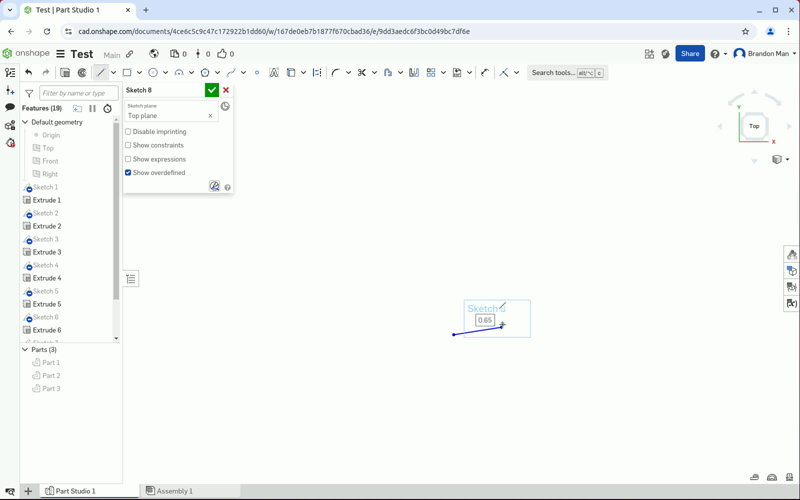
mouse_move(532, 324)
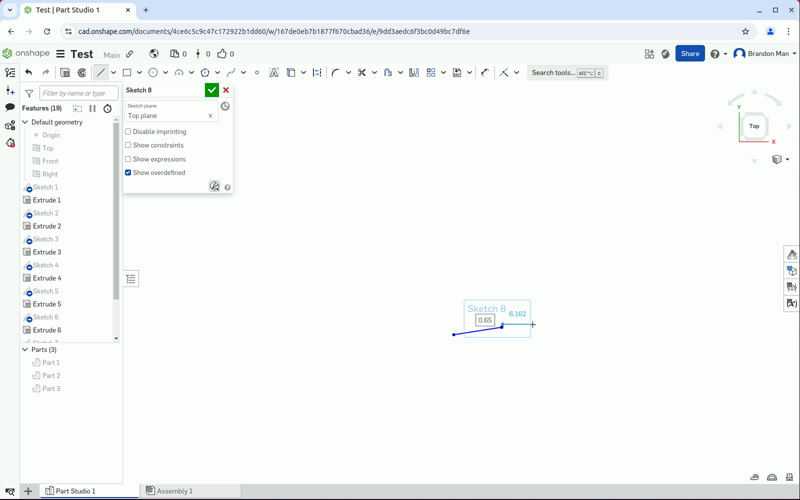
mouse_move(454, 331)
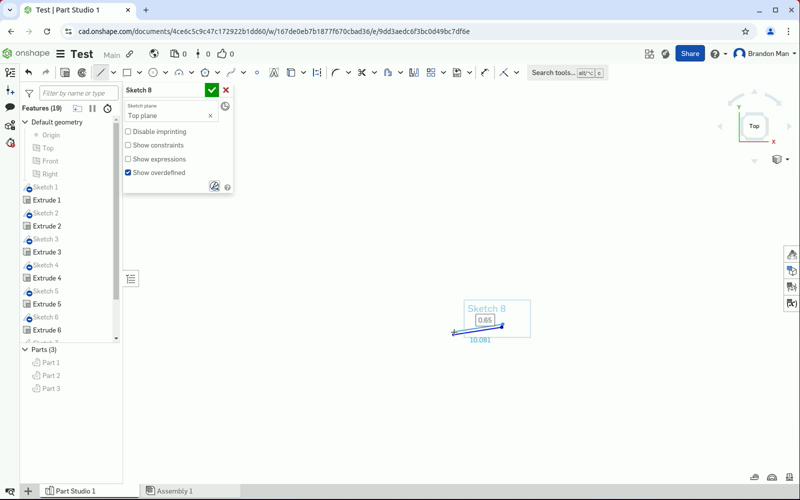
scroll(6)
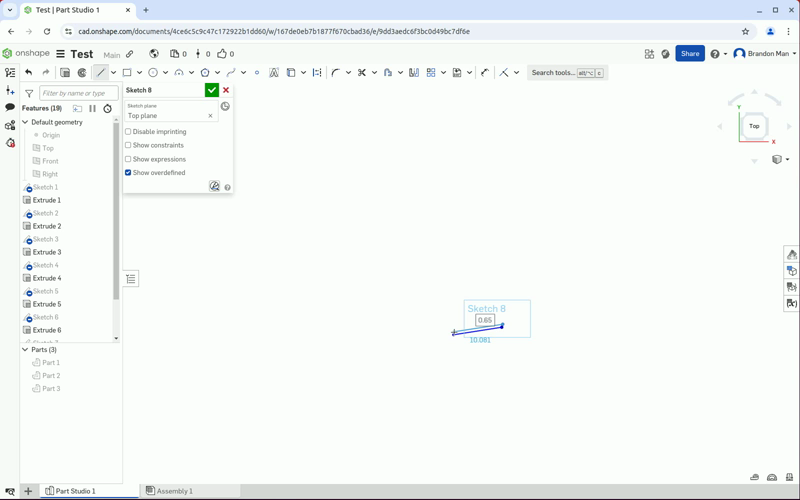
scroll(6)
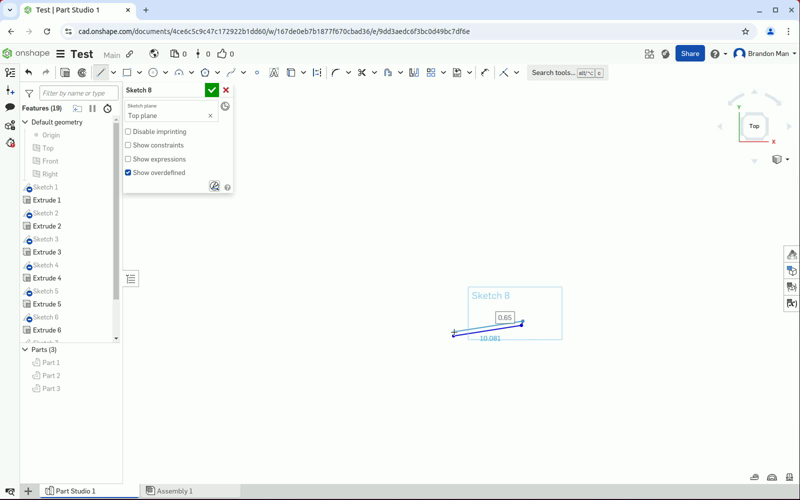
scroll(6)
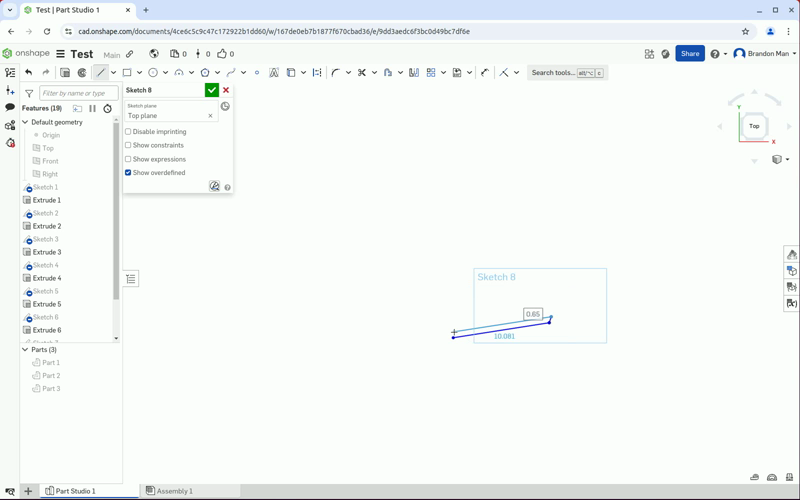
scroll(6)
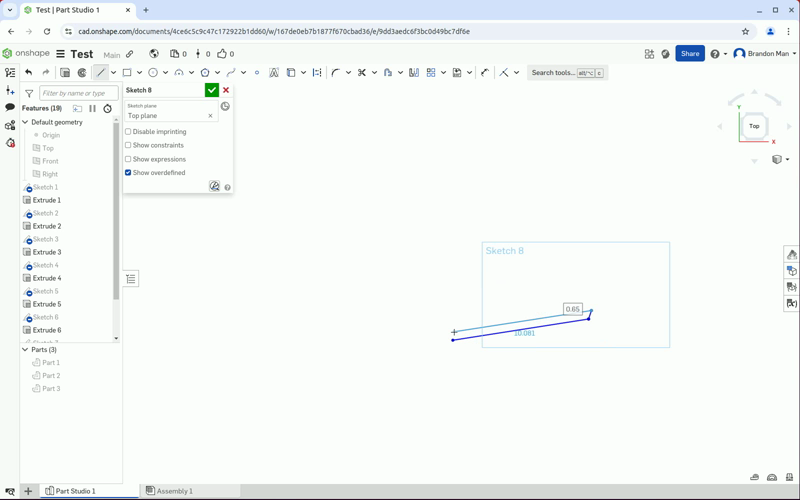
scroll(6)
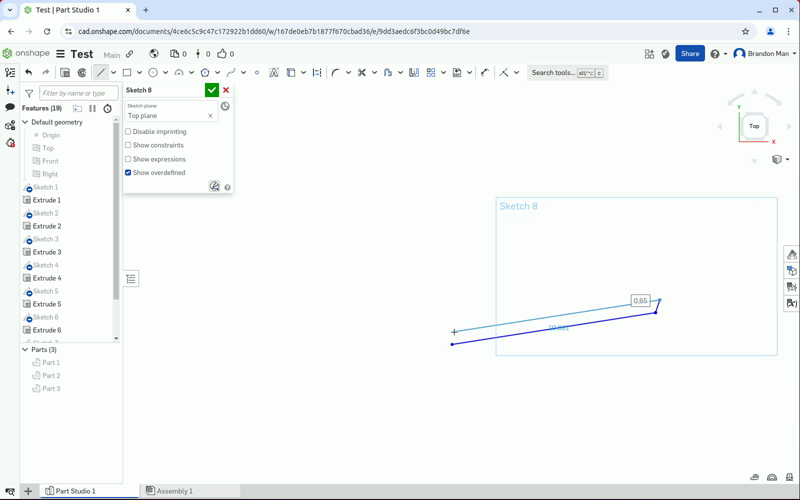
scroll(6)
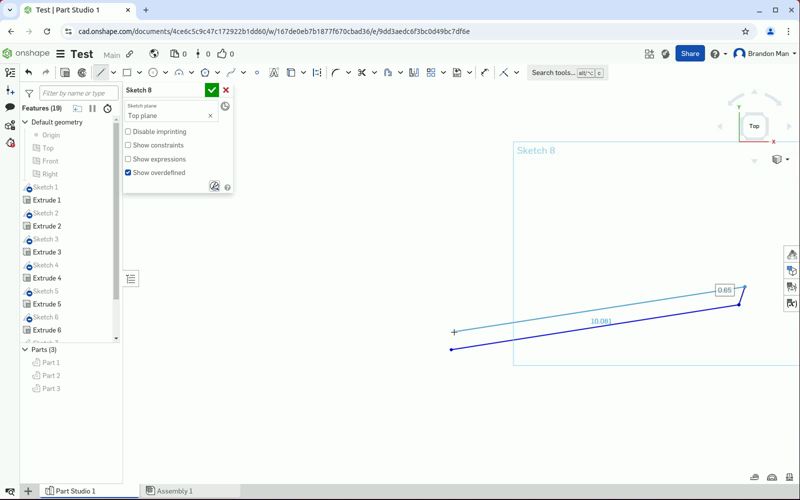
scroll(6)
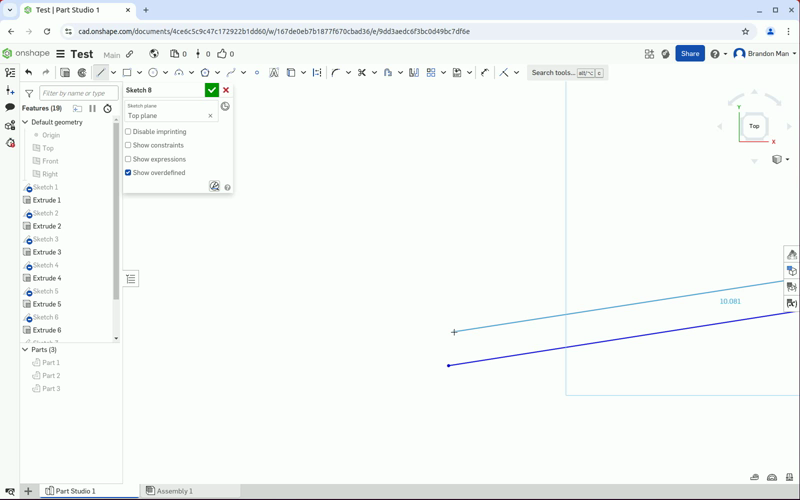
click(454, 331)
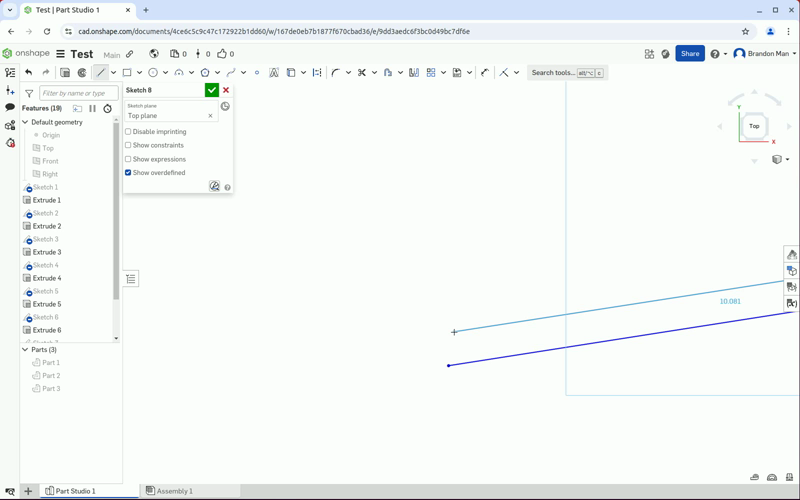
scroll(-6)
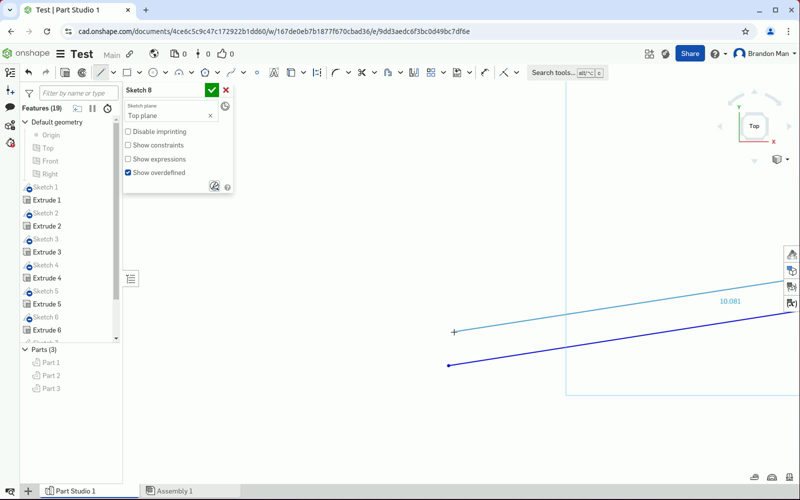
scroll(-6)
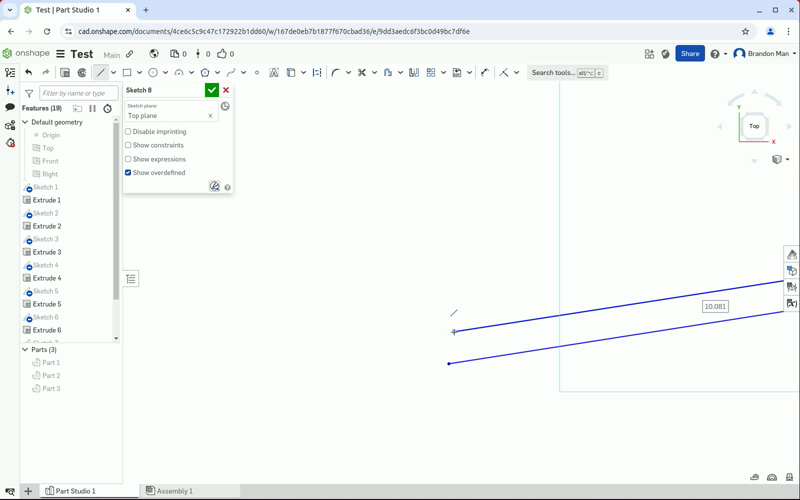
scroll(-6)
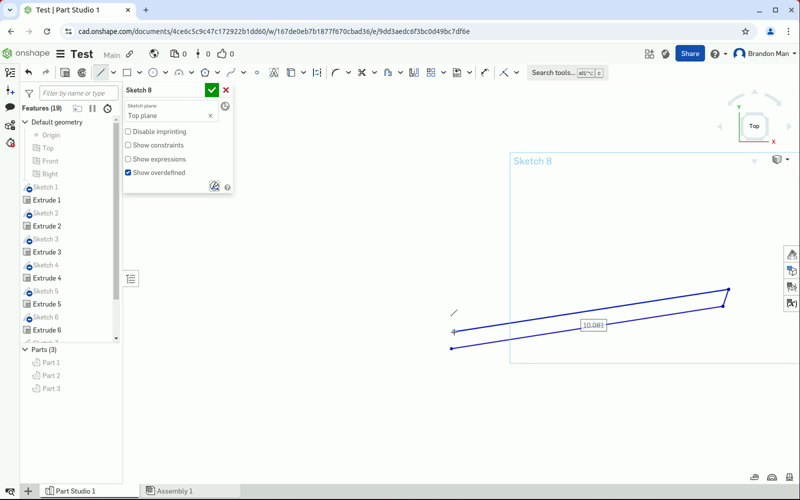
scroll(-6)
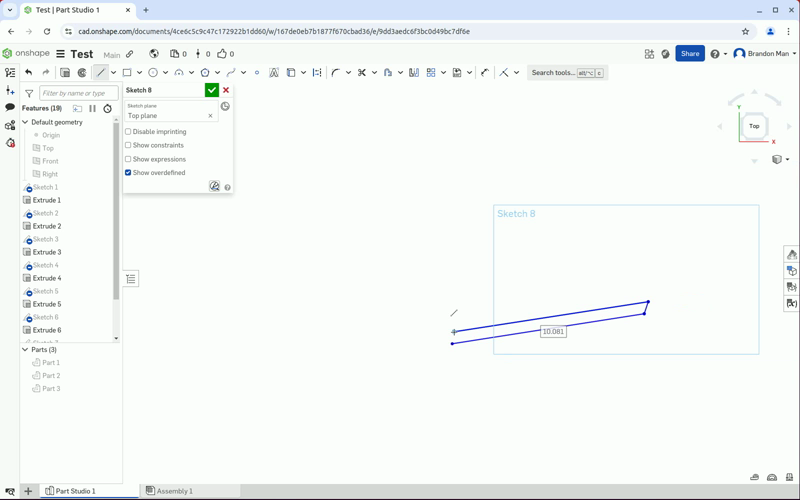
scroll(-6)
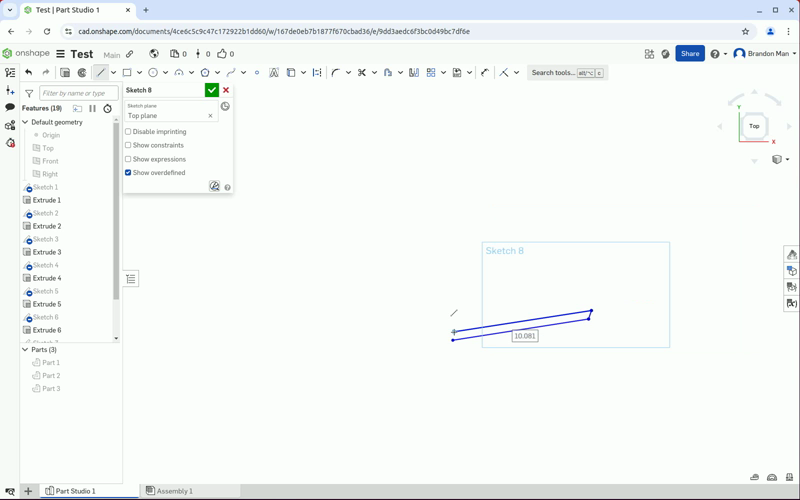
scroll(-6)
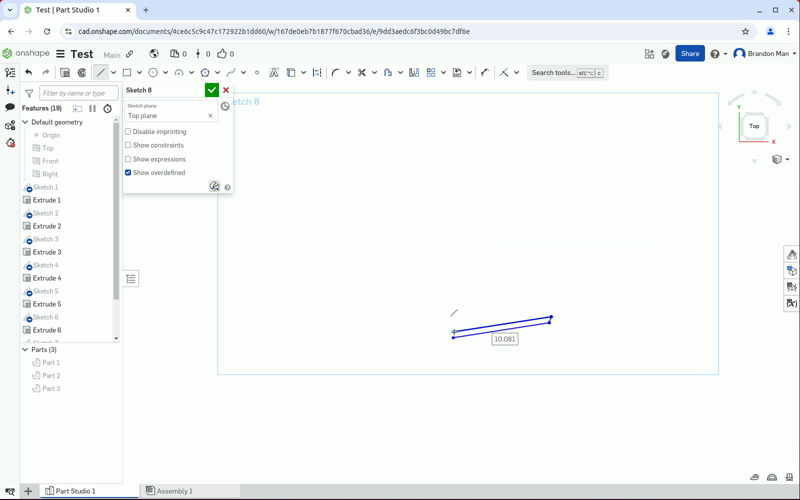
scroll(-6)
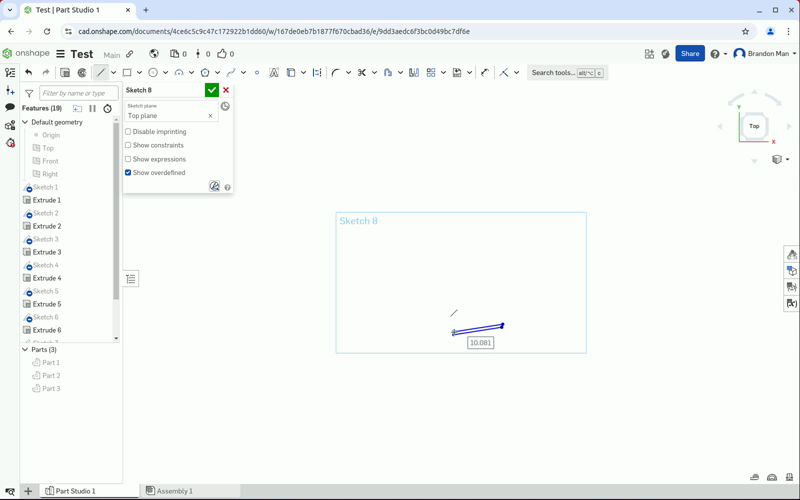
key_up(shift)
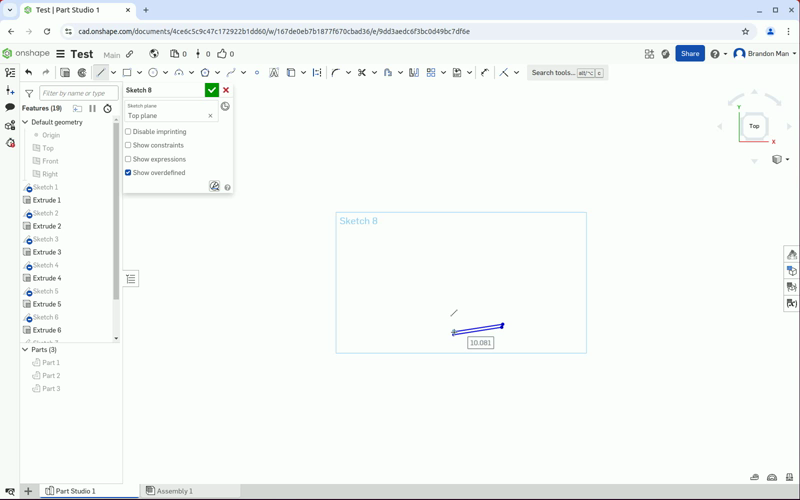
mouse_move(484, 331)
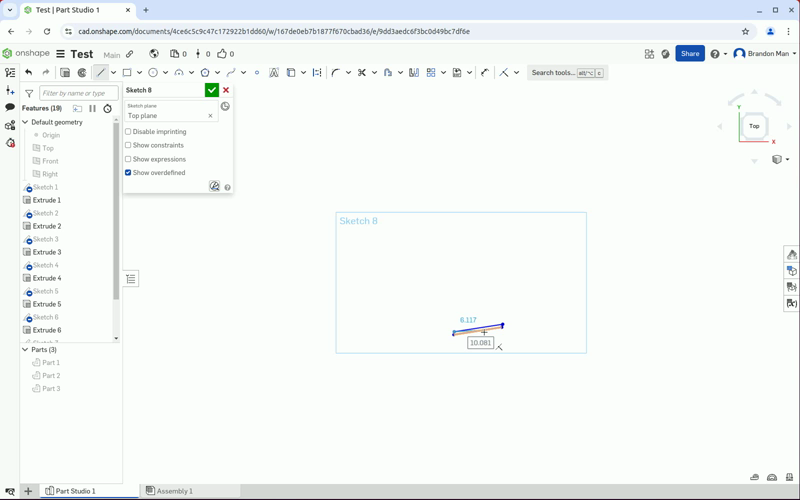
key_down(shift)
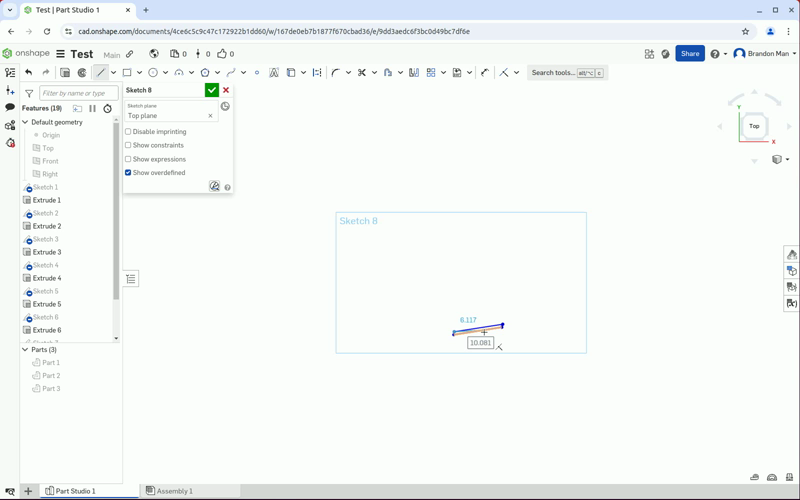
mouse_move(453, 334)
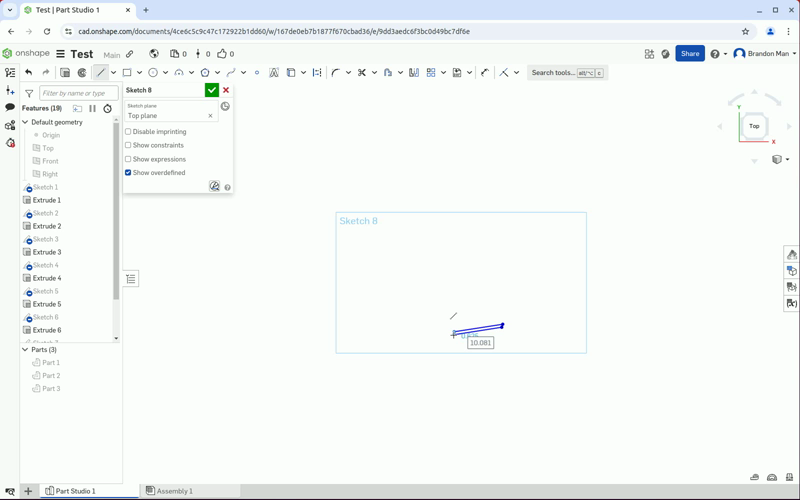
scroll(6)
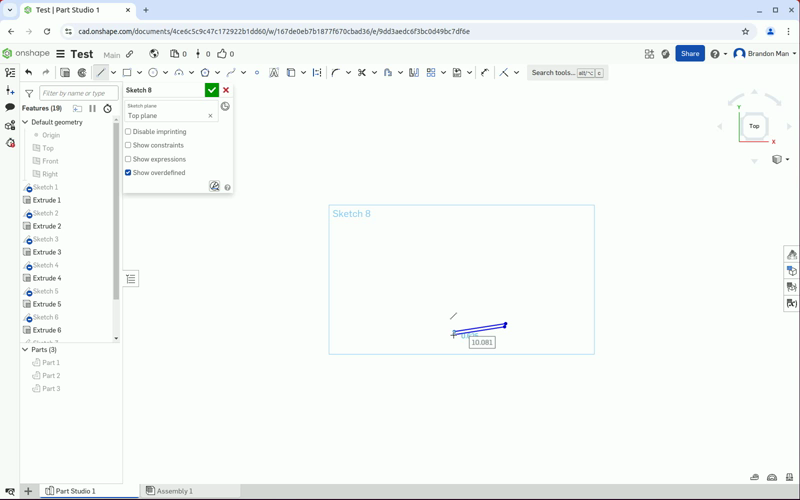
scroll(6)
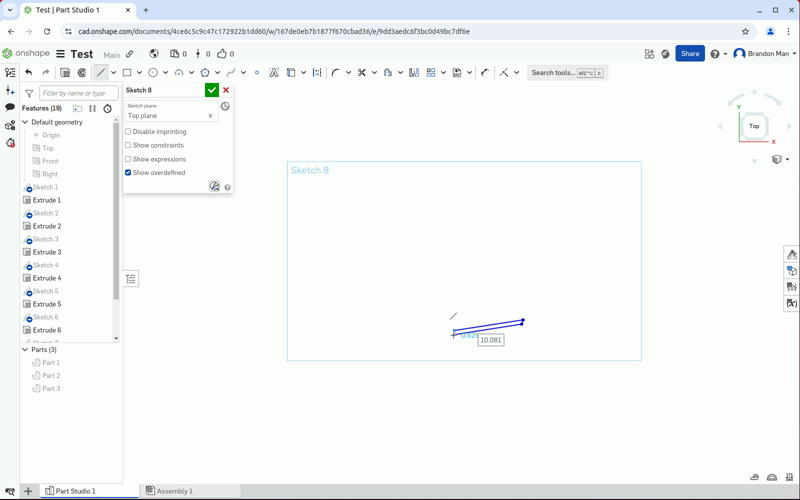
scroll(6)
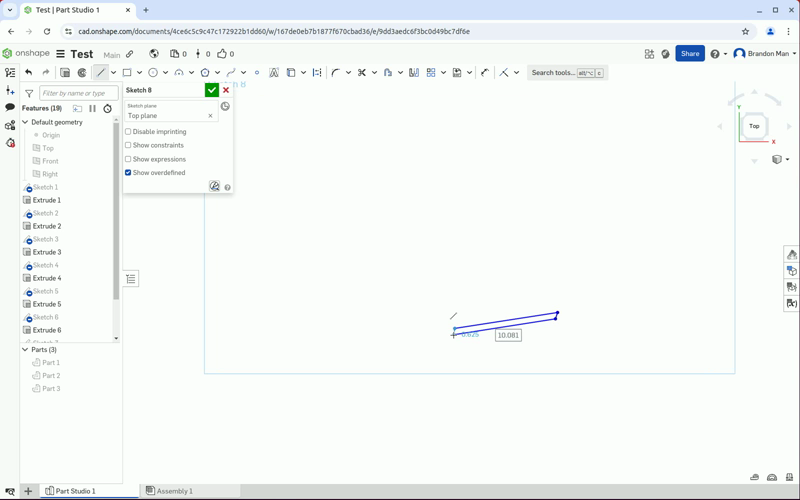
scroll(6)
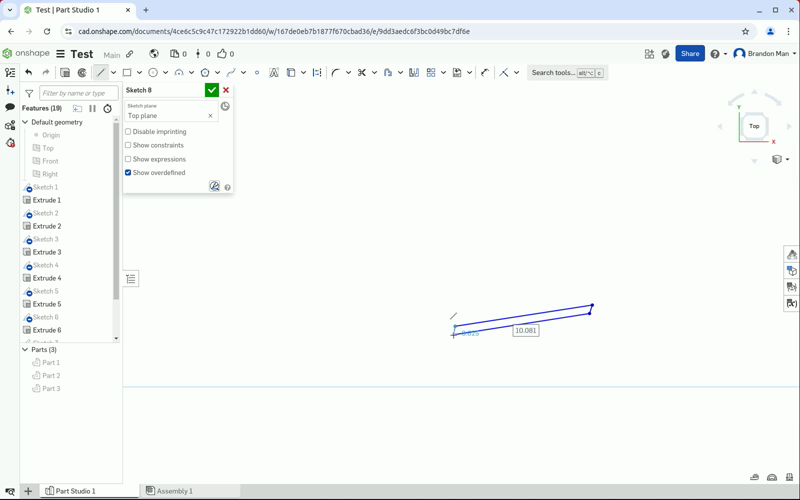
scroll(6)
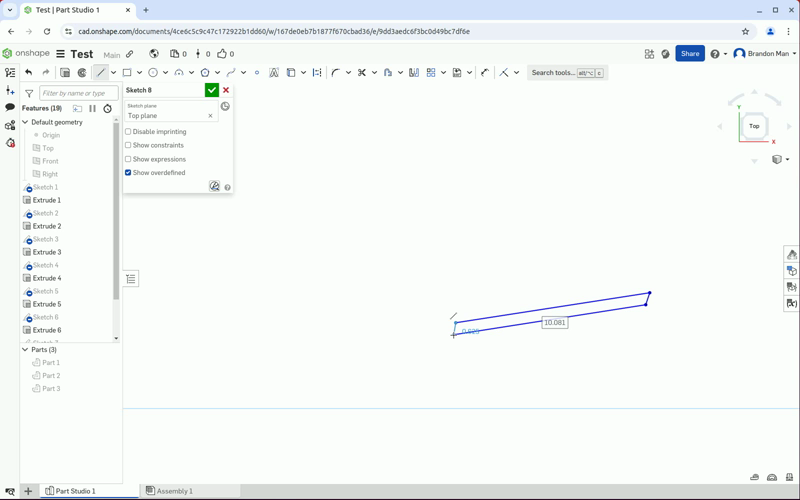
scroll(6)
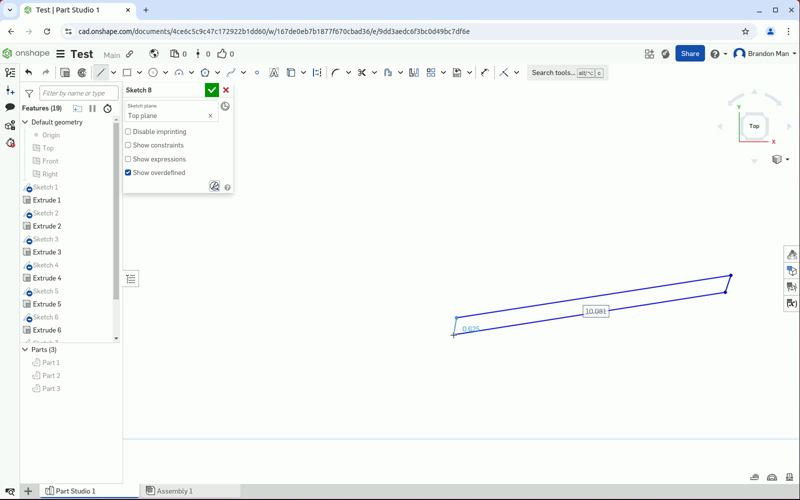
scroll(6)
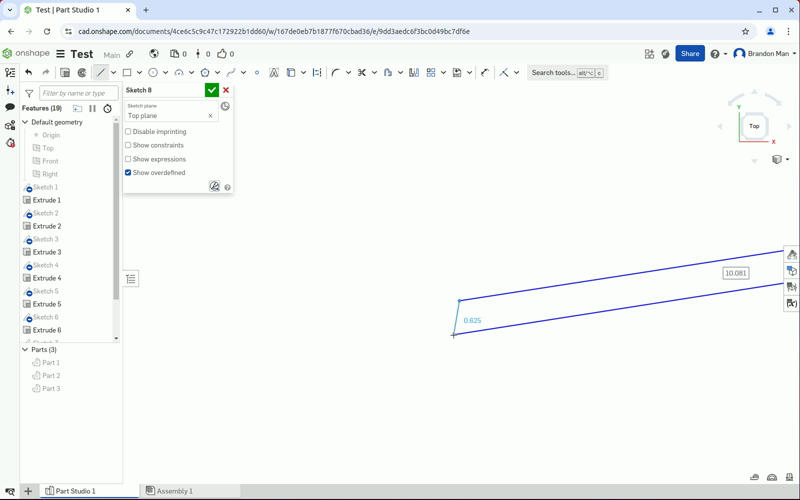
key_up(shift)
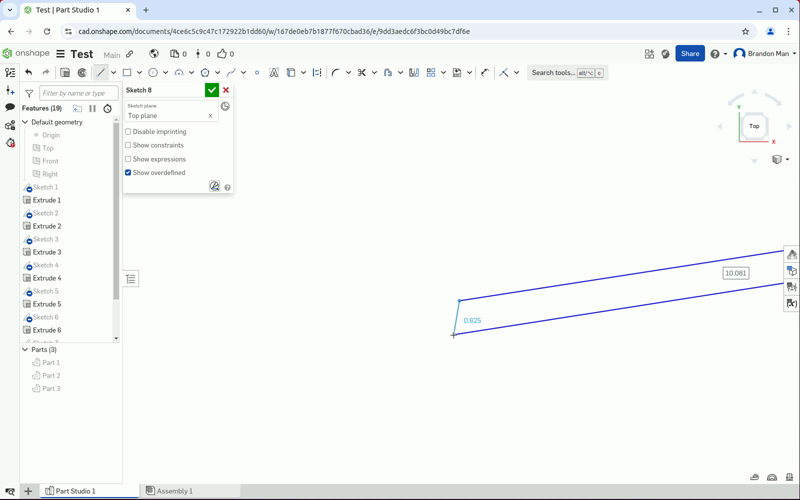
click(453, 334)
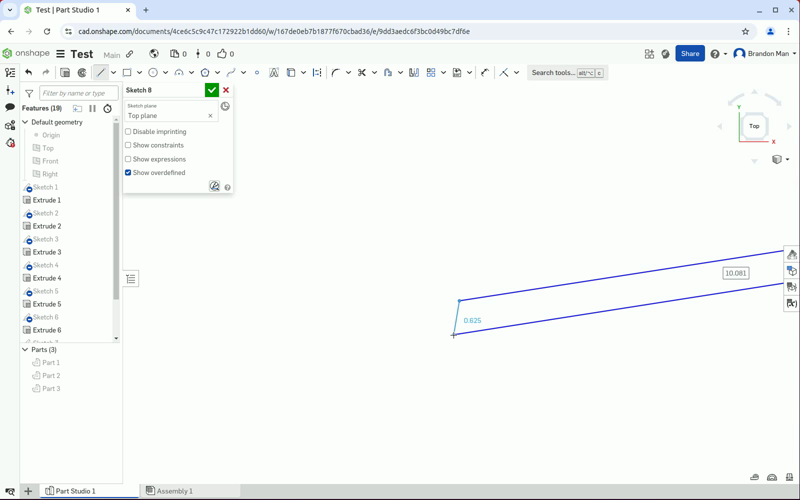
scroll(-6)
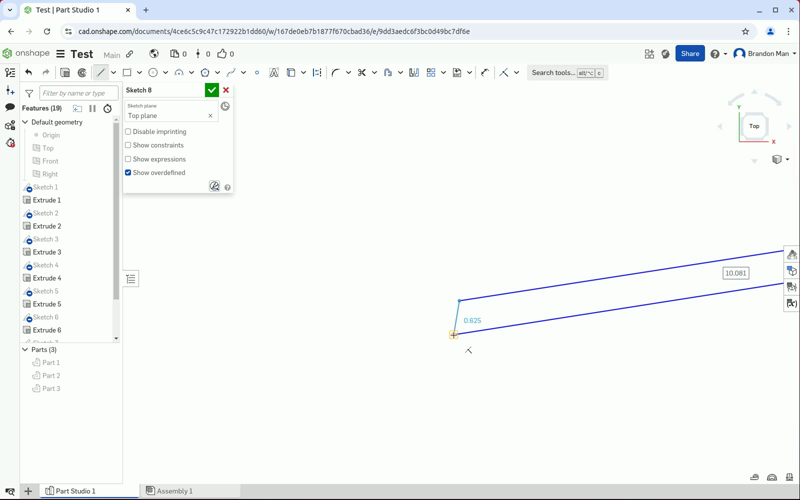
scroll(-6)
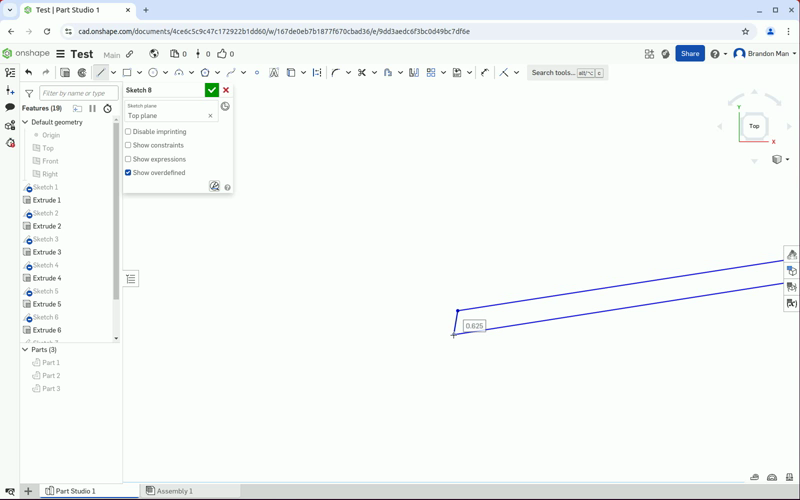
scroll(-6)
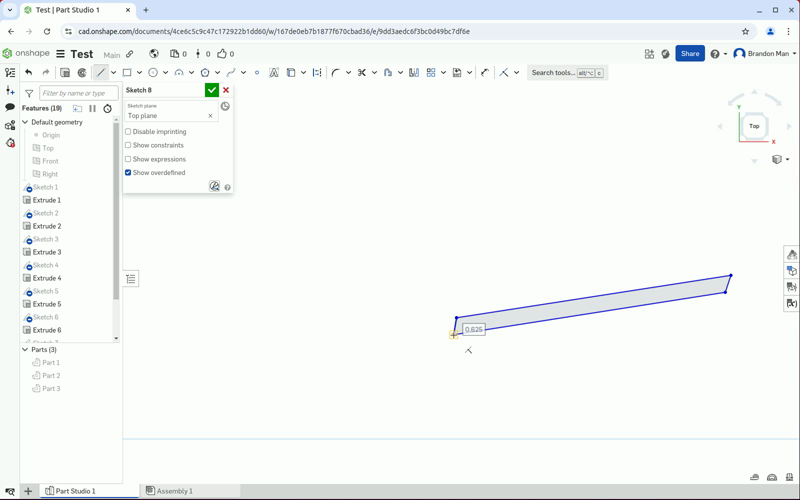
scroll(-6)
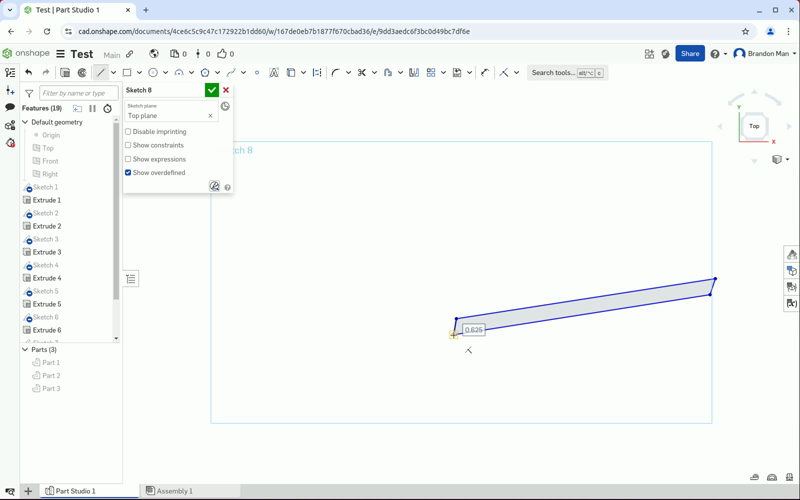
scroll(-6)
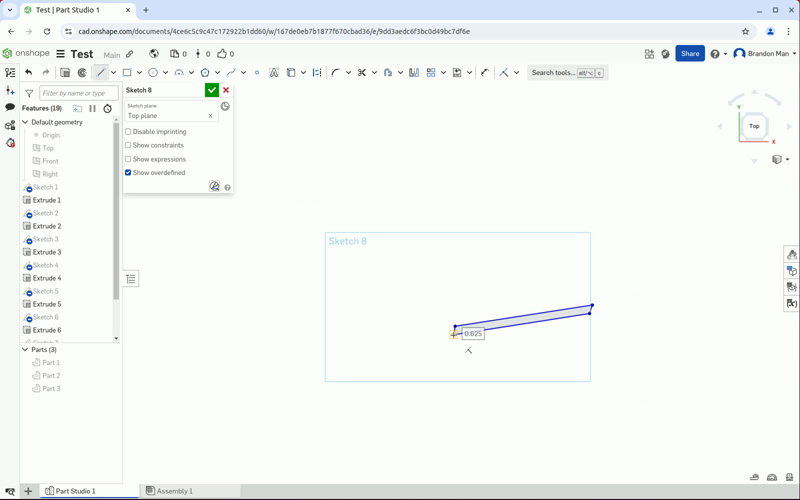
scroll(-6)
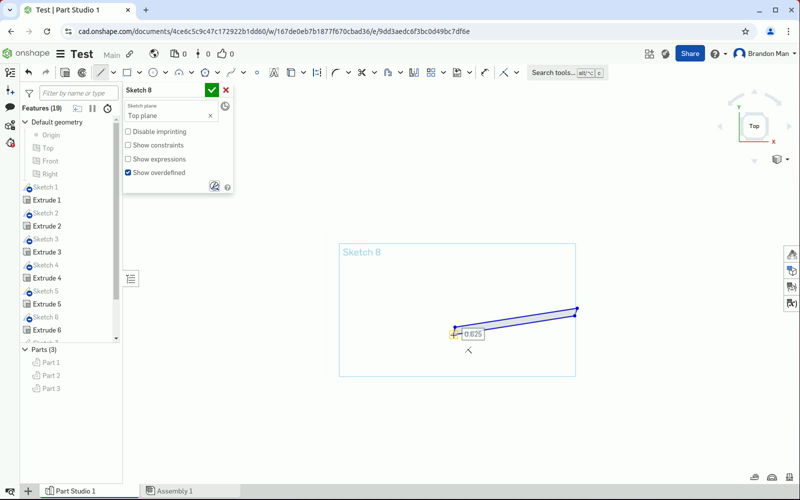
scroll(-6)
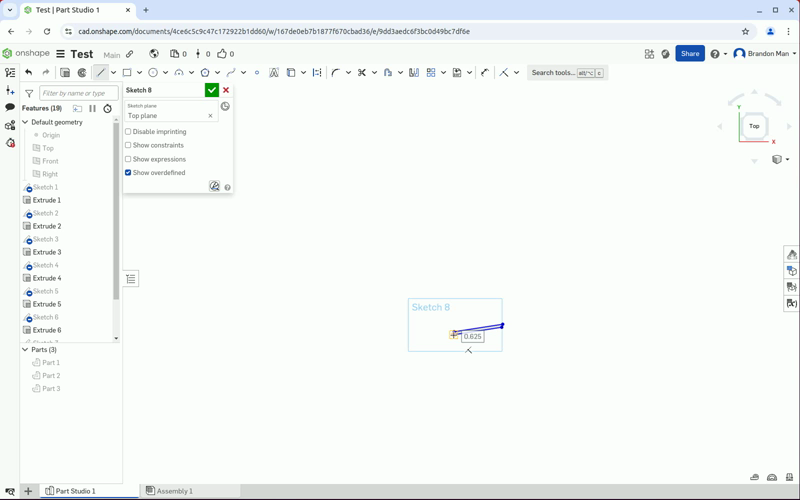
key(esc)
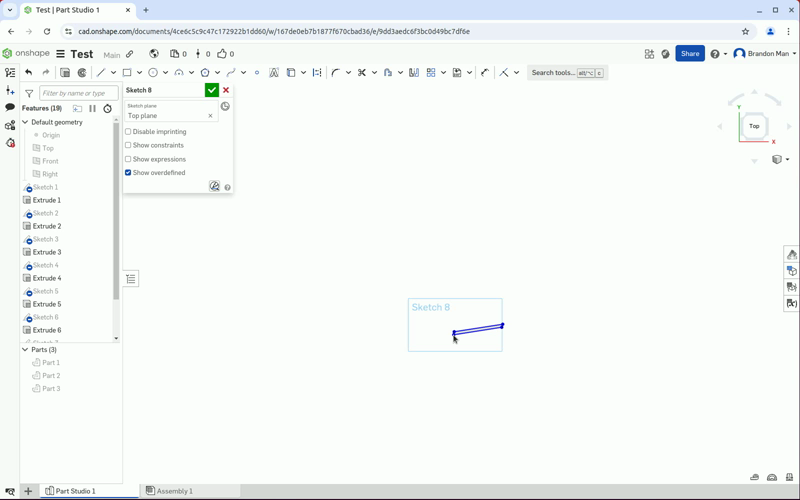
mouse_move(458, 331)
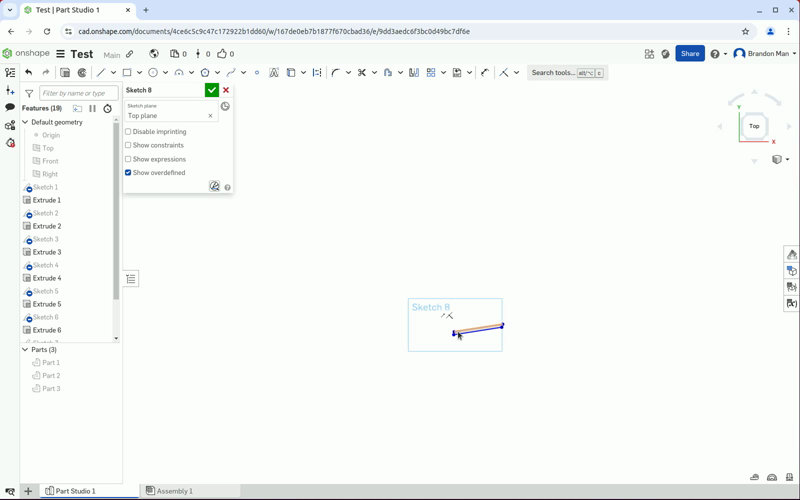
scroll(6)
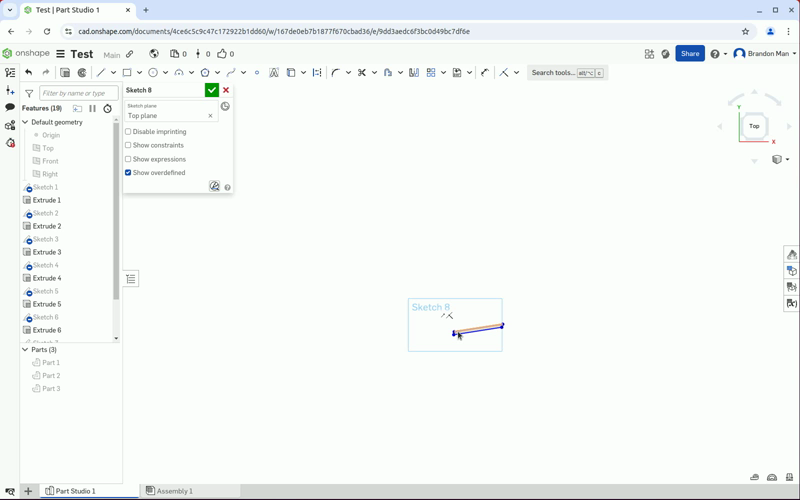
scroll(6)
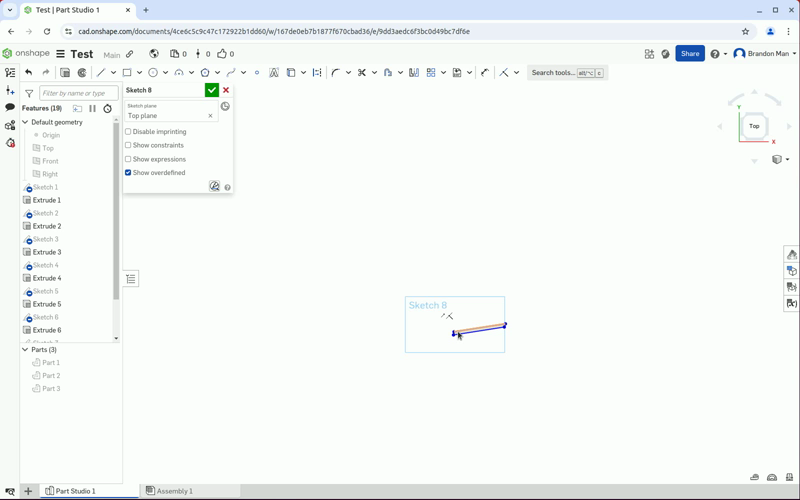
scroll(6)
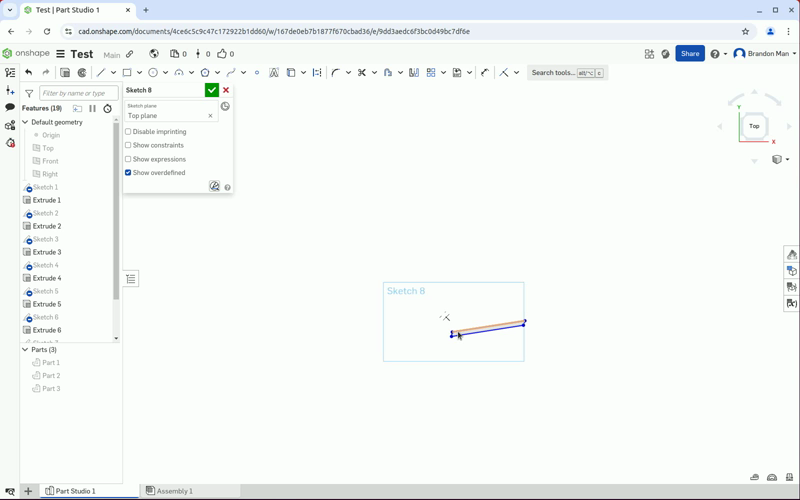
scroll(6)
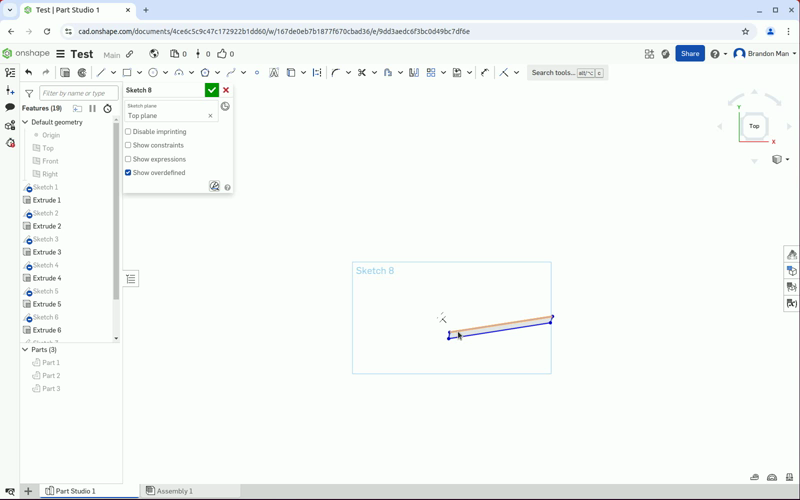
scroll(6)
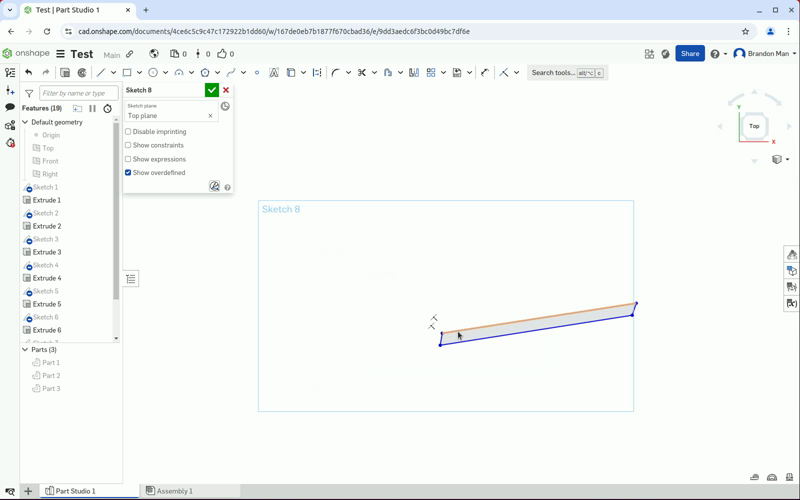
scroll(6)
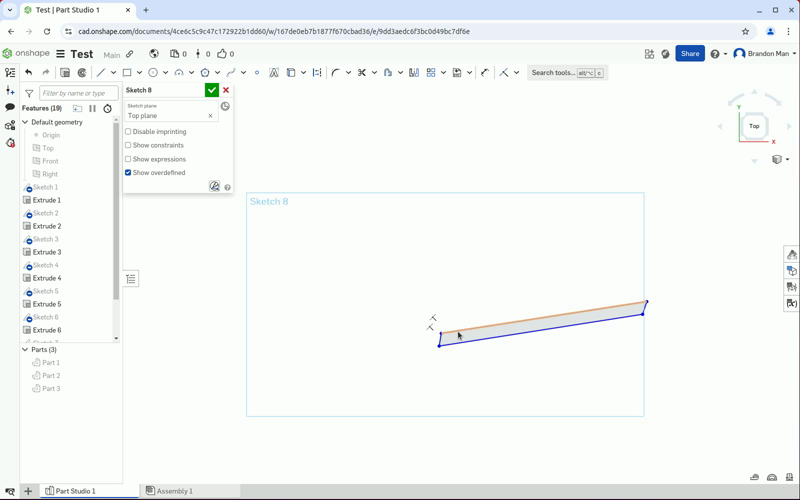
scroll(6)
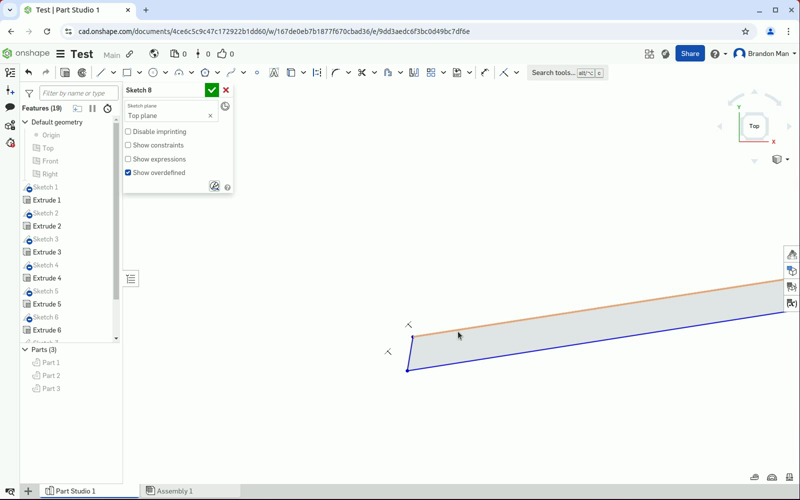
click(458, 331)
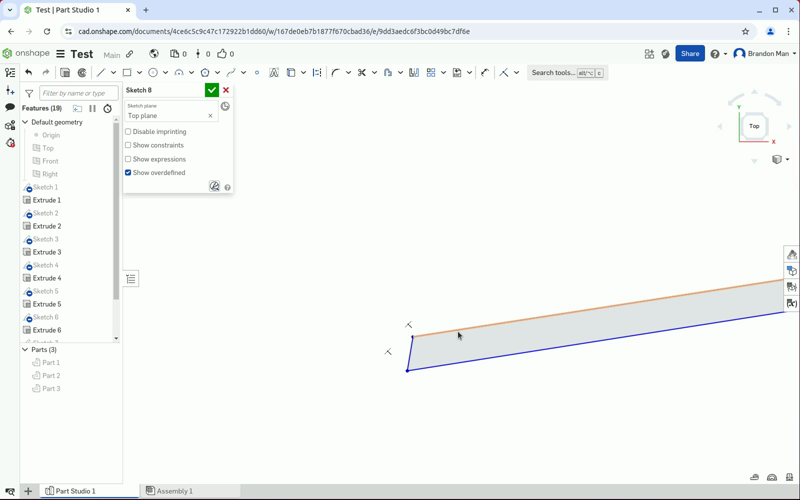
scroll(-6)
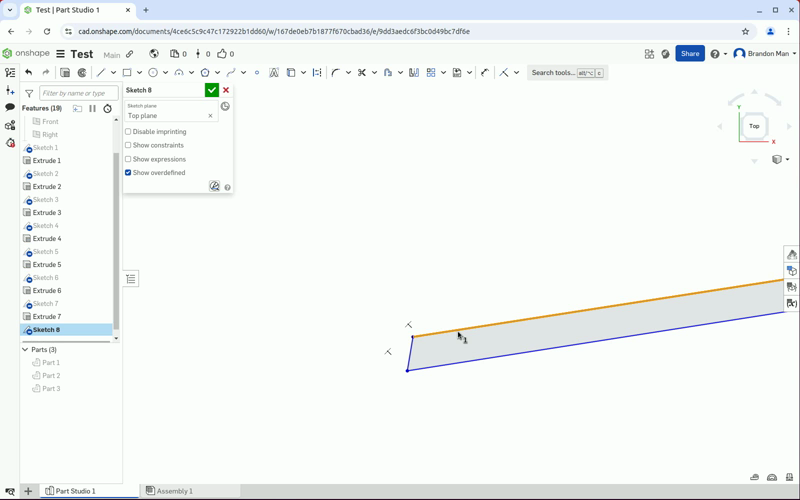
scroll(-6)
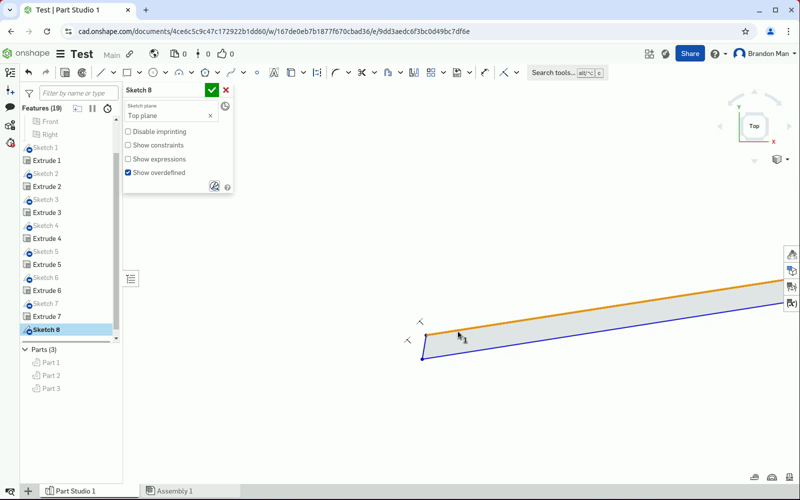
scroll(-6)
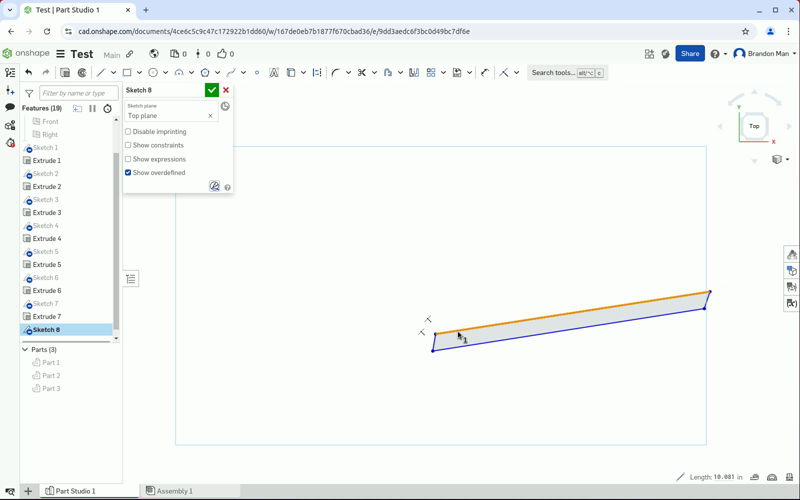
scroll(-6)
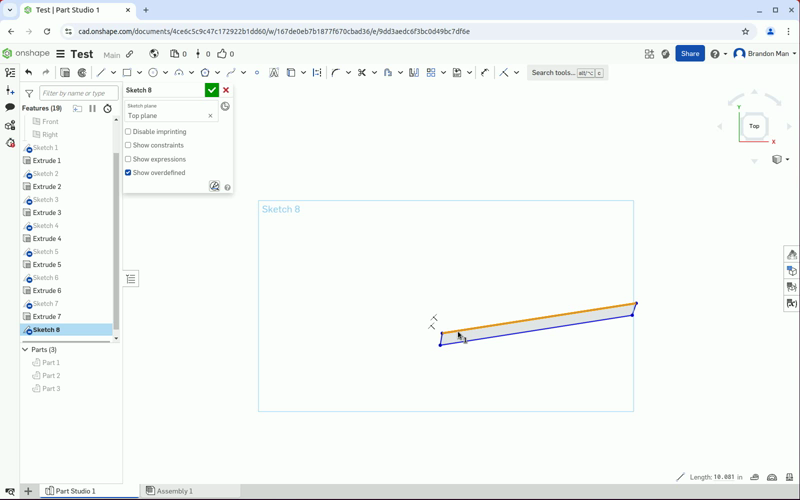
scroll(-6)
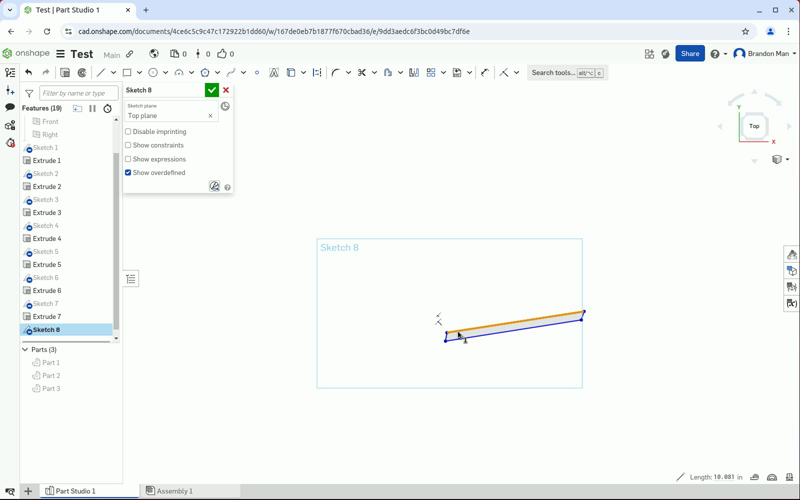
scroll(-6)
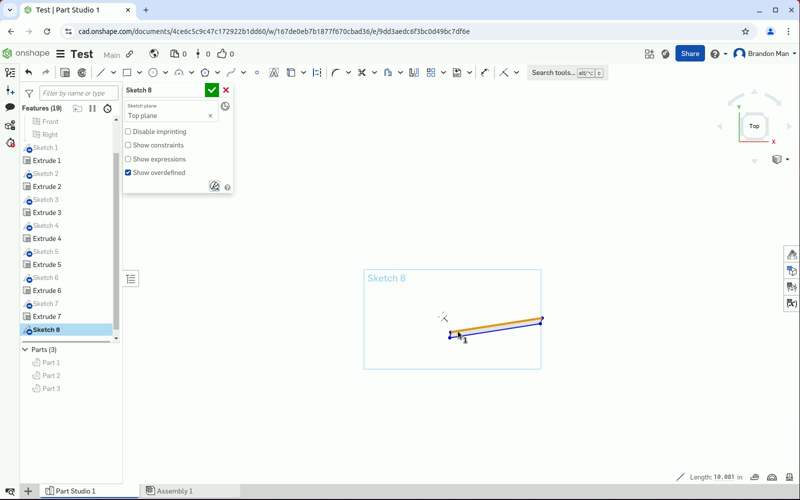
scroll(-6)
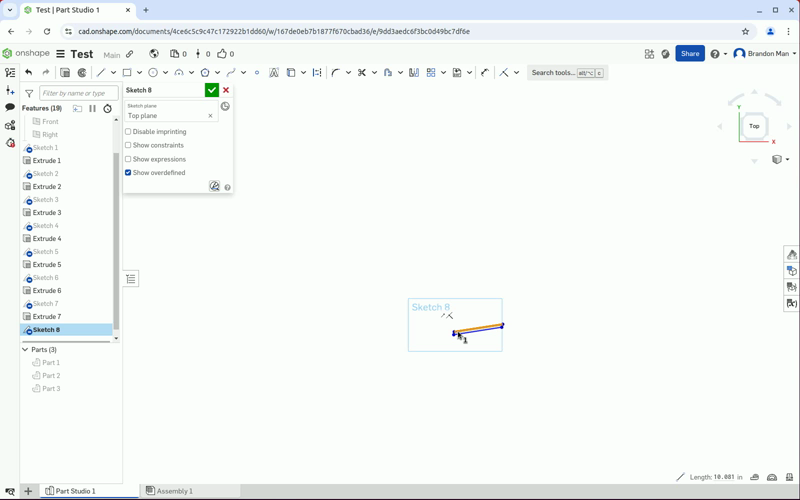
mouse_move(73, 352)
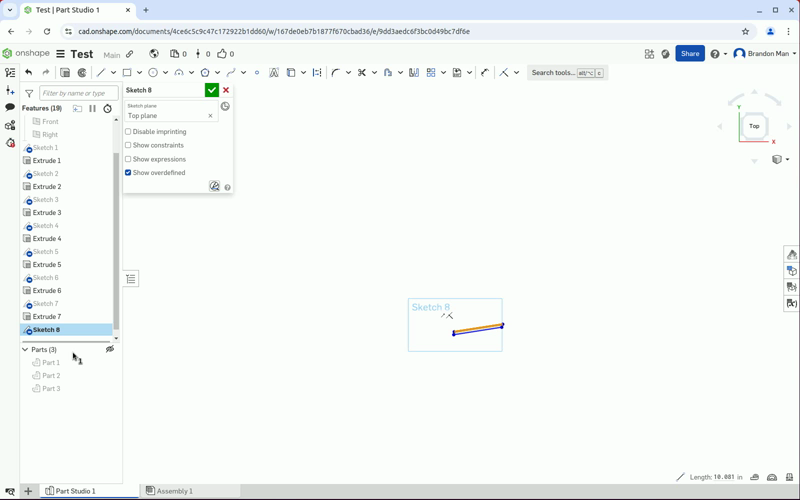
key(shift+y)
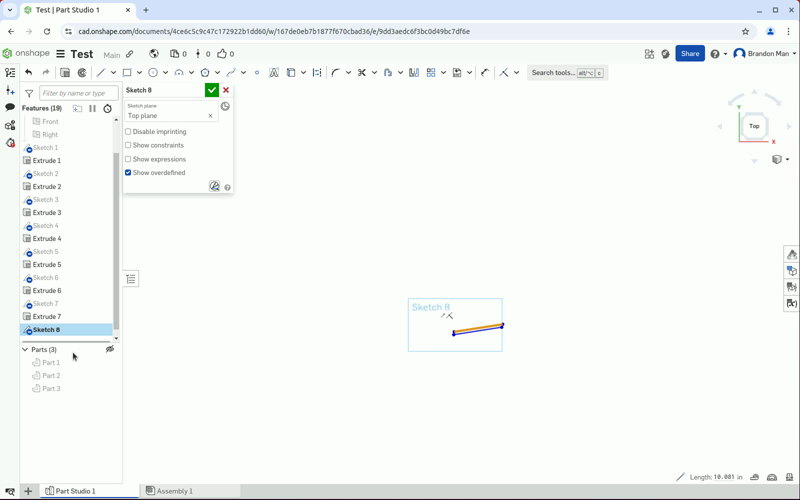
key(shift+e)
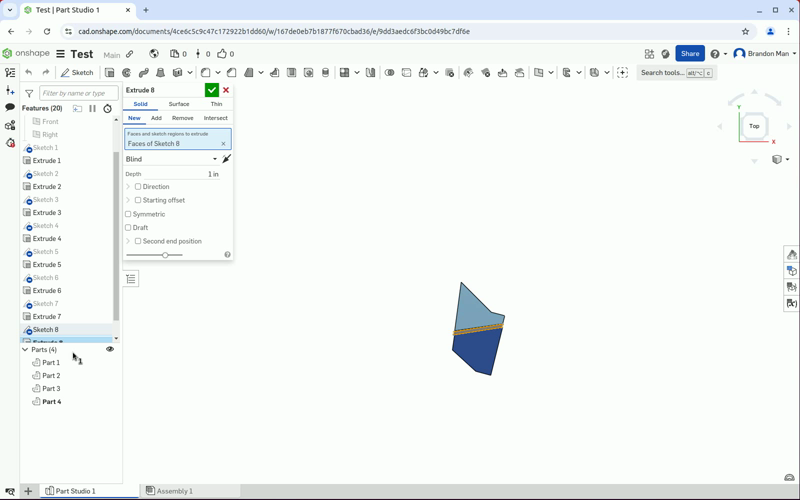
mouse_move(143, 106)
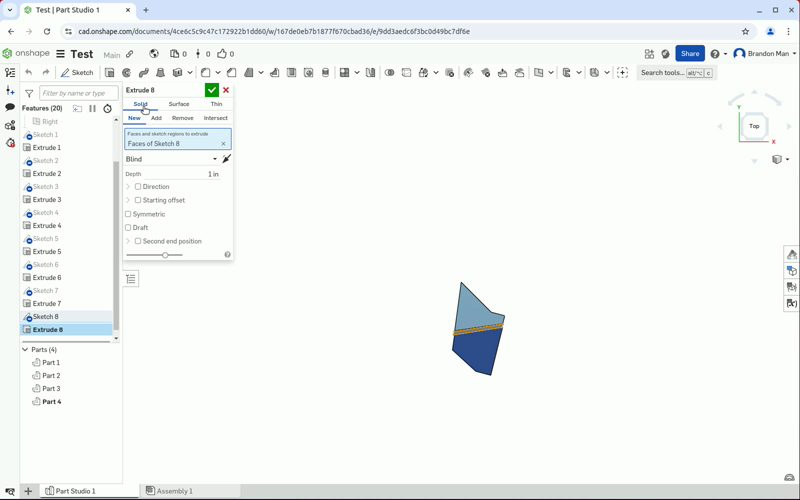
click(143, 106)
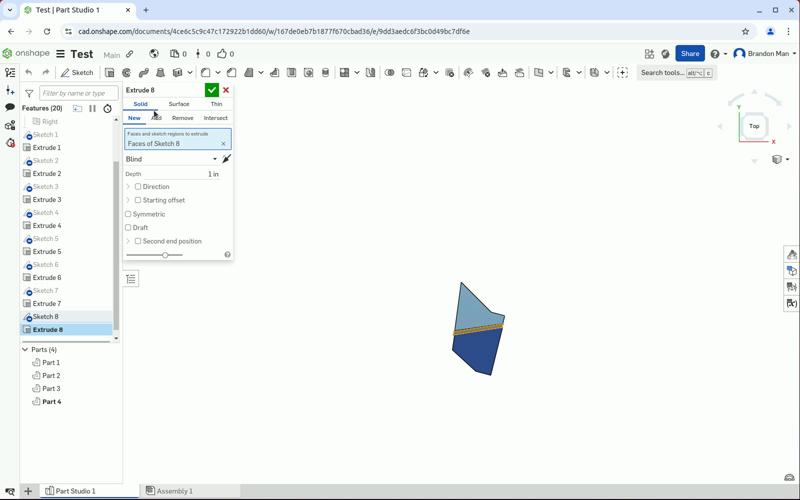
mouse_move(186, 120)
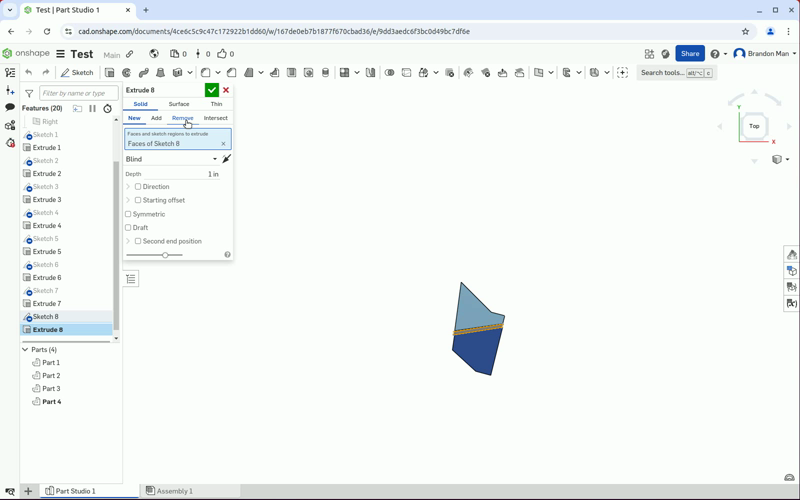
click(186, 120)
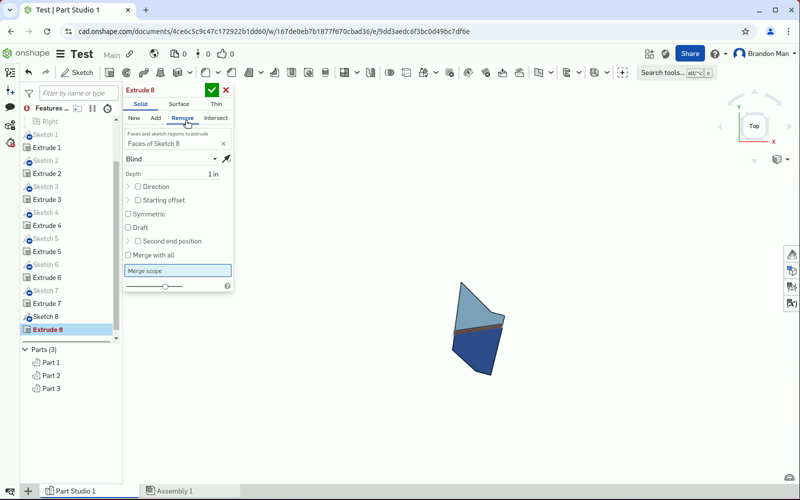
key(tab, 4)
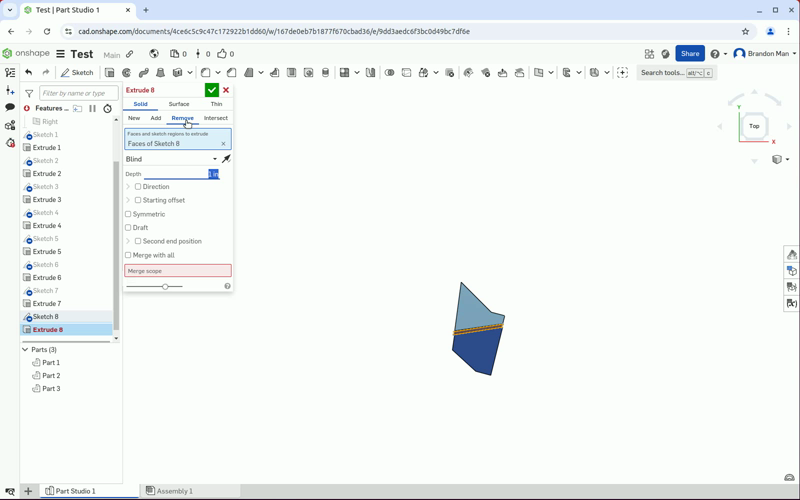
text(0.241)
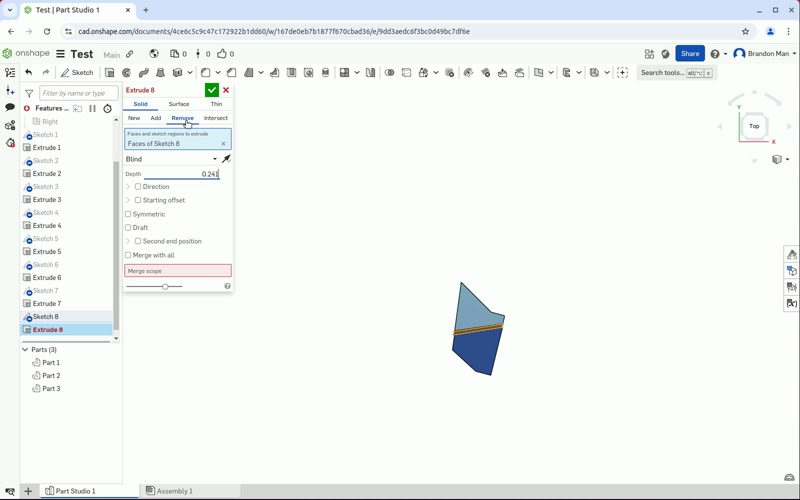
key(tab, 6)
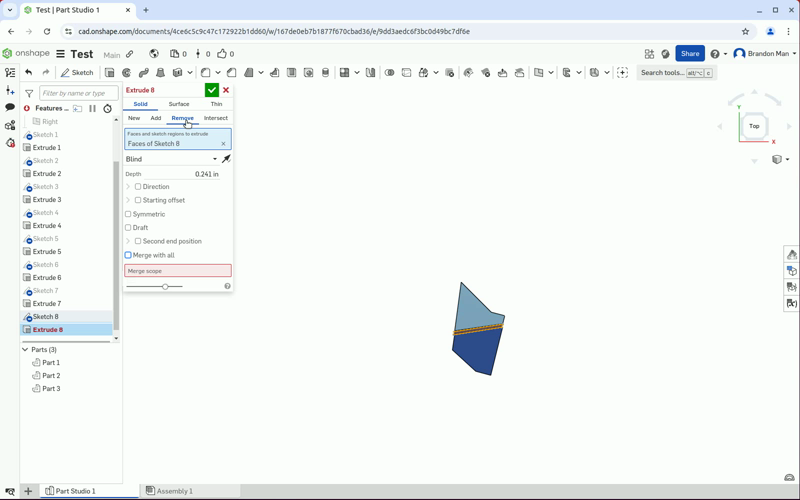
key(space)
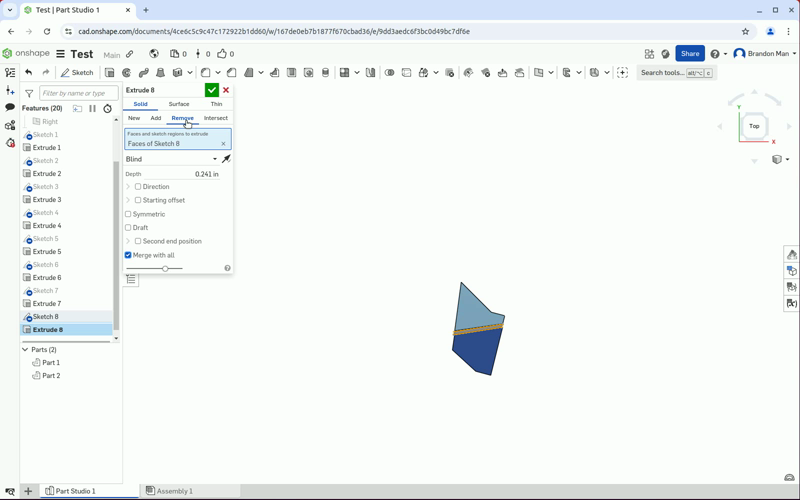
key(enter)
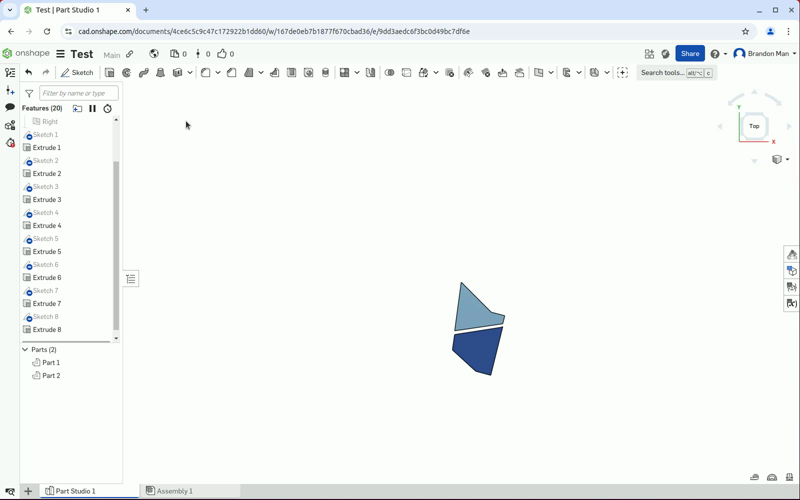
key(shift+h)
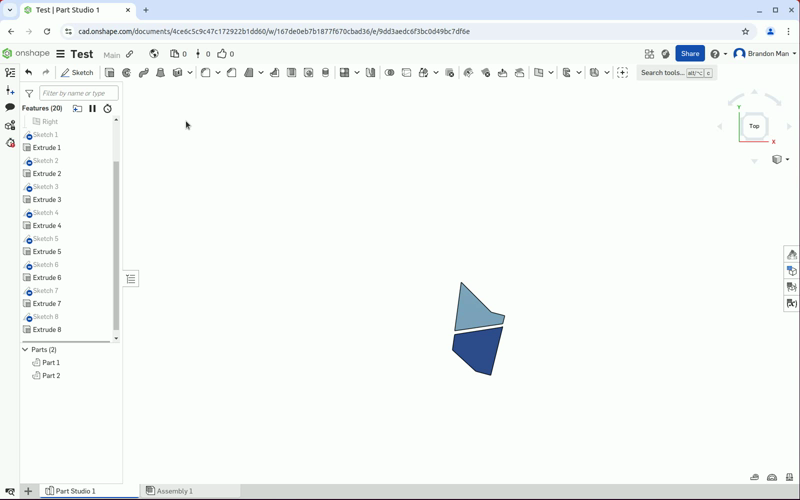
key(shift+h)
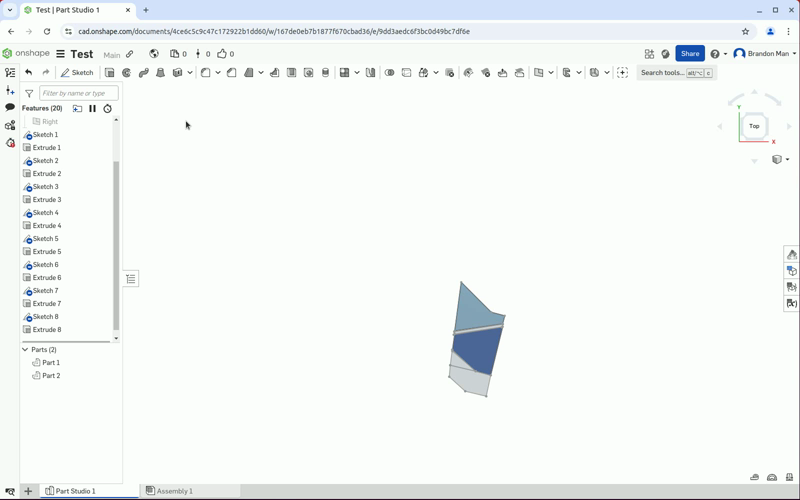
key(shift+7)
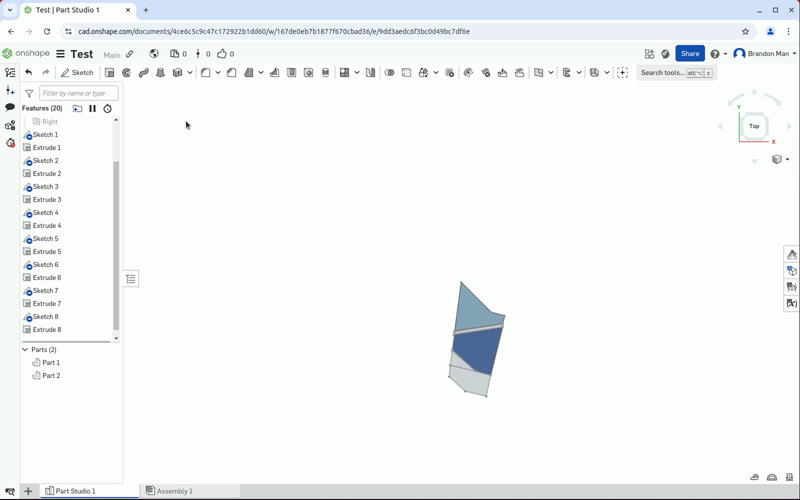
key(up, 3)
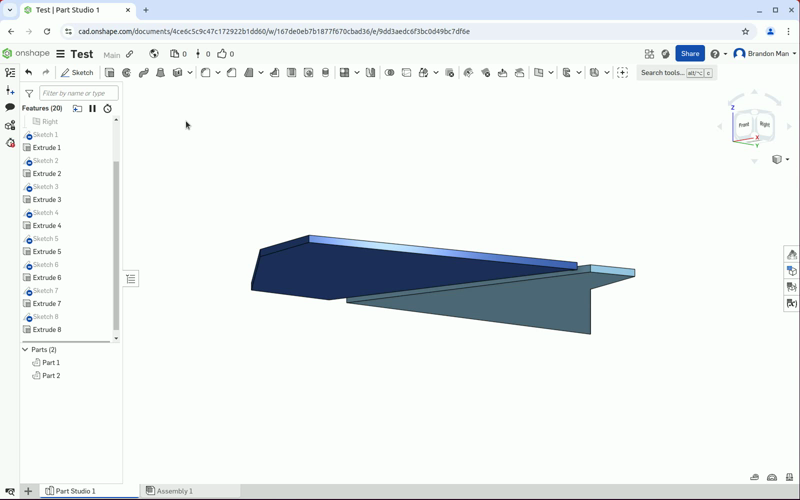
key(left, 3)
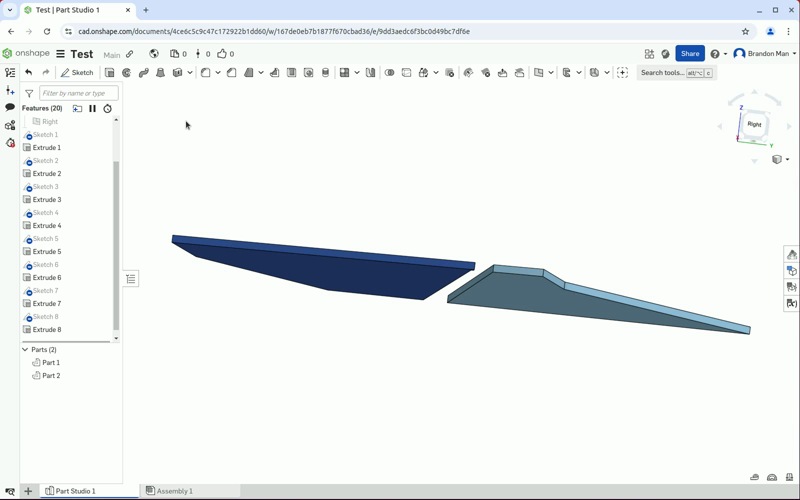
key(right, 3)
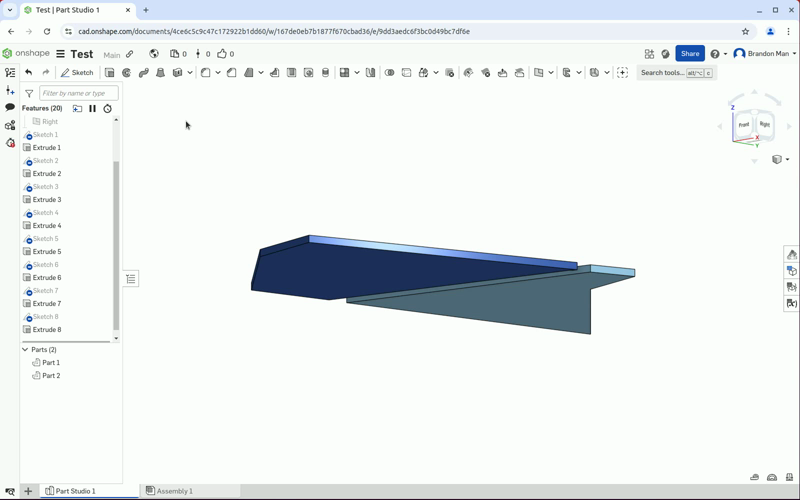
key(down, 3)
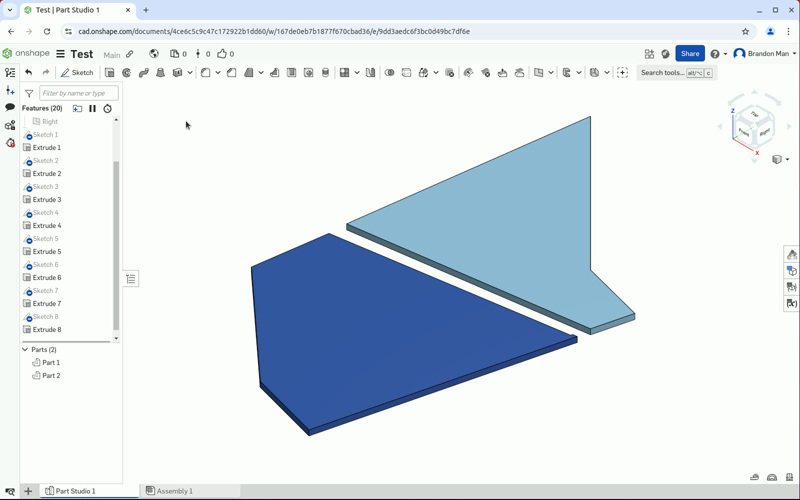
mouse_move(69, 137)
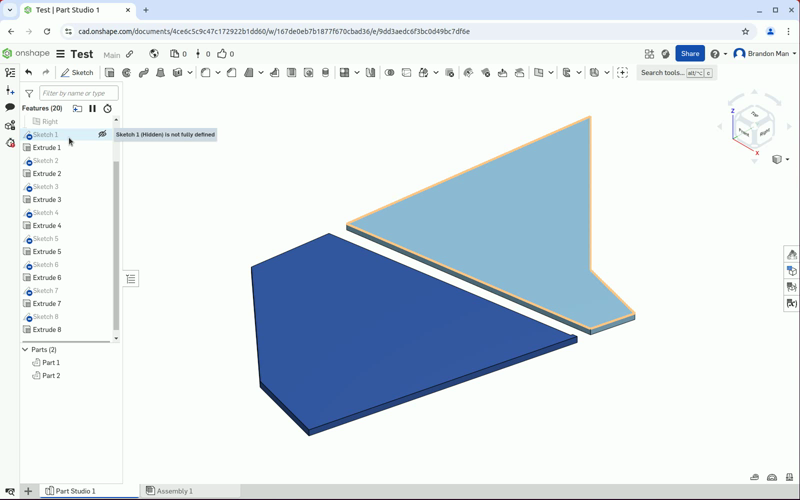
click(69, 137)